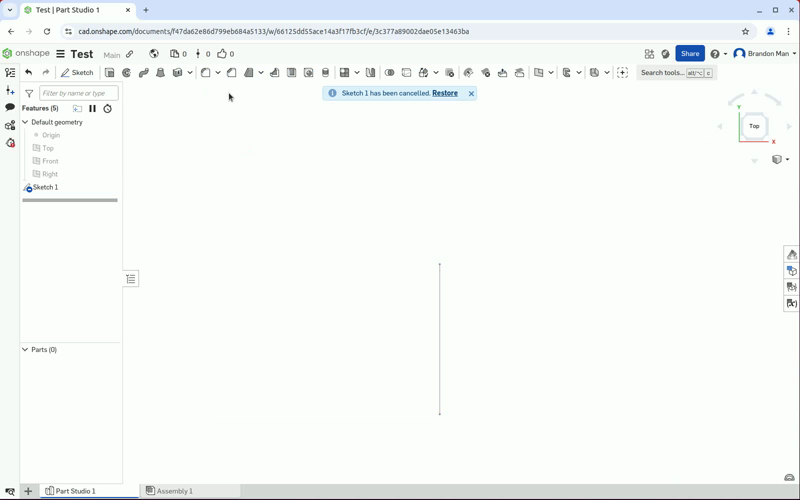
key(shift+h)
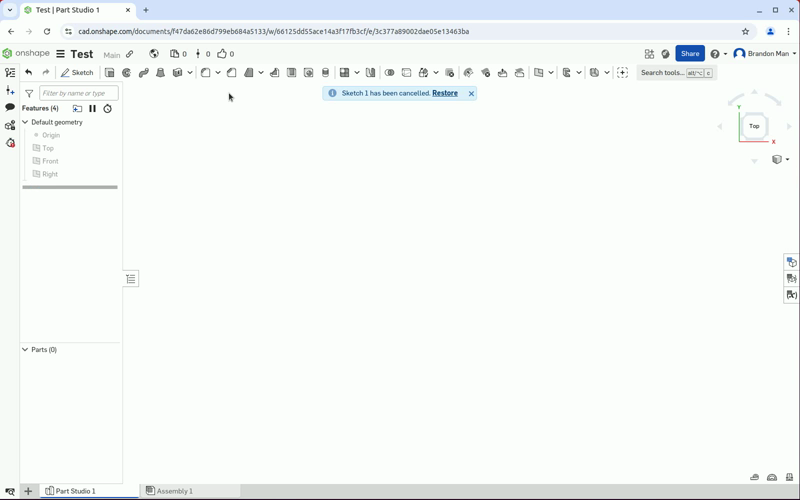
mouse_move(73, 352)
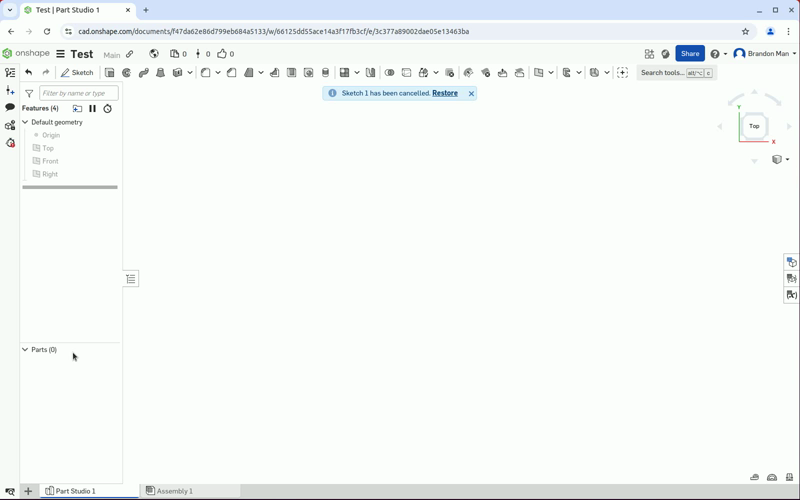
key(y)
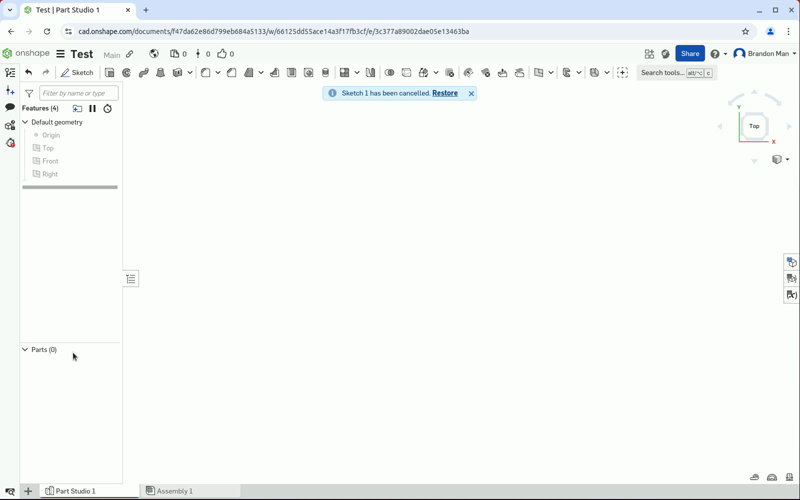
key(shift+p)
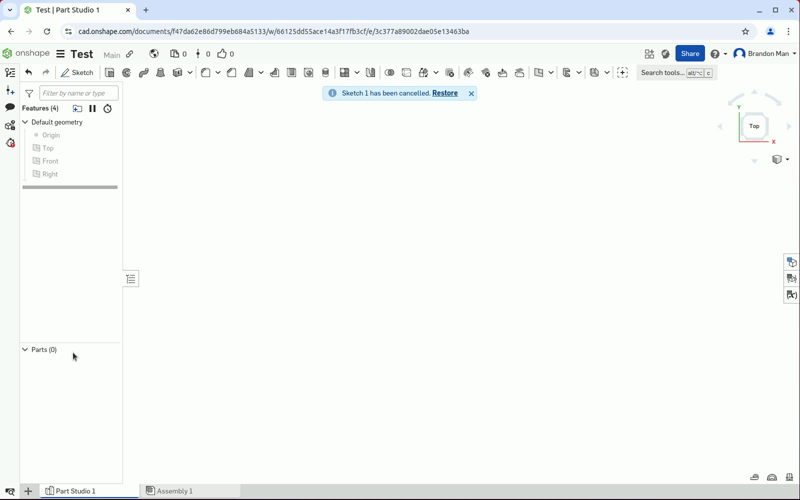
key(space)
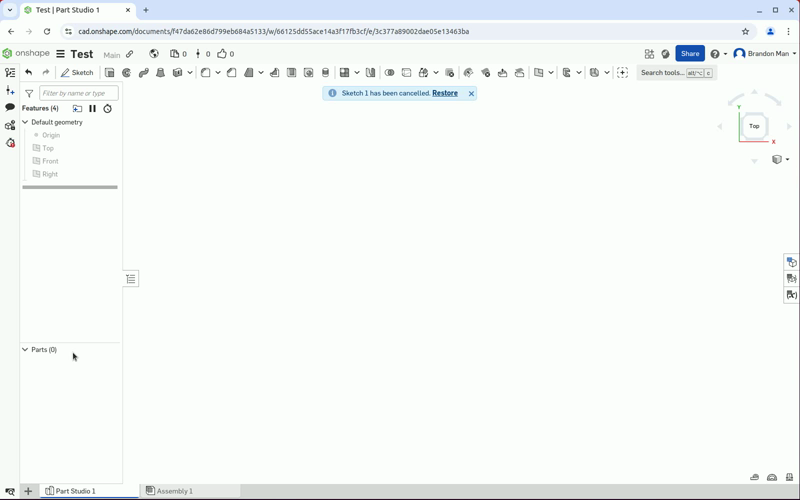
key_down(shift)
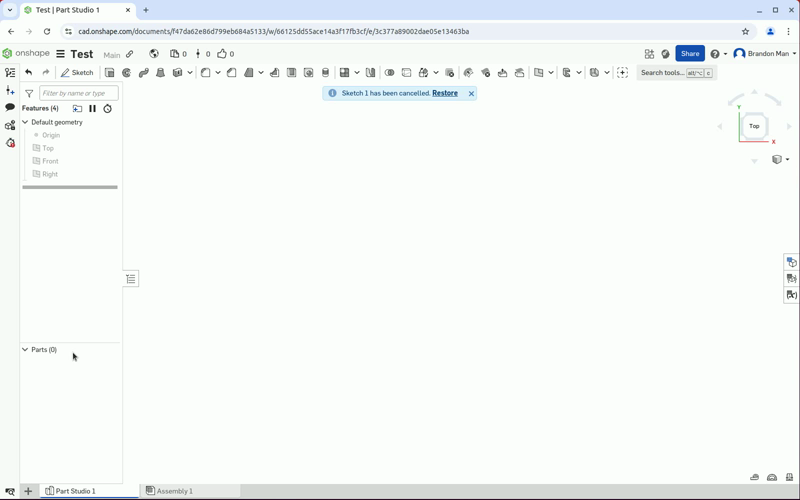
key(up)
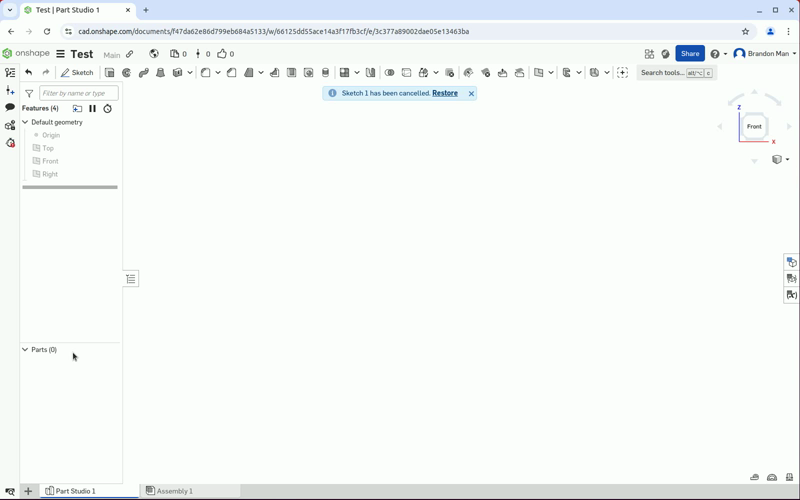
key_up(shift)
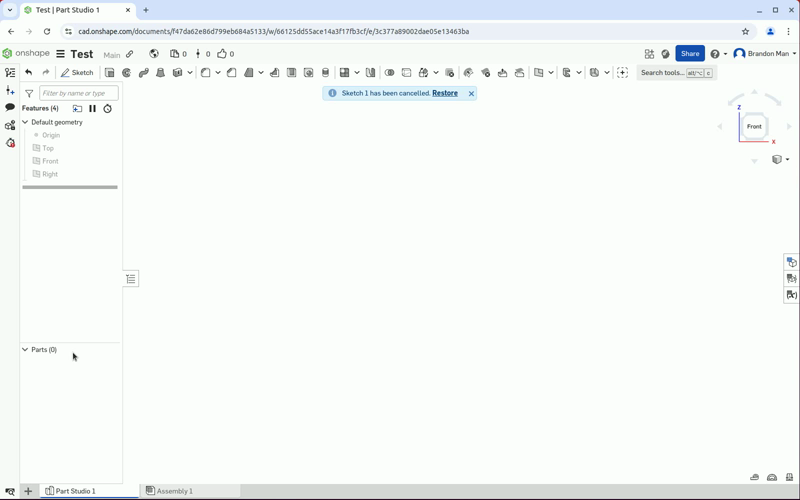
mouse_move(73, 352)
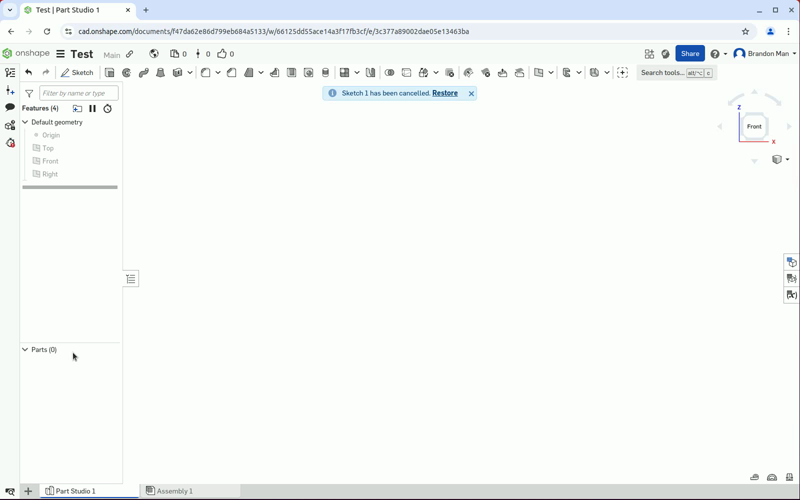
key(shift+y)
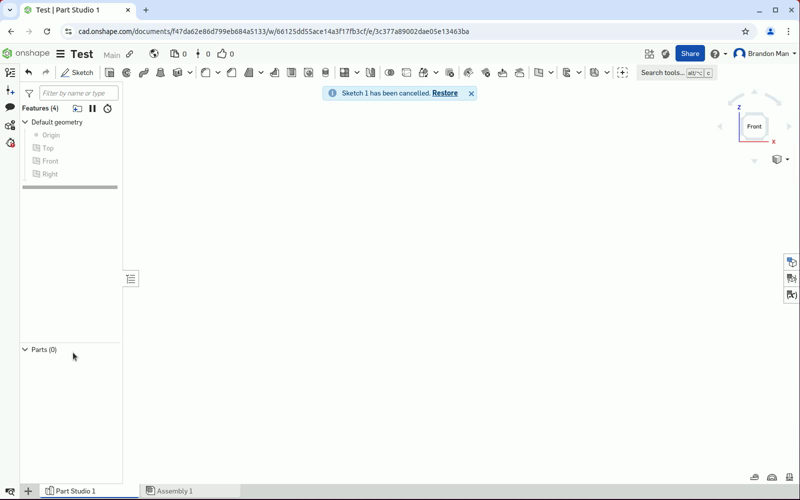
key(shift+s)
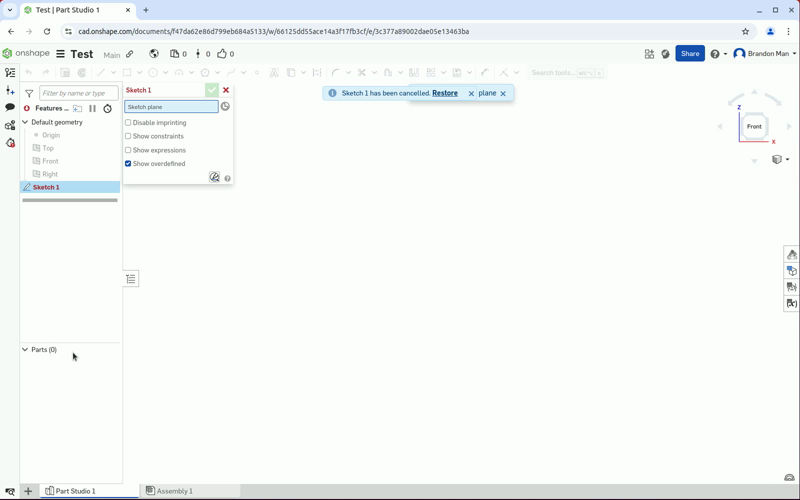
mouse_move(73, 163)
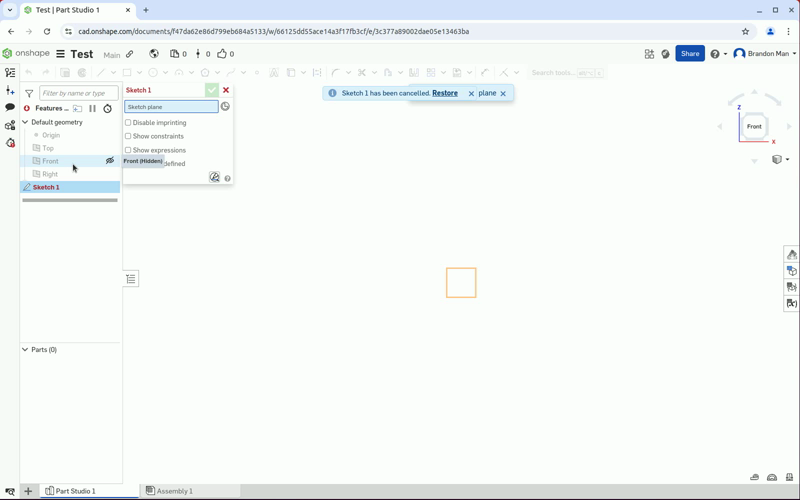
click(73, 163)
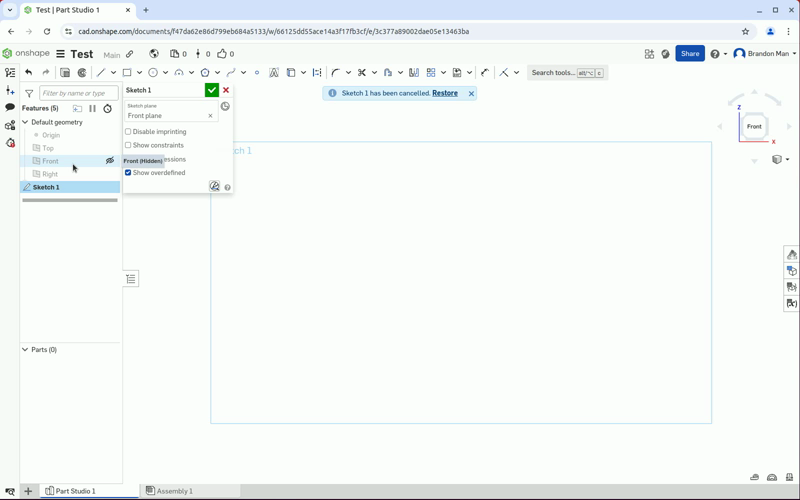
mouse_move(73, 352)
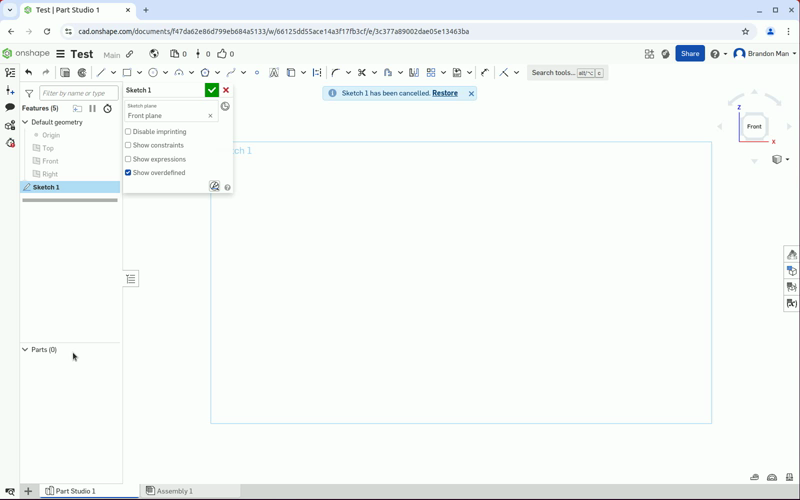
key(y)
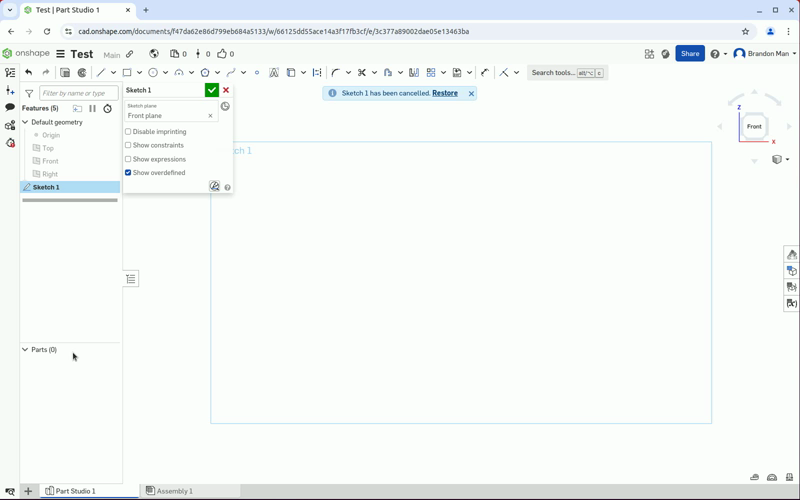
key(l)
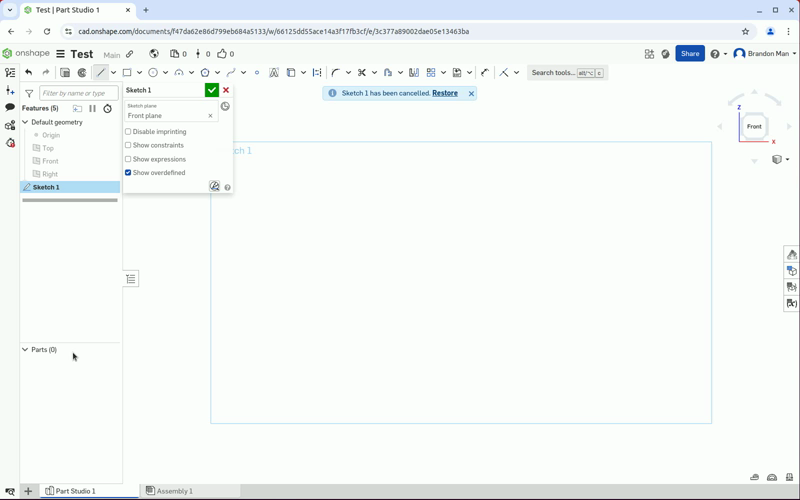
key_down(shift)
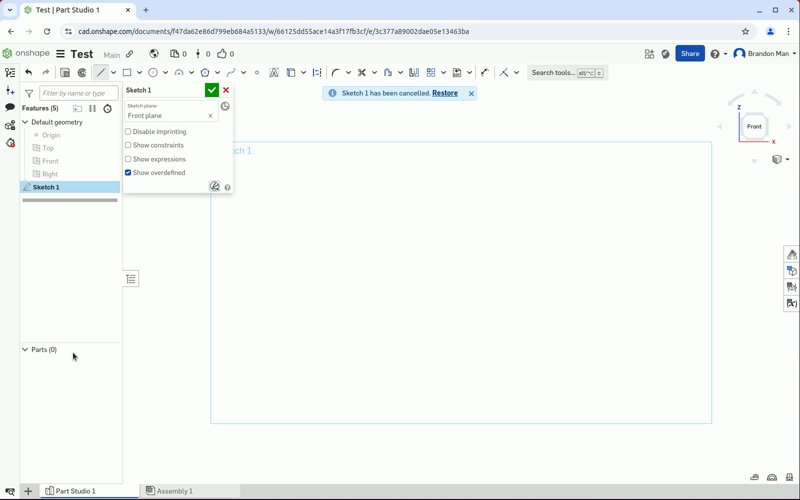
mouse_move(443, 285)
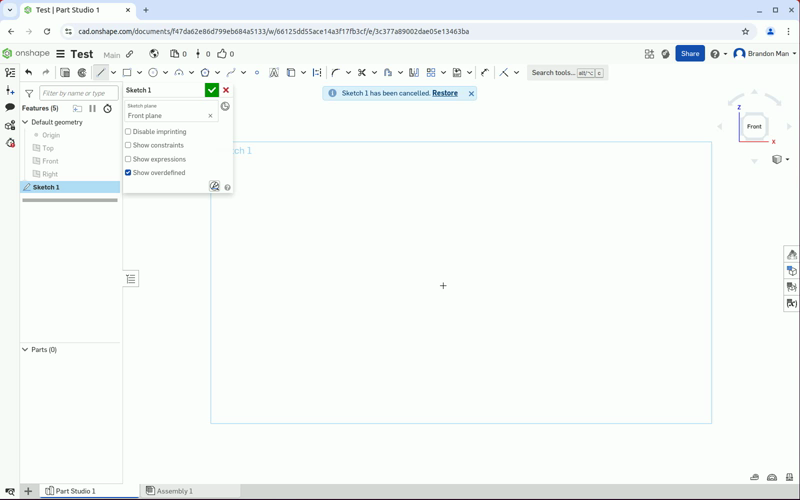
click(443, 285)
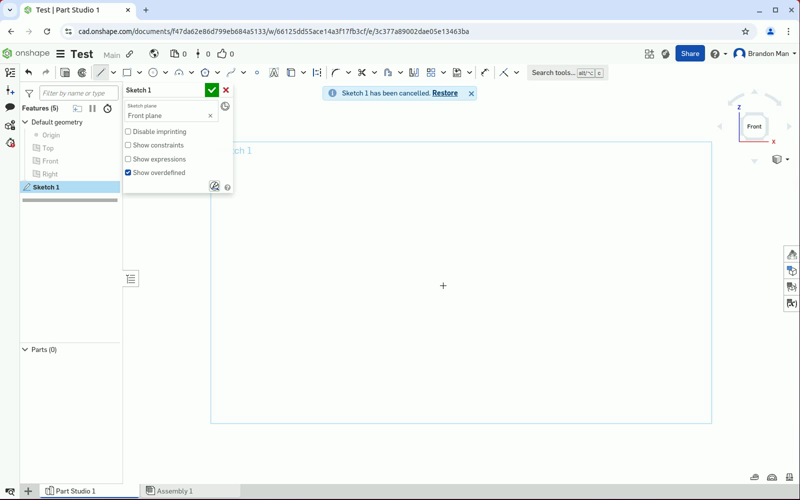
key_up(shift)
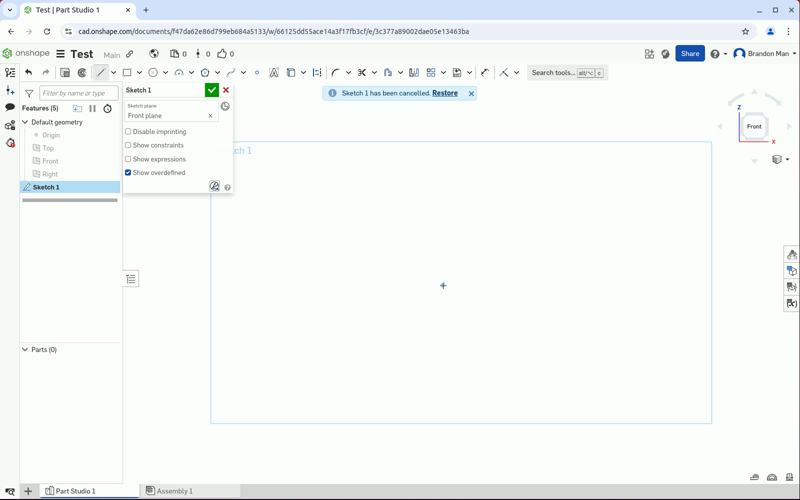
key_down(shift)
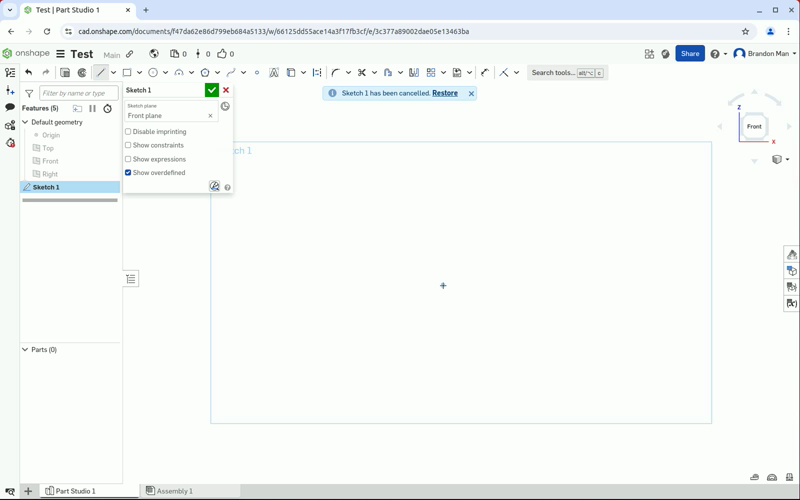
mouse_move(473, 285)
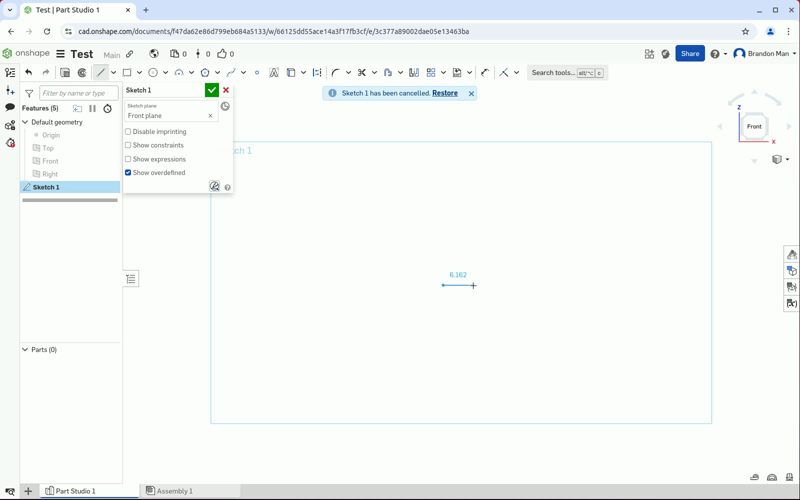
mouse_move(445, 285)
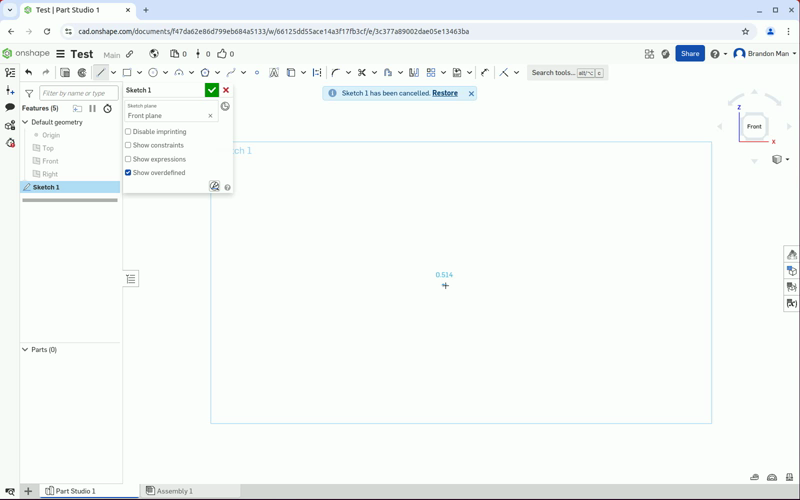
scroll(6)
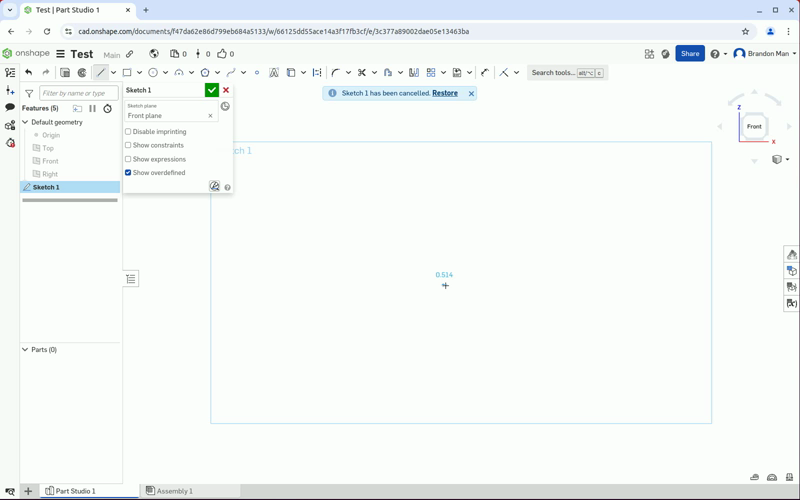
scroll(6)
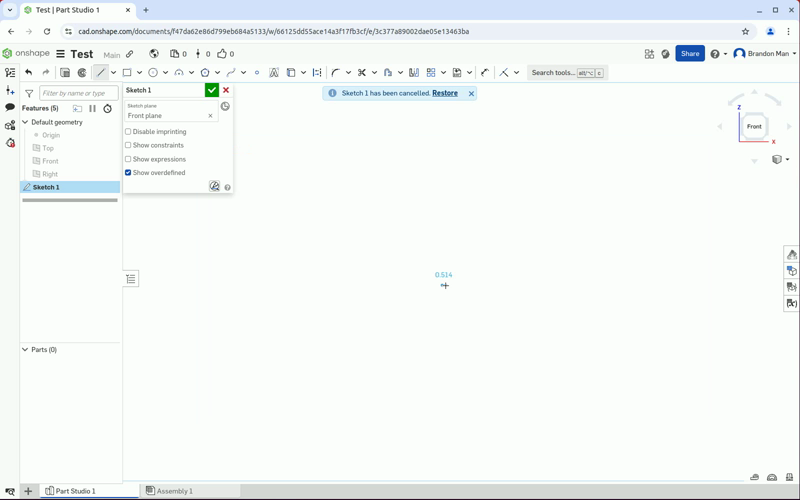
scroll(6)
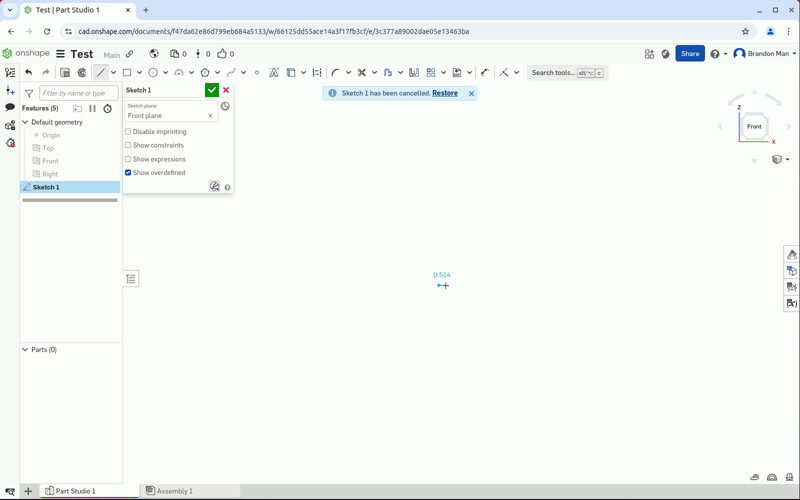
scroll(6)
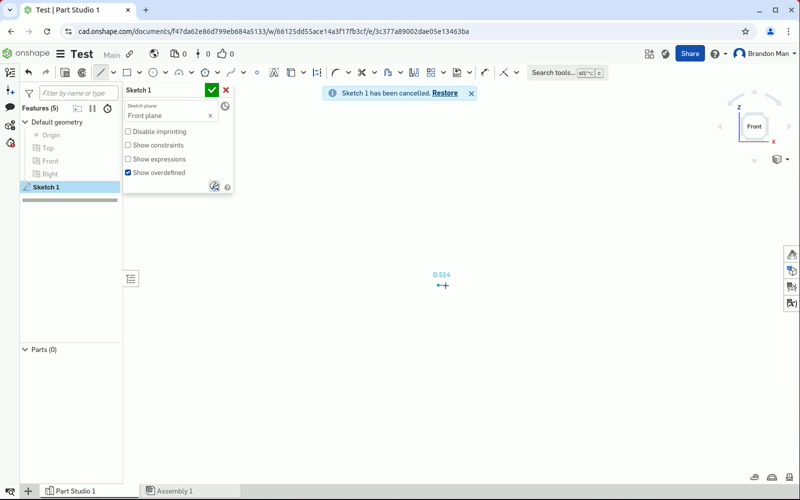
scroll(6)
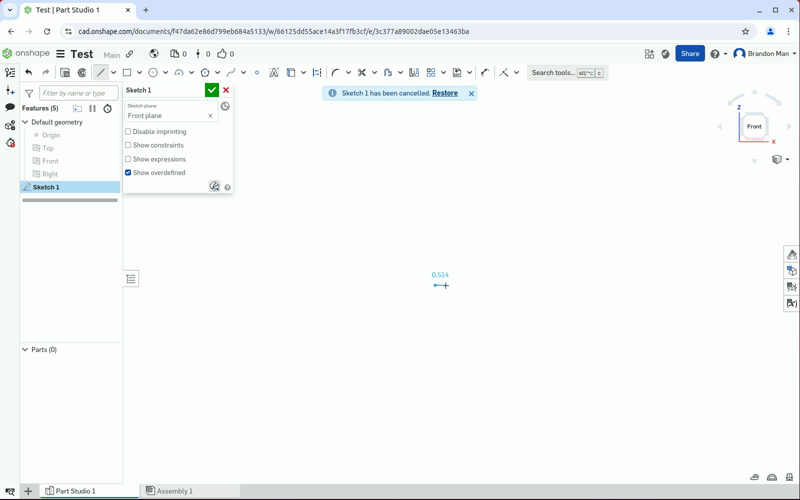
scroll(6)
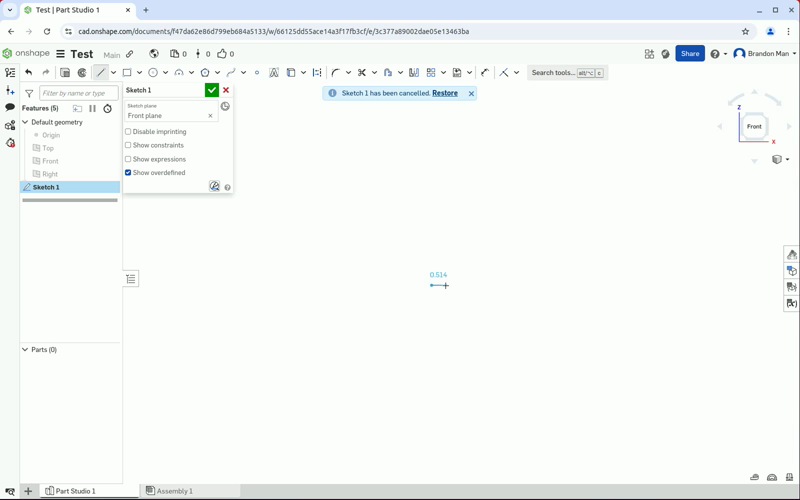
scroll(6)
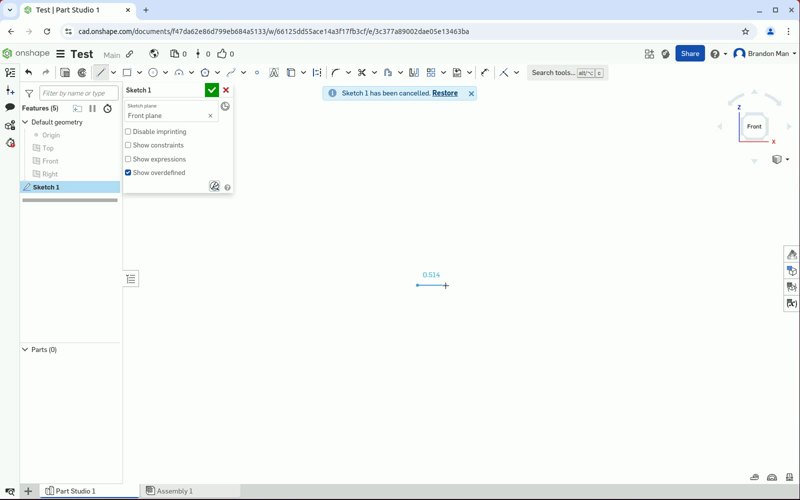
click(445, 285)
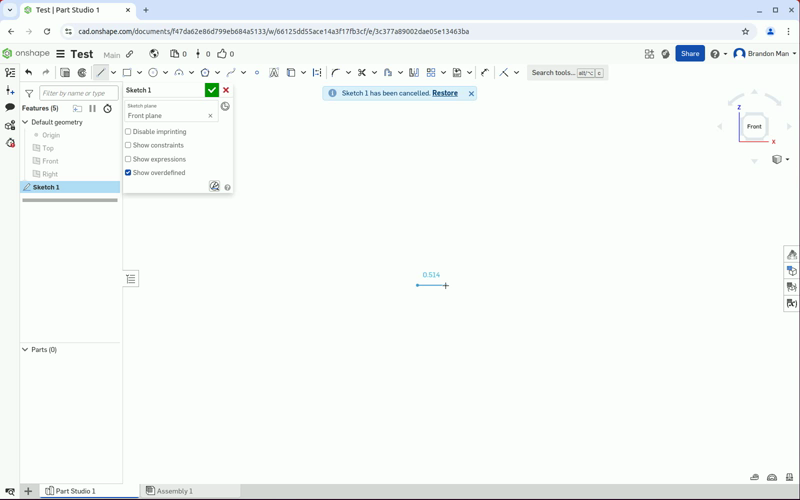
scroll(-6)
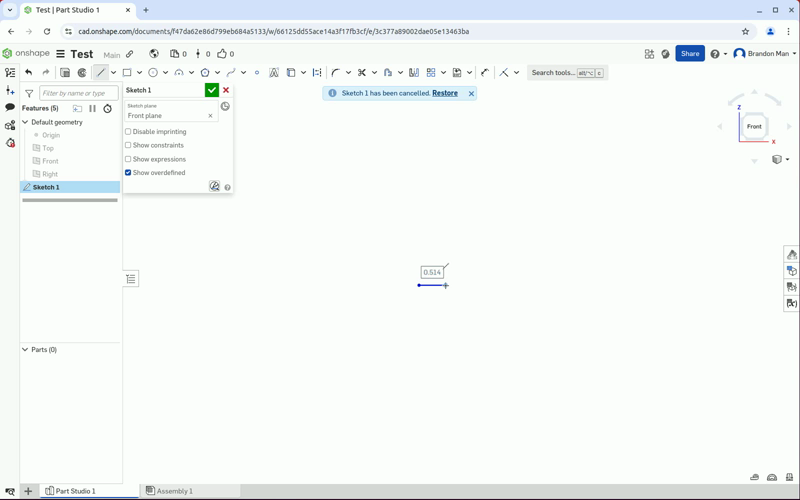
scroll(-6)
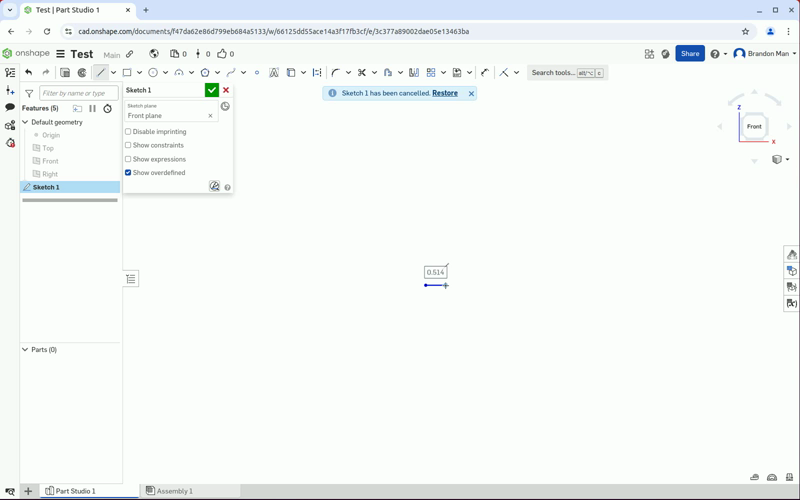
scroll(-6)
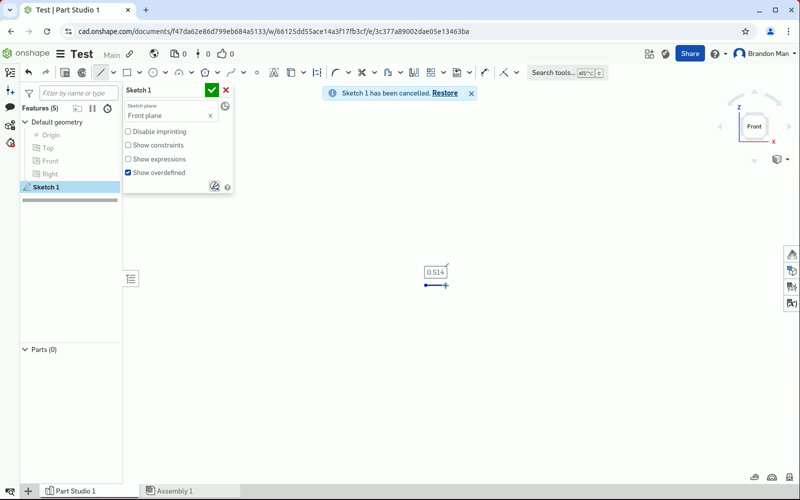
scroll(-6)
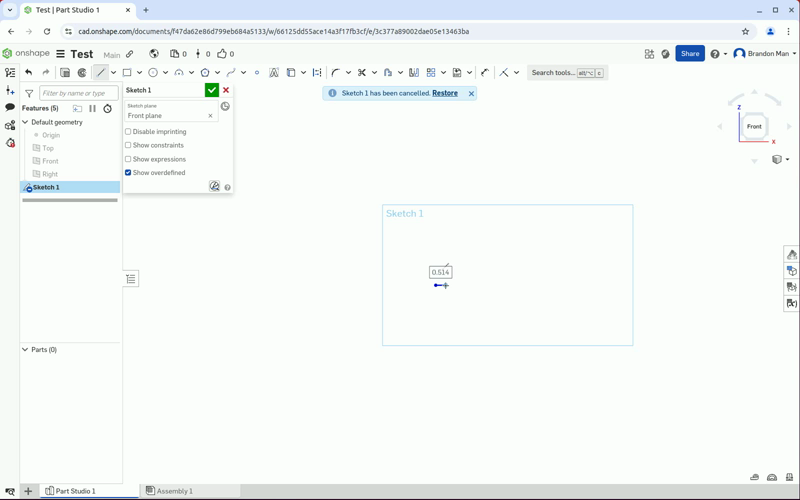
scroll(-6)
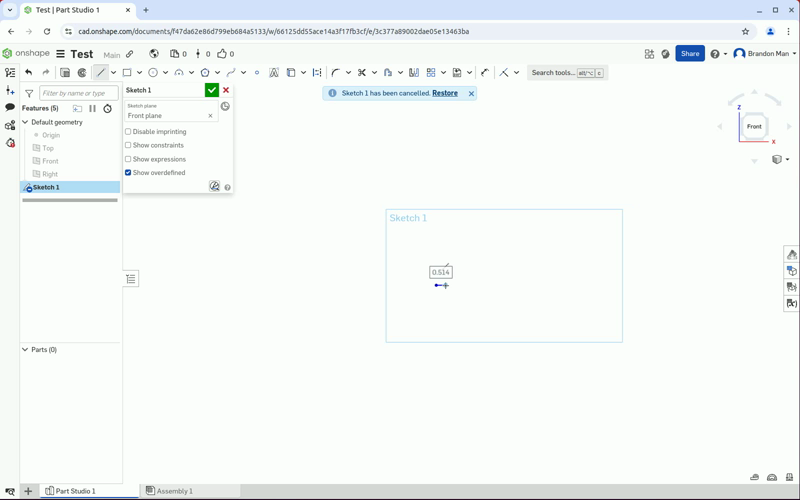
scroll(-6)
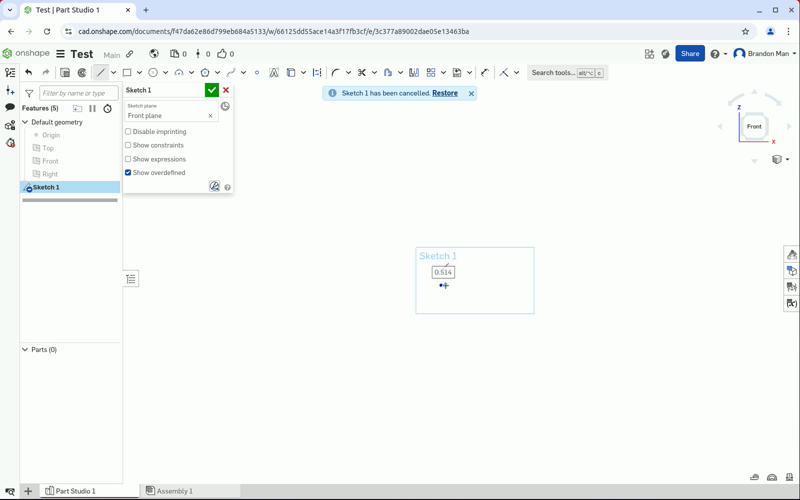
scroll(-6)
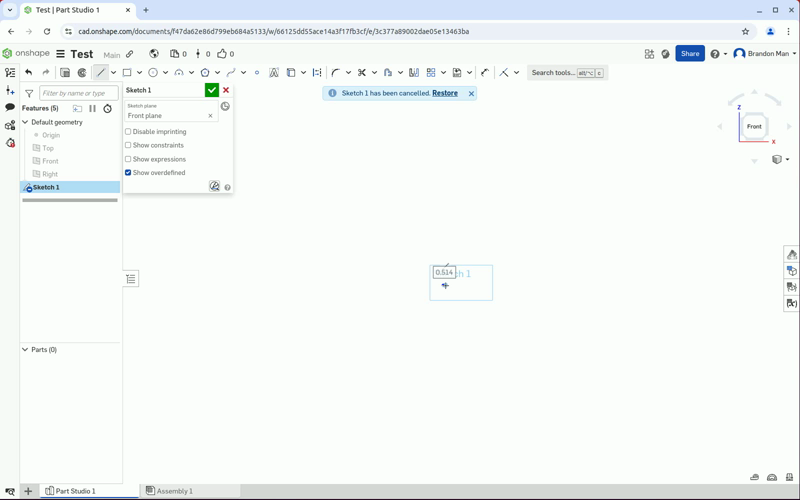
key_up(shift)
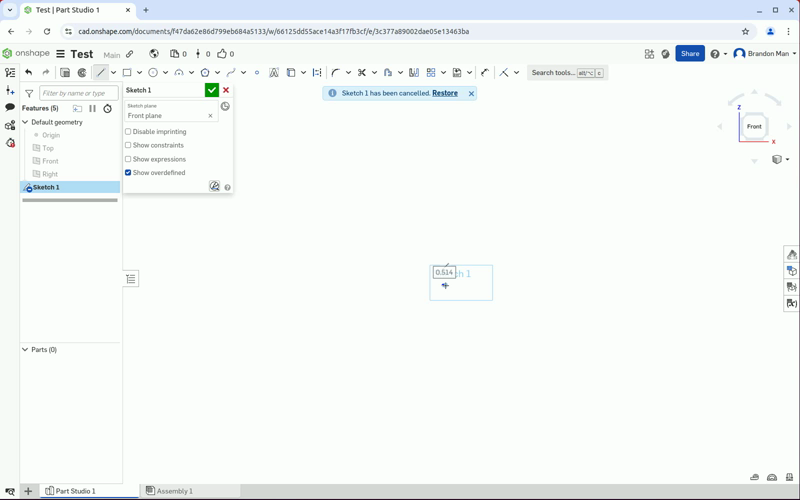
key_down(shift)
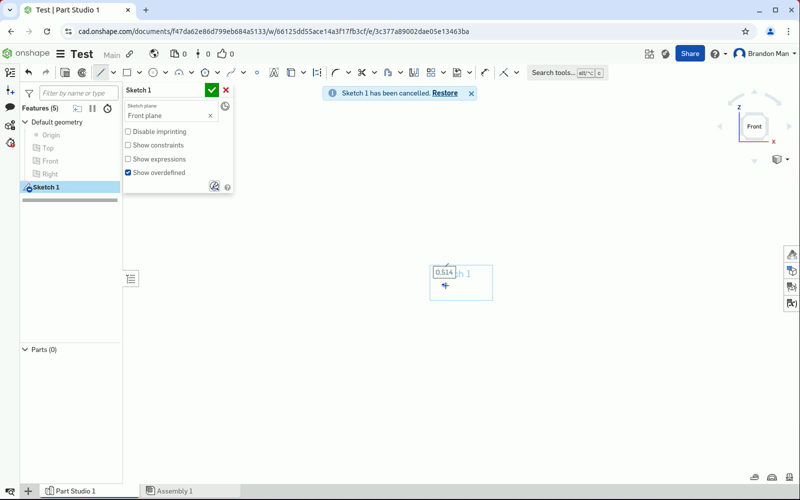
mouse_move(475, 285)
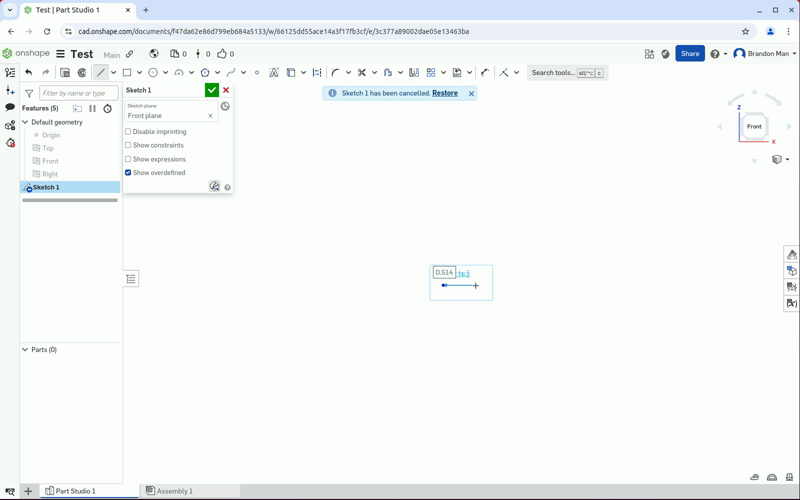
mouse_move(445, 282)
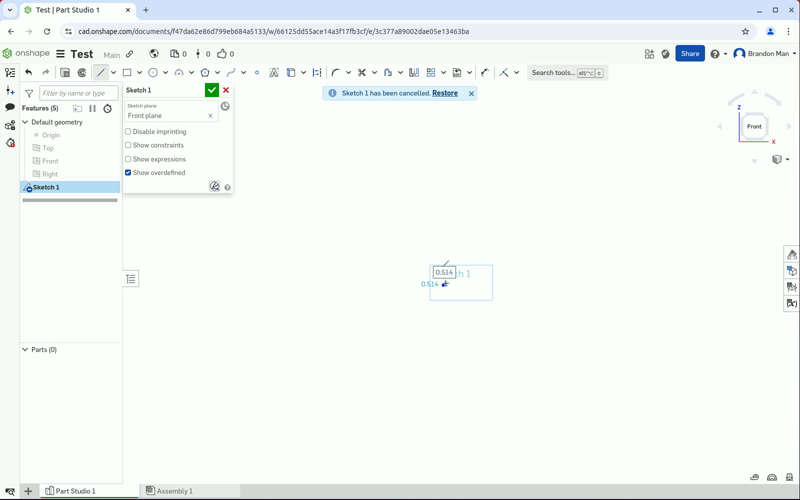
scroll(6)
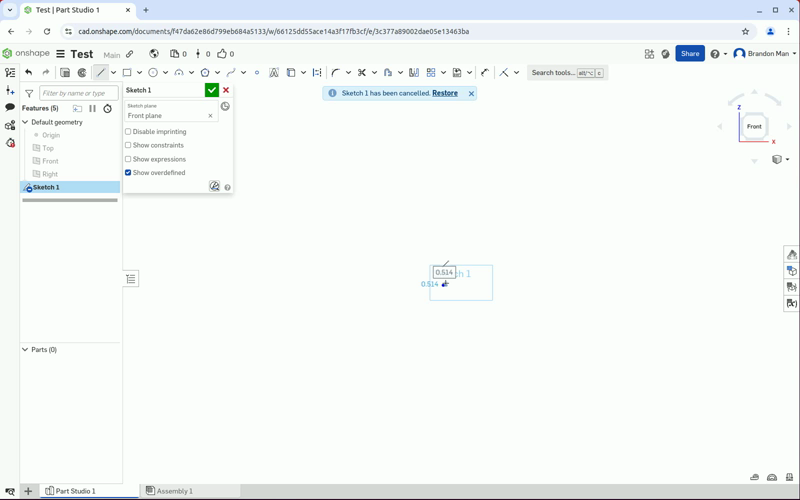
scroll(6)
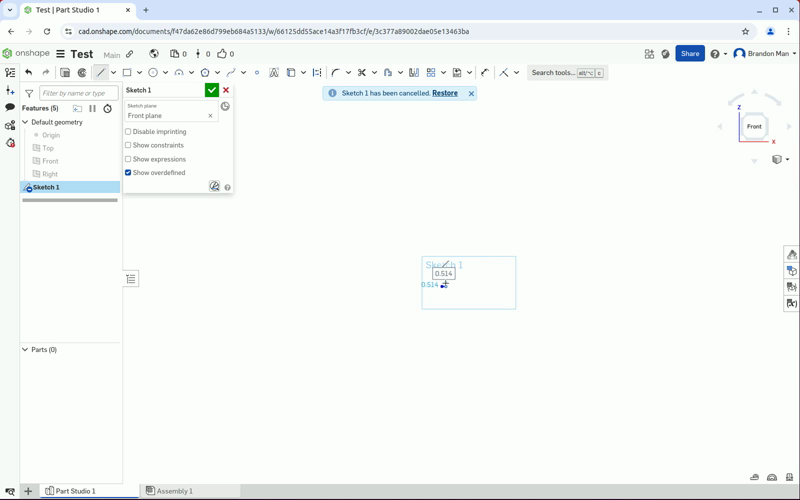
scroll(6)
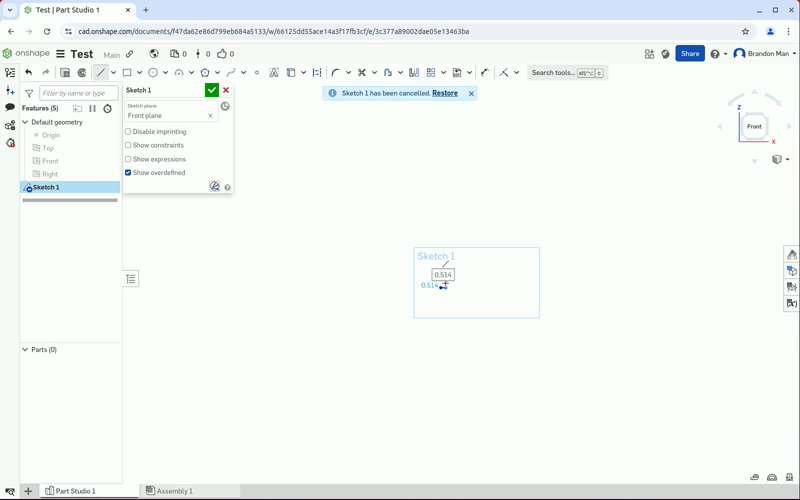
scroll(6)
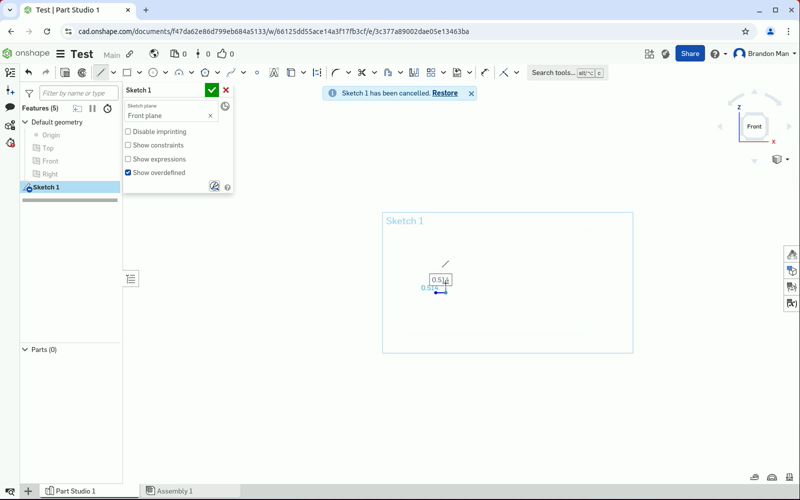
scroll(6)
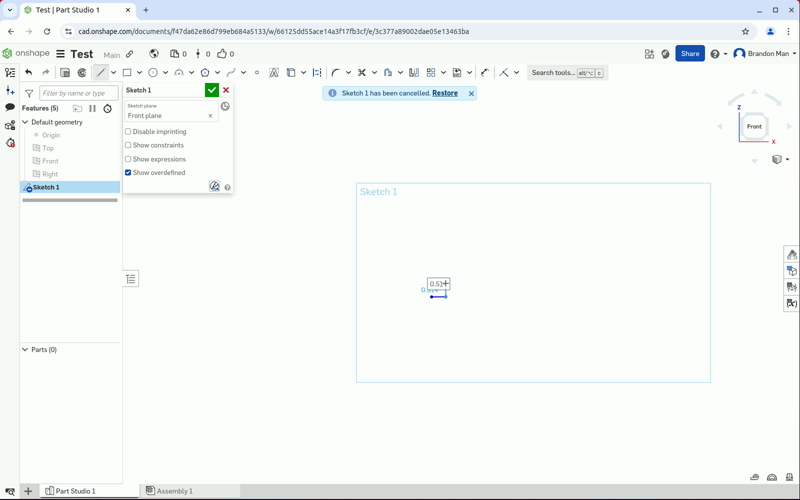
scroll(6)
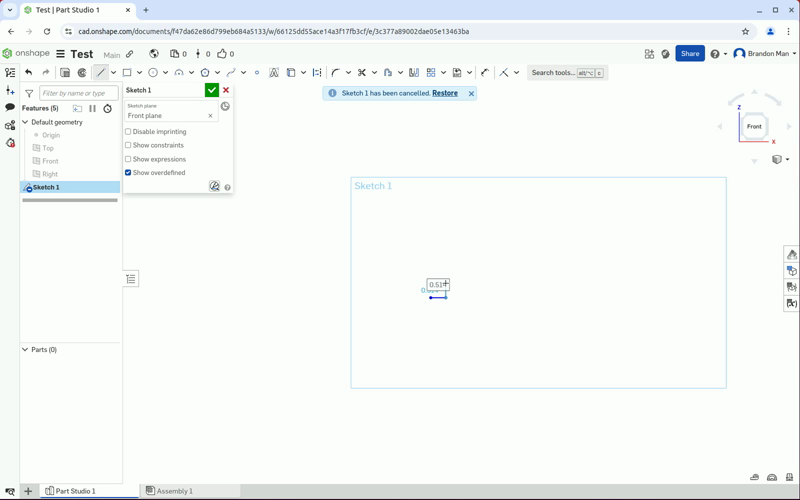
scroll(6)
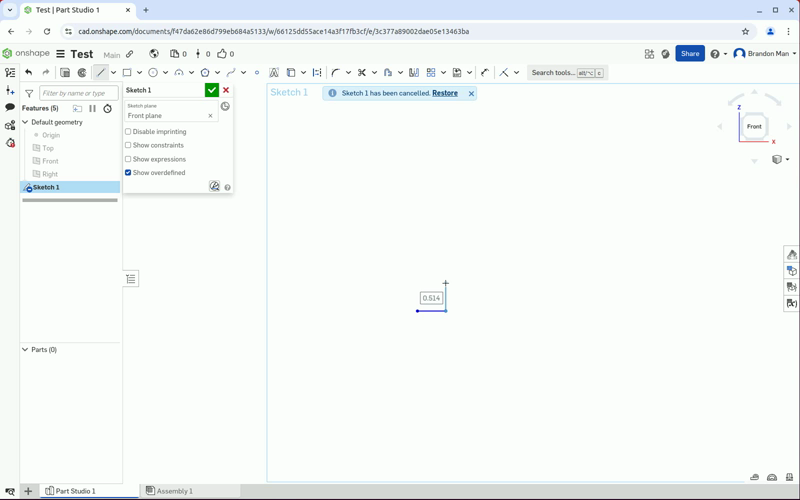
click(445, 282)
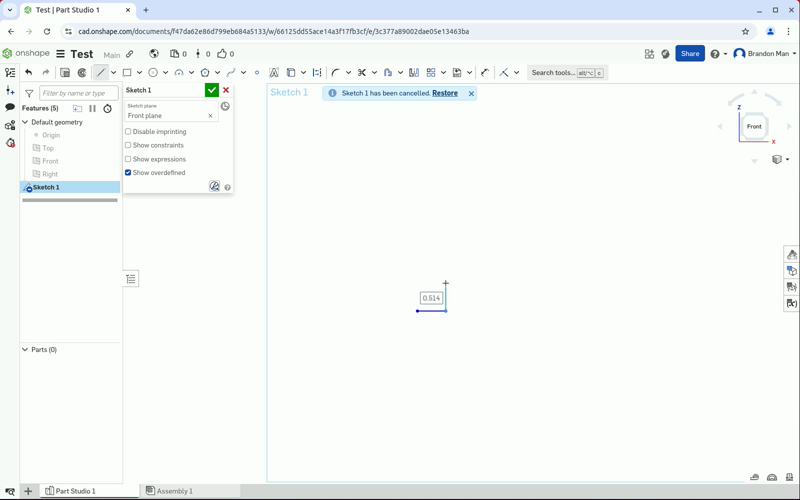
scroll(-6)
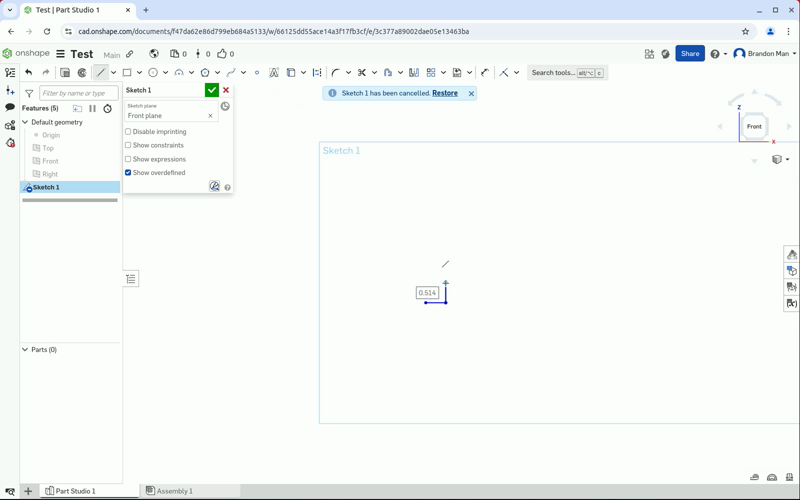
scroll(-6)
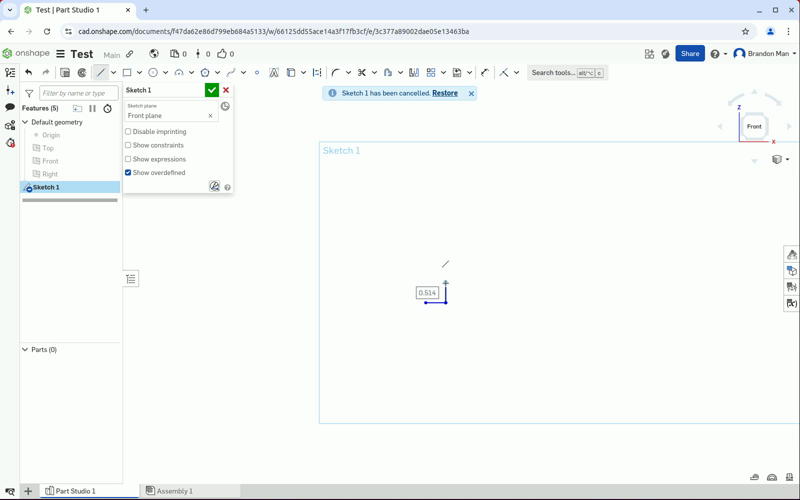
scroll(-6)
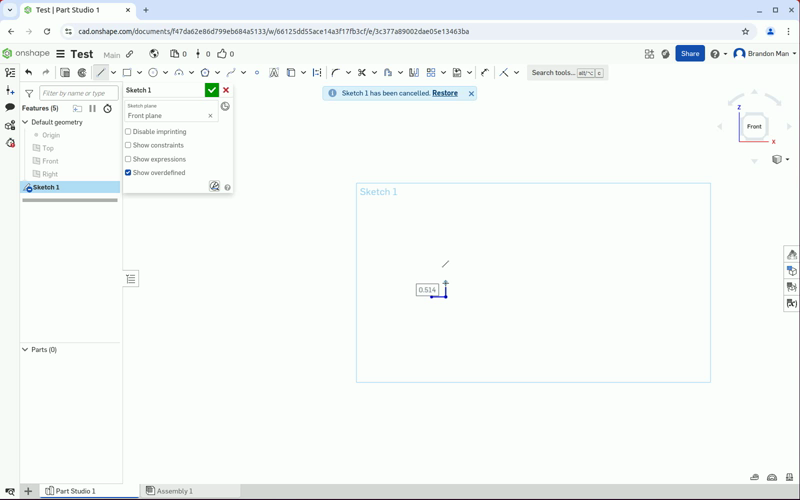
scroll(-6)
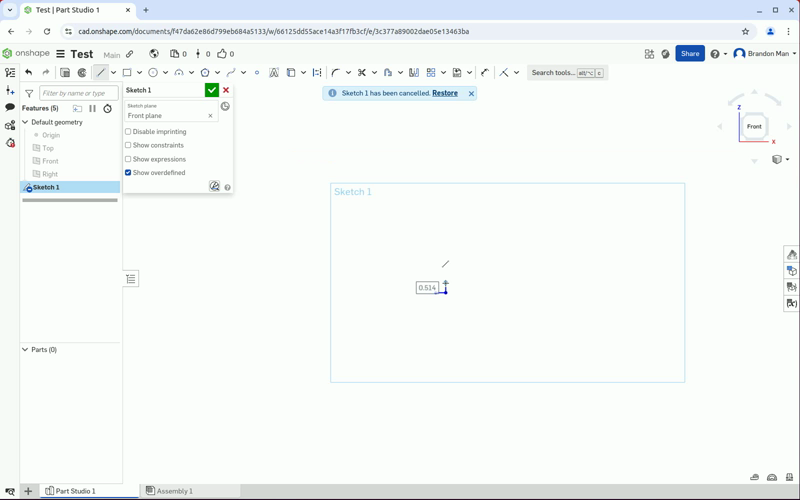
scroll(-6)
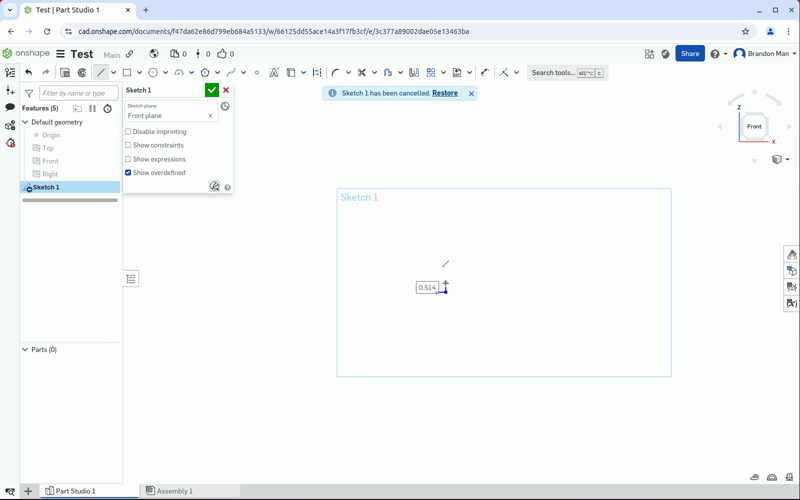
scroll(-6)
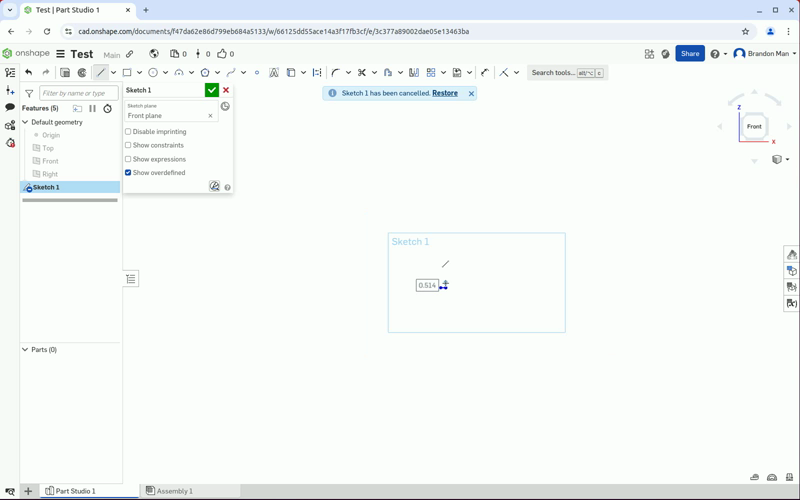
scroll(-6)
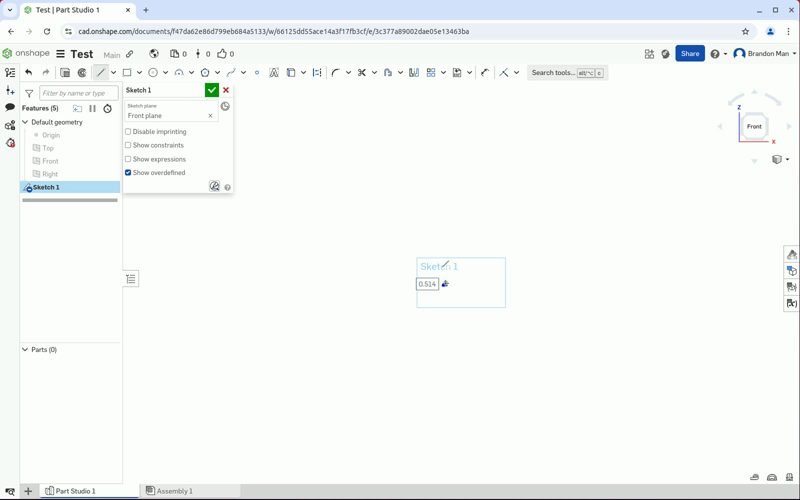
key_up(shift)
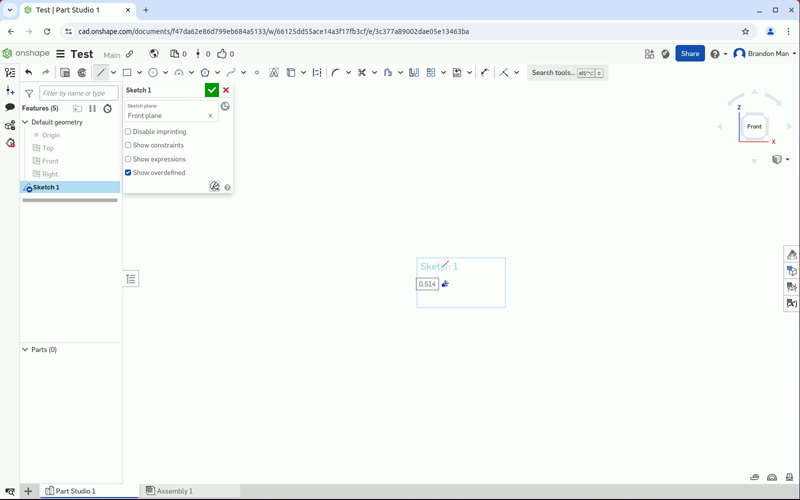
key_down(shift)
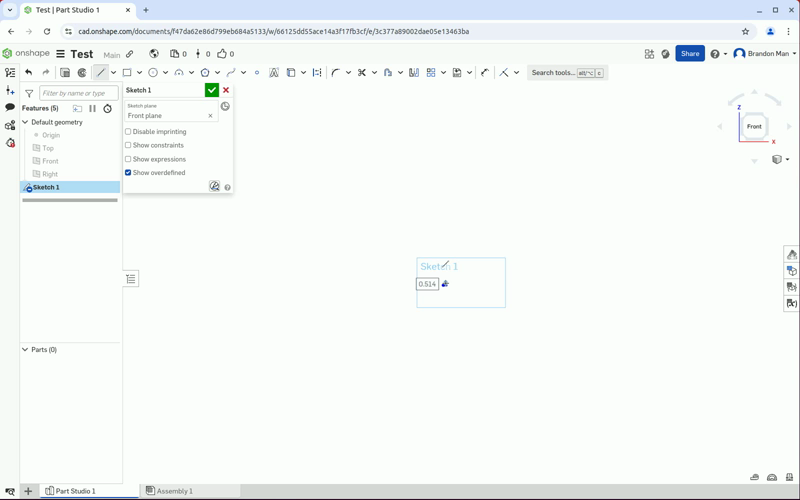
mouse_move(475, 282)
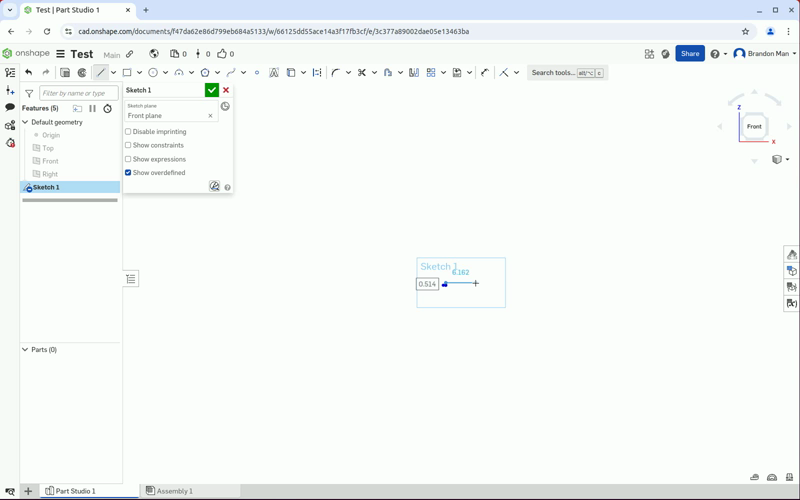
mouse_move(443, 282)
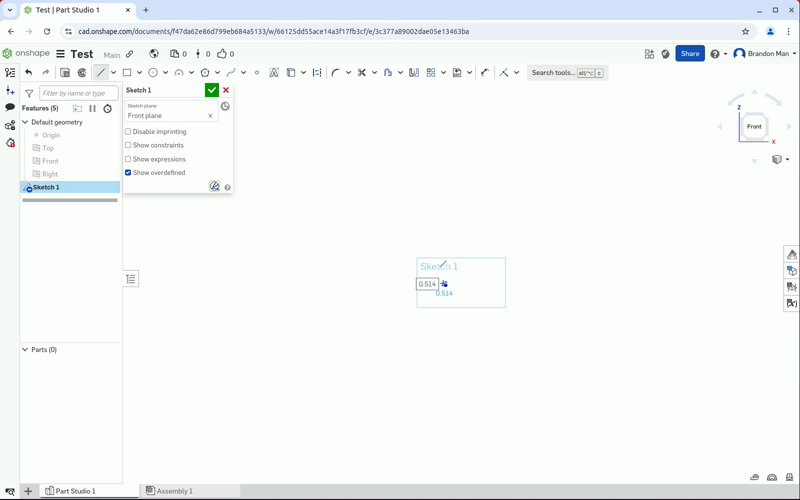
scroll(6)
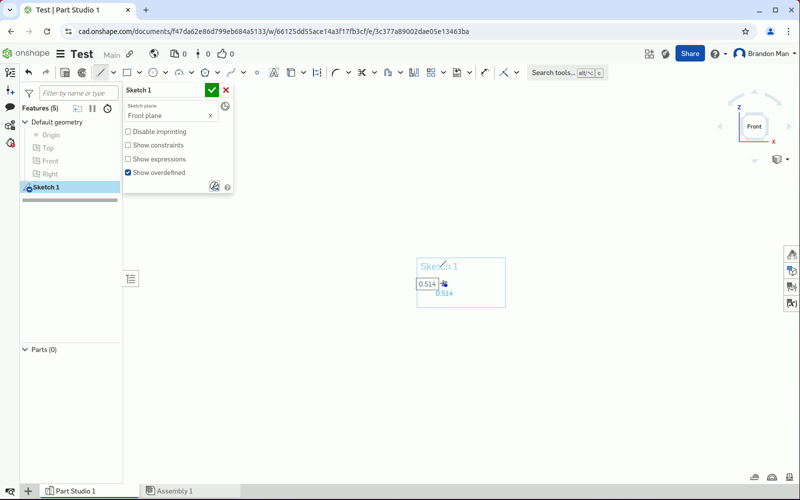
scroll(6)
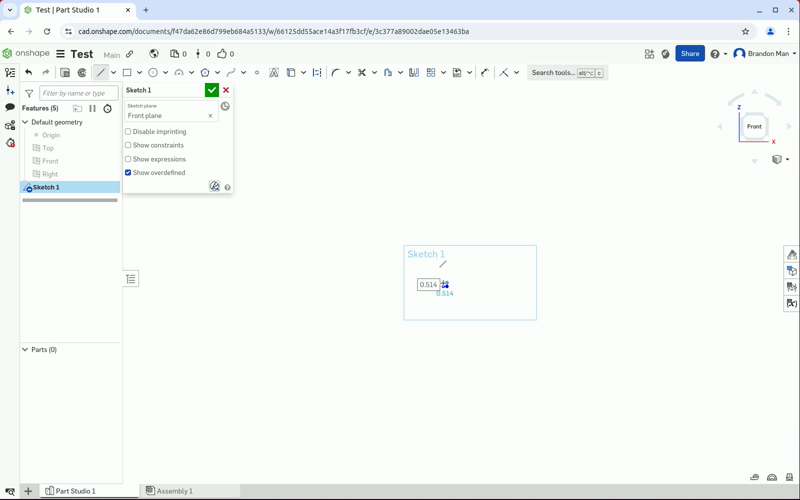
scroll(6)
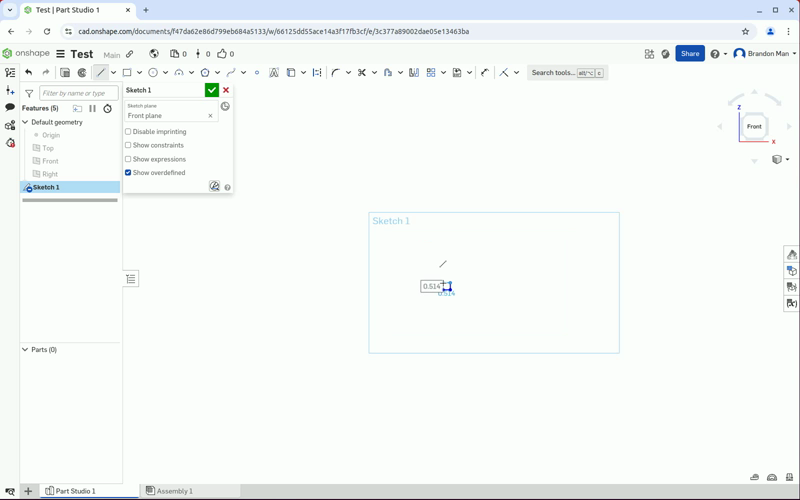
scroll(6)
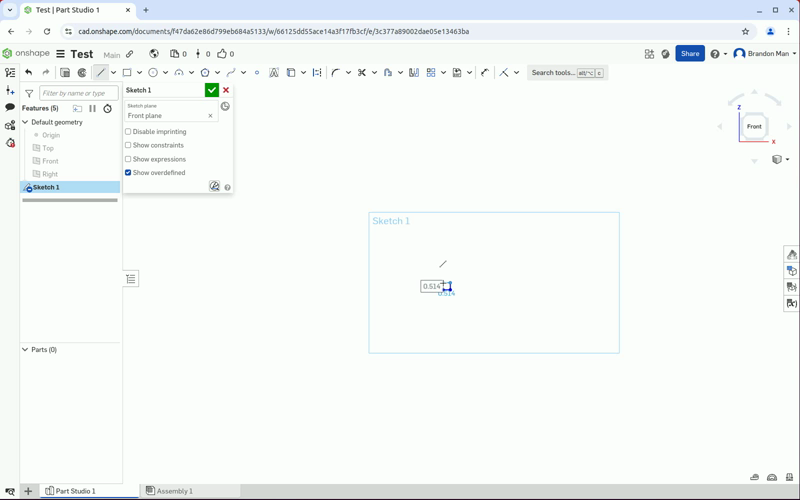
scroll(6)
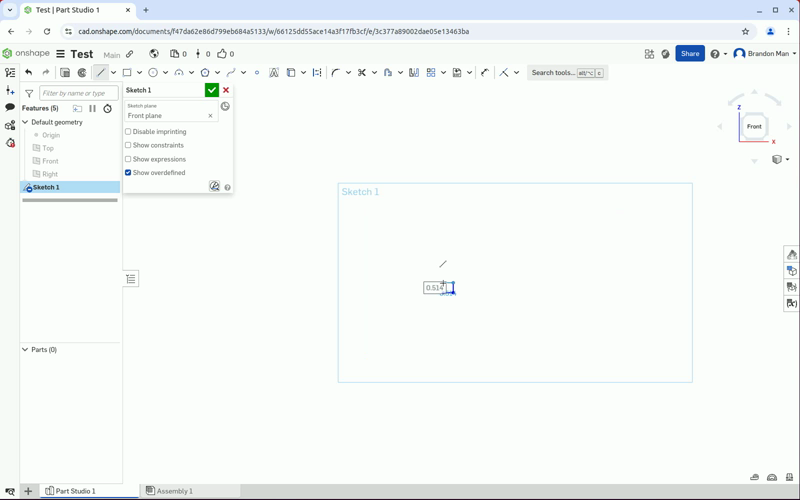
scroll(6)
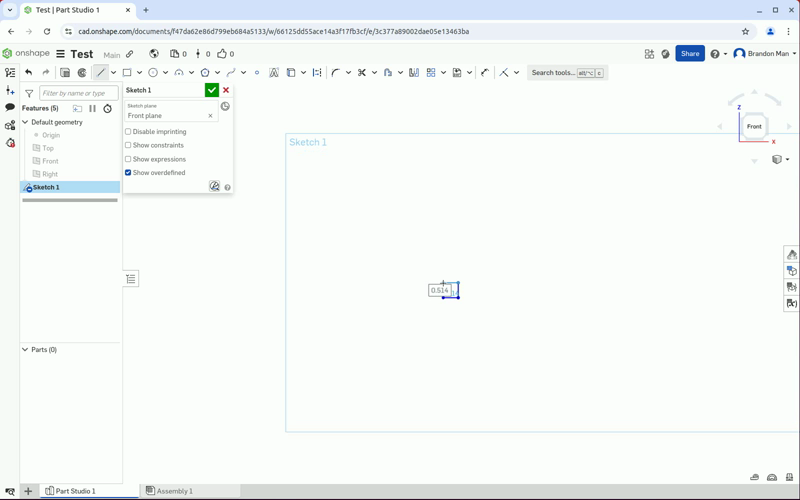
scroll(6)
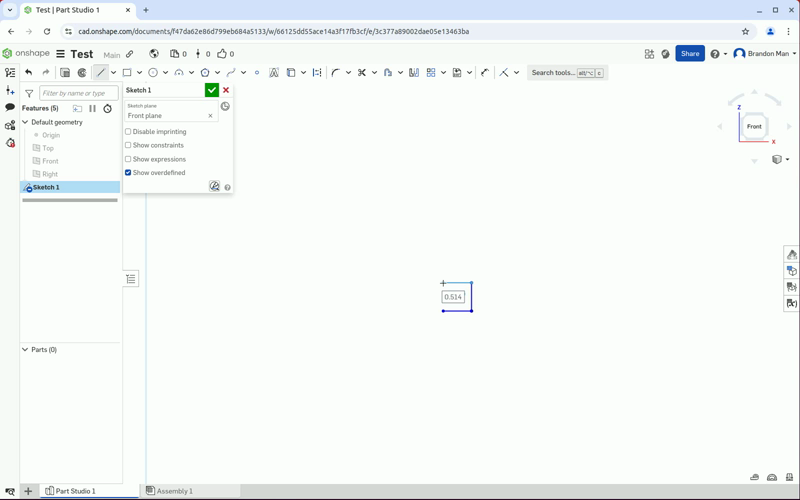
click(443, 282)
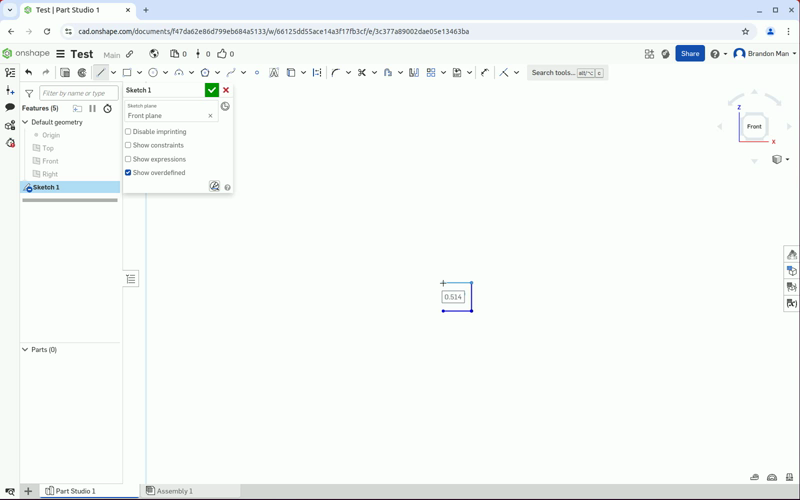
scroll(-6)
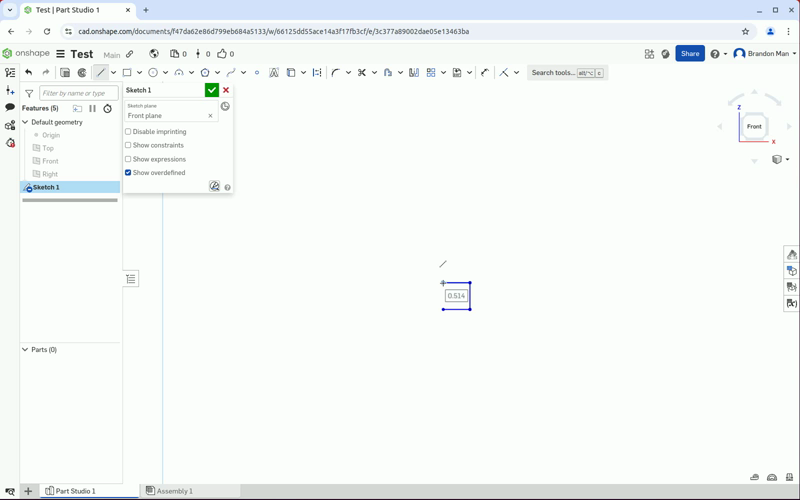
scroll(-6)
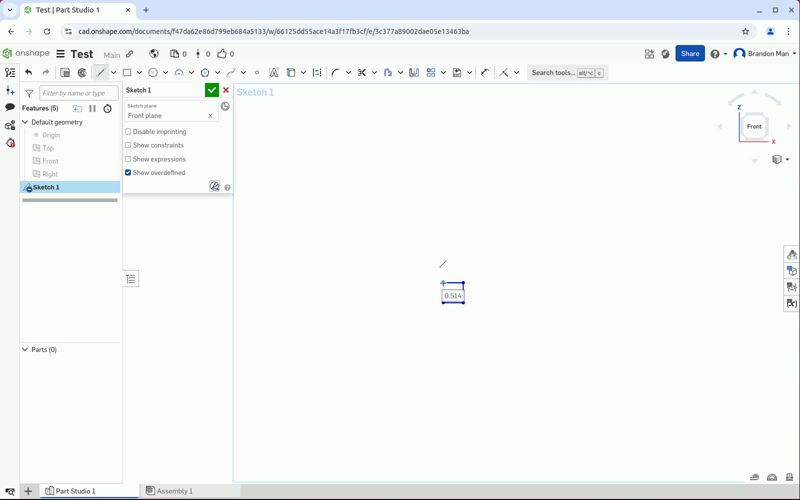
scroll(-6)
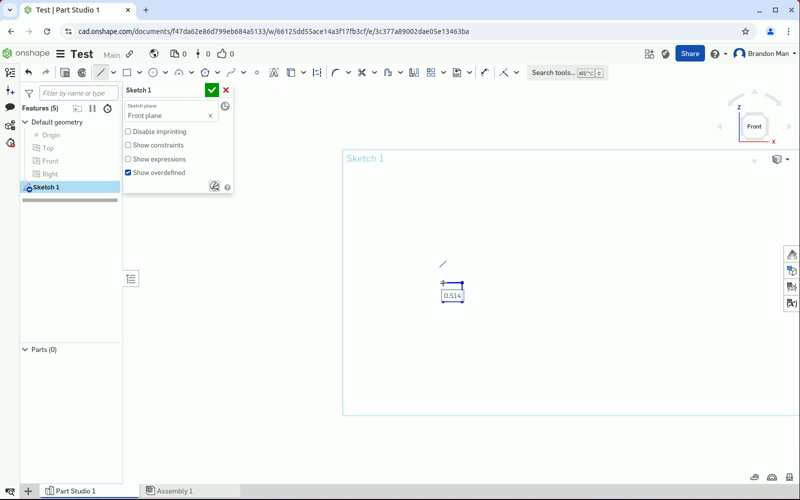
scroll(-6)
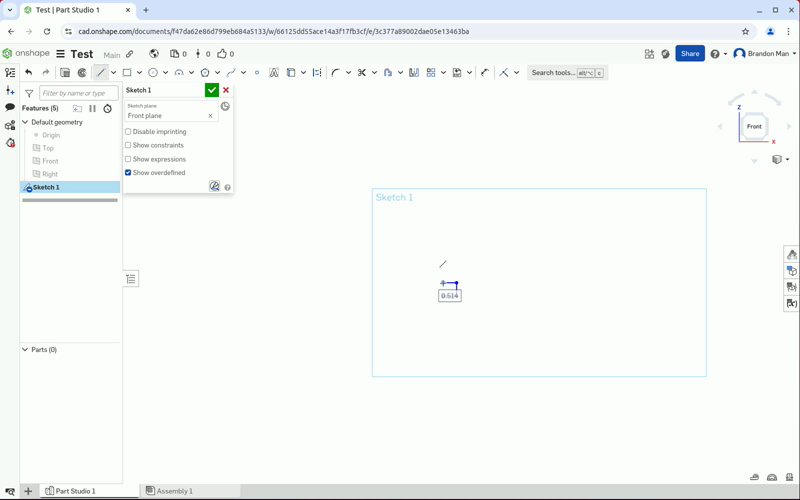
scroll(-6)
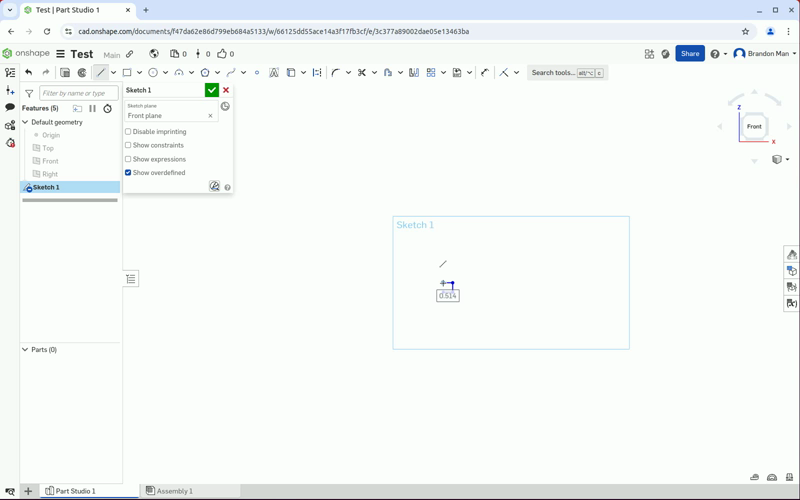
scroll(-6)
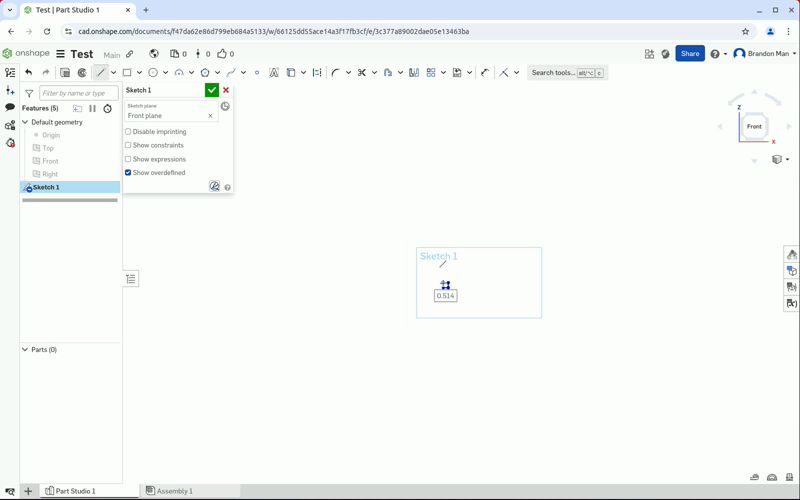
scroll(-6)
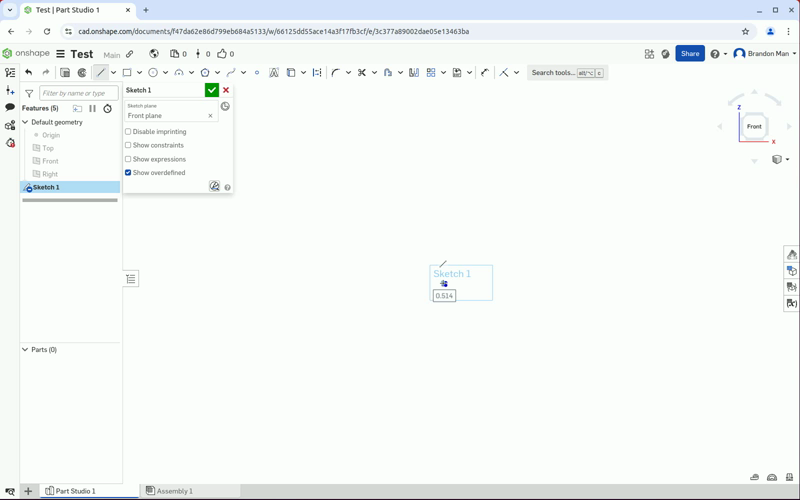
key_up(shift)
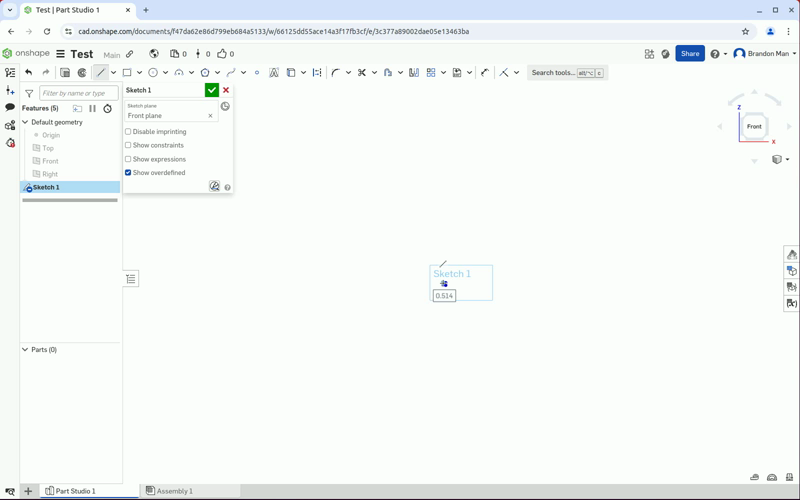
mouse_move(473, 282)
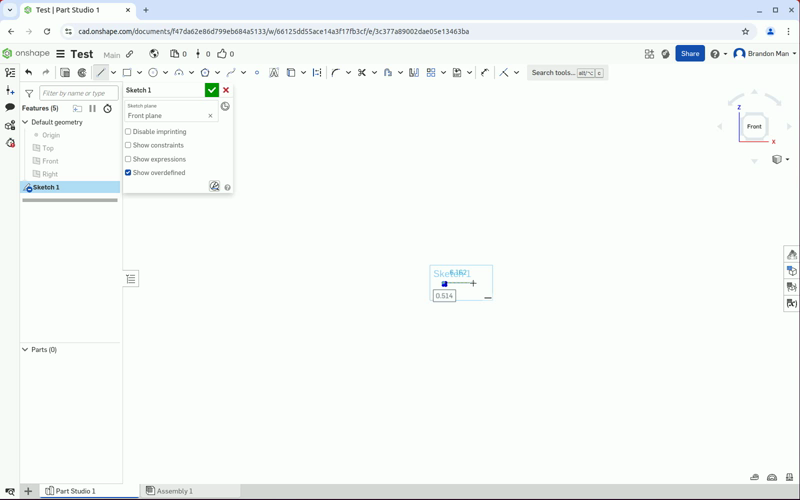
key_down(shift)
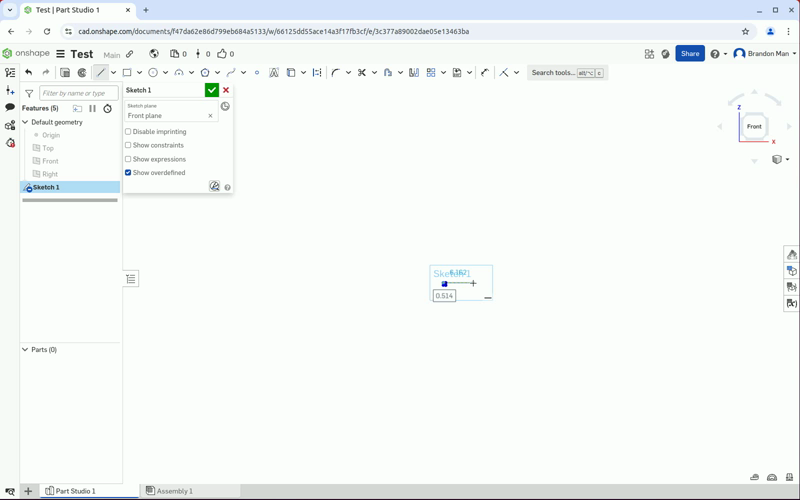
mouse_move(443, 285)
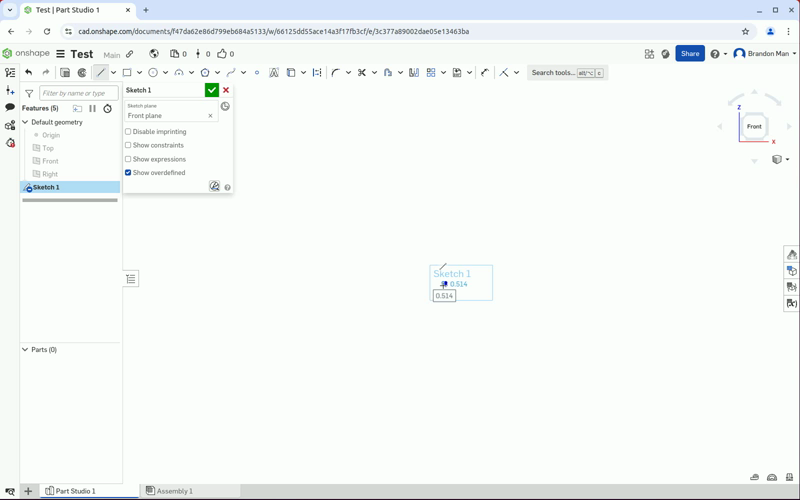
scroll(6)
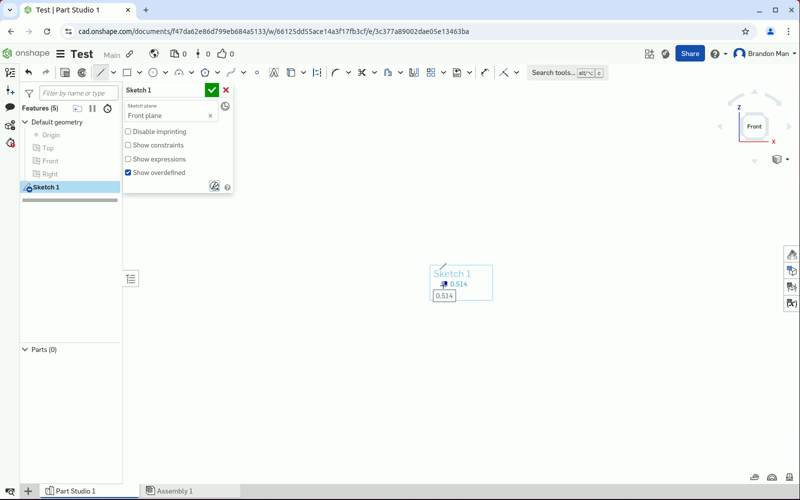
scroll(6)
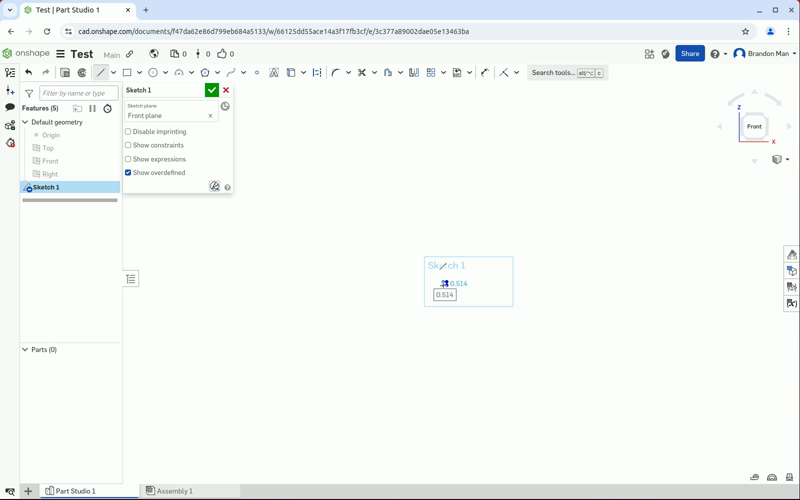
scroll(6)
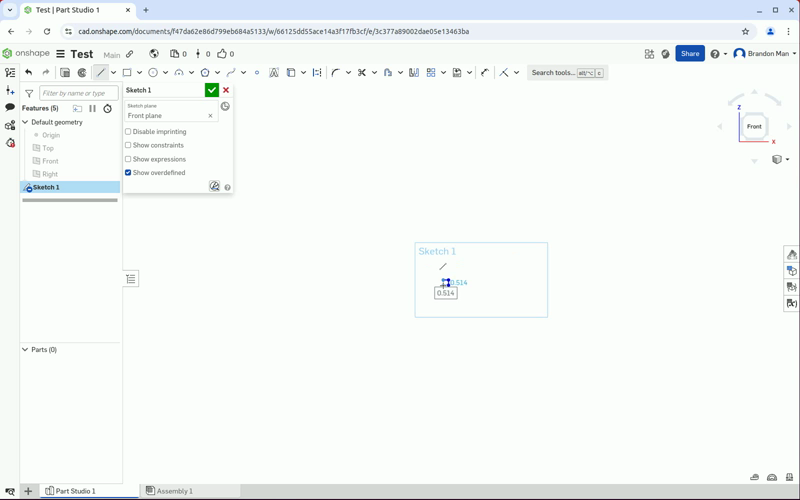
scroll(6)
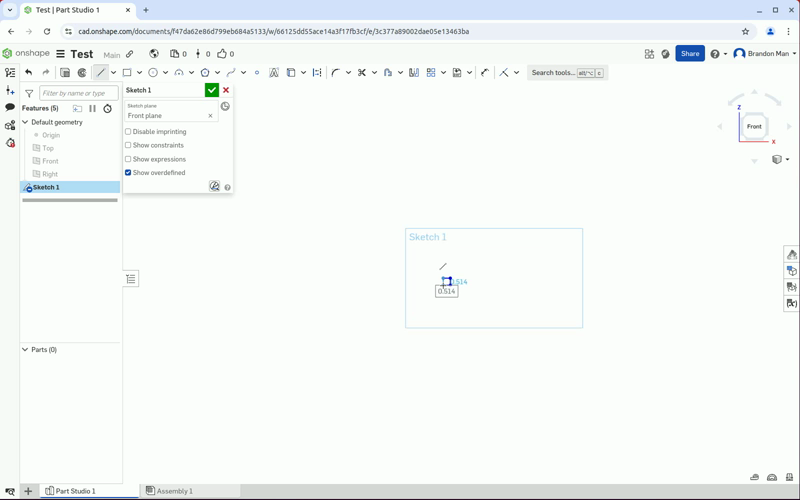
scroll(6)
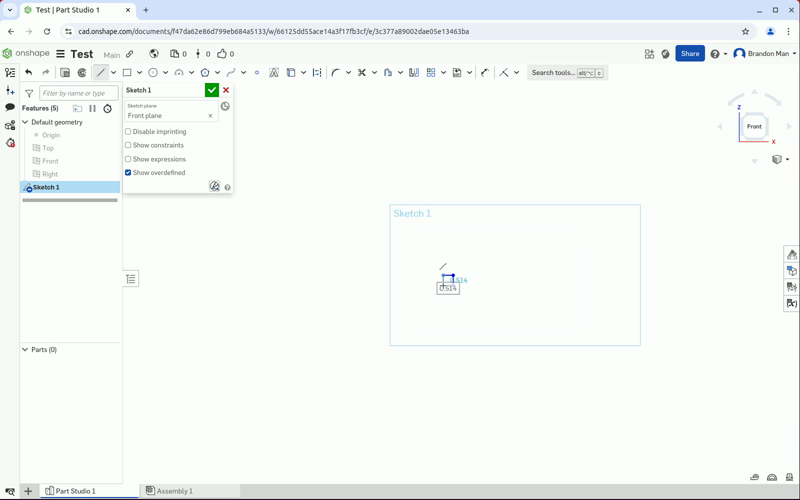
scroll(6)
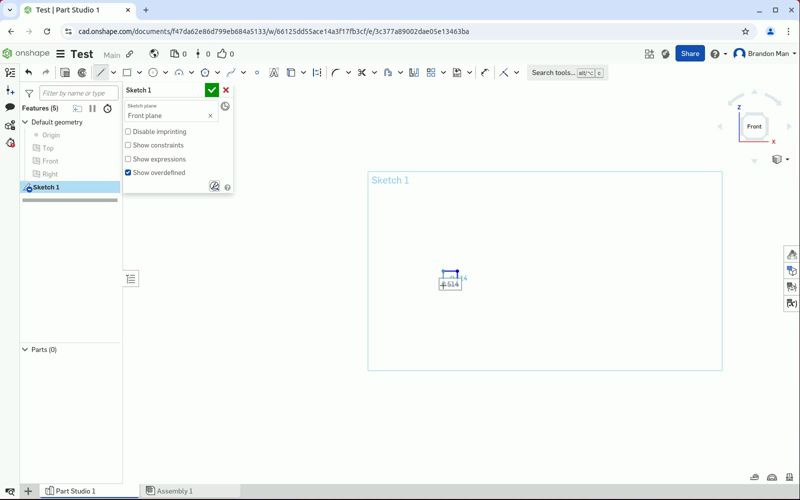
scroll(6)
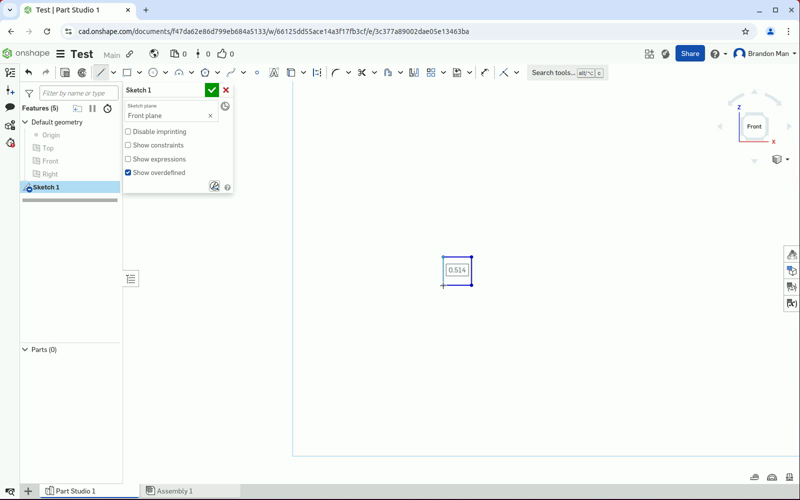
key_up(shift)
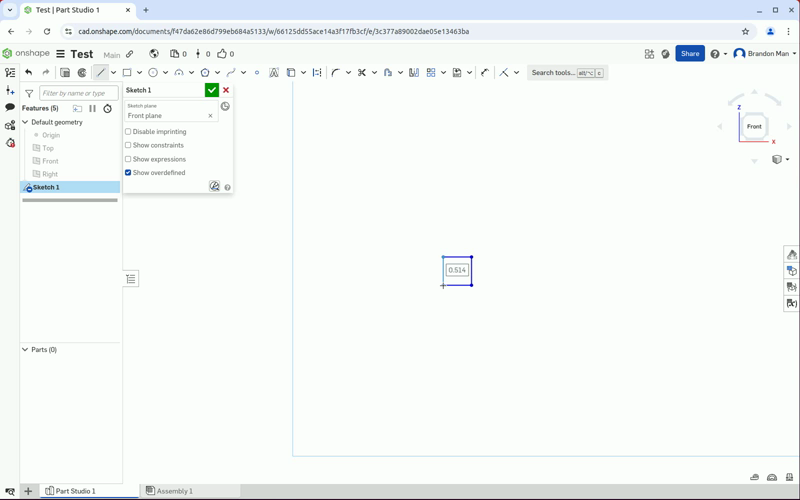
click(443, 285)
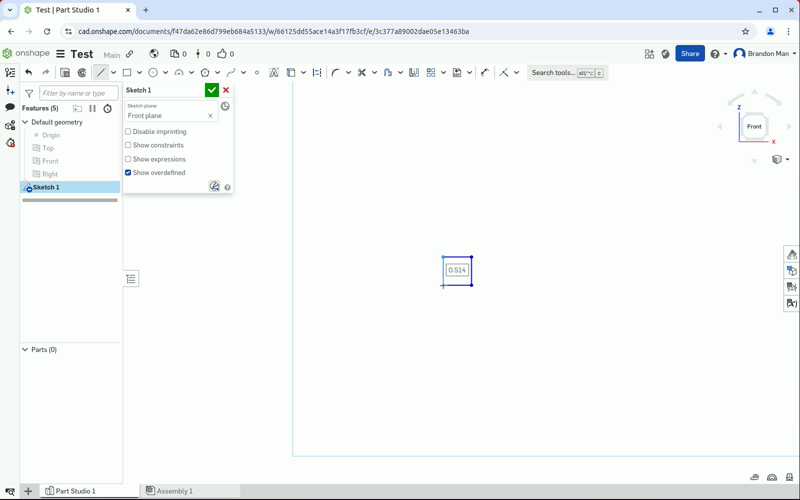
scroll(-6)
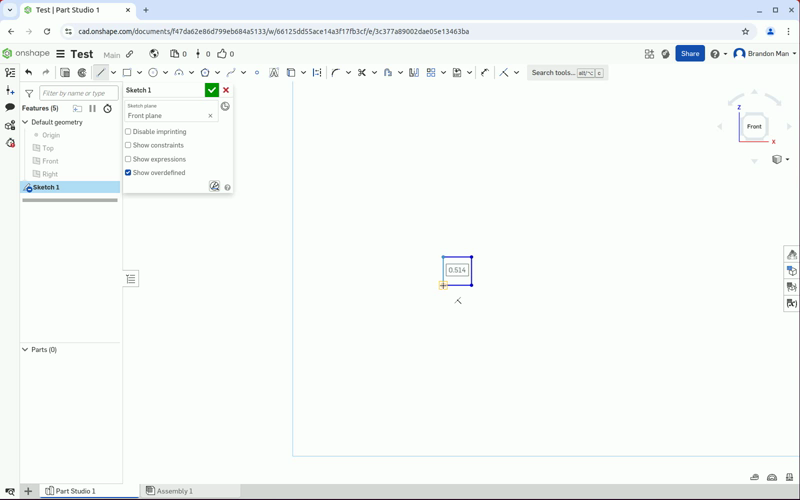
scroll(-6)
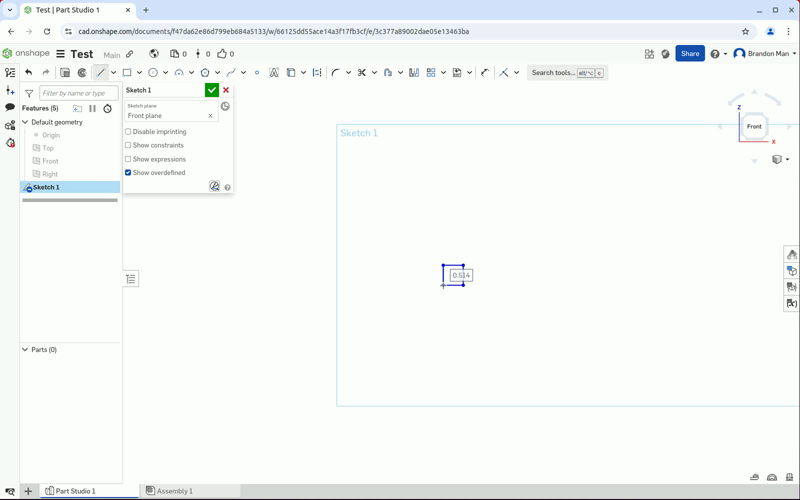
scroll(-6)
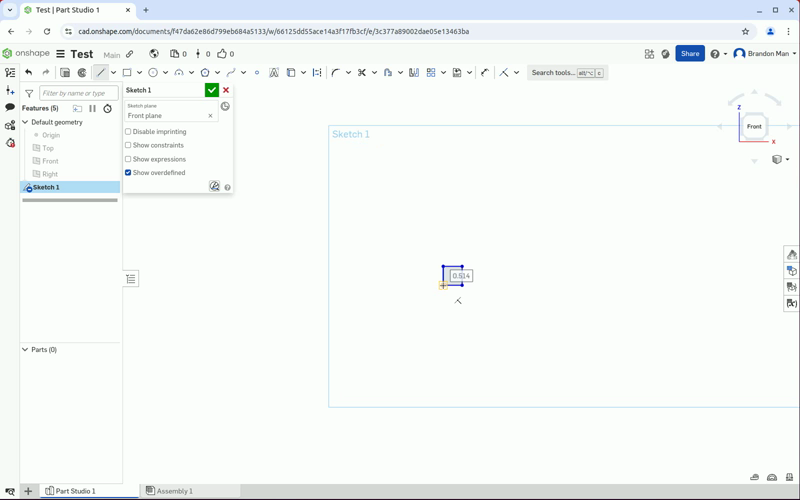
scroll(-6)
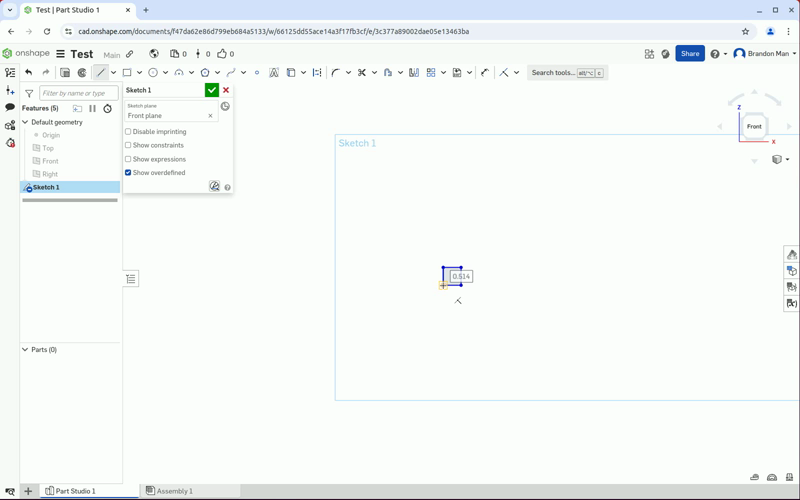
scroll(-6)
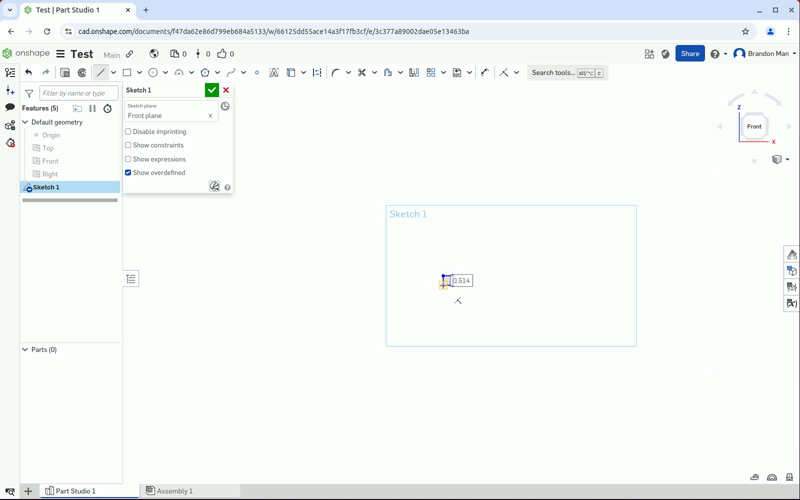
scroll(-6)
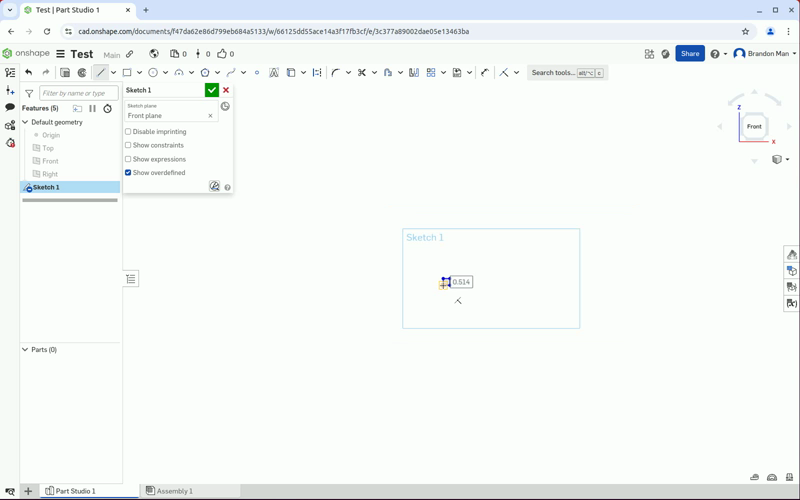
scroll(-6)
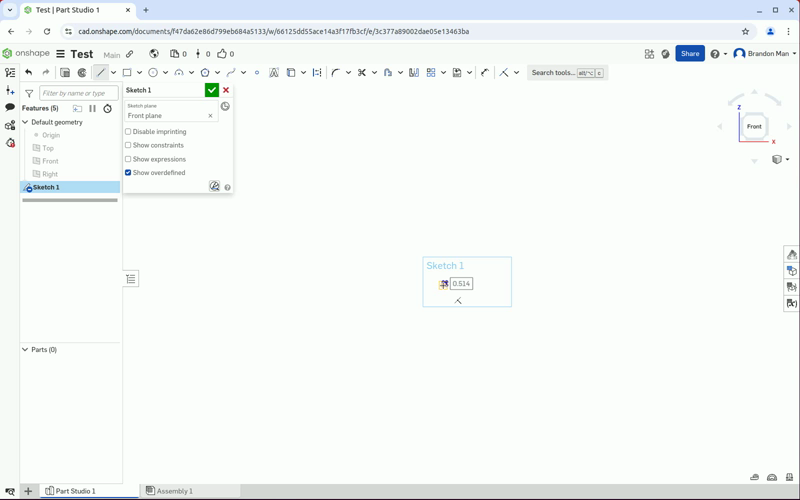
key(esc)
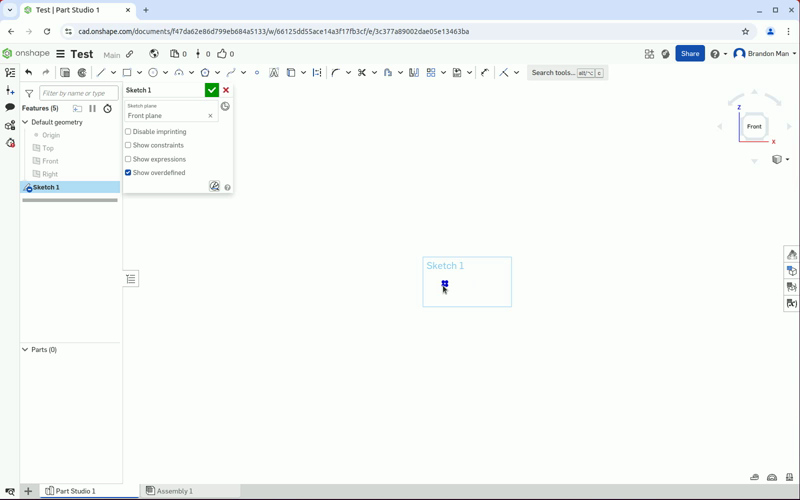
mouse_move(443, 283)
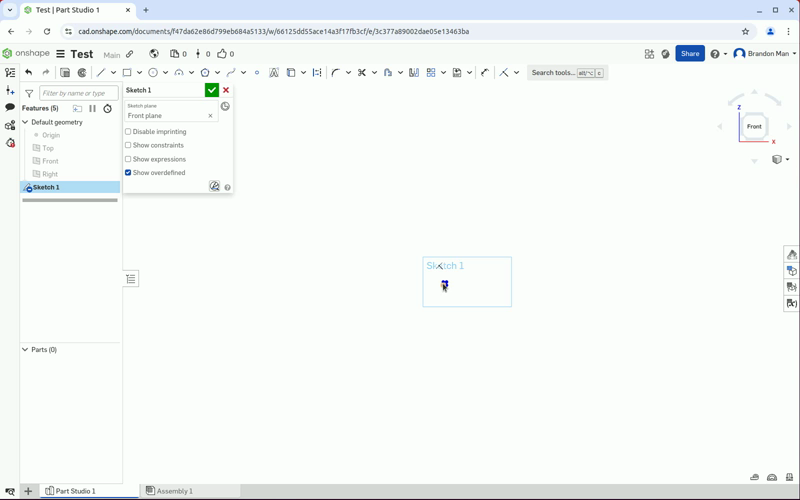
scroll(6)
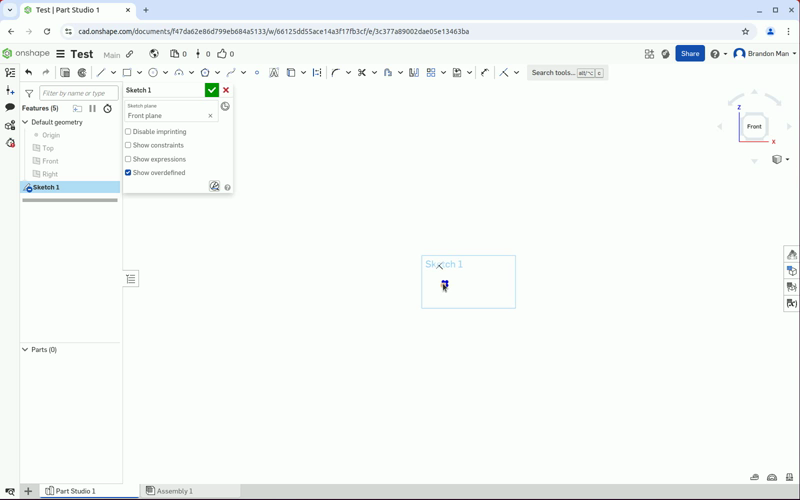
scroll(6)
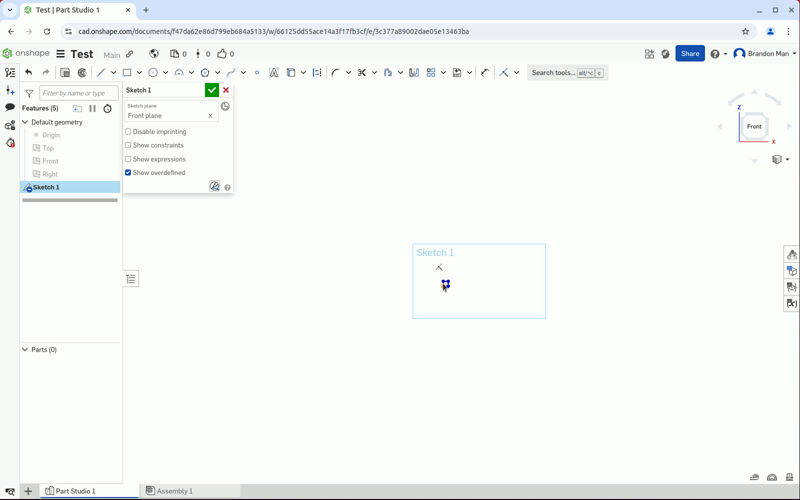
scroll(6)
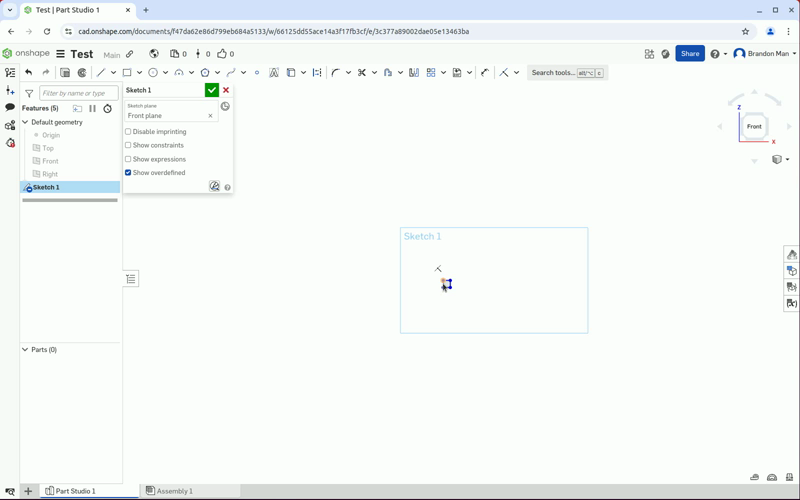
scroll(6)
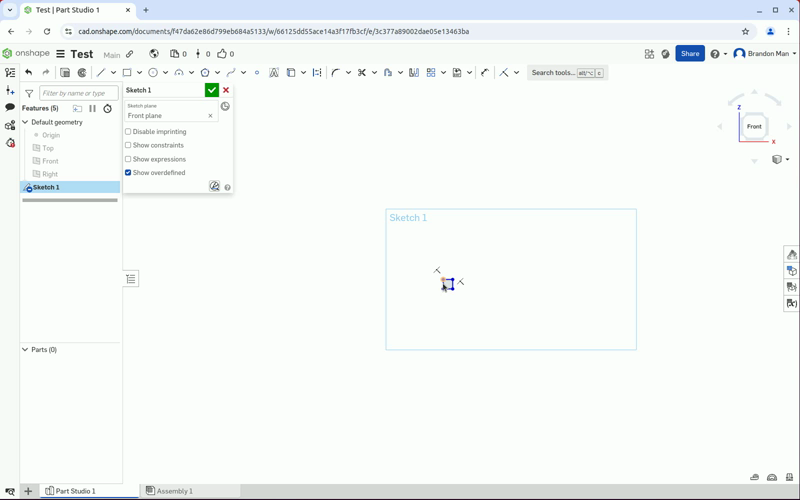
scroll(6)
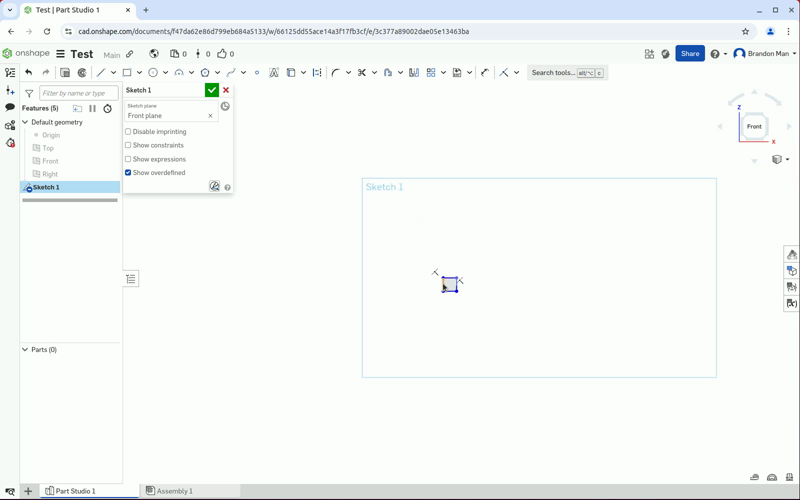
scroll(6)
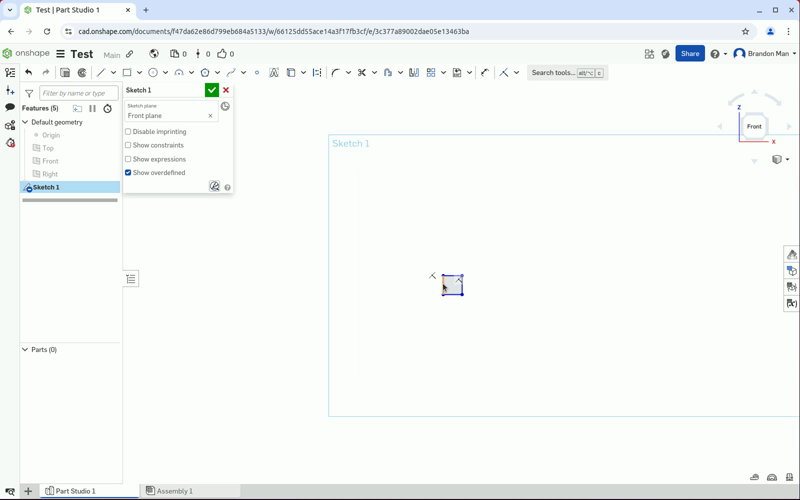
scroll(6)
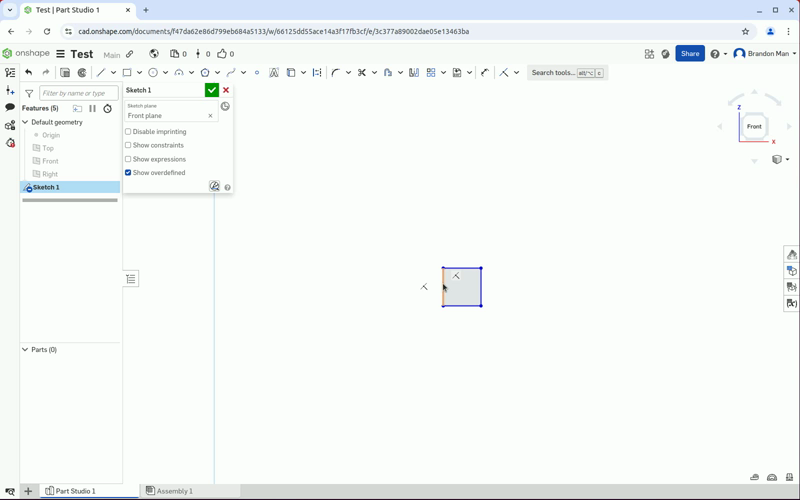
click(443, 283)
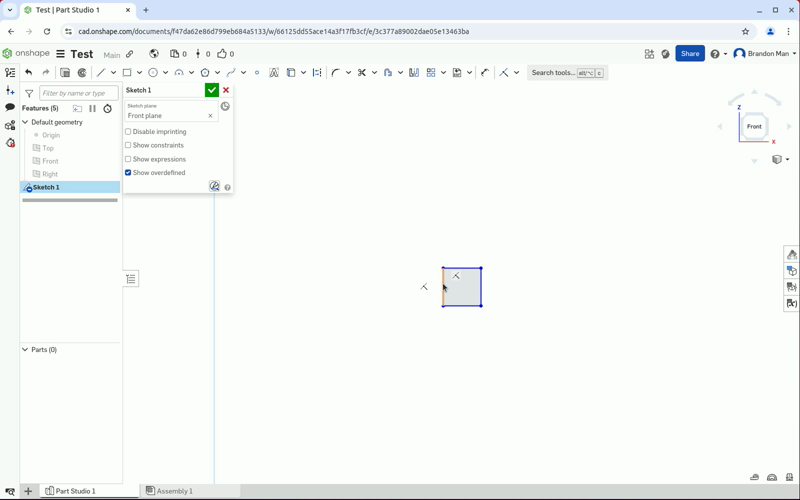
scroll(-6)
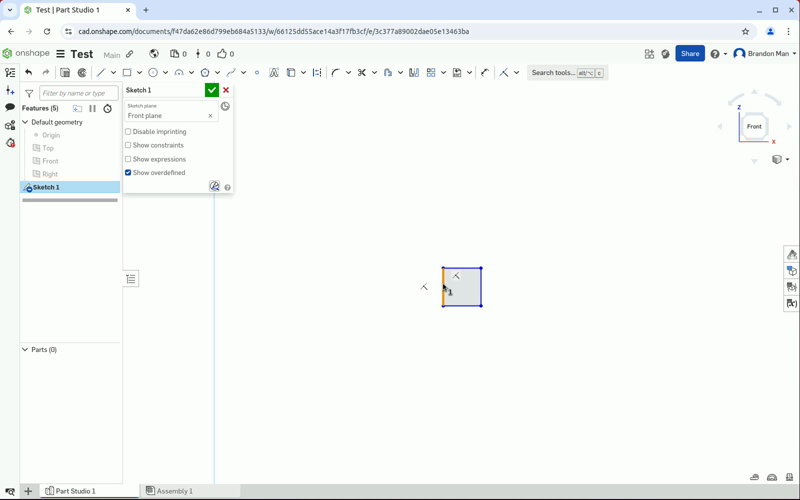
scroll(-6)
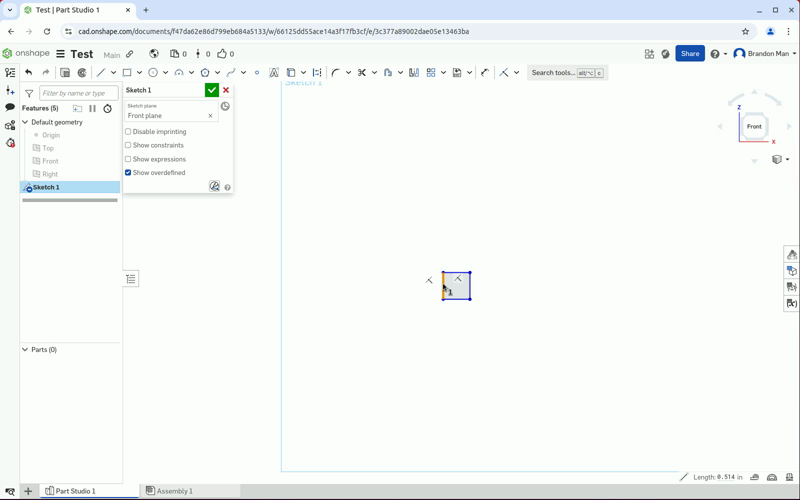
scroll(-6)
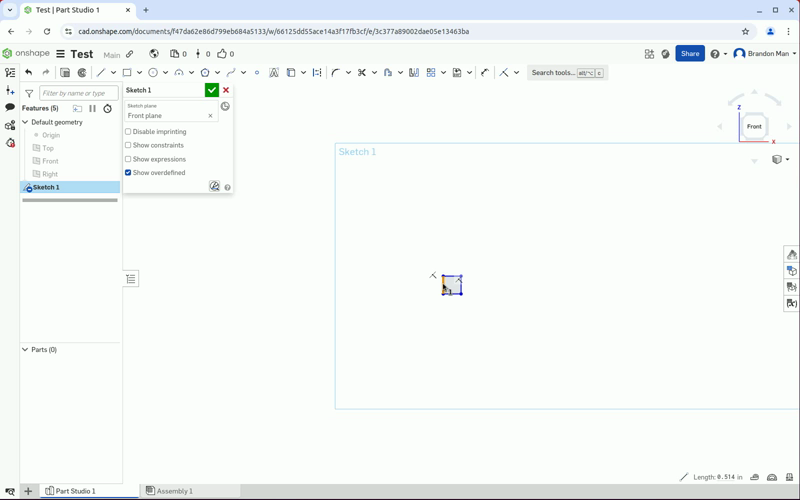
scroll(-6)
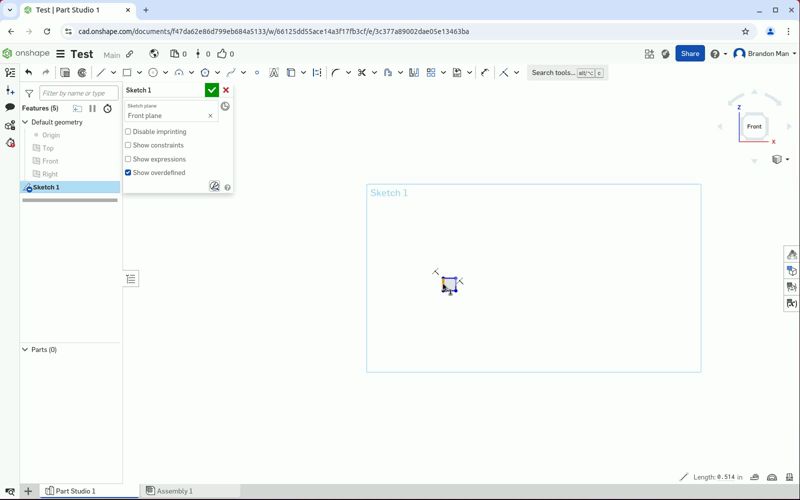
scroll(-6)
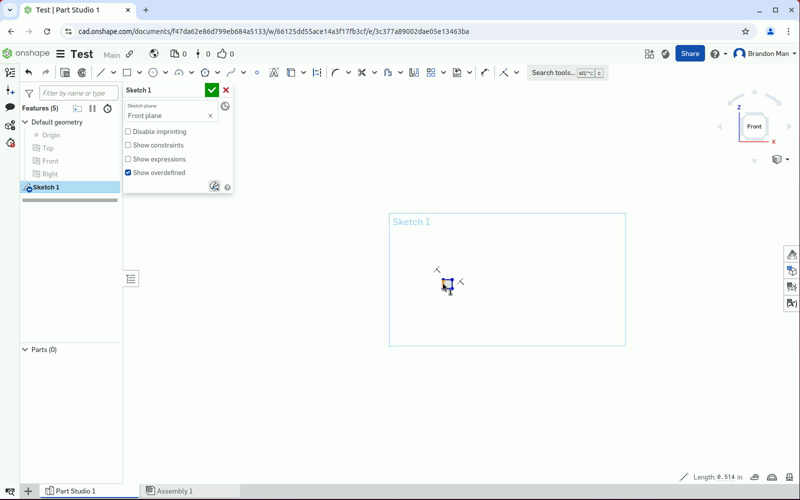
scroll(-6)
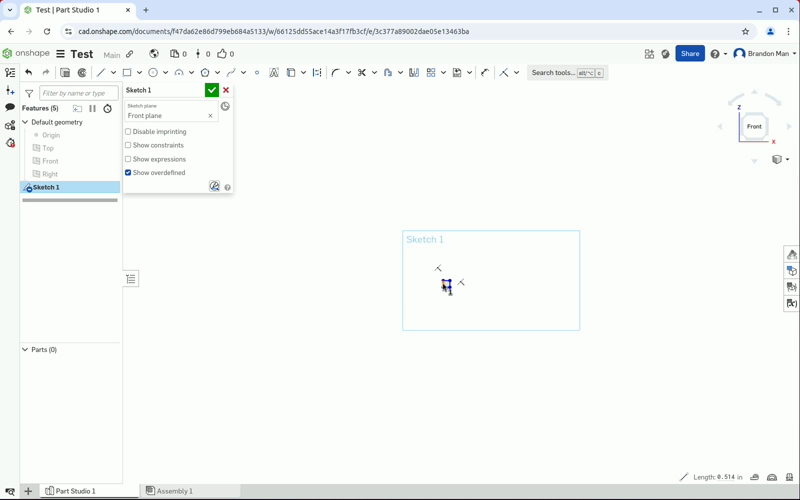
scroll(-6)
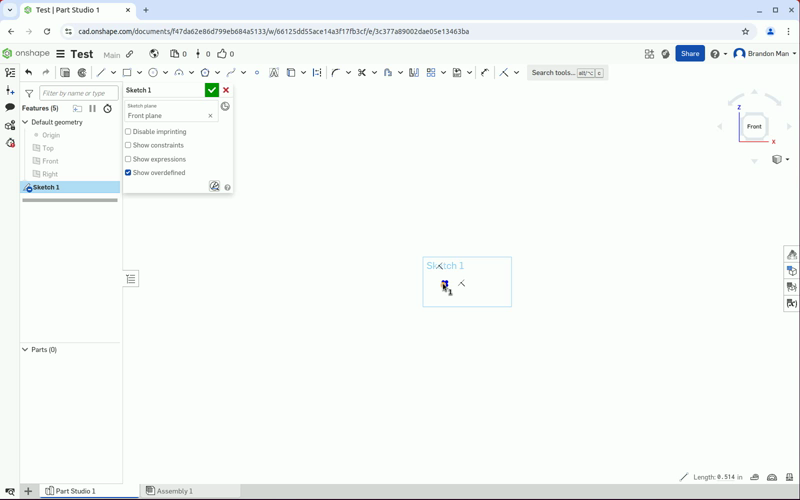
mouse_move(73, 352)
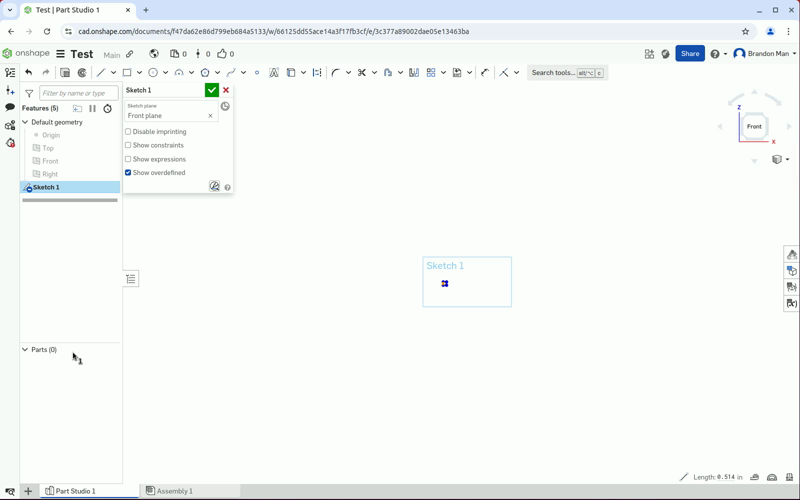
key(shift+y)
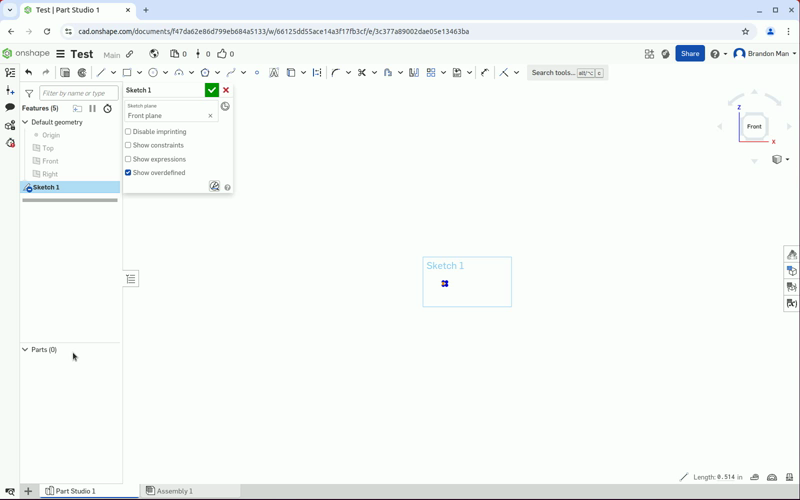
key(shift+e)
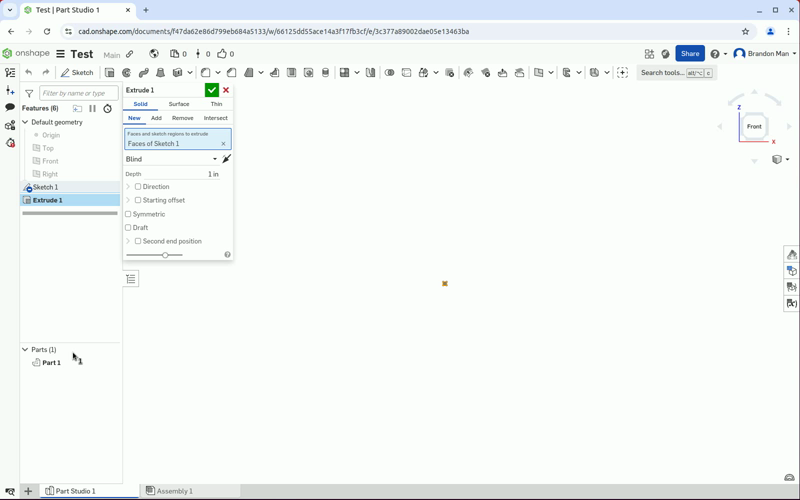
mouse_move(143, 106)
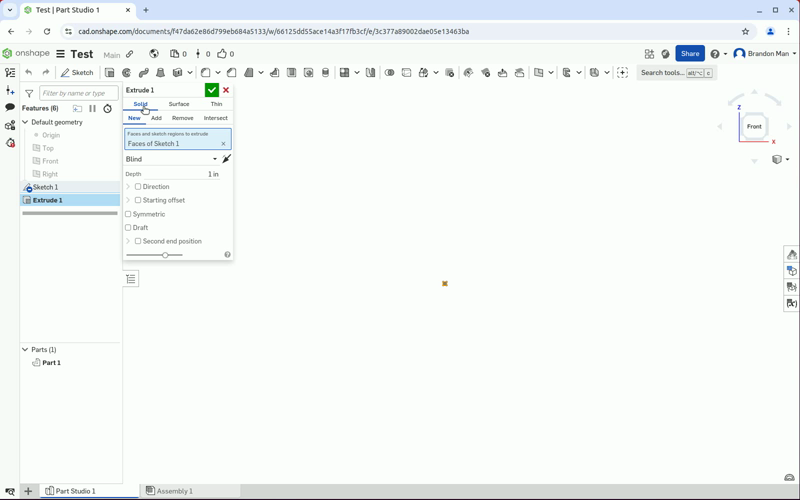
click(143, 106)
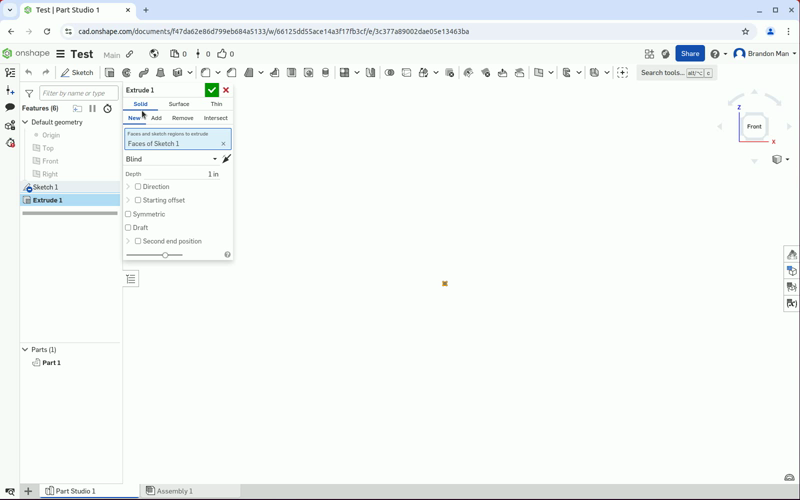
mouse_move(137, 120)
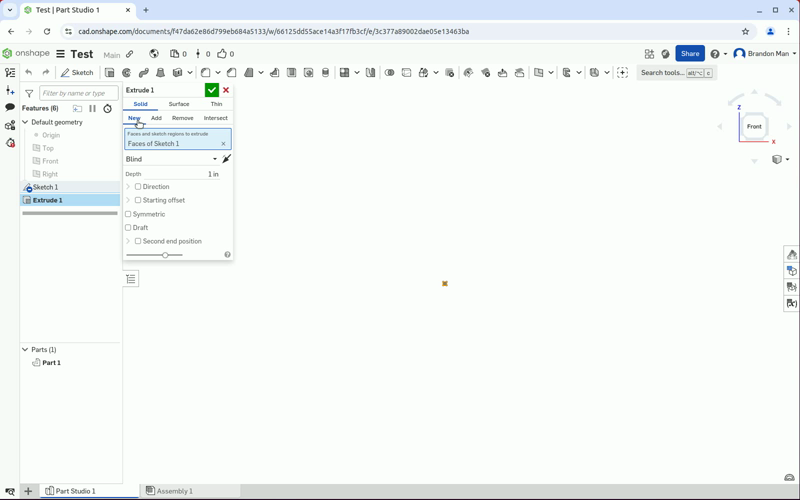
click(137, 120)
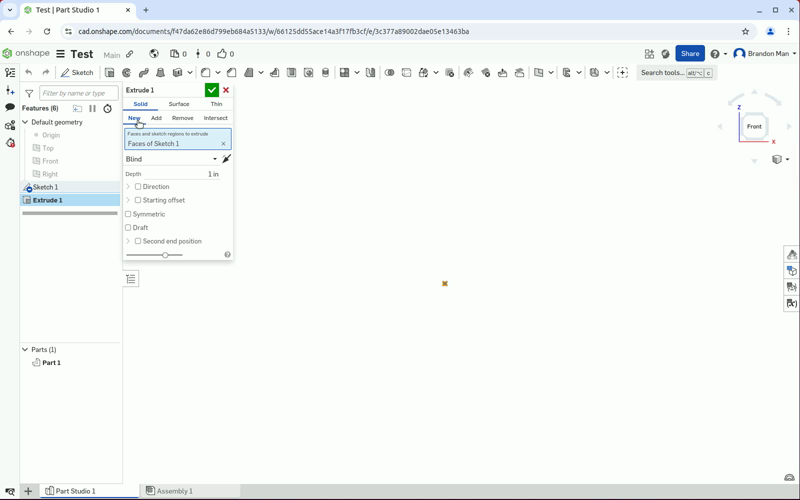
key(tab, 4)
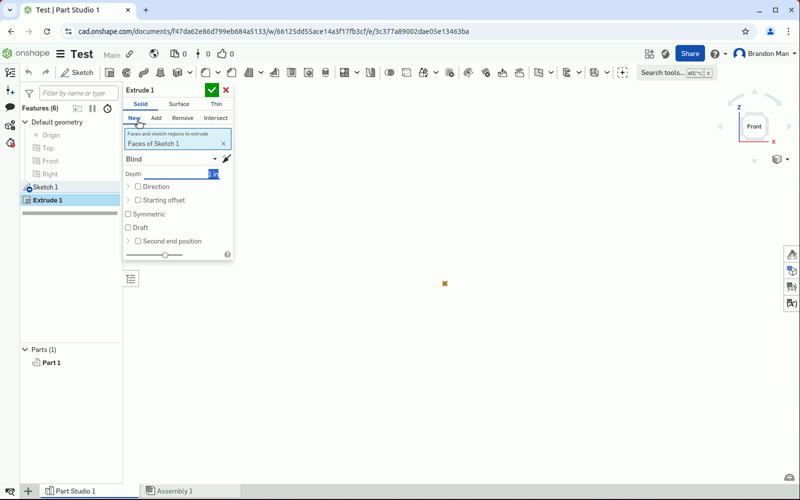
text(23.108)
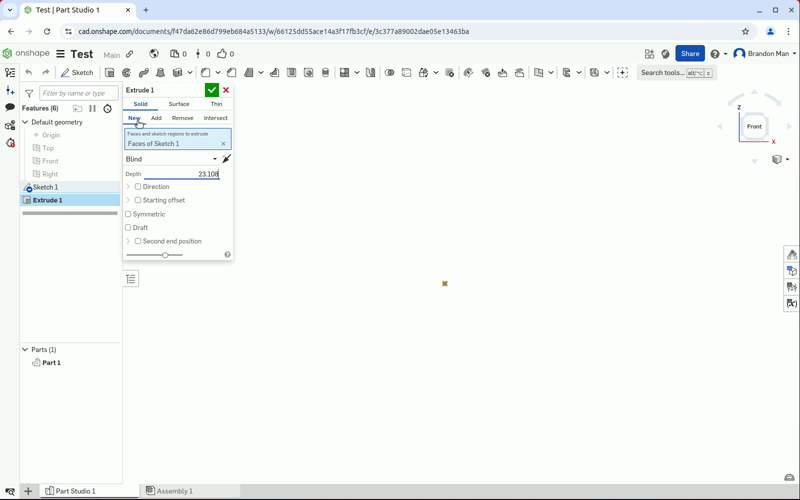
key(enter)
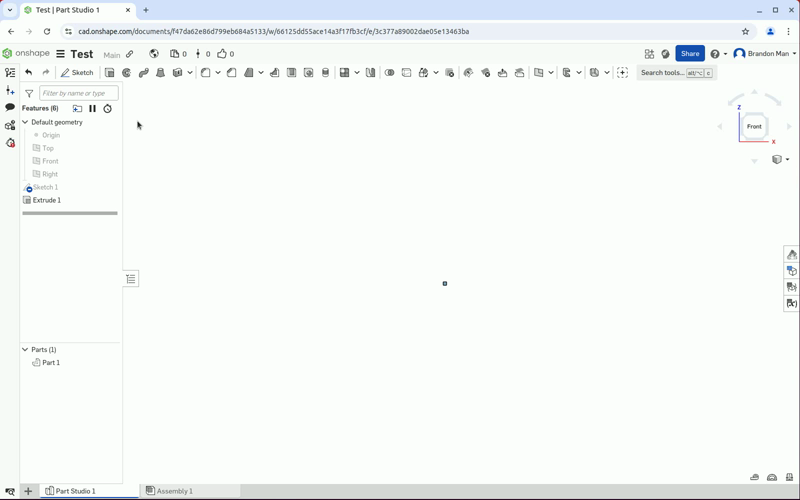
key(shift+h)
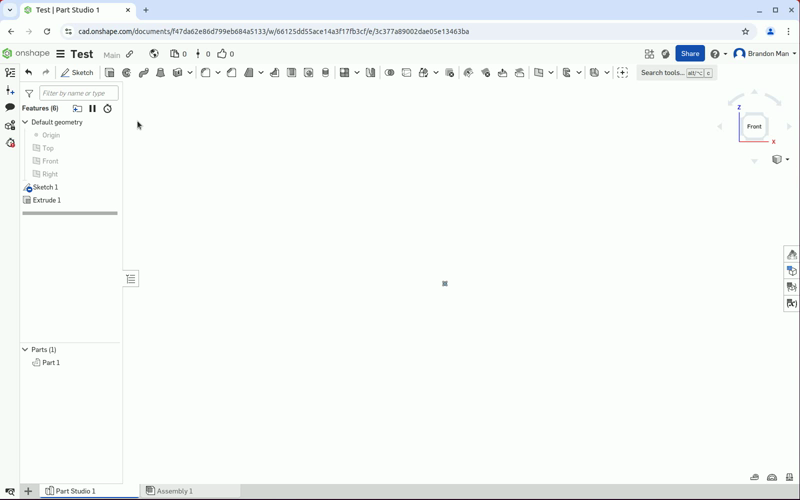
key(shift+h)
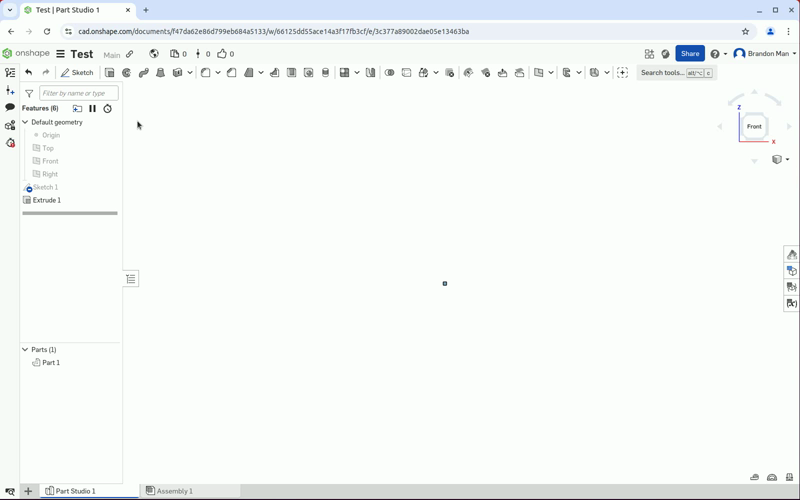
mouse_move(73, 189)
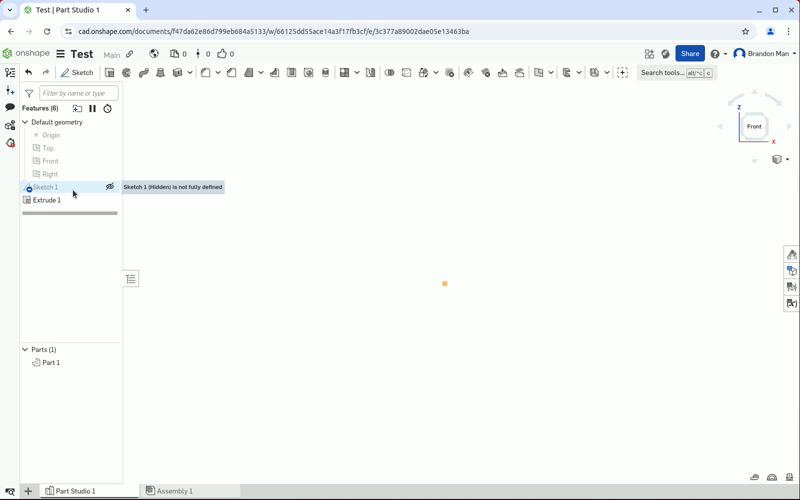
click(73, 189)
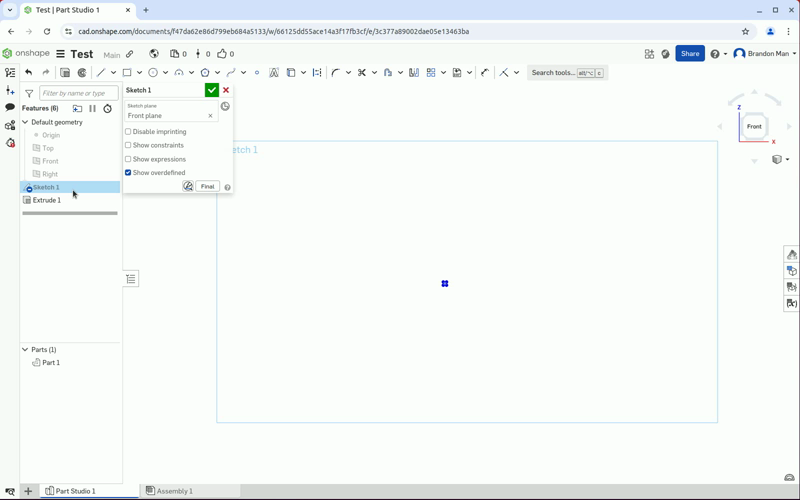
mouse_move(229, 92)
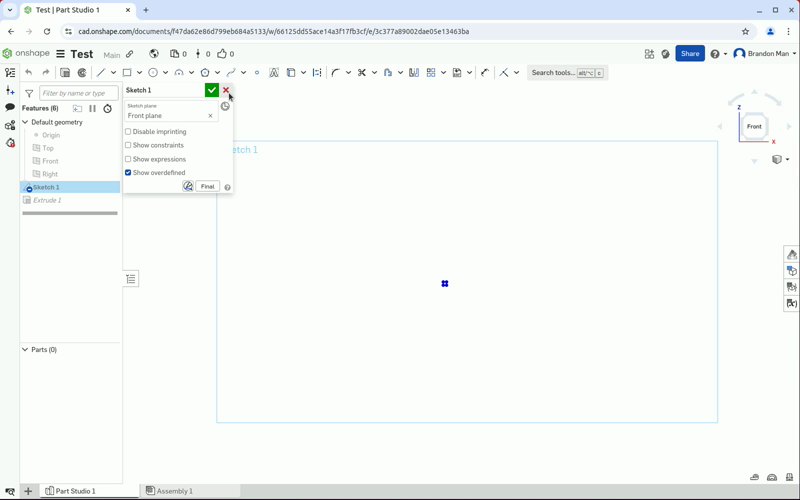
click(229, 92)
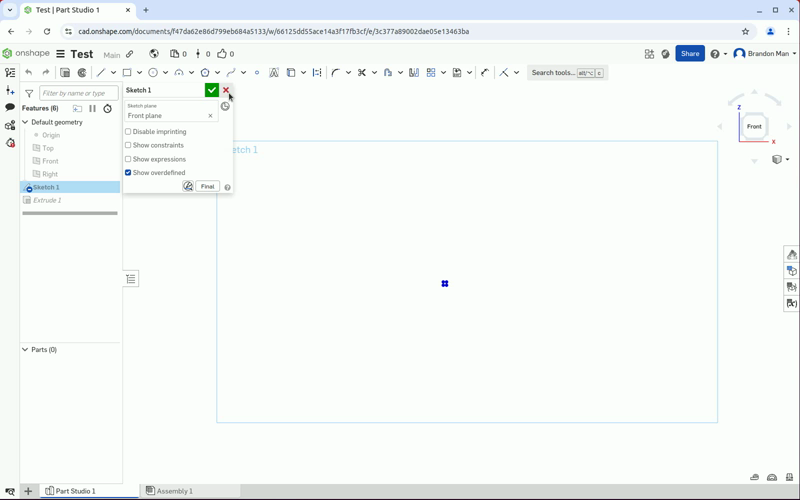
key(shift+s)
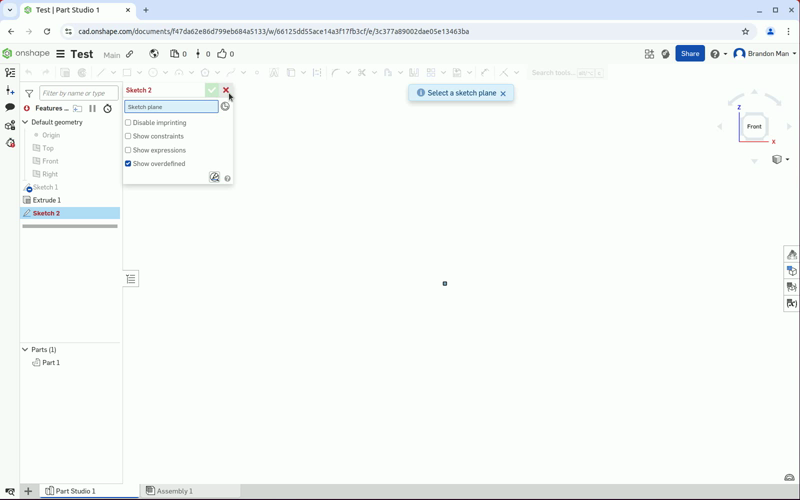
mouse_move(73, 163)
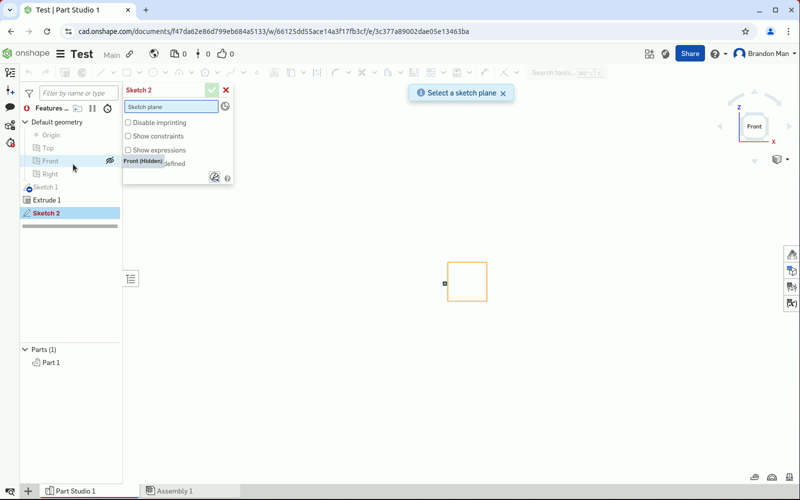
click(73, 163)
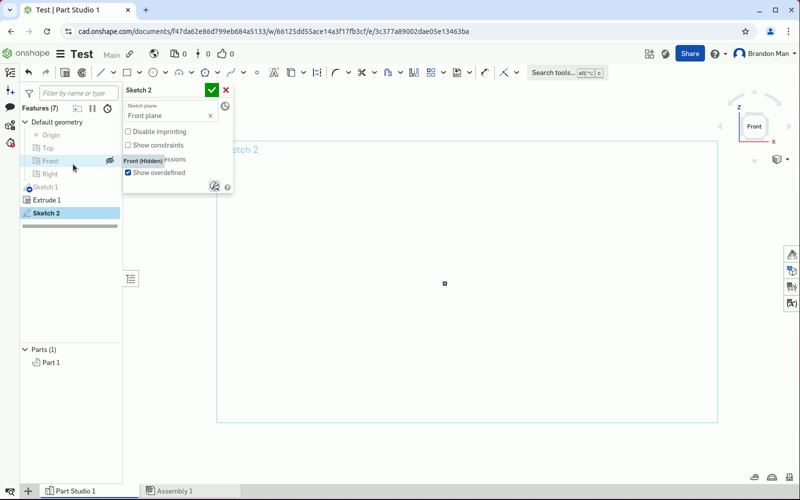
mouse_move(73, 352)
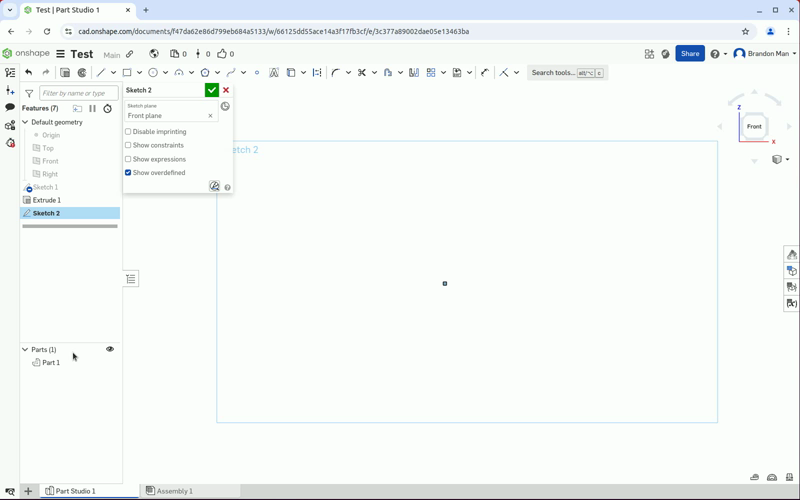
key(y)
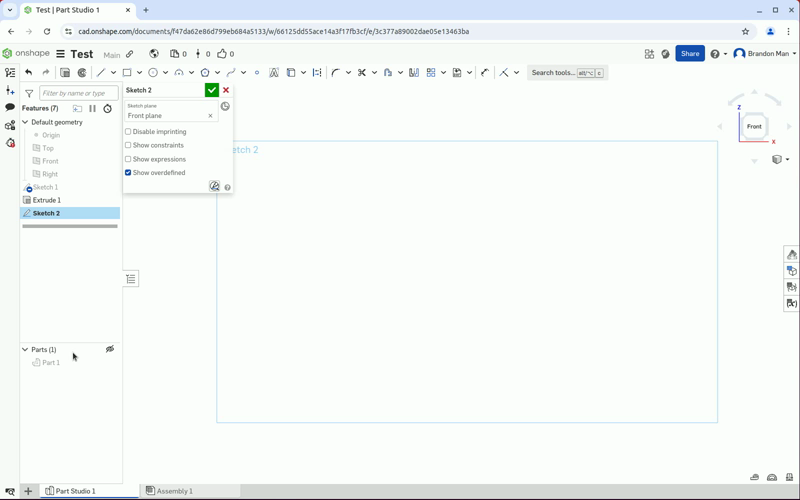
key(l)
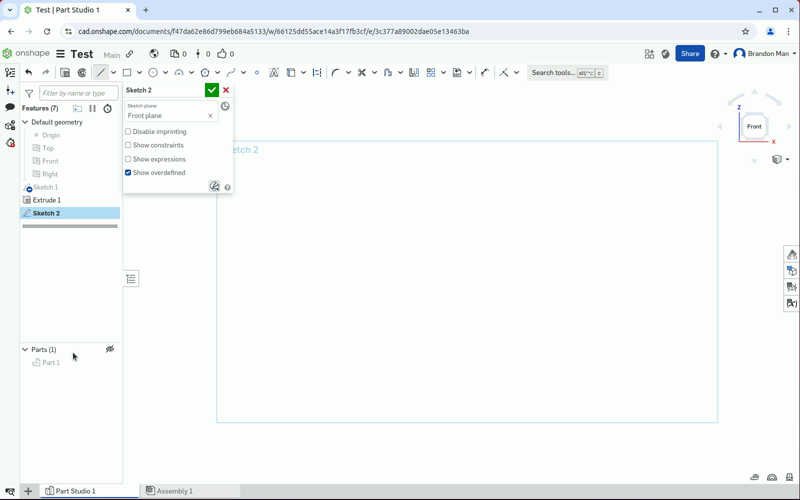
key_down(shift)
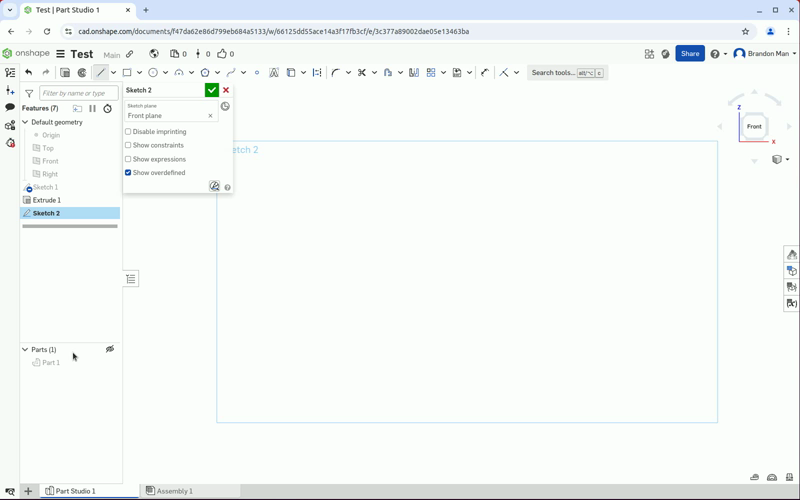
mouse_move(457, 285)
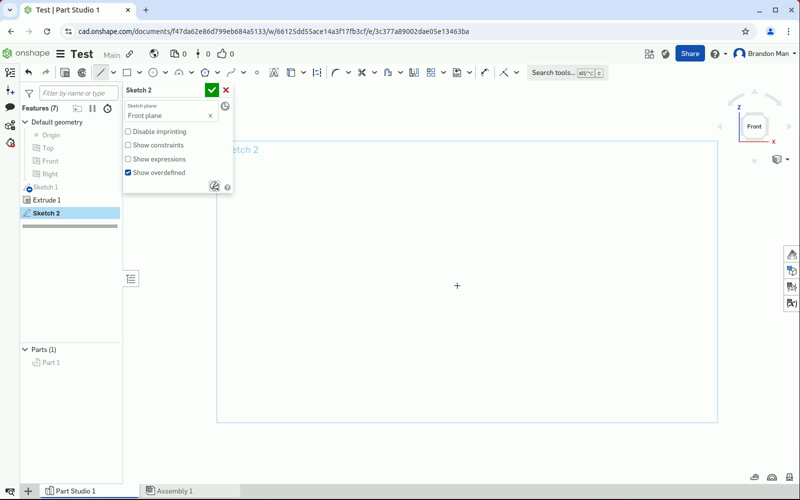
click(457, 285)
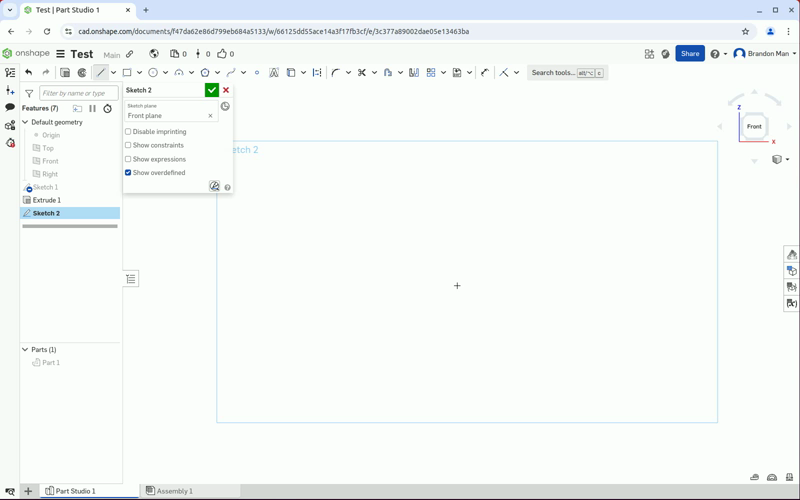
key_up(shift)
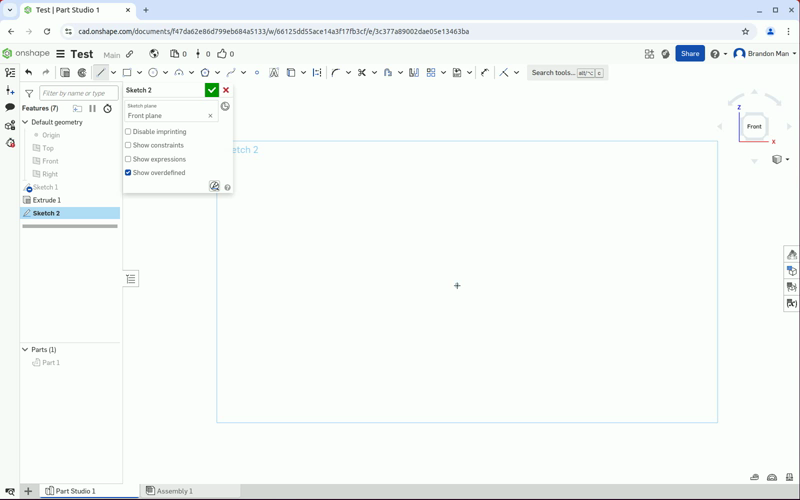
key_down(shift)
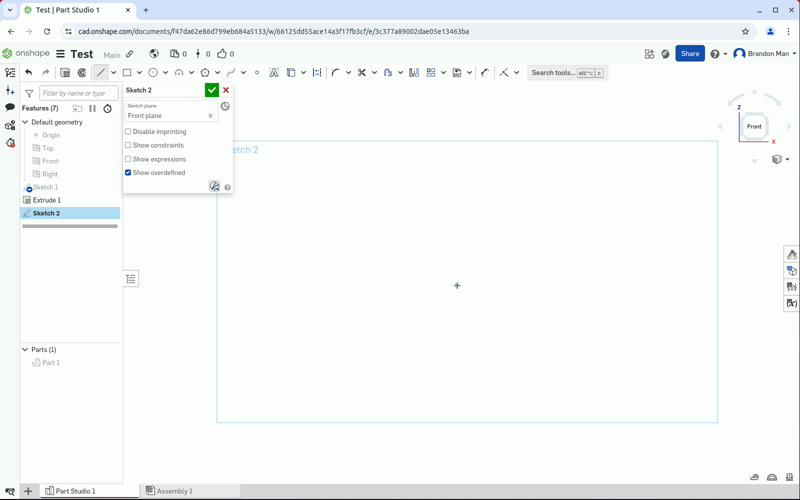
mouse_move(487, 285)
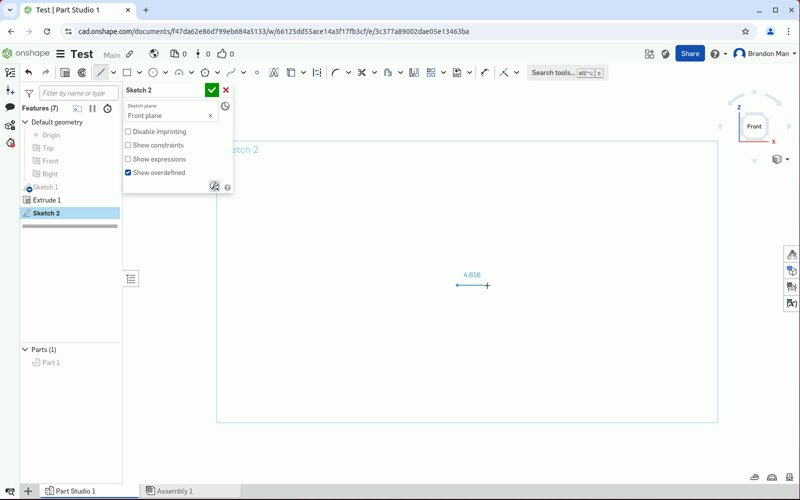
mouse_move(459, 285)
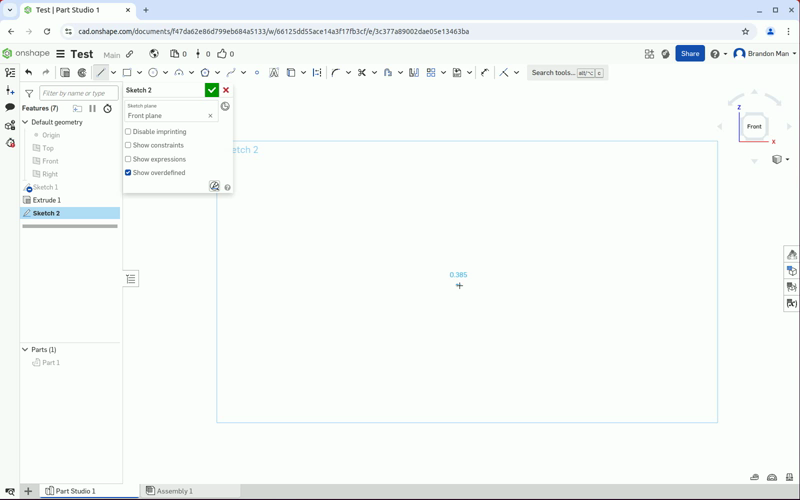
scroll(6)
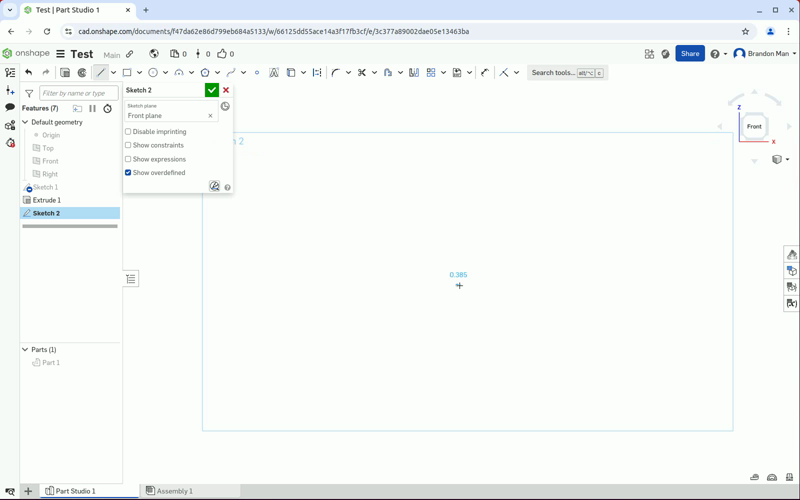
scroll(6)
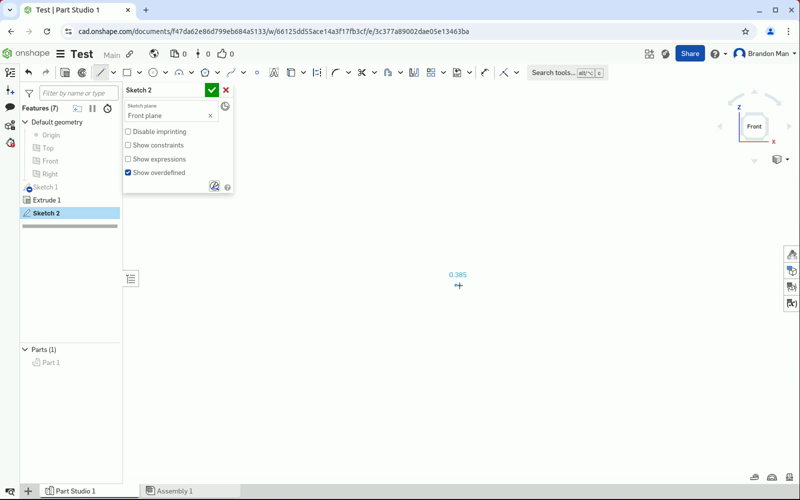
scroll(6)
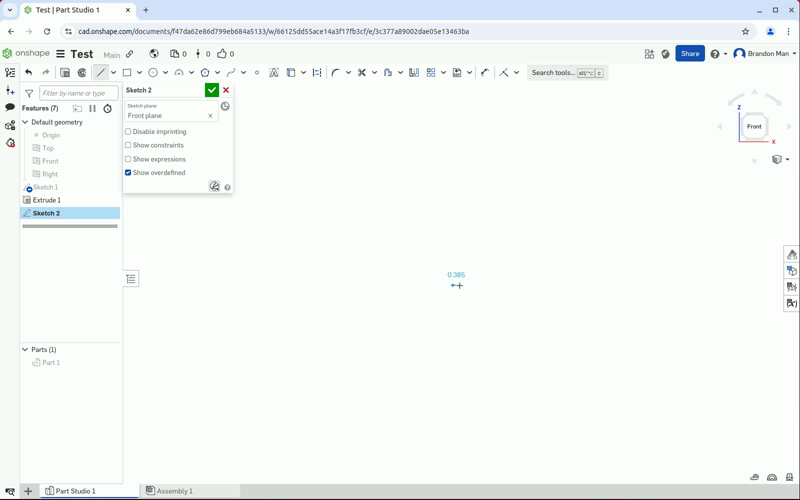
scroll(6)
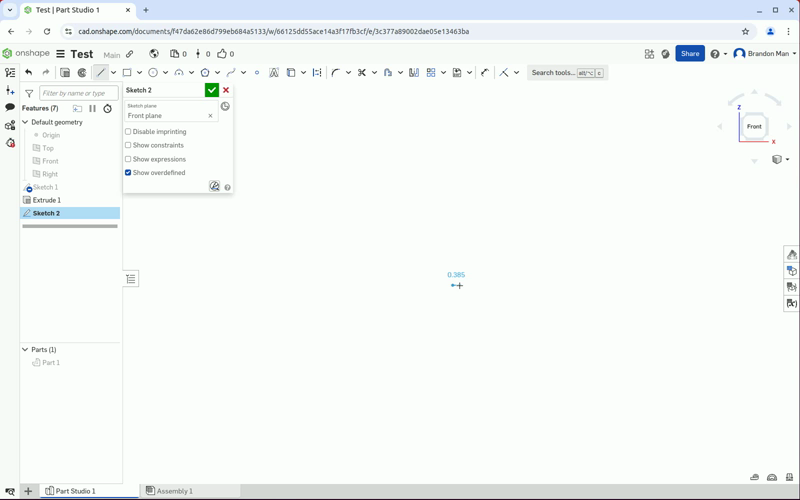
scroll(6)
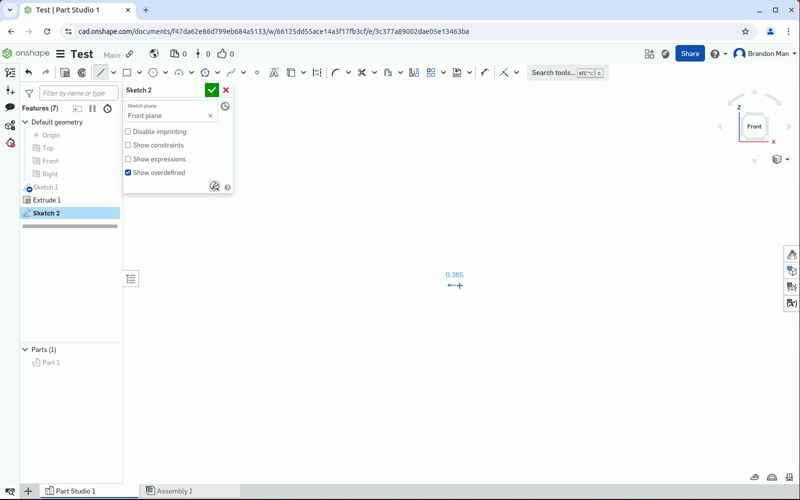
scroll(6)
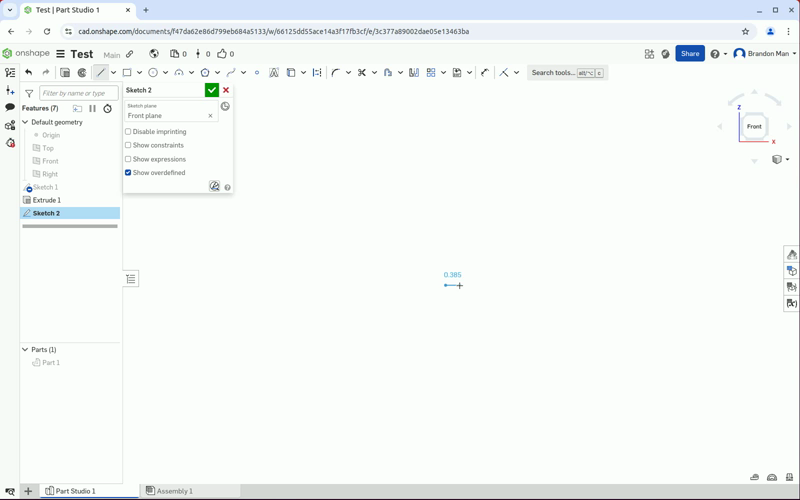
scroll(6)
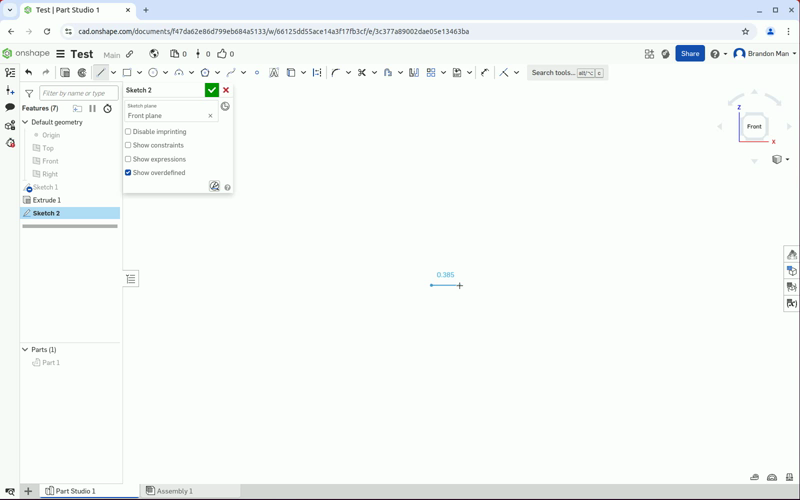
click(459, 285)
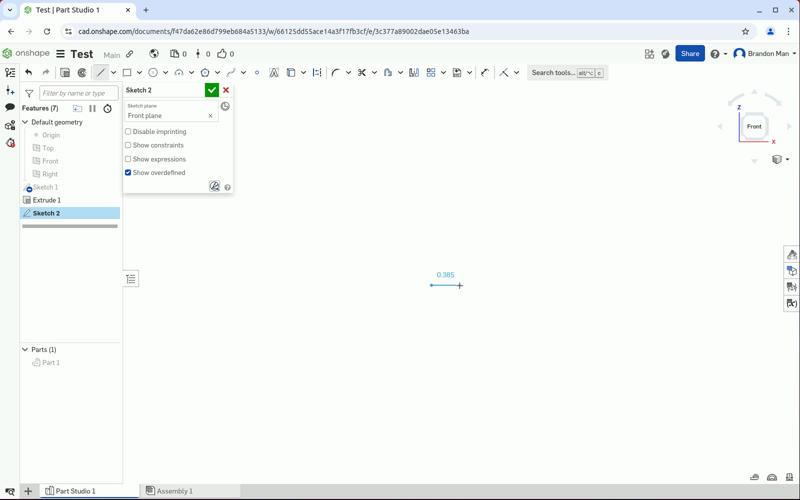
scroll(-6)
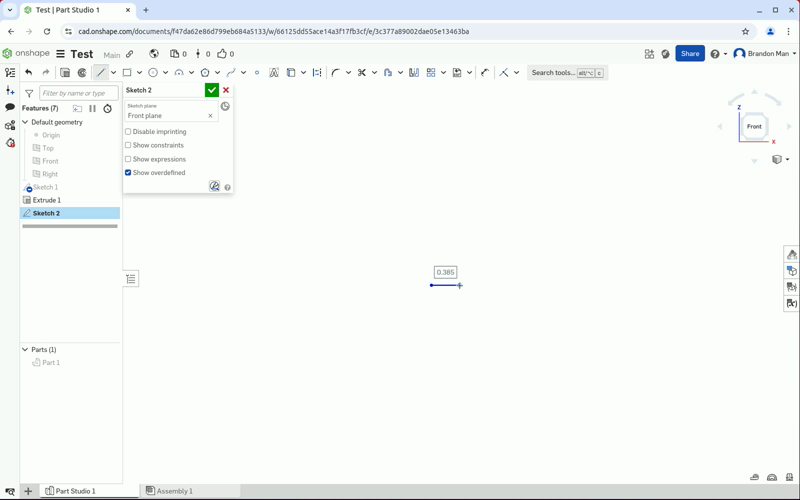
scroll(-6)
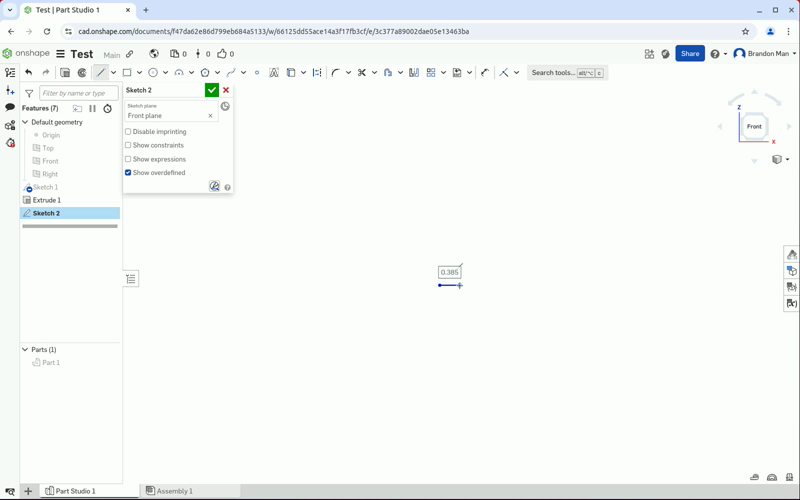
scroll(-6)
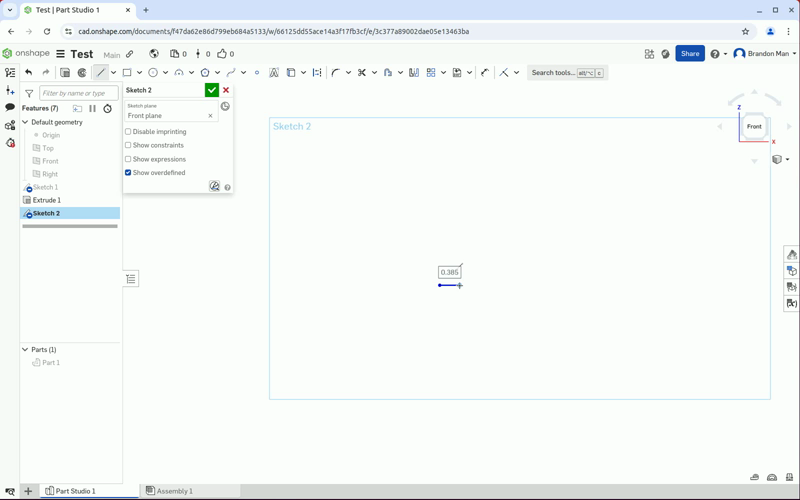
scroll(-6)
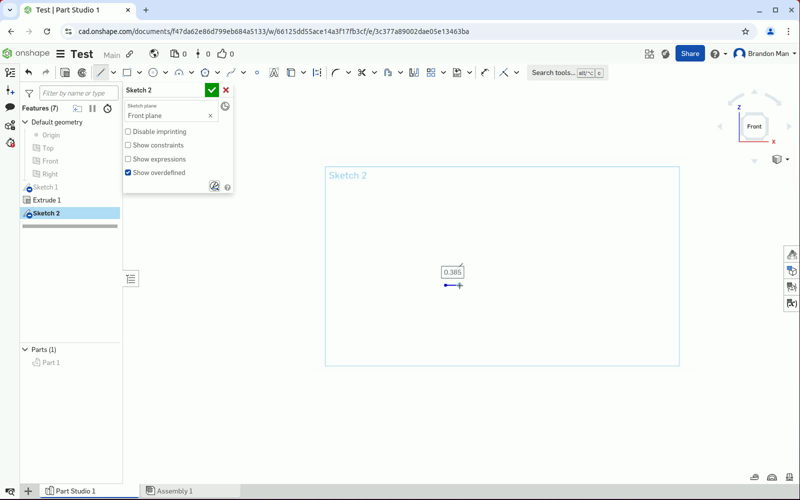
scroll(-6)
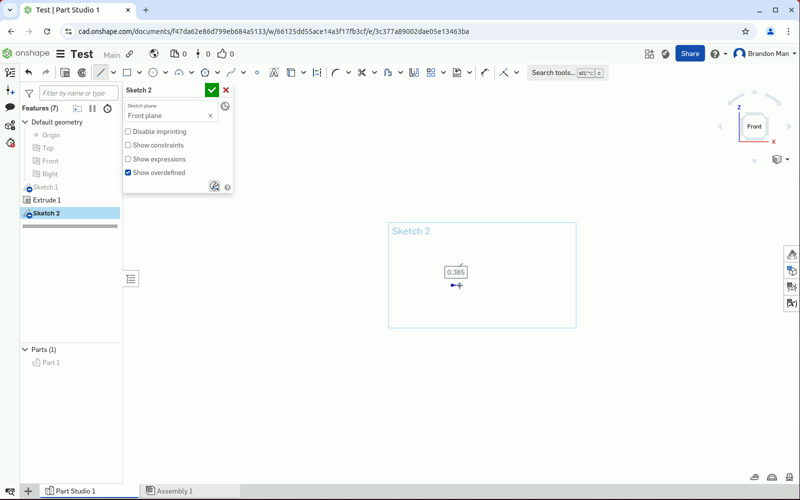
scroll(-6)
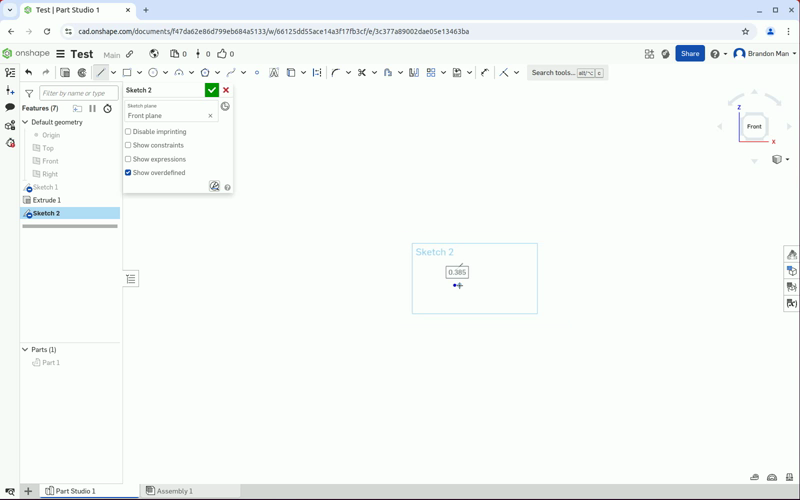
scroll(-6)
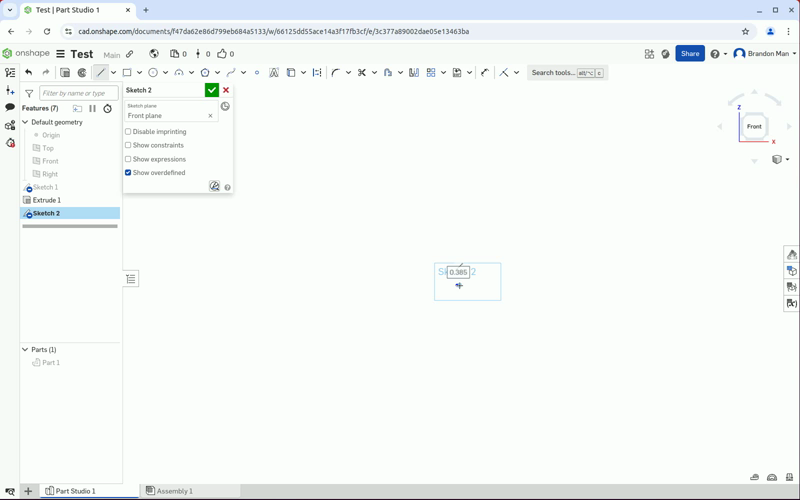
key_up(shift)
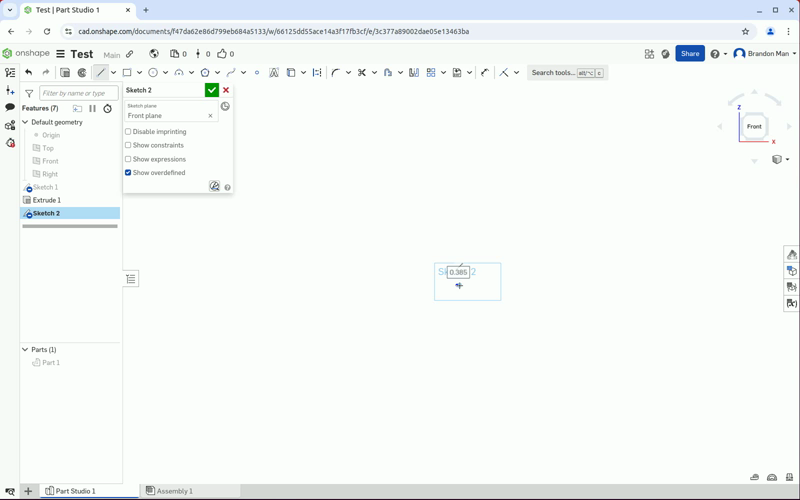
key_down(shift)
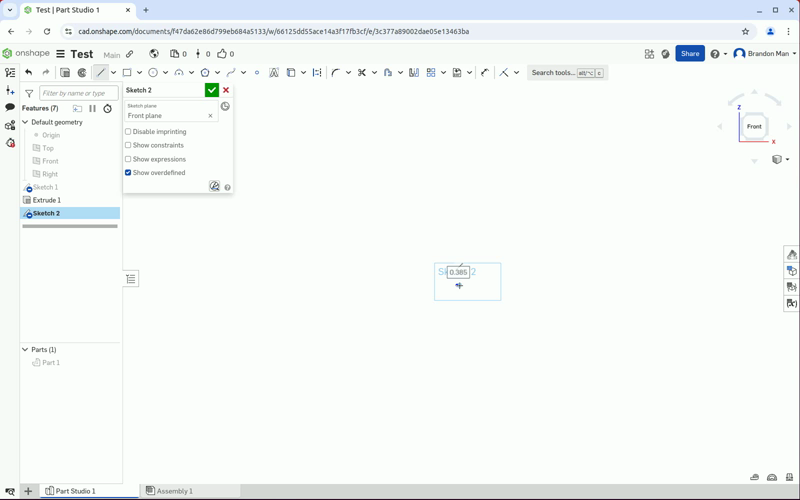
mouse_move(489, 285)
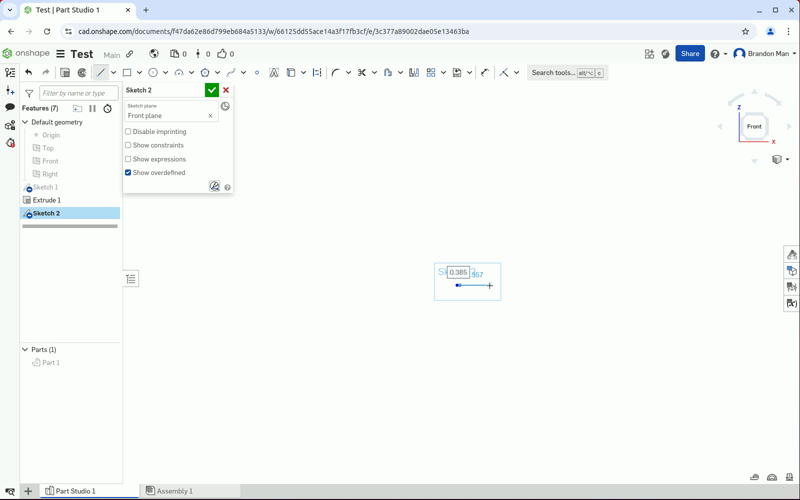
mouse_move(459, 282)
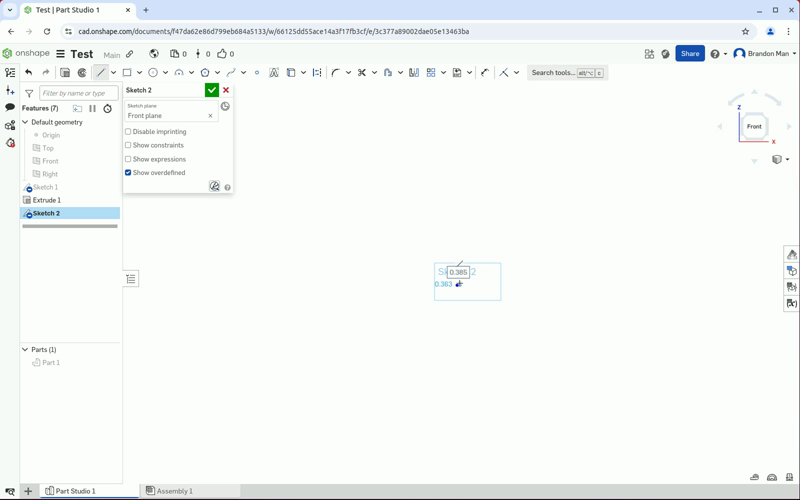
scroll(6)
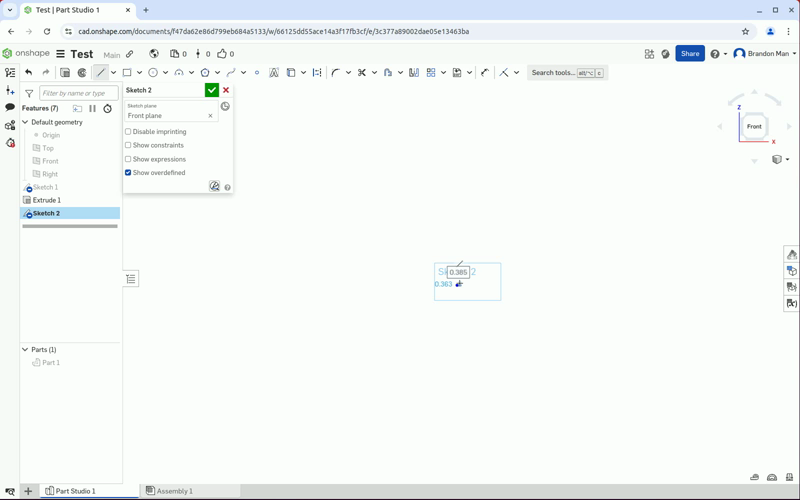
scroll(6)
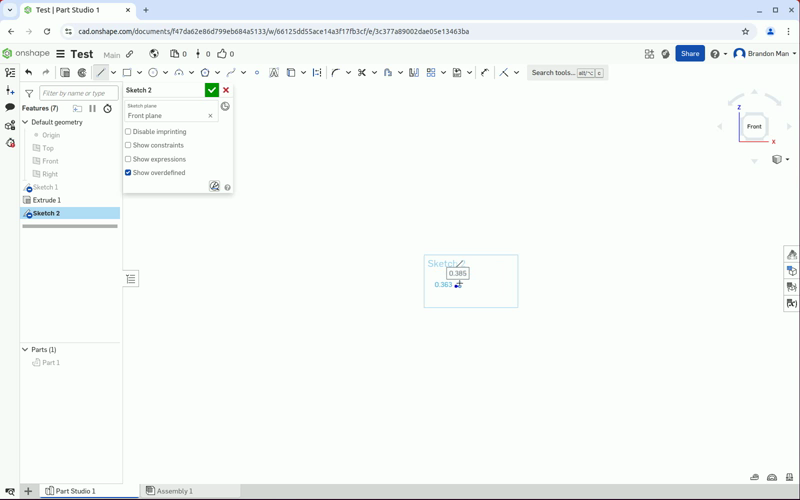
scroll(6)
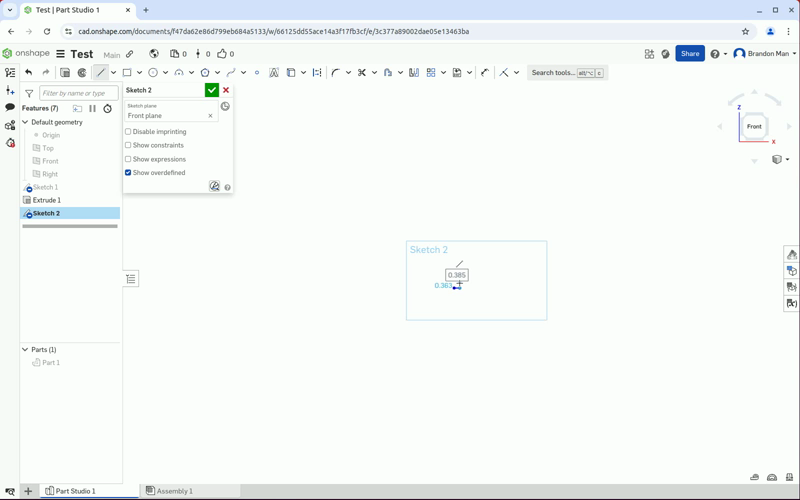
scroll(6)
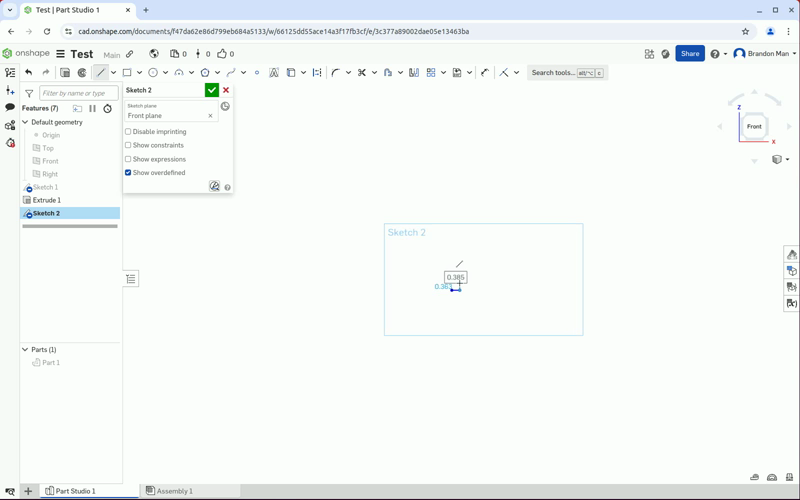
scroll(6)
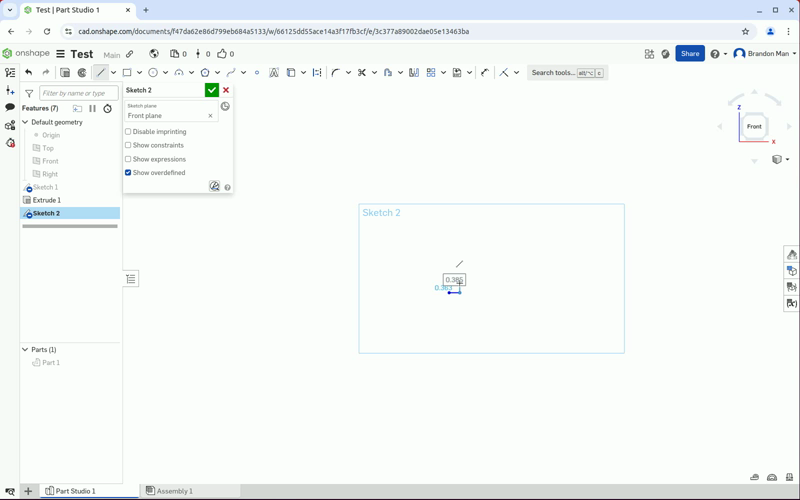
scroll(6)
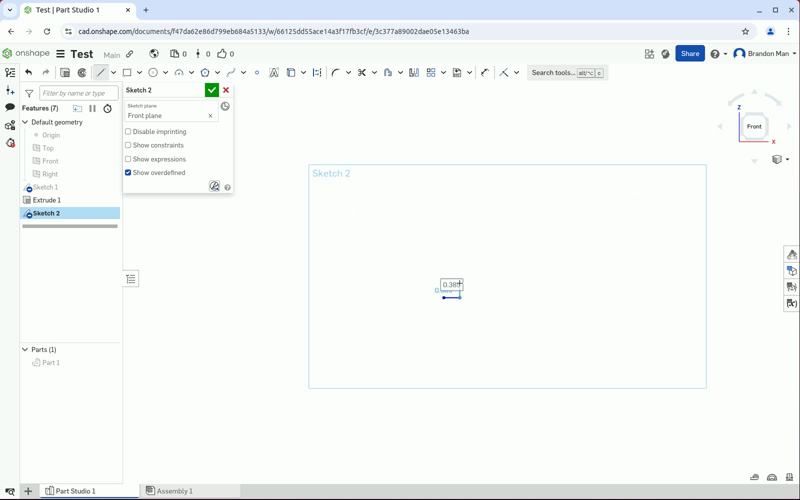
scroll(6)
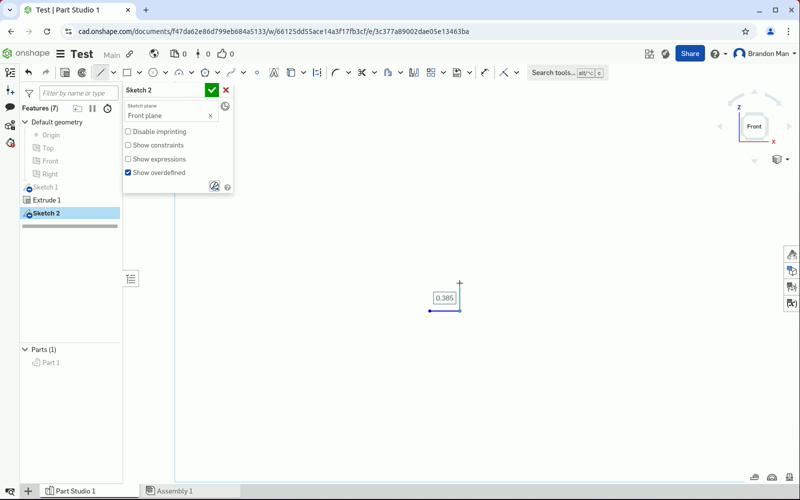
click(459, 282)
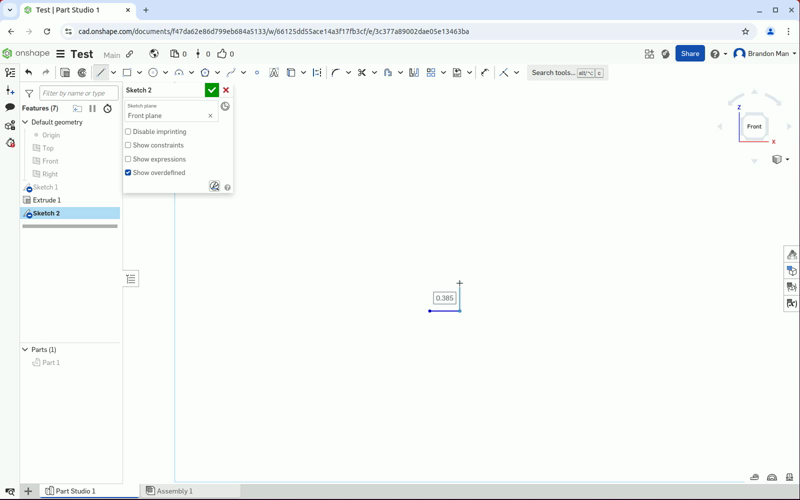
scroll(-6)
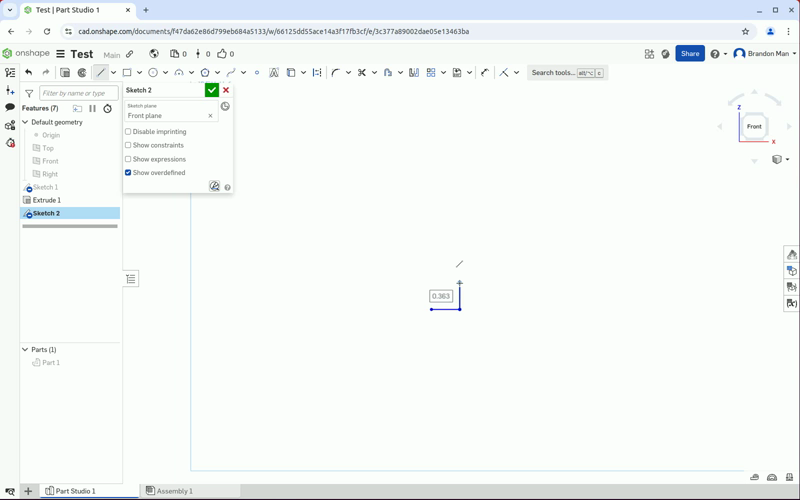
scroll(-6)
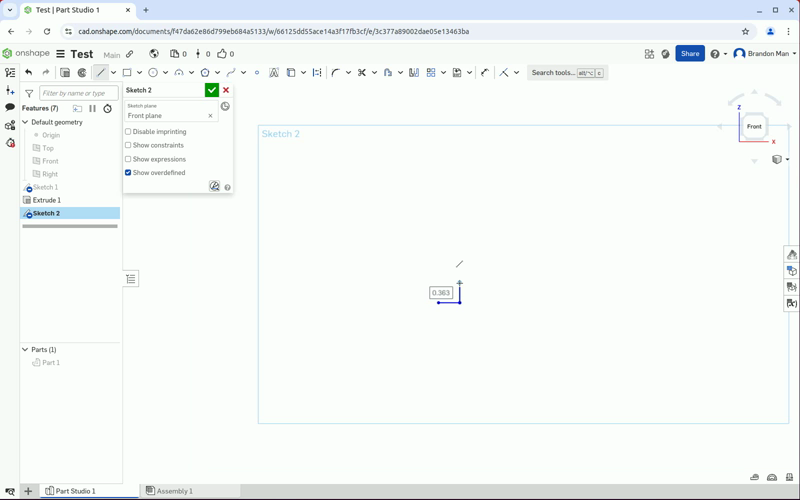
scroll(-6)
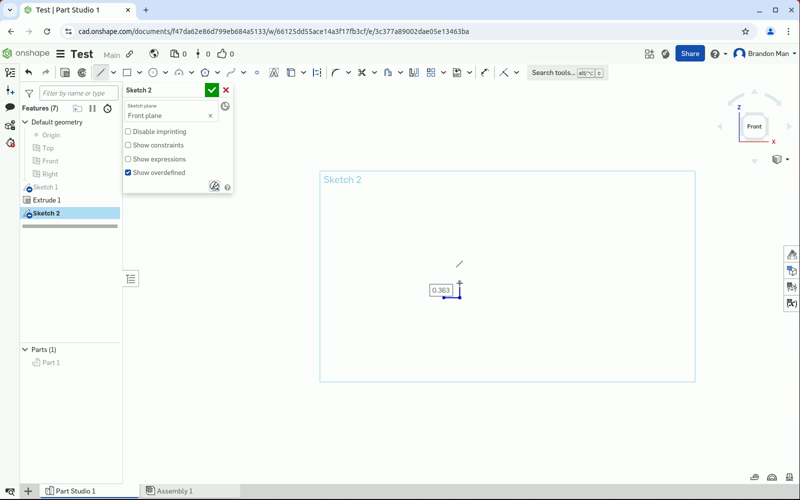
scroll(-6)
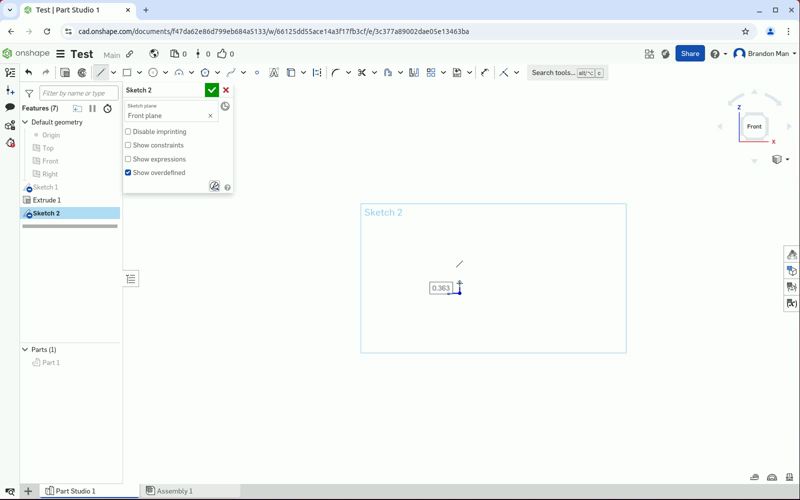
scroll(-6)
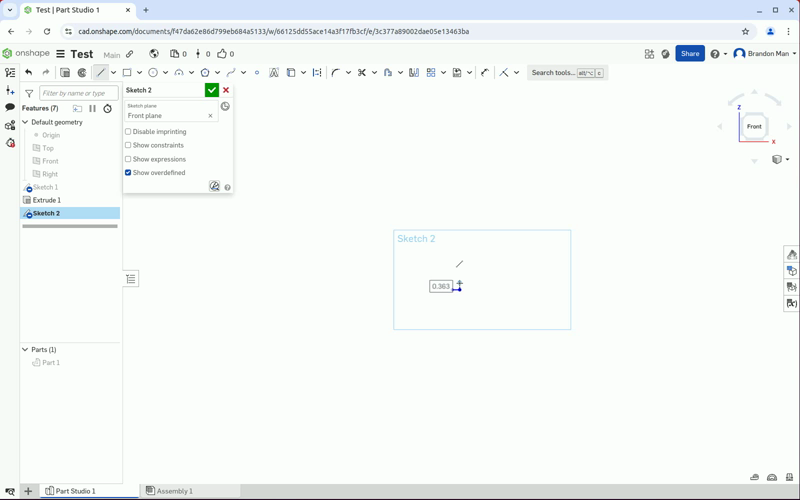
scroll(-6)
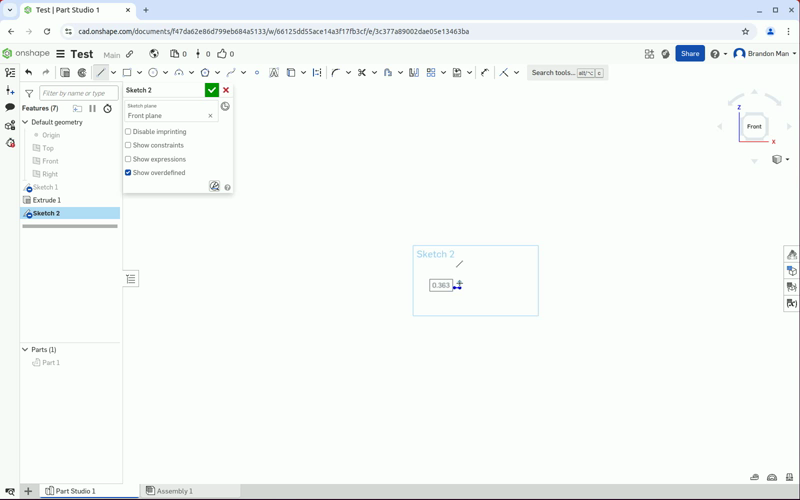
scroll(-6)
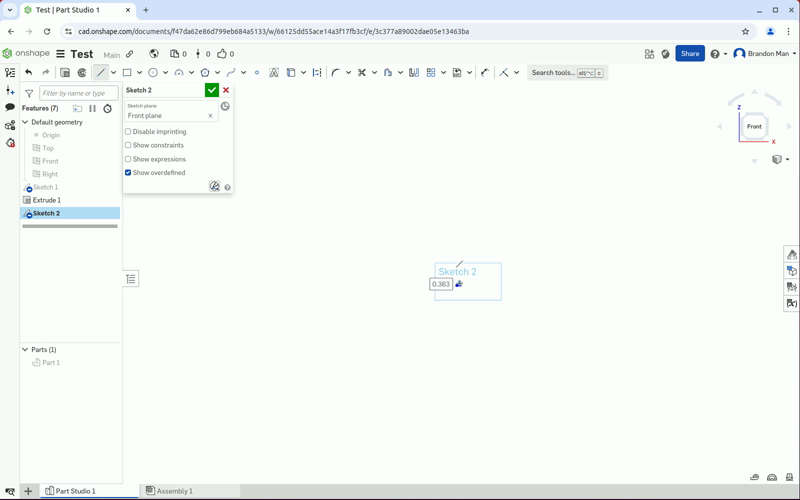
key_up(shift)
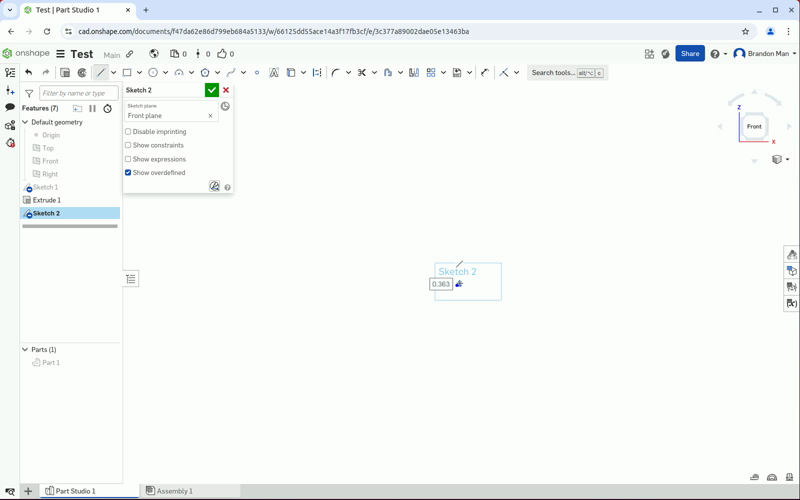
key_down(shift)
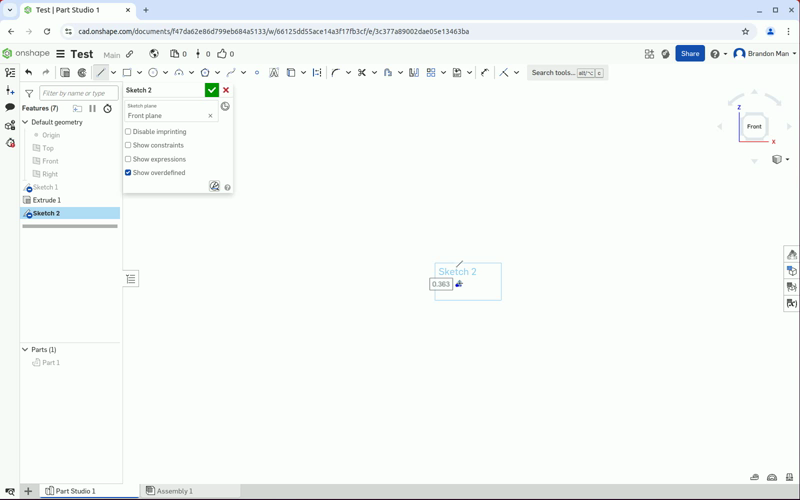
mouse_move(489, 282)
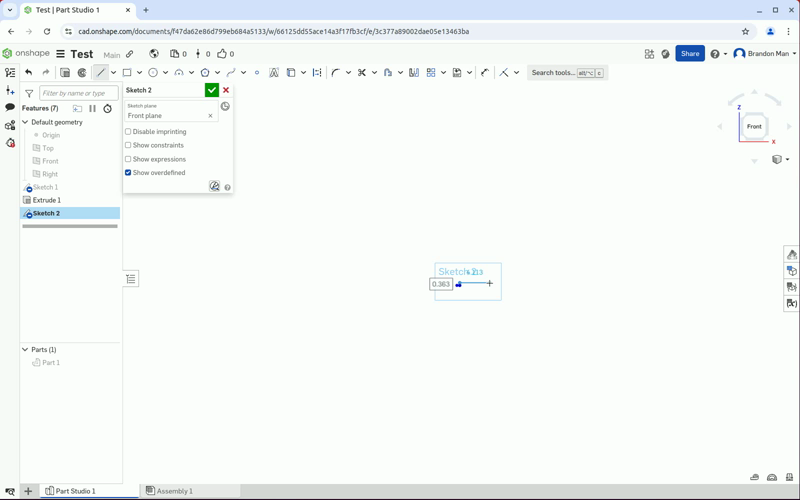
mouse_move(457, 282)
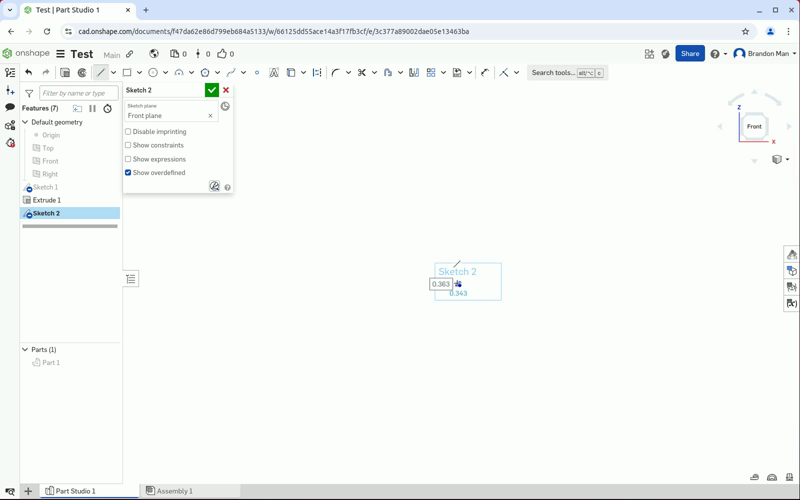
scroll(6)
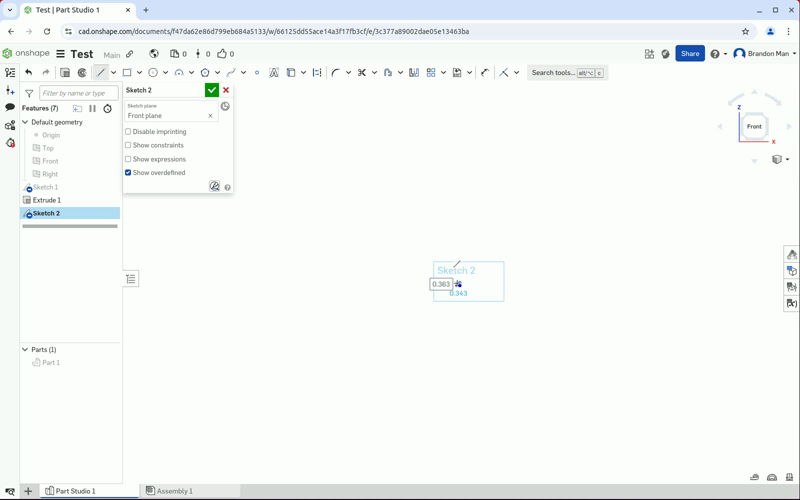
scroll(6)
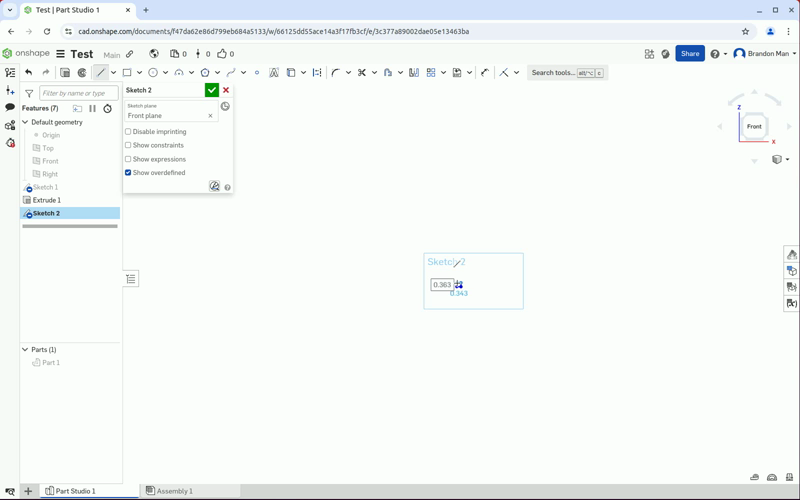
scroll(6)
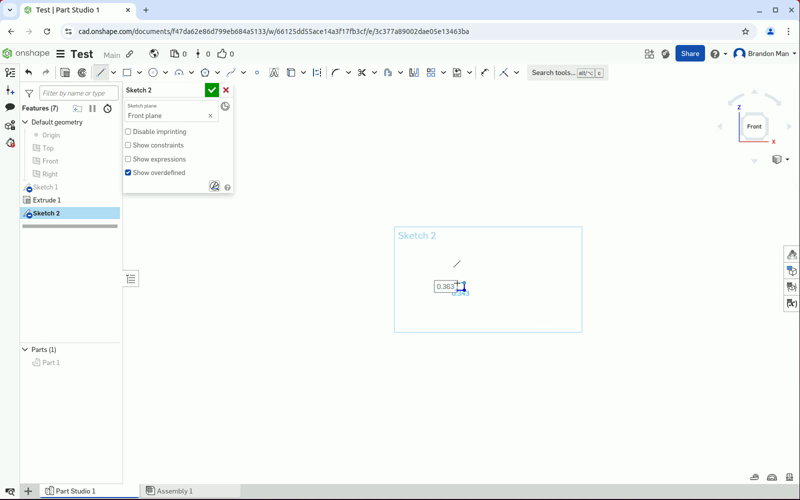
scroll(6)
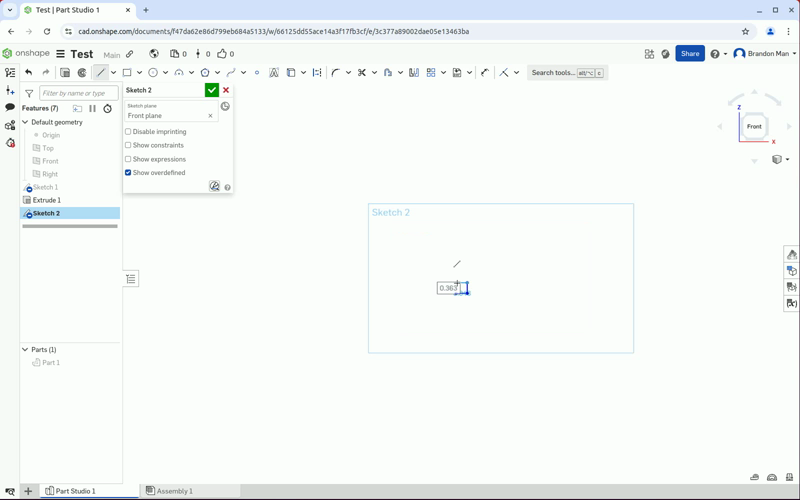
scroll(6)
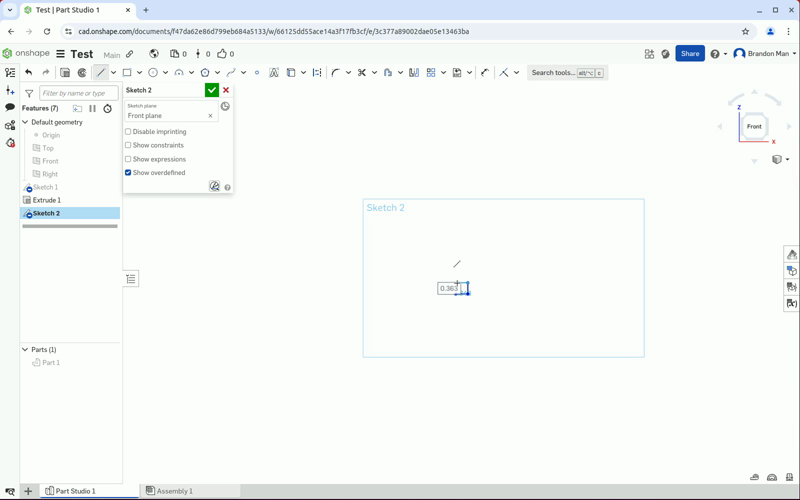
scroll(6)
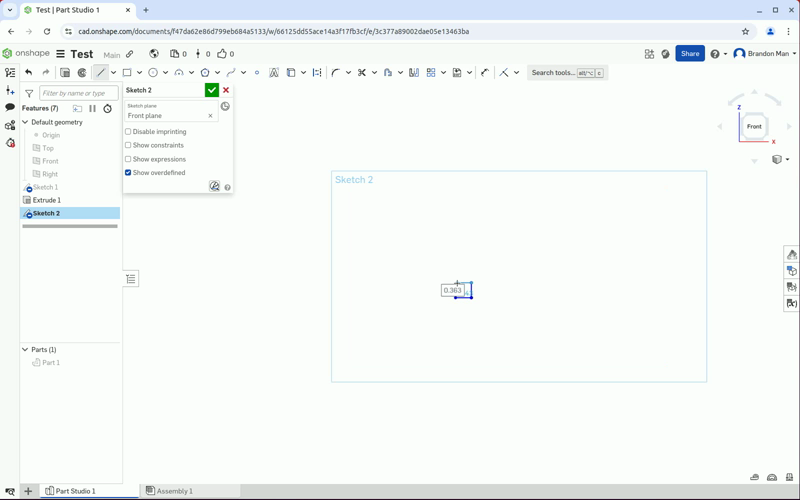
scroll(6)
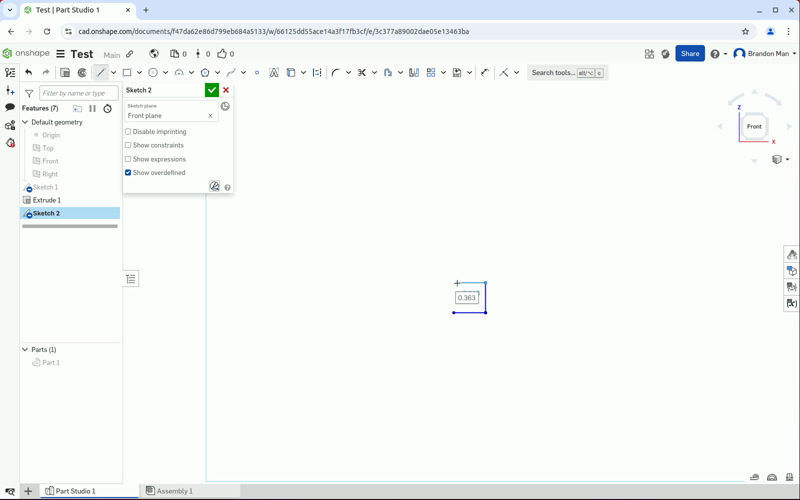
click(457, 282)
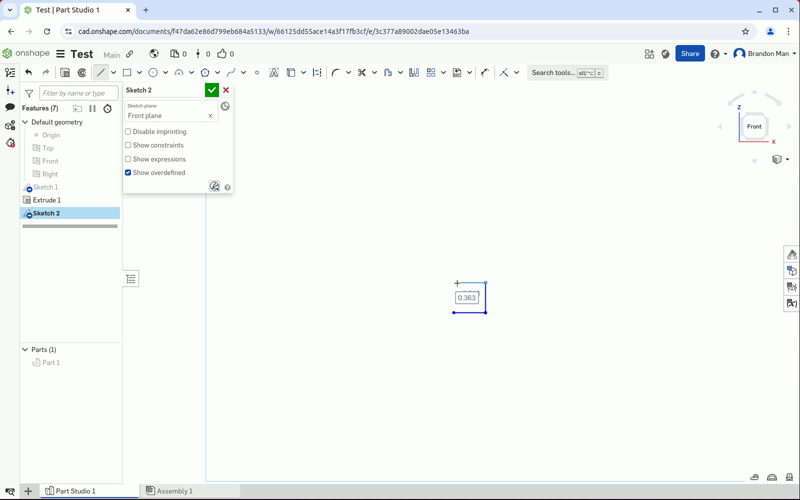
scroll(-6)
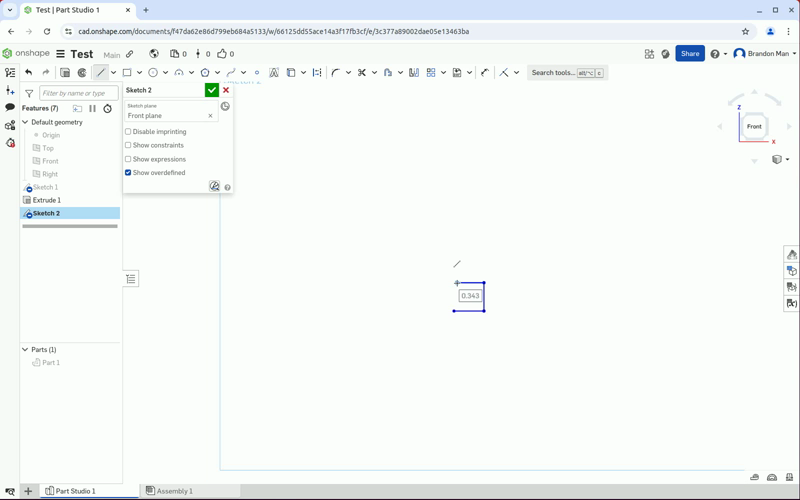
scroll(-6)
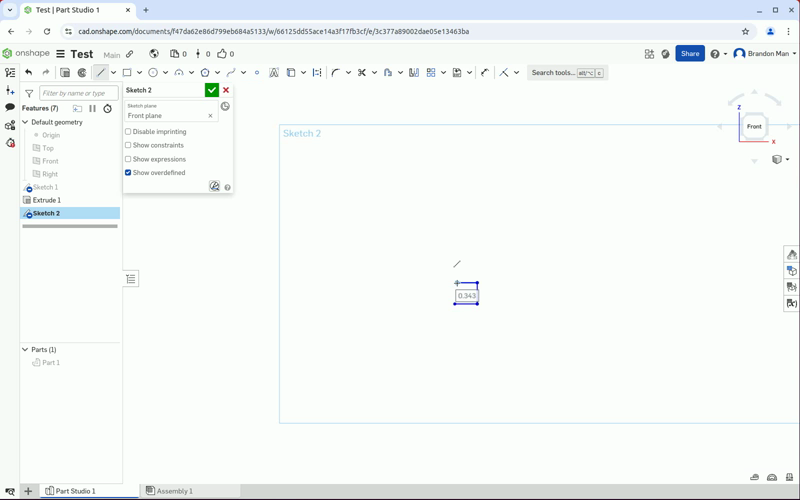
scroll(-6)
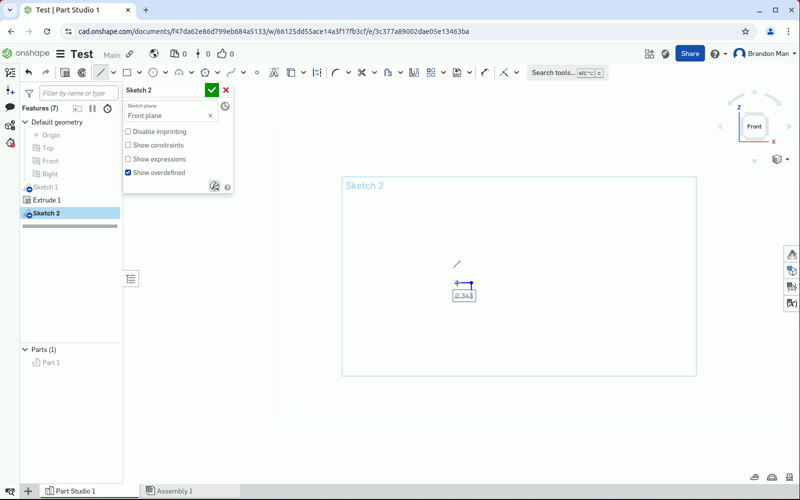
scroll(-6)
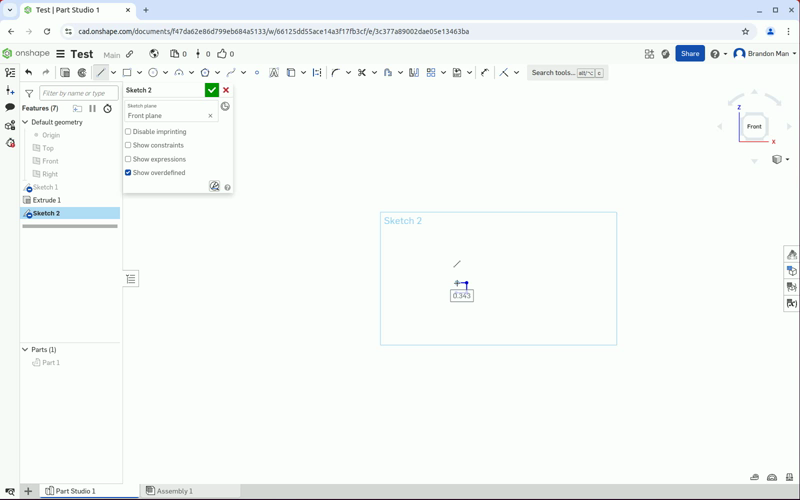
scroll(-6)
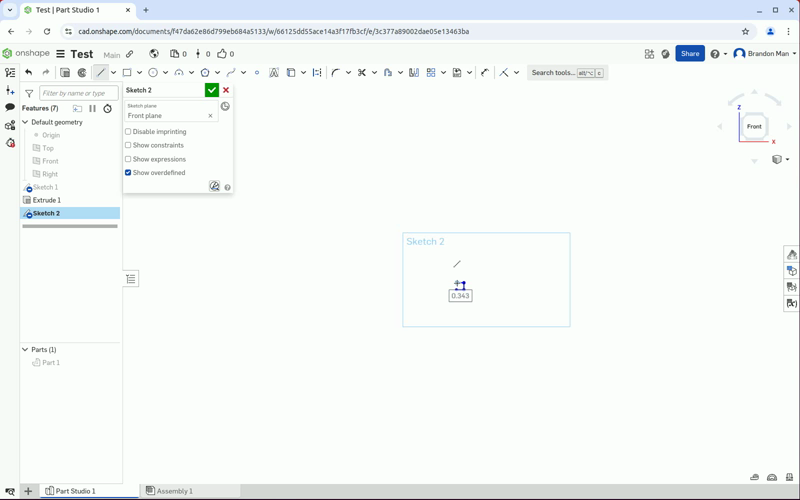
scroll(-6)
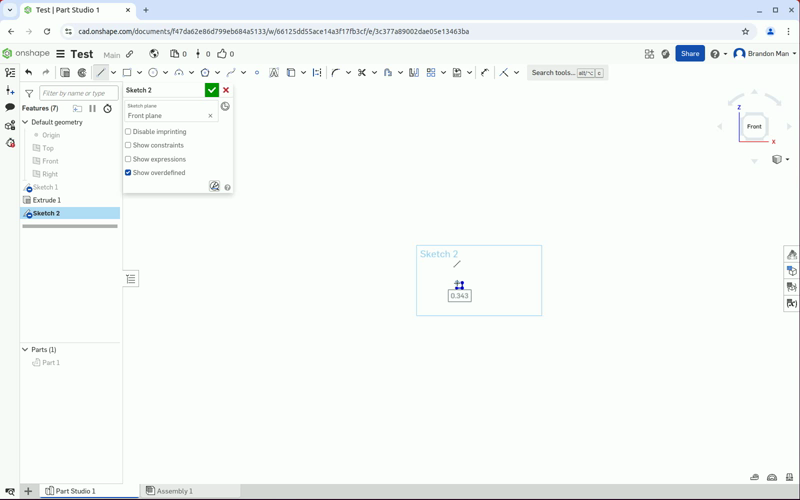
scroll(-6)
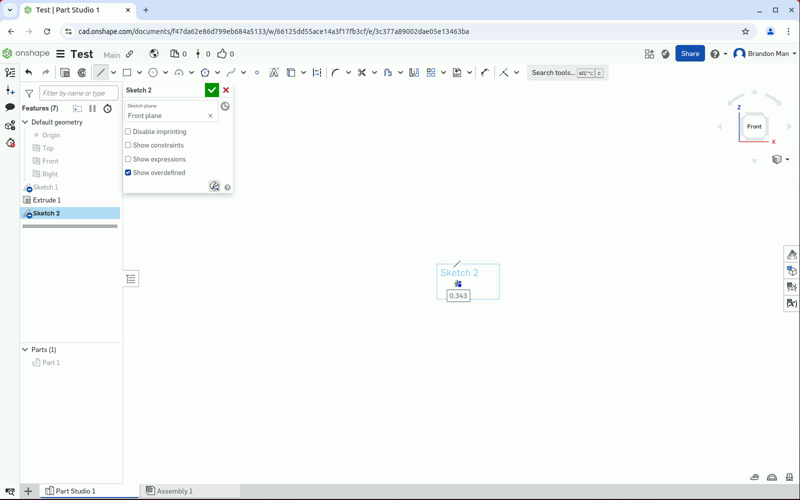
key_up(shift)
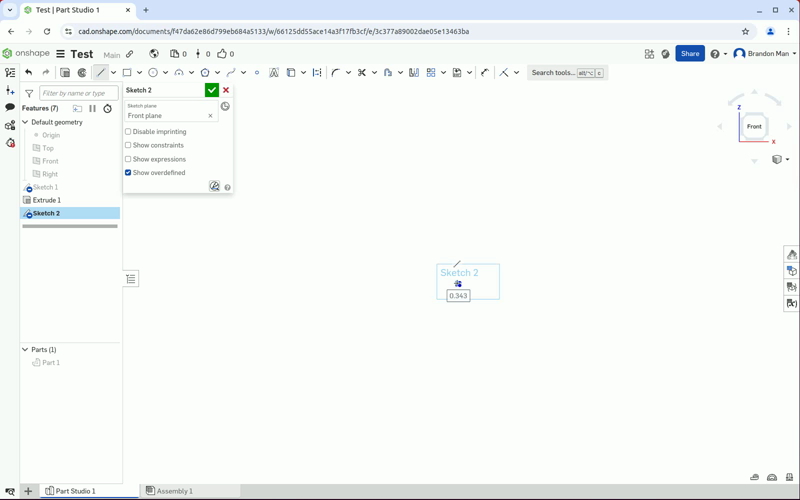
mouse_move(487, 282)
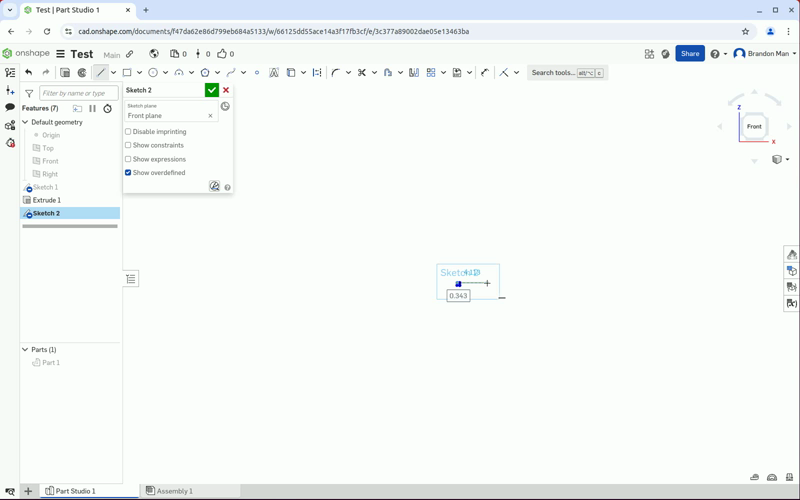
key_down(shift)
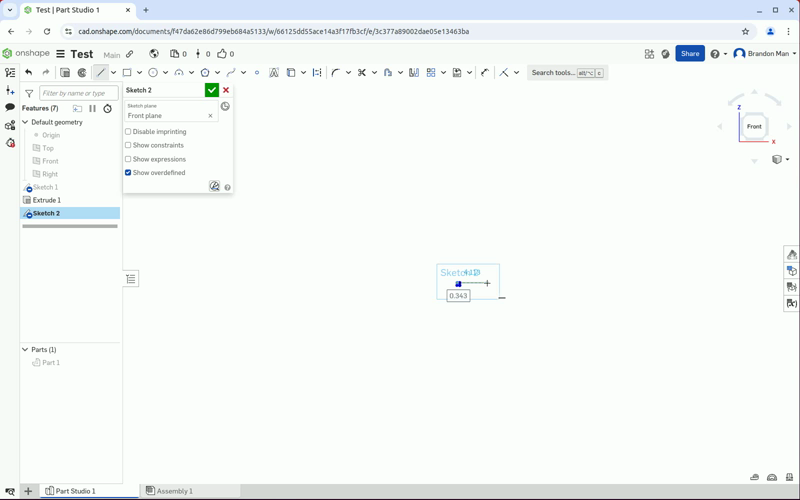
mouse_move(457, 285)
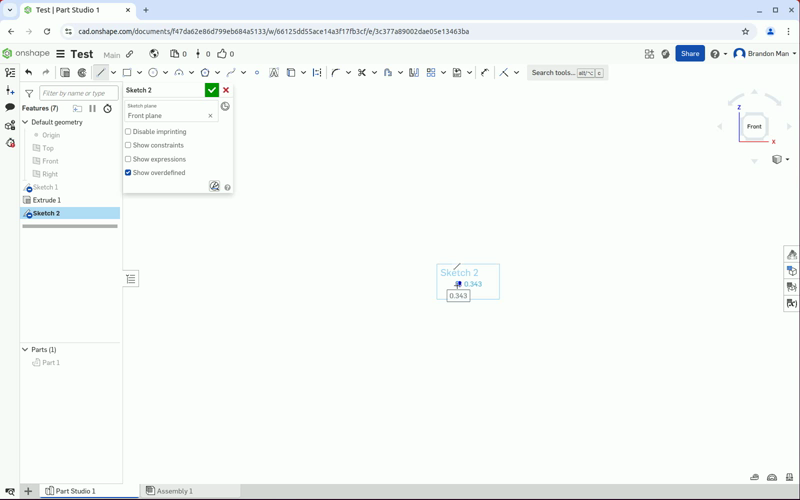
scroll(6)
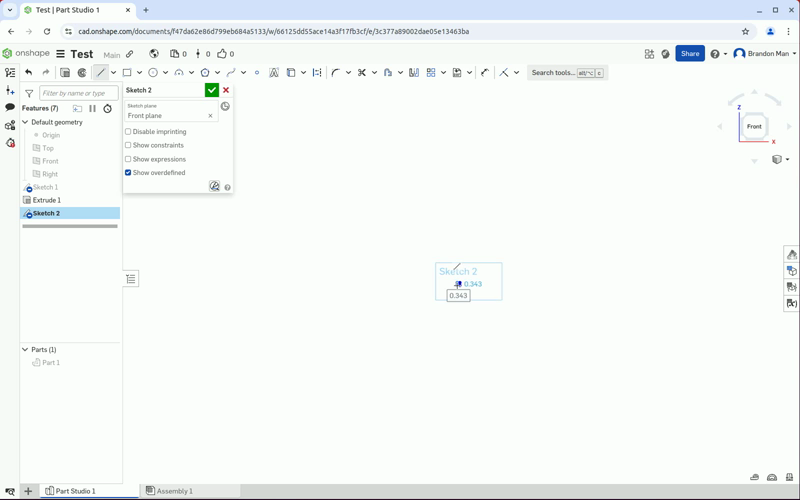
scroll(6)
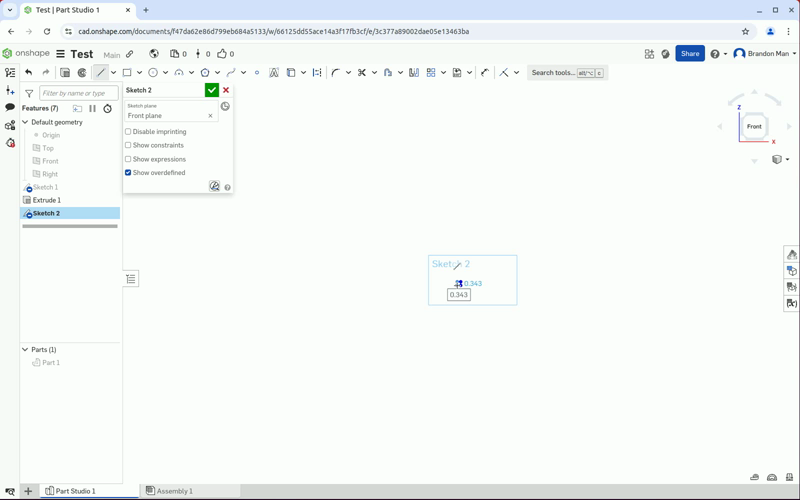
scroll(6)
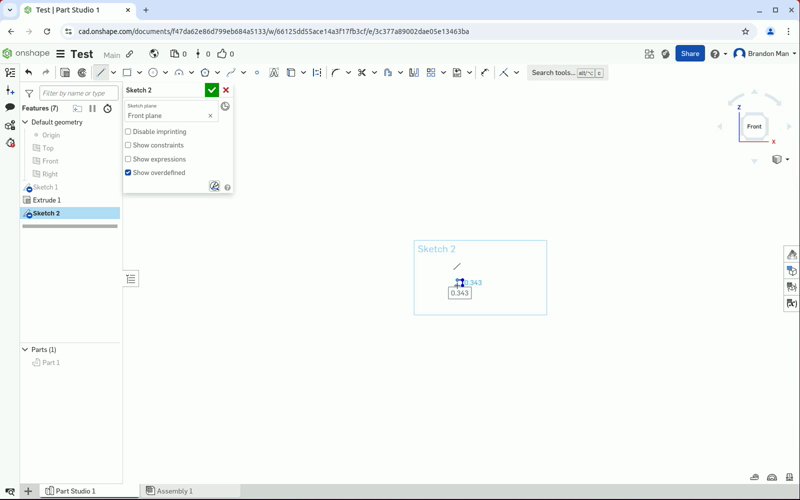
scroll(6)
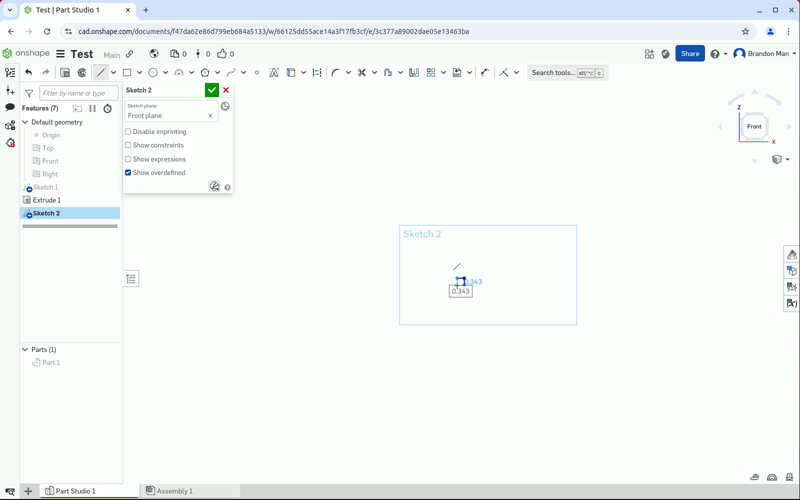
scroll(6)
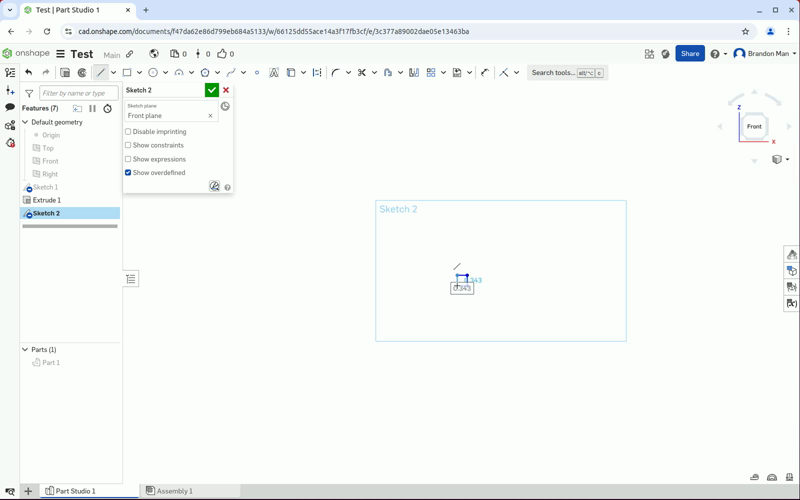
scroll(6)
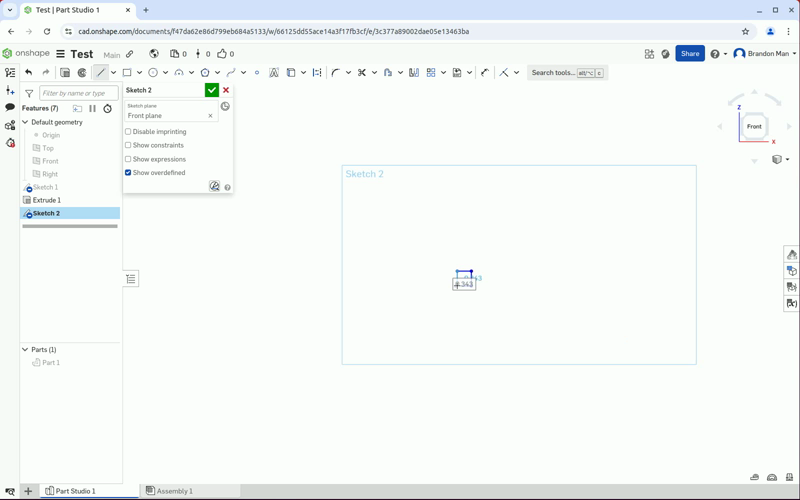
scroll(6)
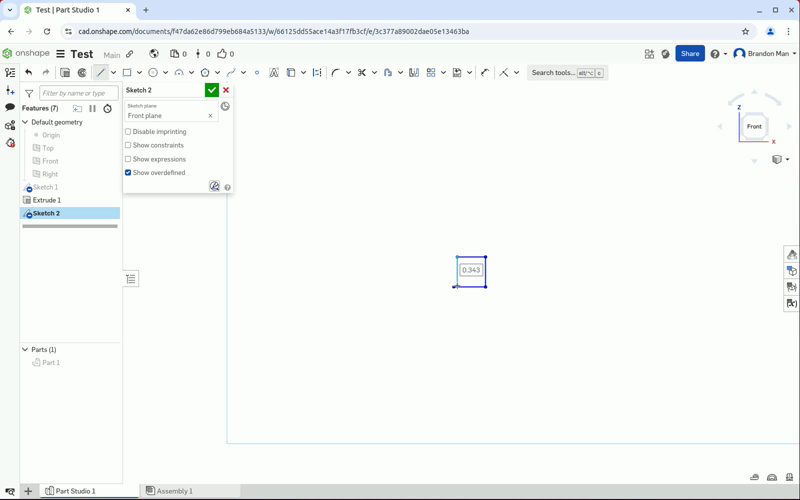
key_up(shift)
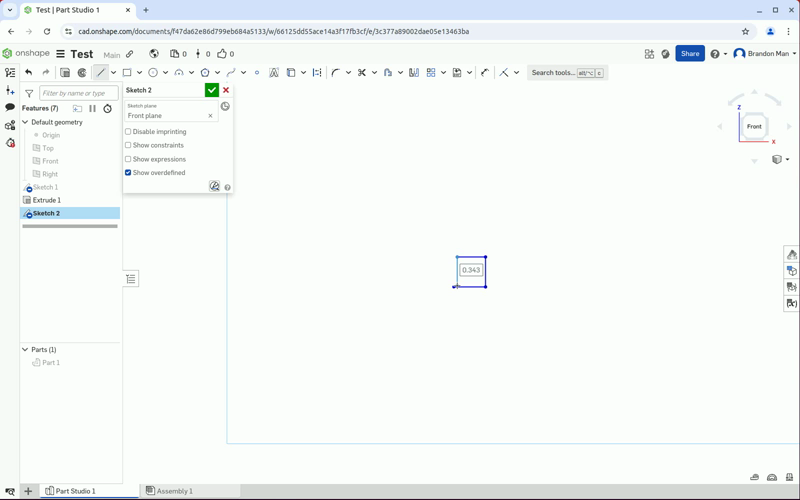
click(457, 285)
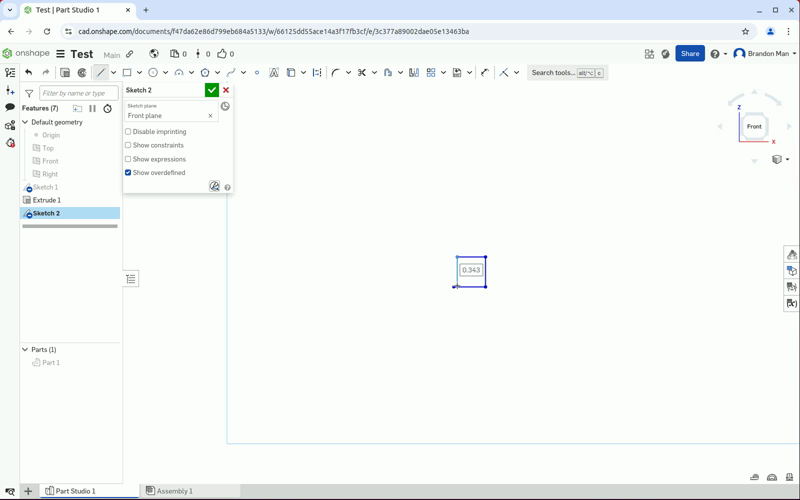
scroll(-6)
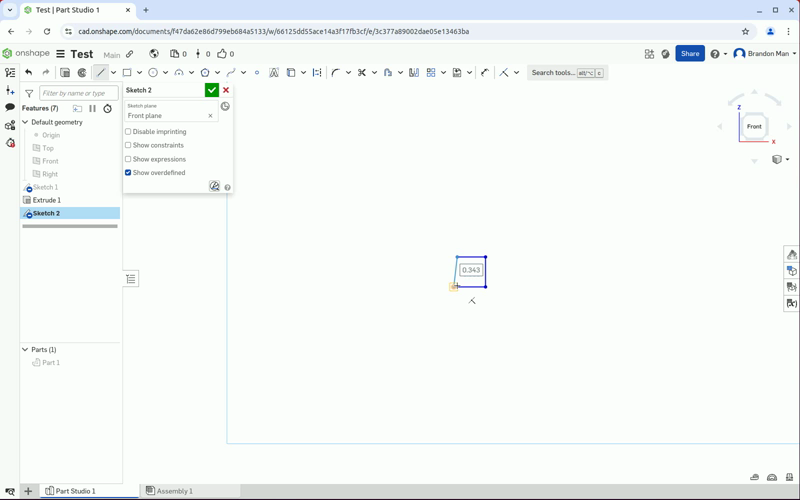
scroll(-6)
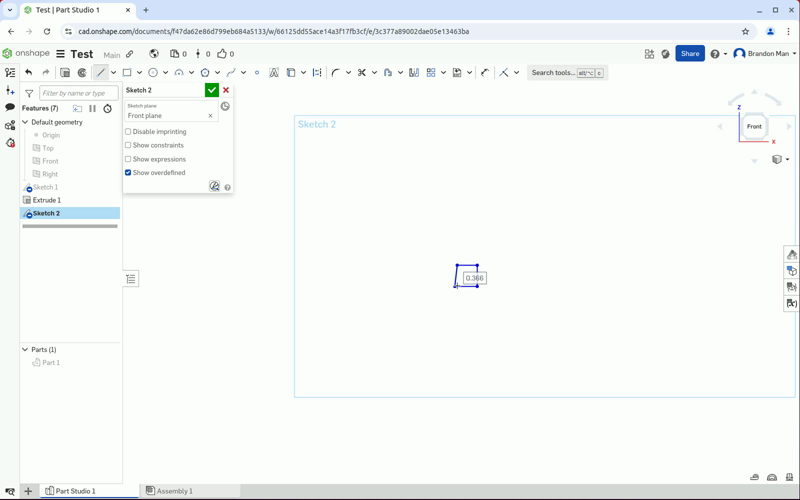
scroll(-6)
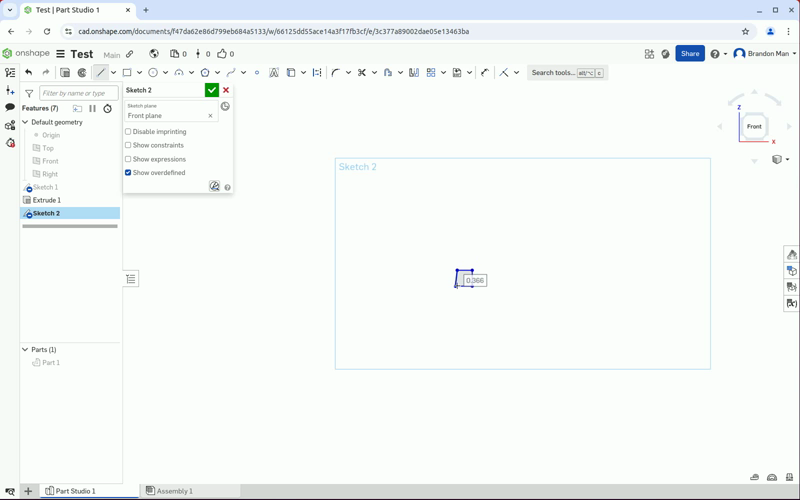
scroll(-6)
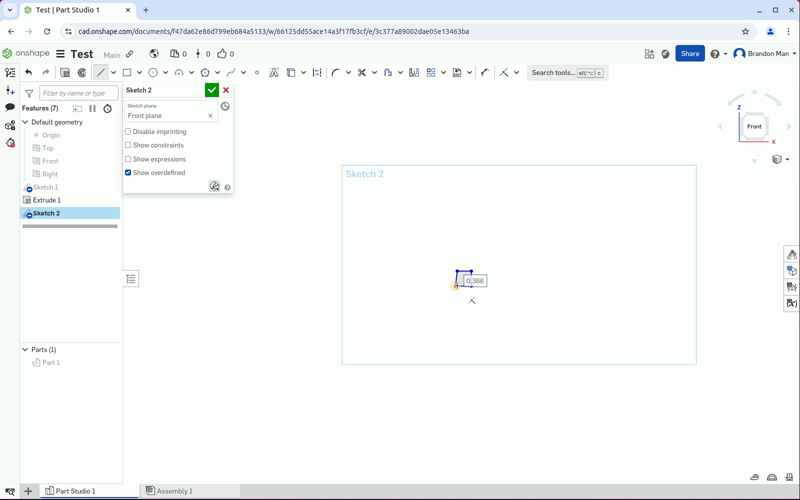
scroll(-6)
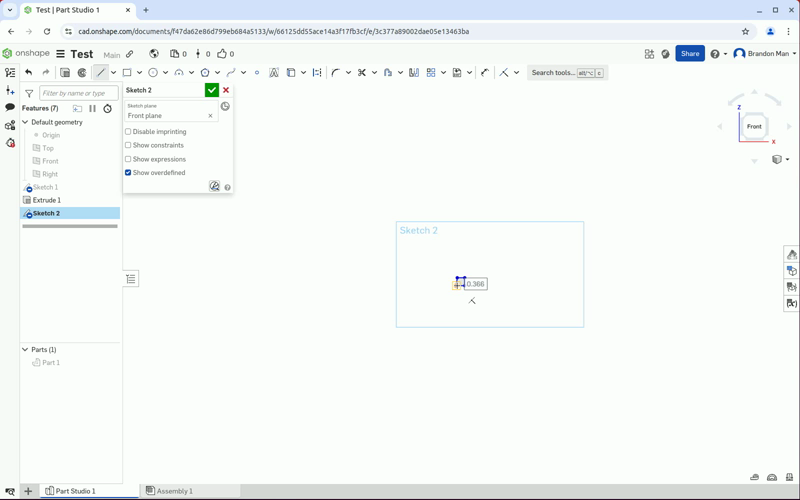
scroll(-6)
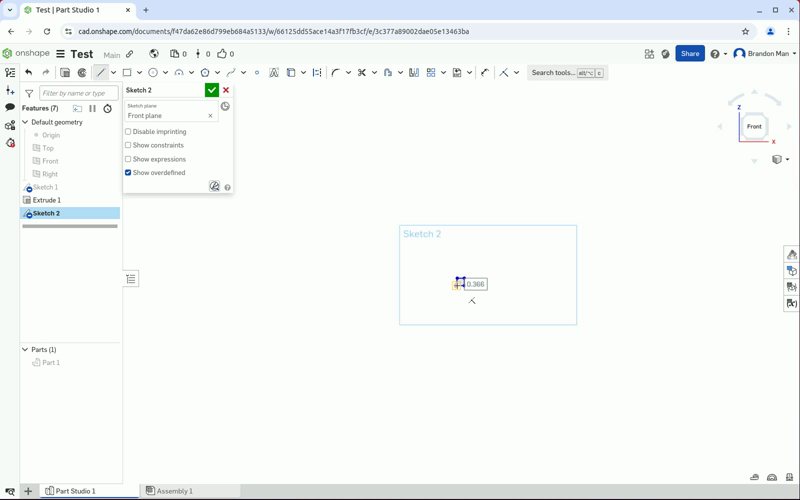
scroll(-6)
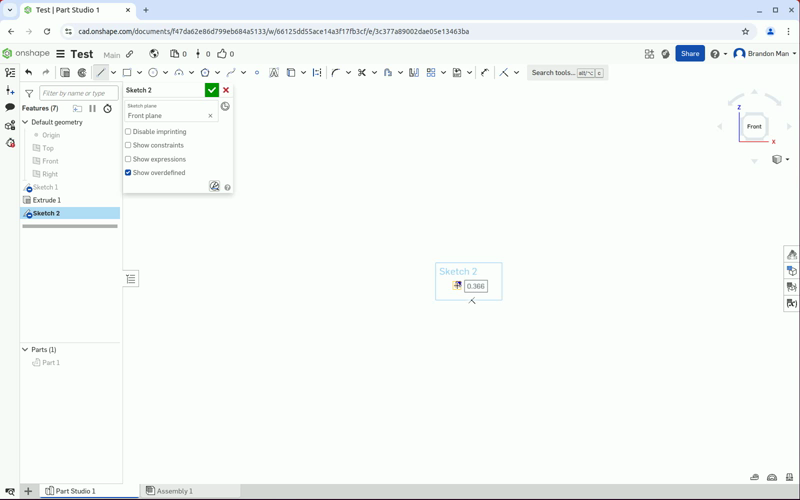
key(esc)
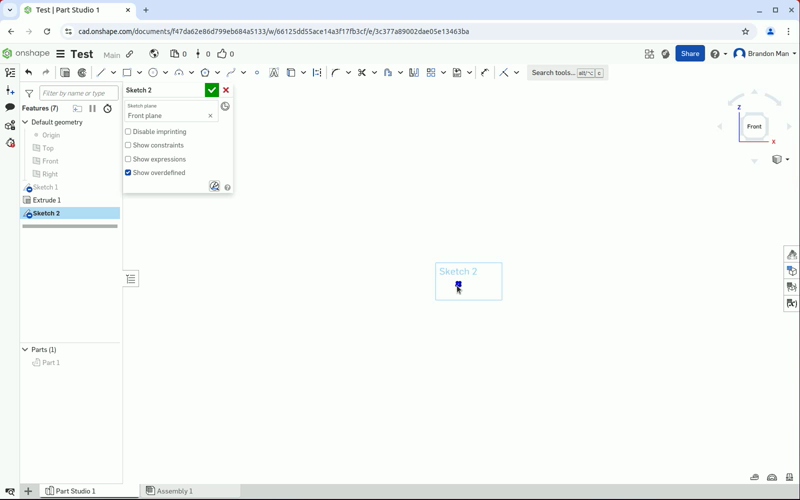
mouse_move(459, 285)
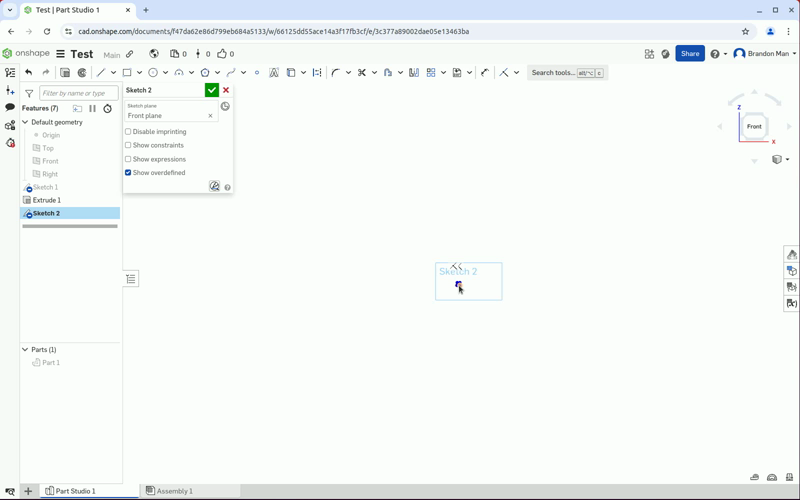
scroll(6)
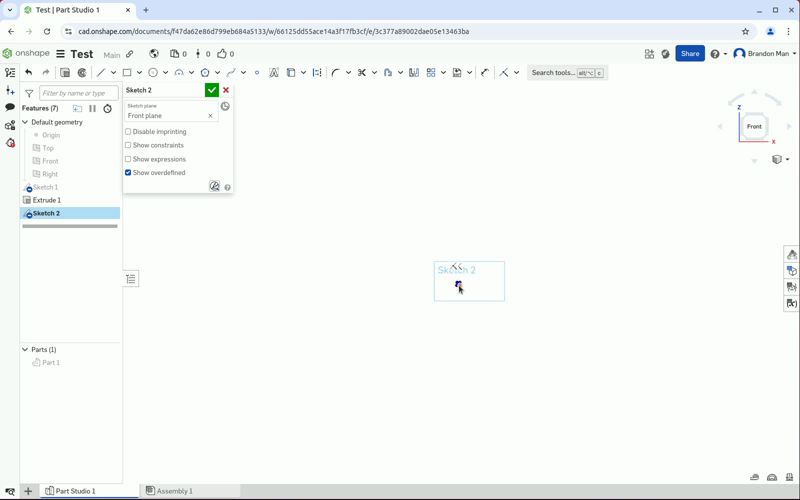
scroll(6)
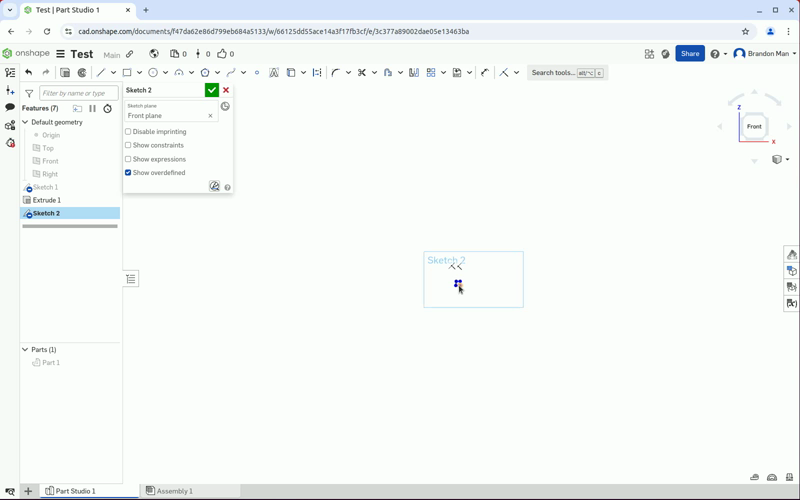
scroll(6)
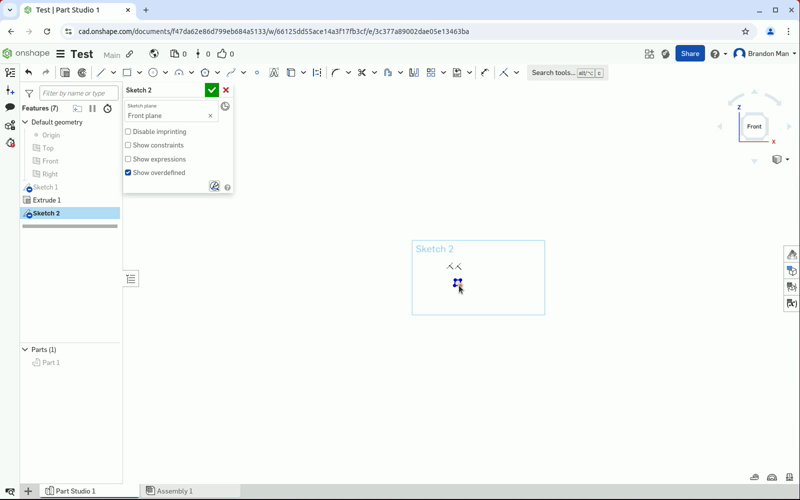
scroll(6)
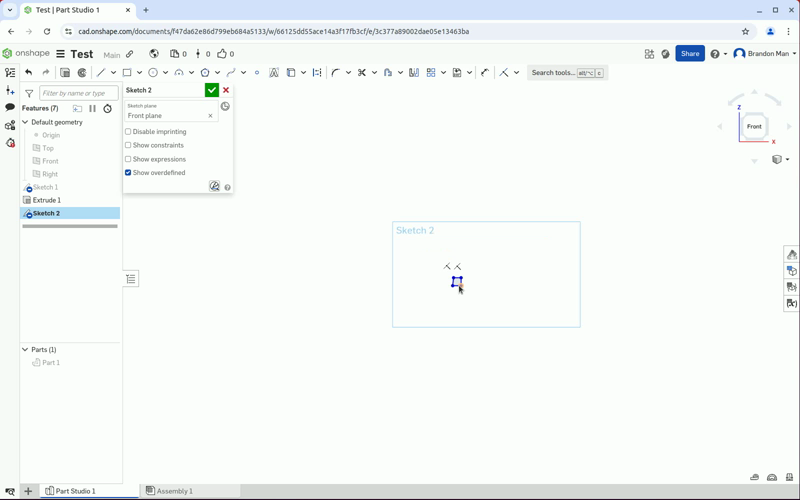
scroll(6)
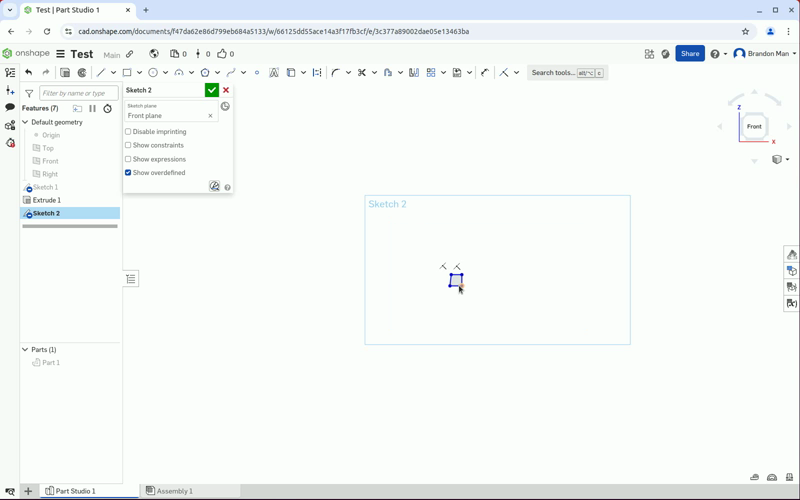
scroll(6)
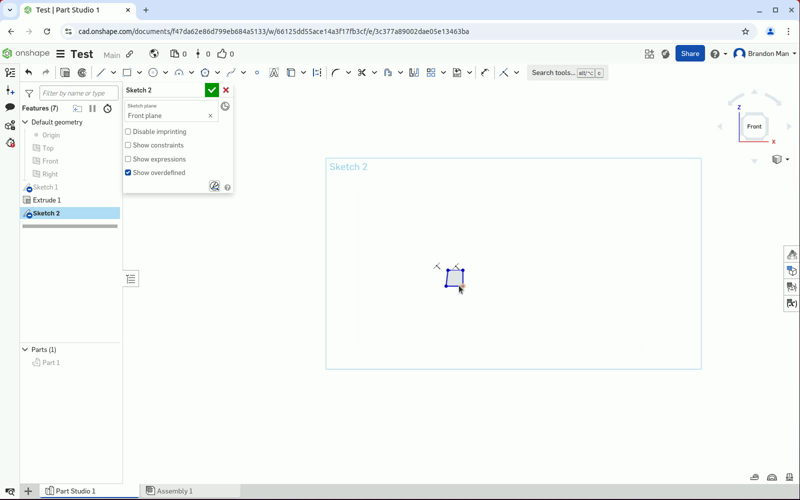
scroll(6)
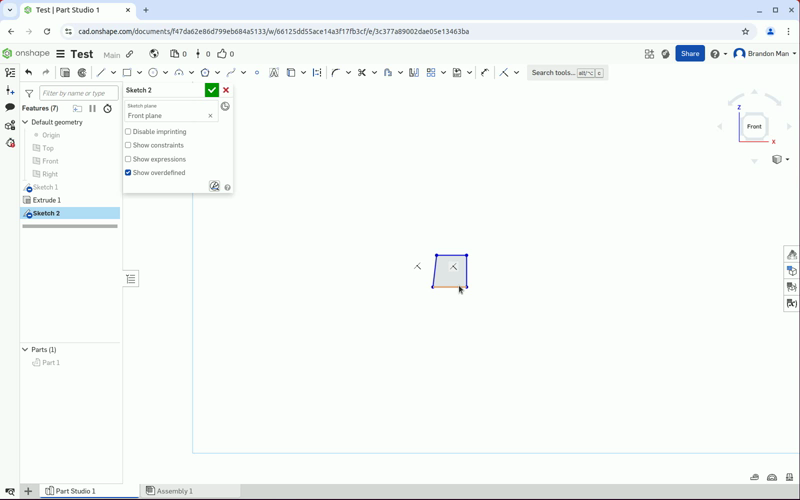
click(459, 285)
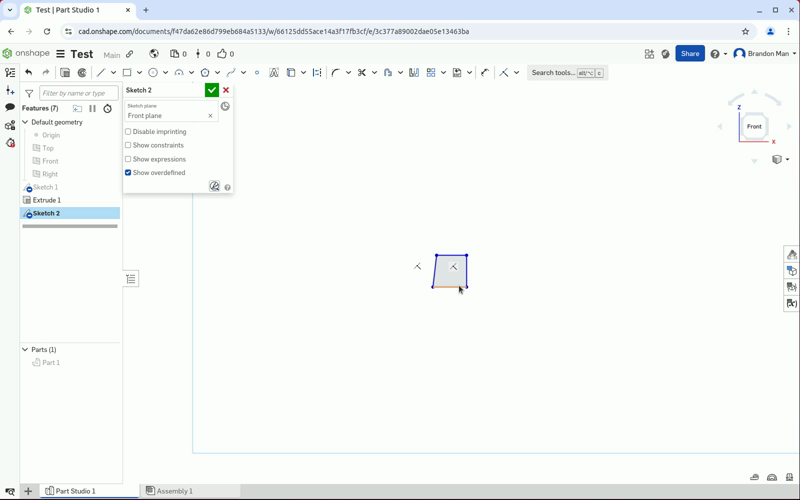
scroll(-6)
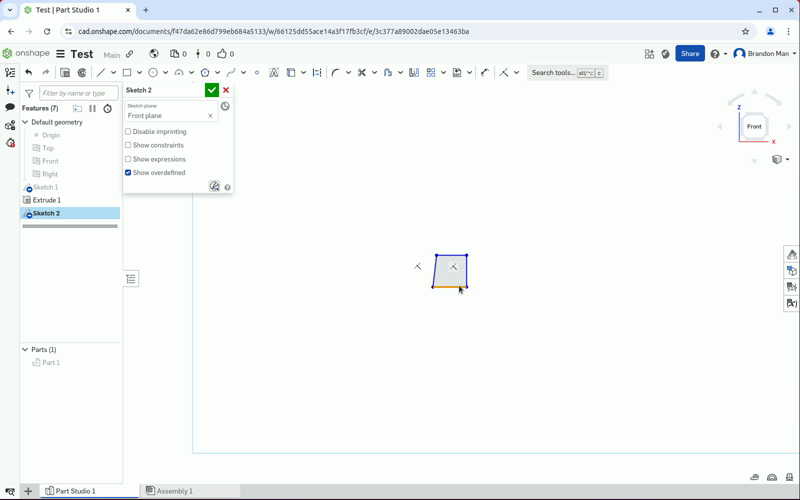
scroll(-6)
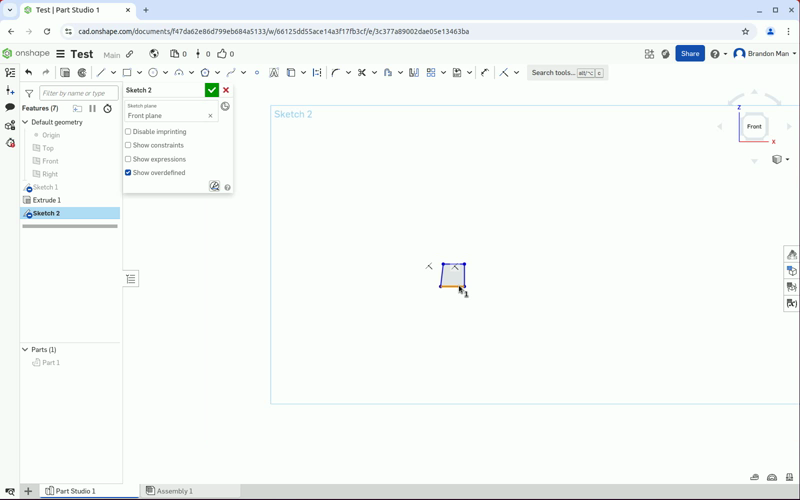
scroll(-6)
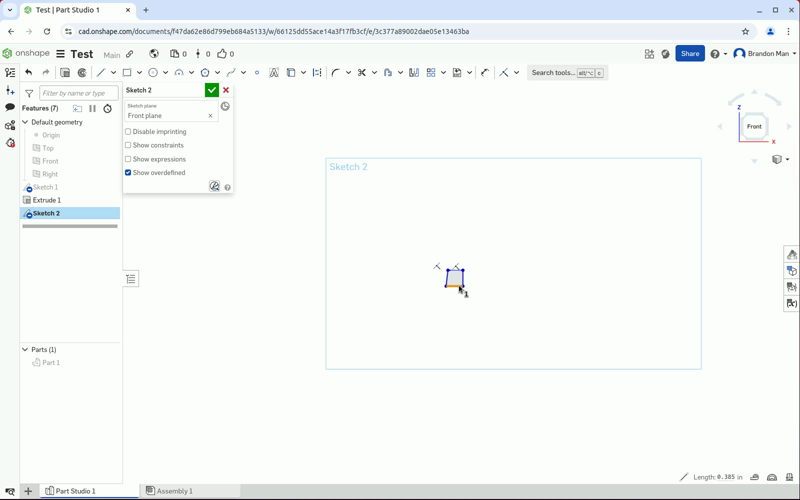
scroll(-6)
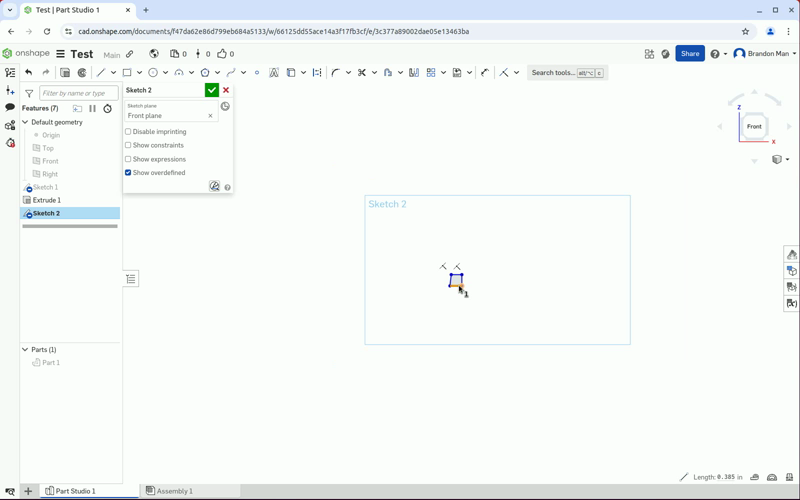
scroll(-6)
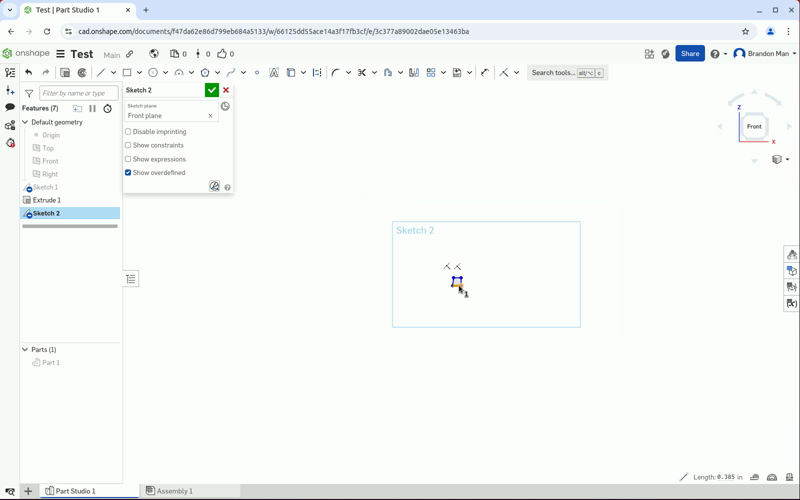
scroll(-6)
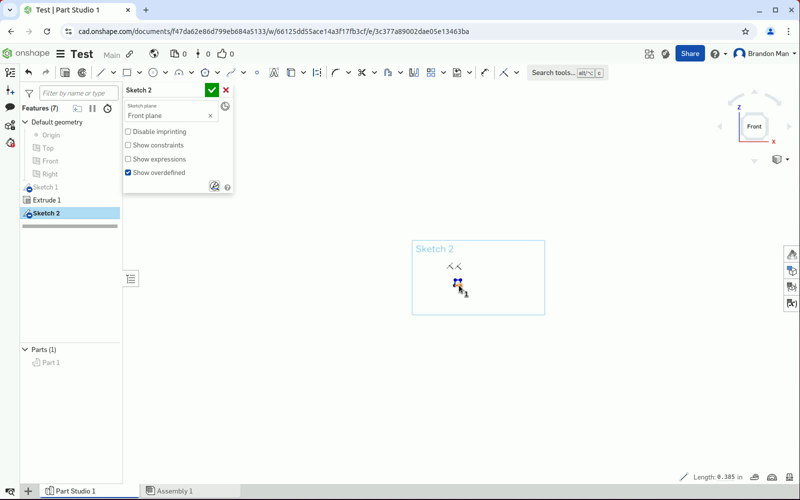
scroll(-6)
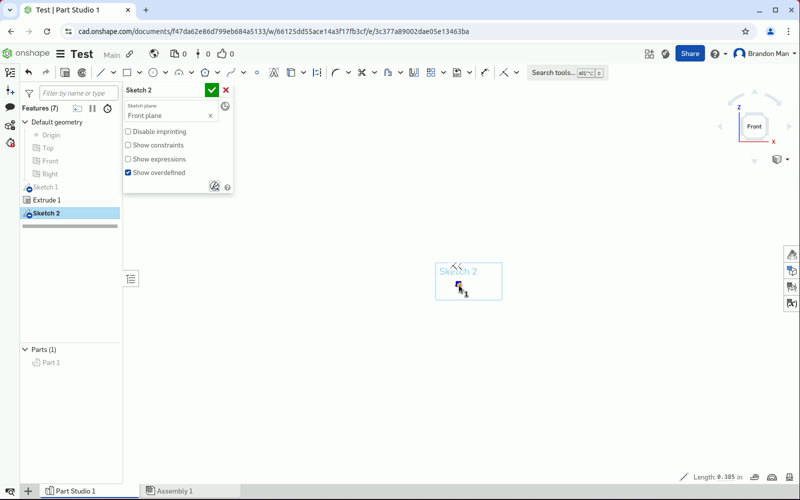
mouse_move(73, 352)
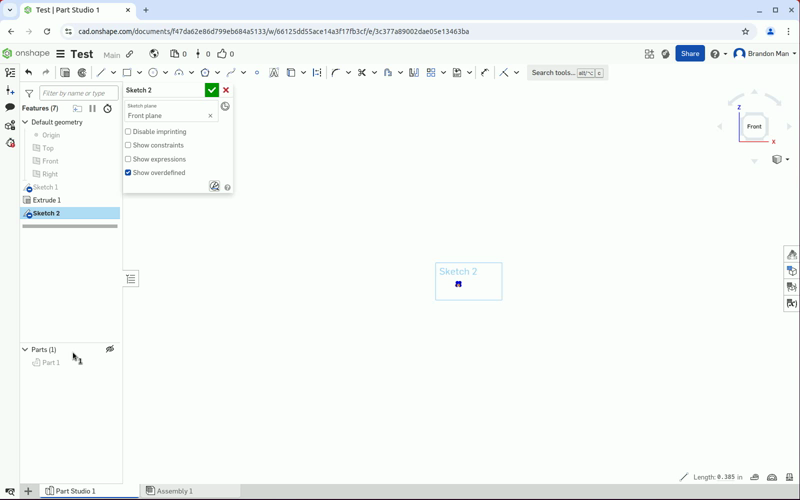
key(shift+y)
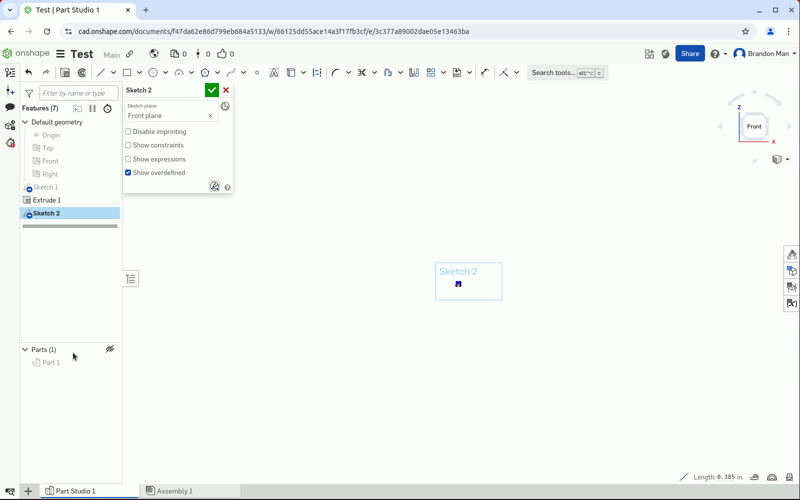
key(shift+e)
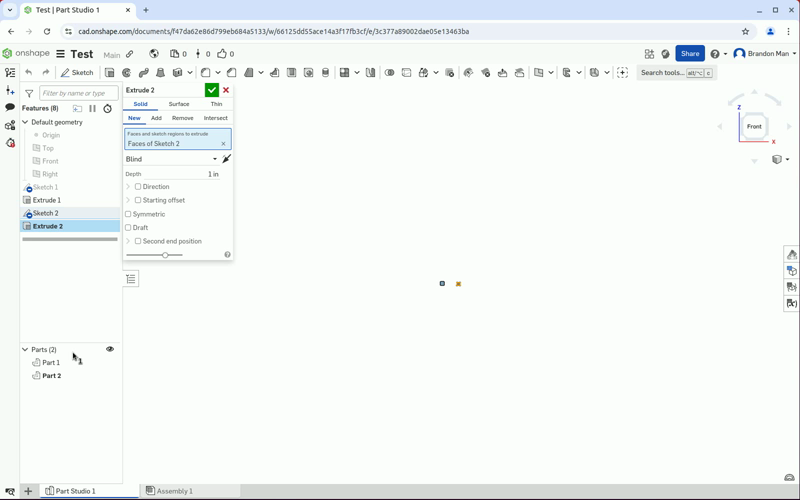
mouse_move(143, 106)
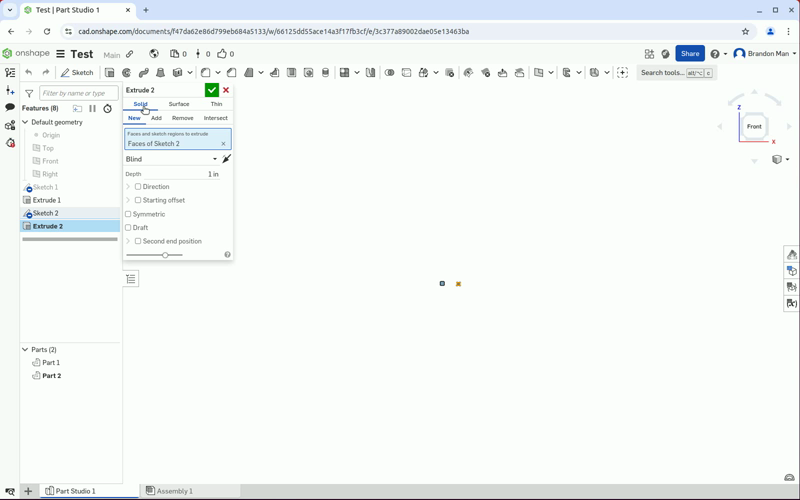
click(143, 106)
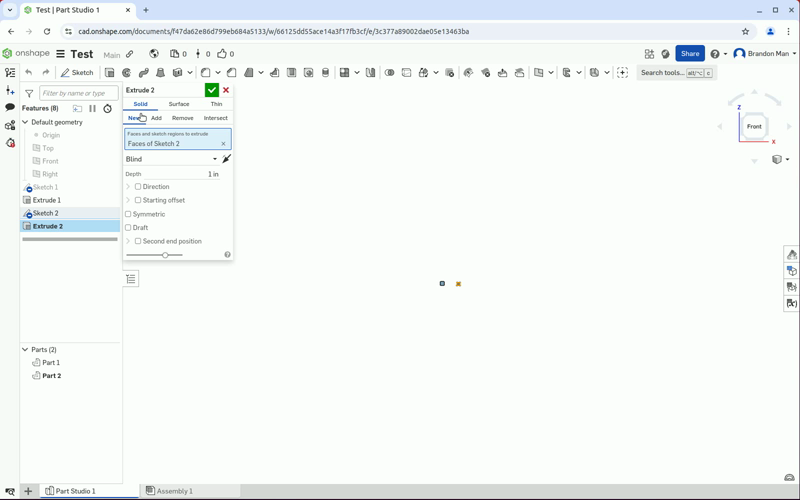
mouse_move(137, 120)
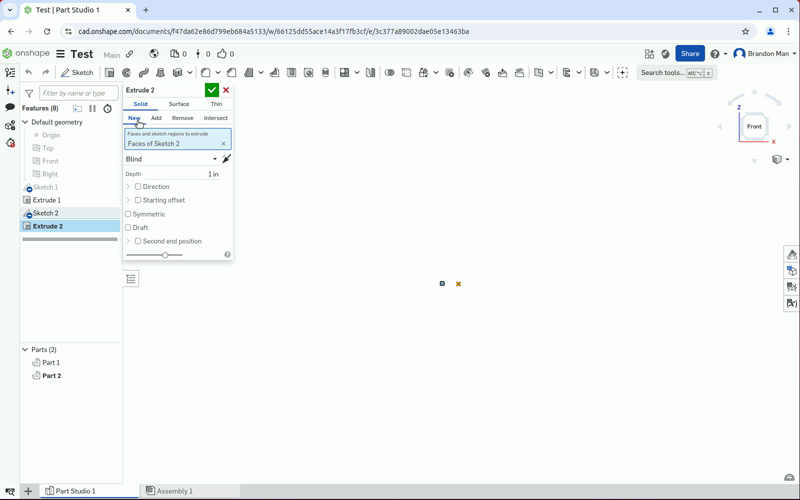
click(137, 120)
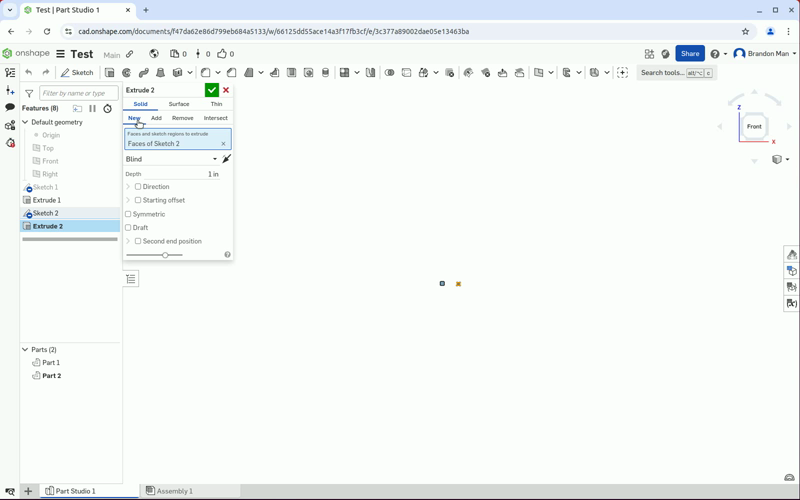
key(tab, 4)
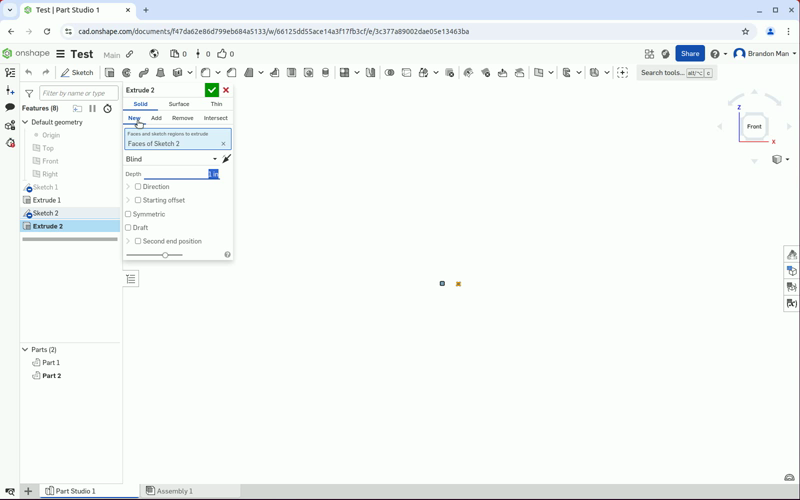
text(23.108)
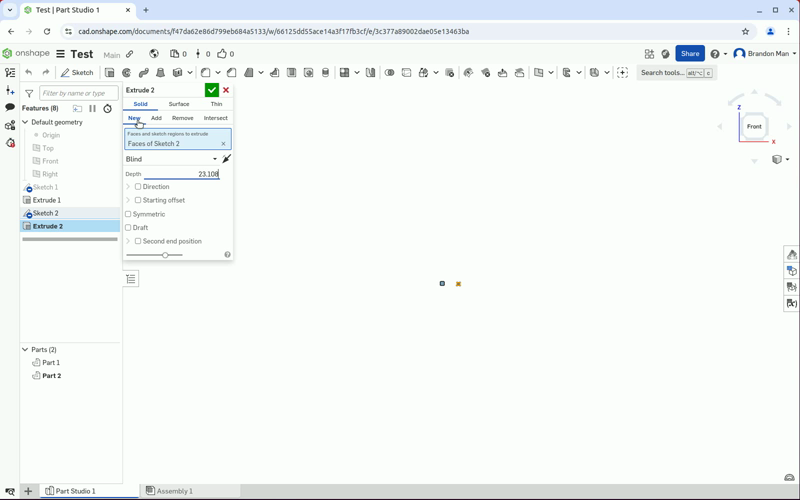
key(enter)
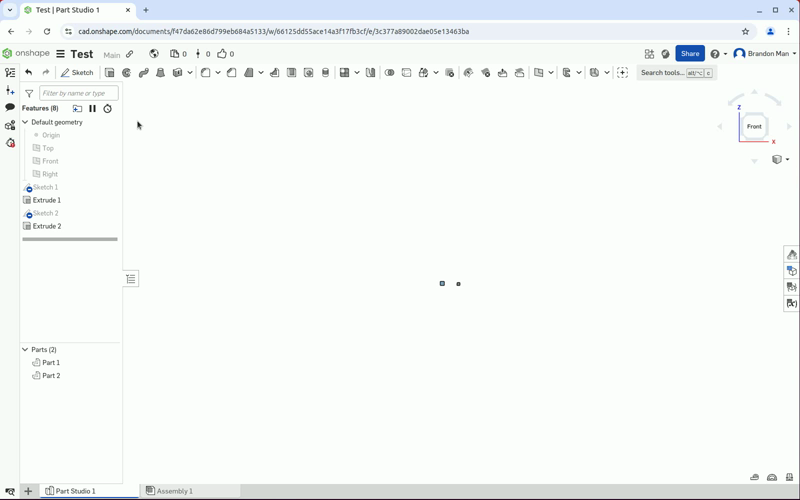
key(shift+h)
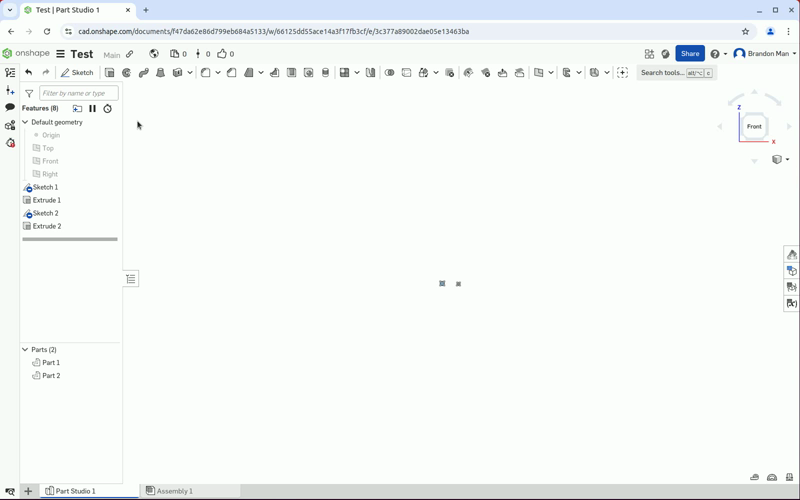
key(shift+h)
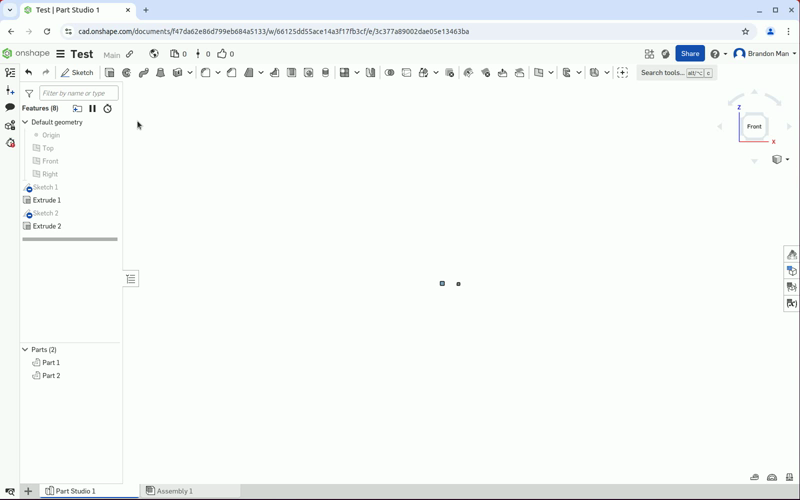
mouse_move(73, 189)
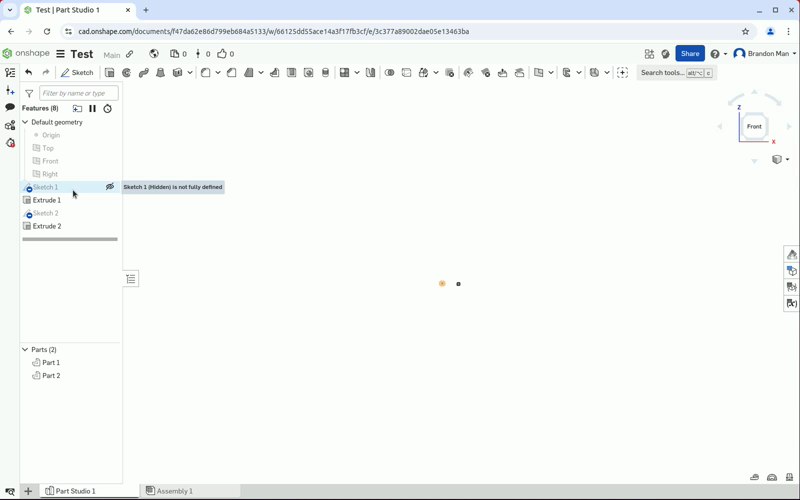
click(73, 189)
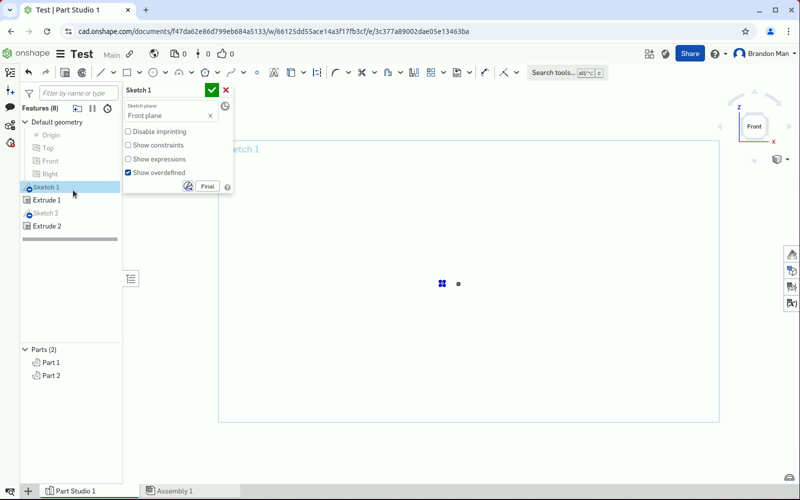
mouse_move(229, 92)
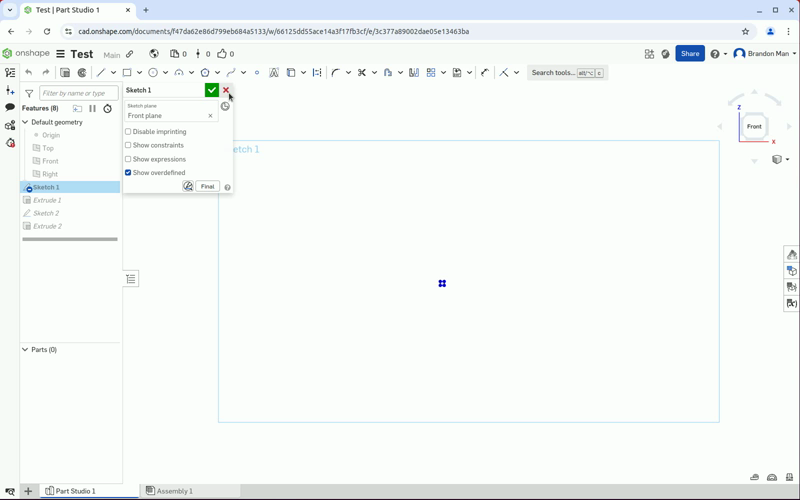
click(229, 92)
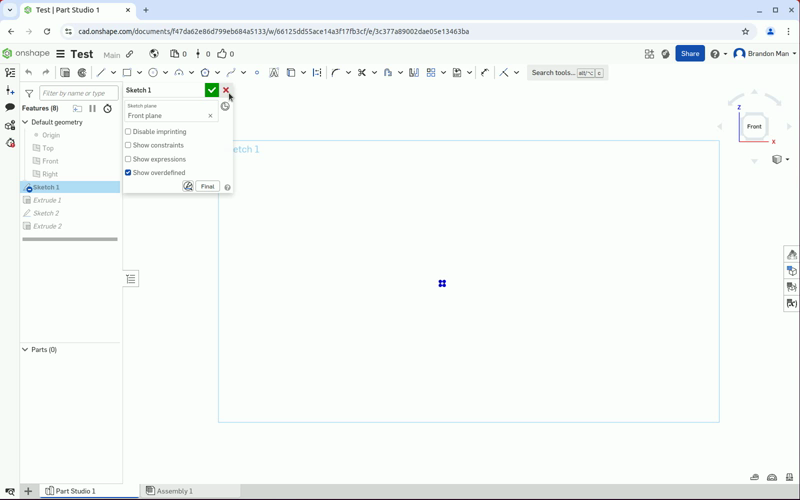
key(shift+s)
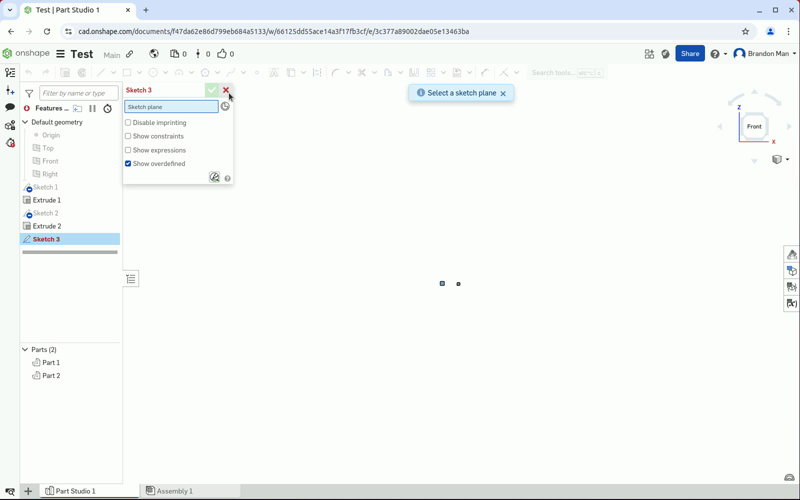
mouse_move(73, 163)
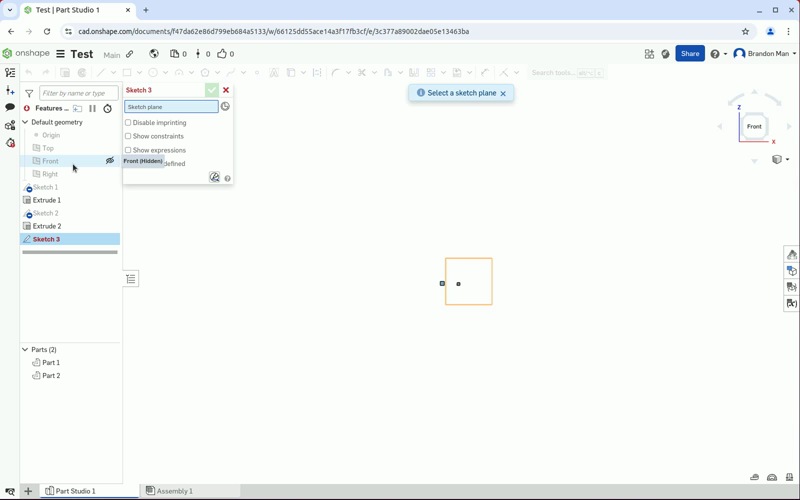
click(73, 163)
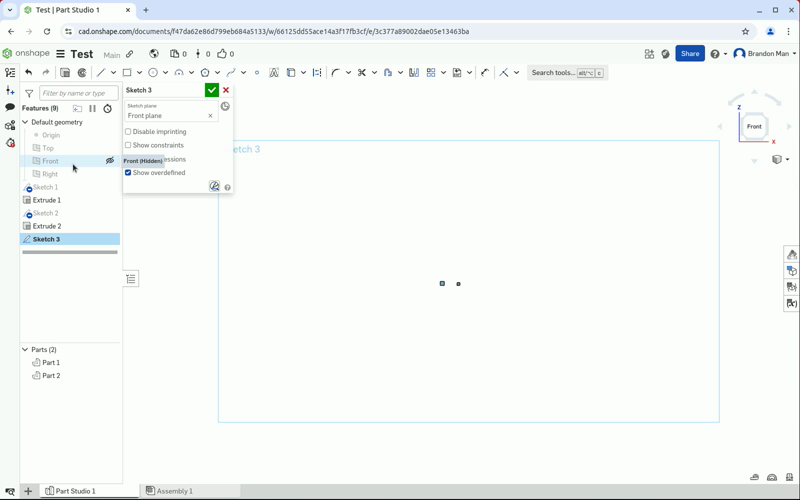
mouse_move(73, 352)
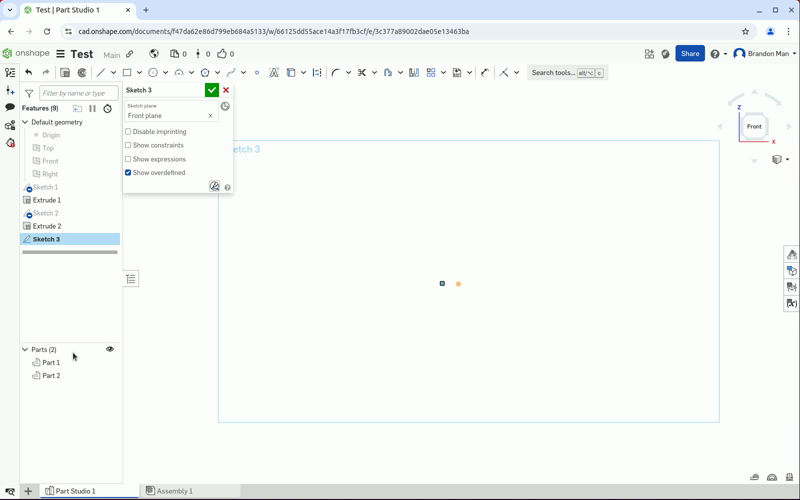
key(y)
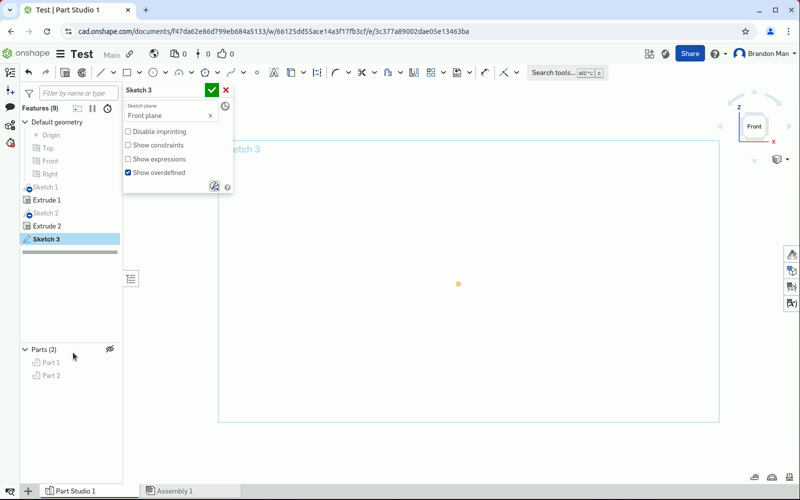
key(l)
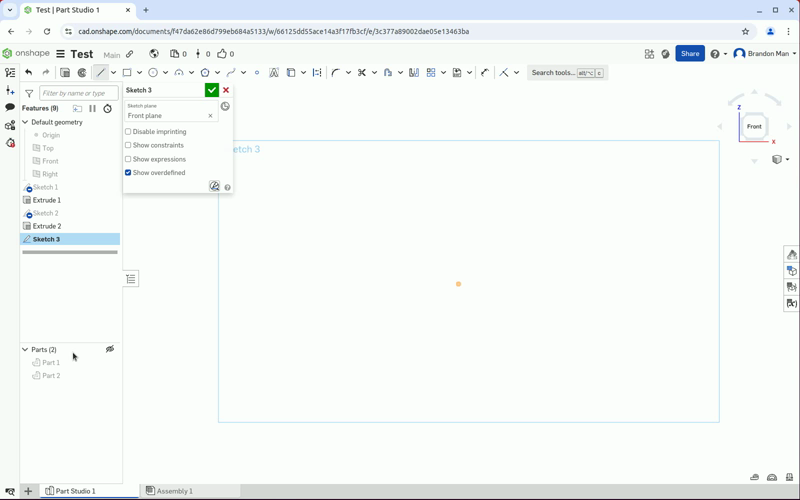
key_down(shift)
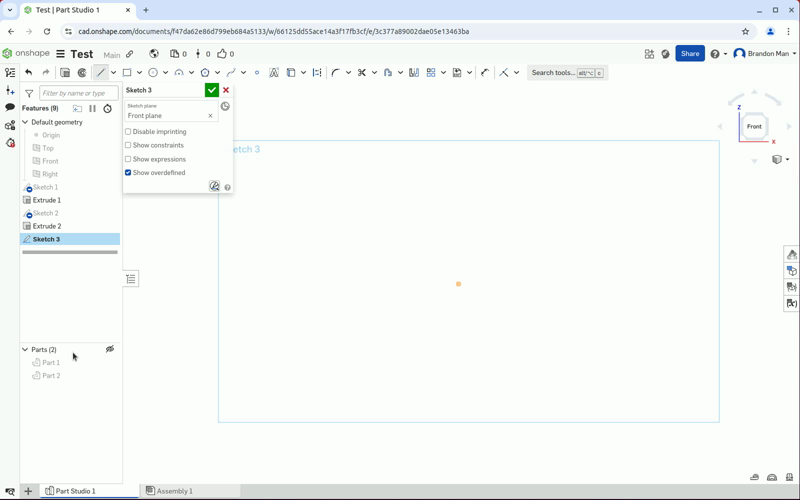
mouse_move(443, 284)
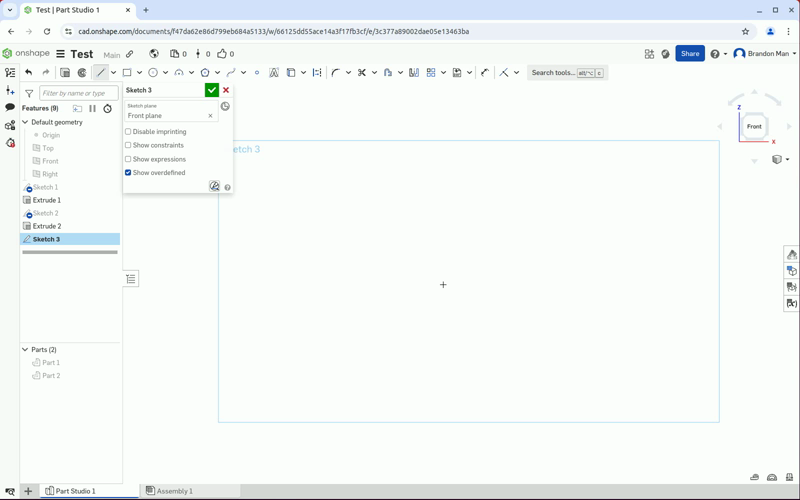
click(443, 284)
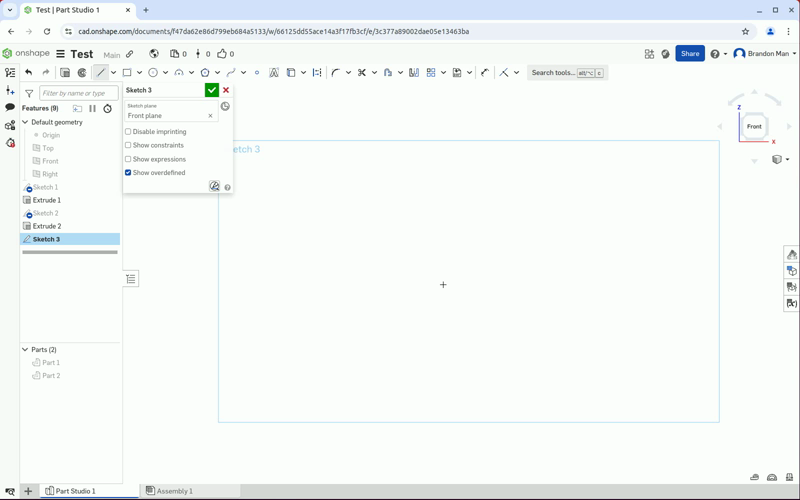
key_up(shift)
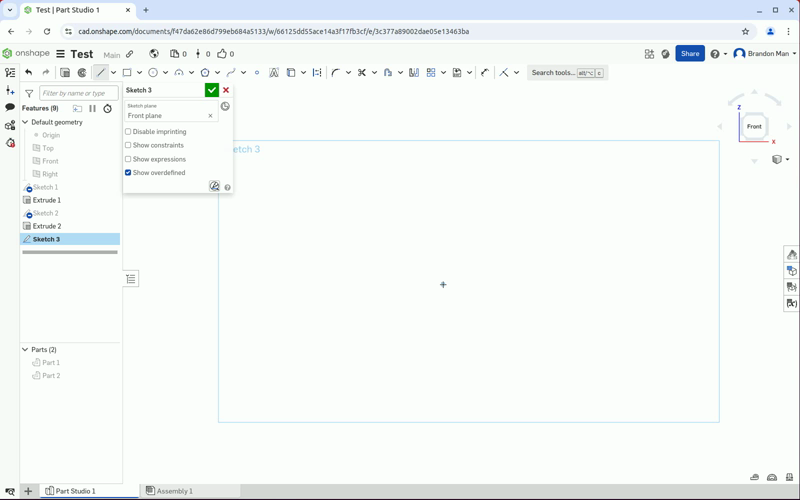
key_down(shift)
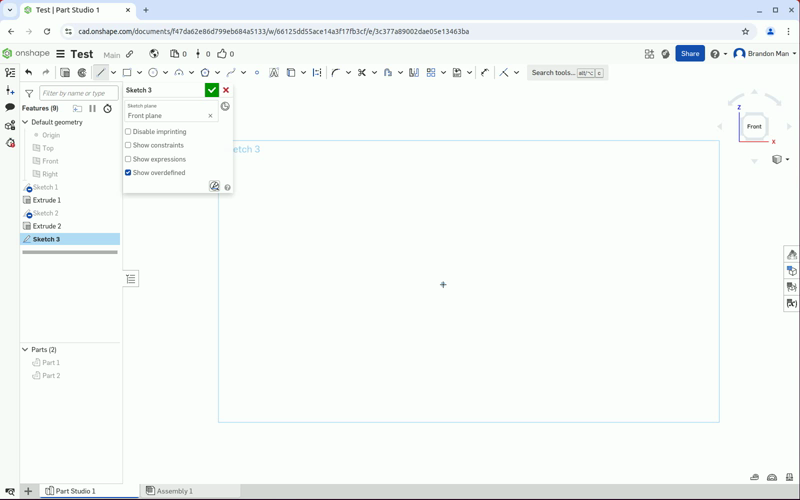
mouse_move(473, 284)
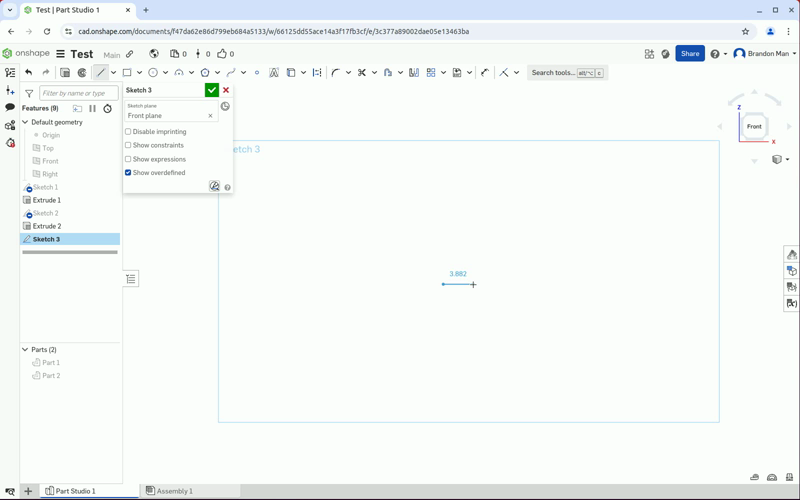
mouse_move(444, 284)
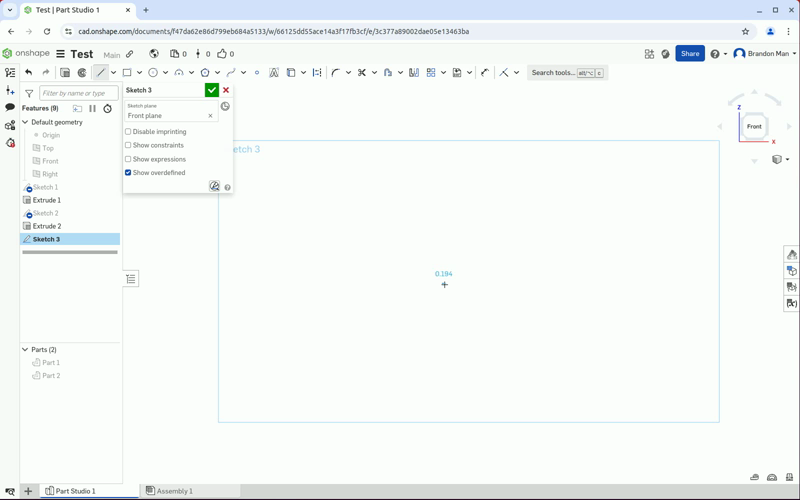
scroll(6)
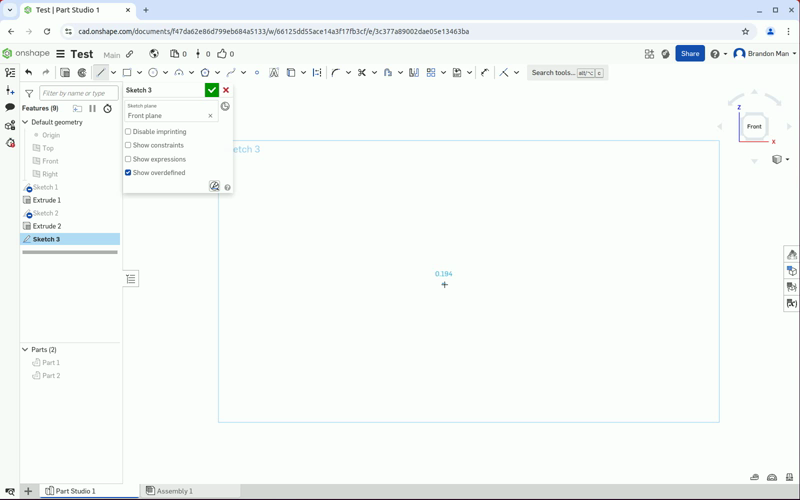
scroll(6)
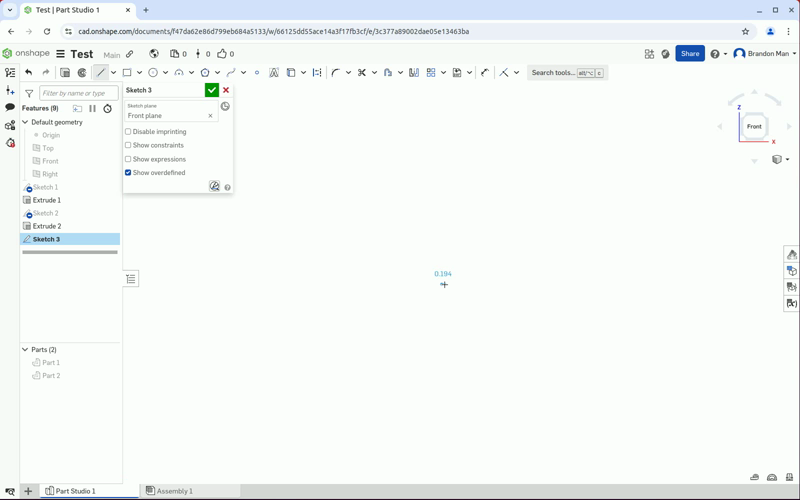
scroll(6)
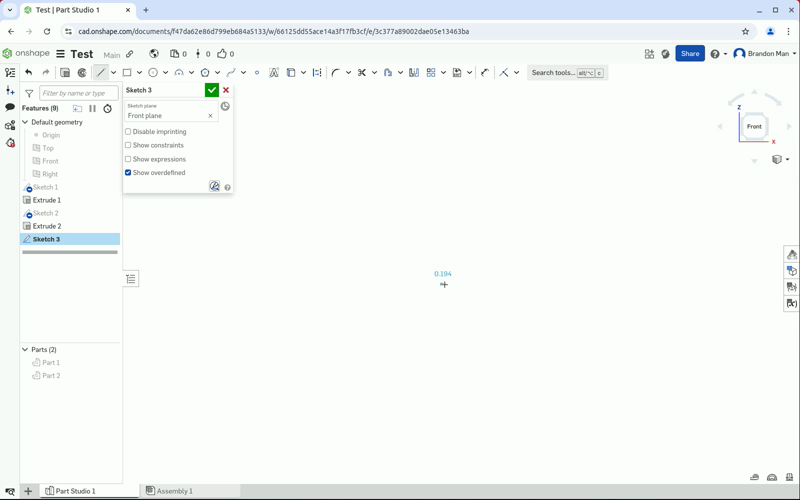
scroll(6)
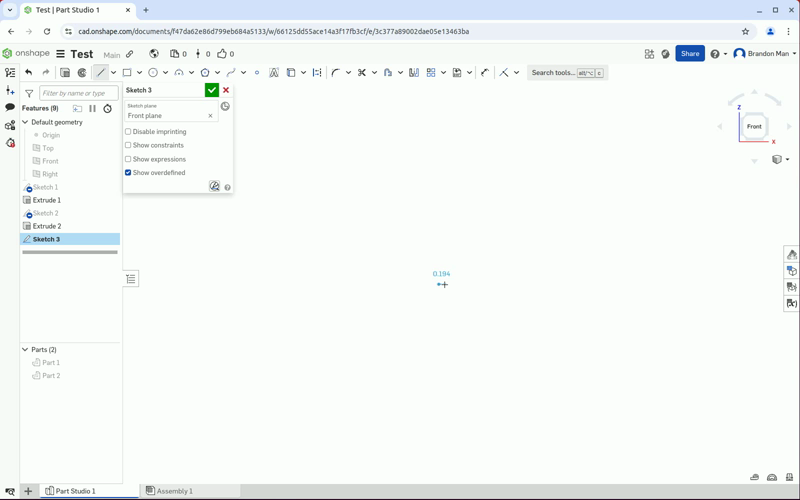
scroll(6)
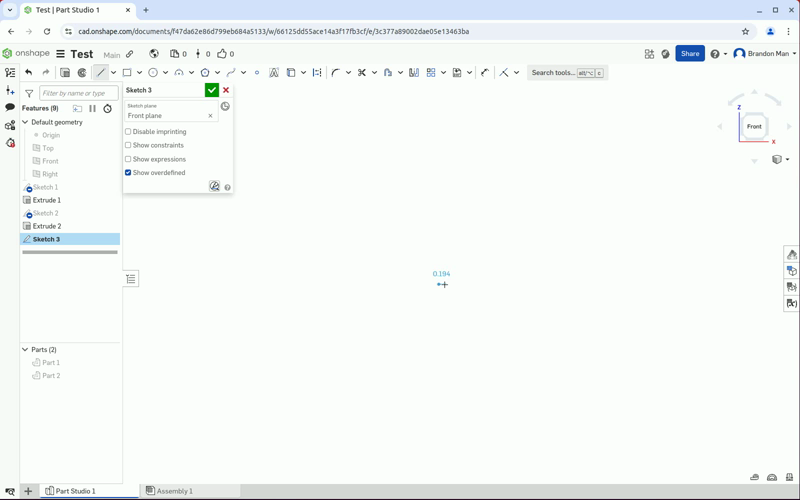
scroll(6)
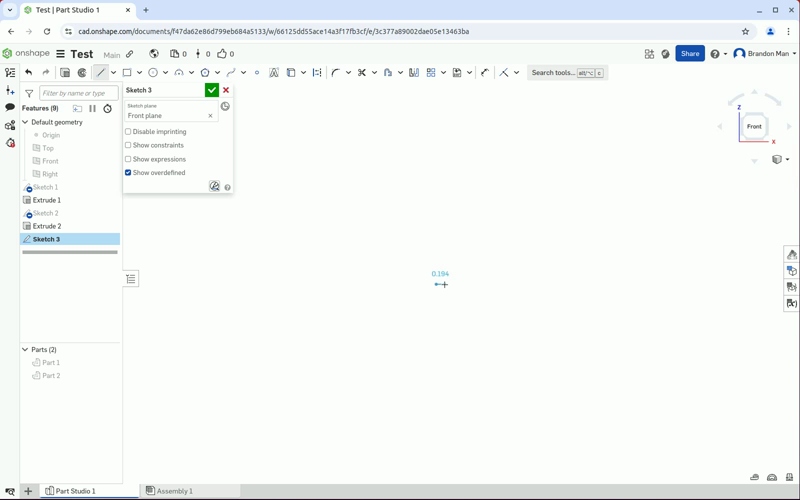
scroll(6)
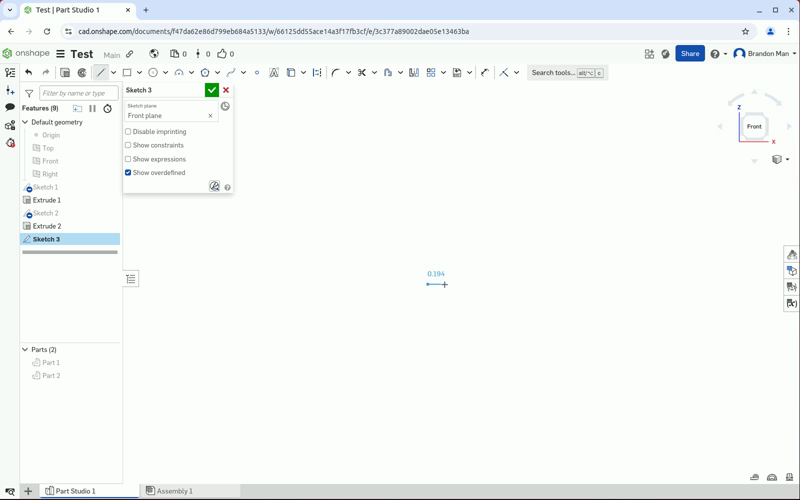
click(444, 284)
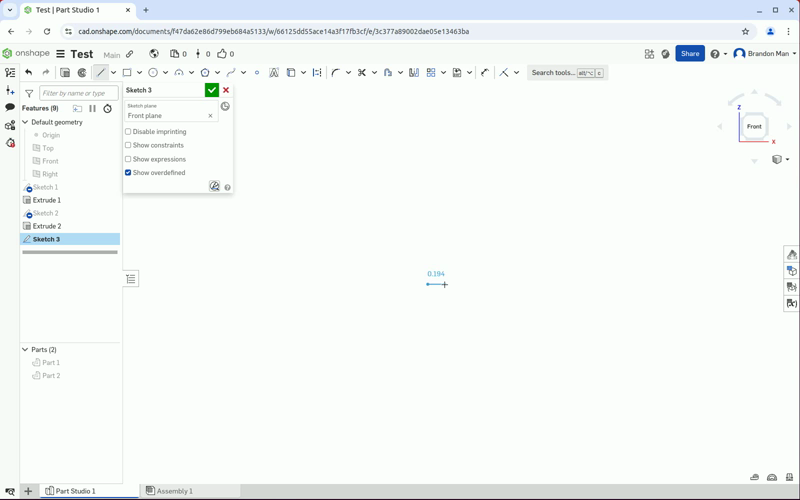
scroll(-6)
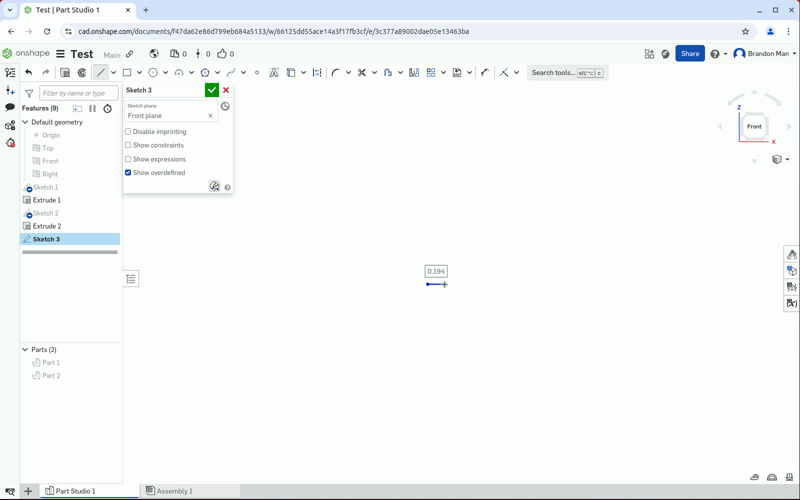
scroll(-6)
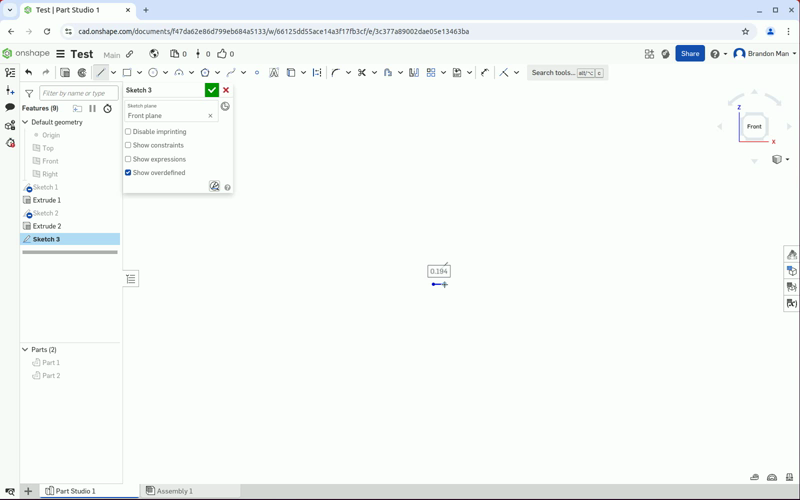
scroll(-6)
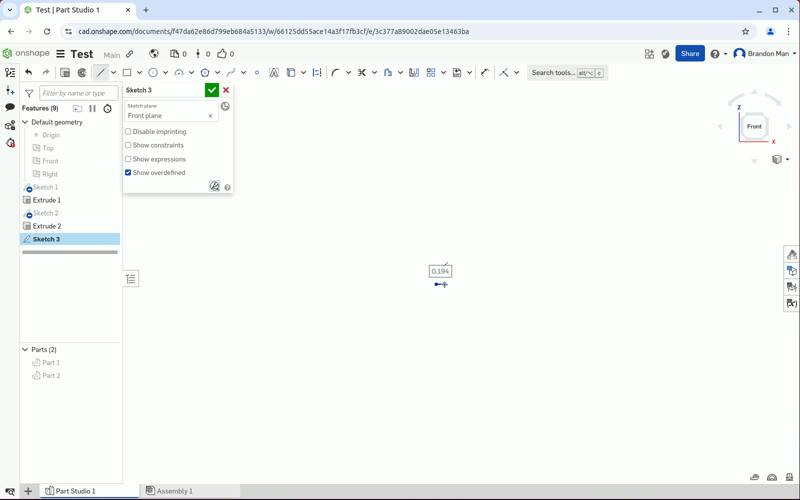
scroll(-6)
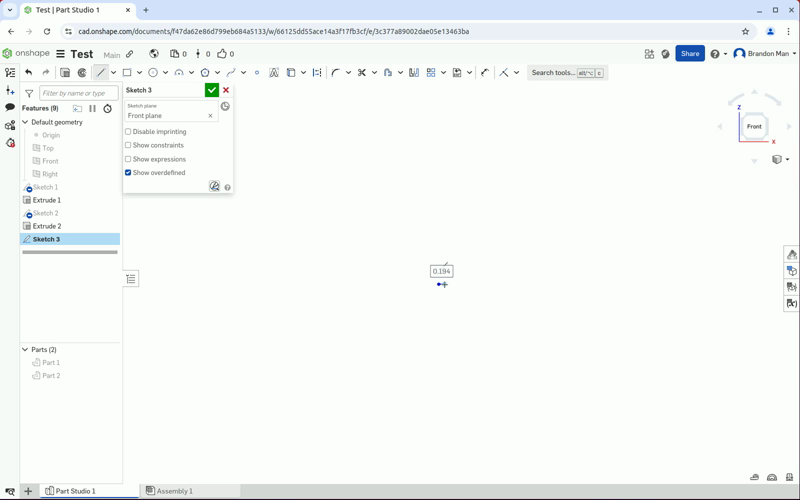
scroll(-6)
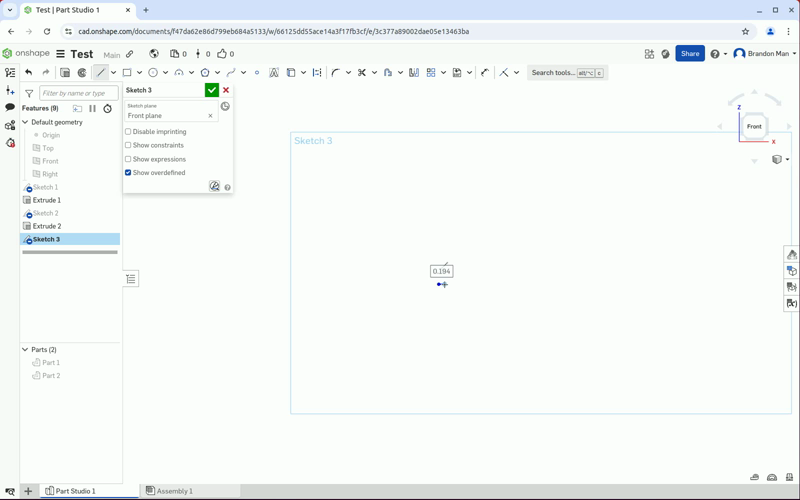
scroll(-6)
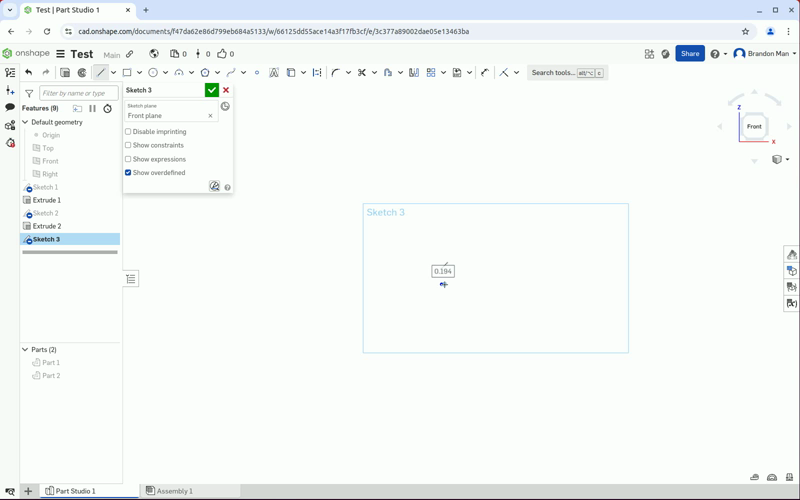
scroll(-6)
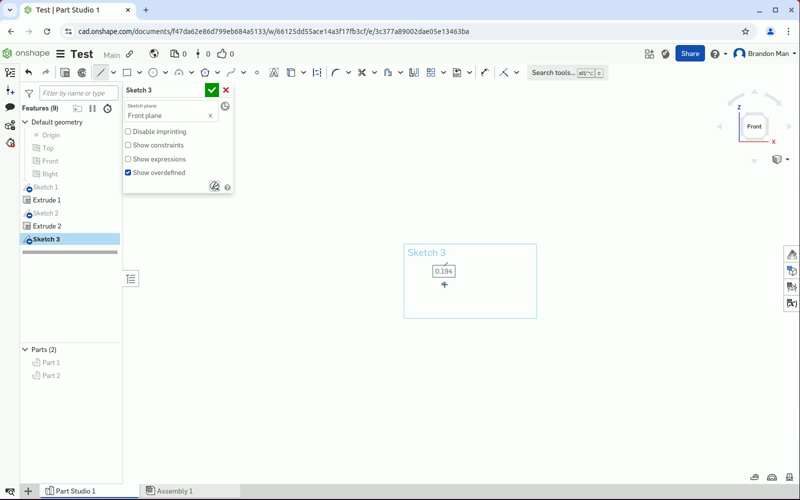
key_up(shift)
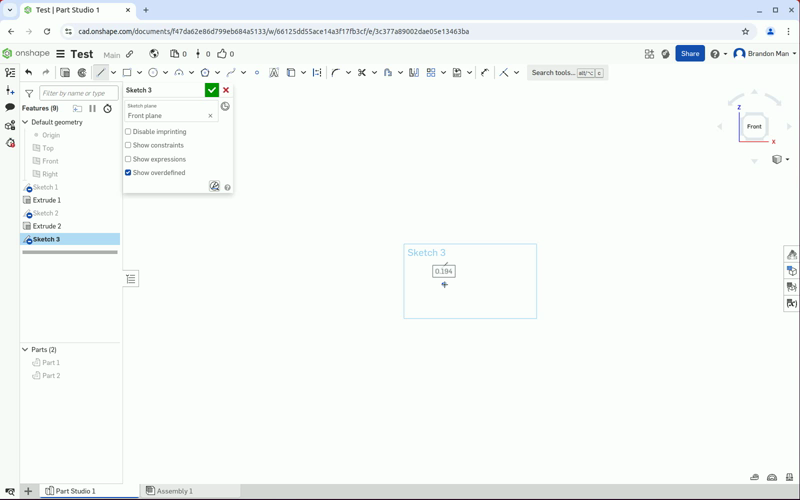
key_down(shift)
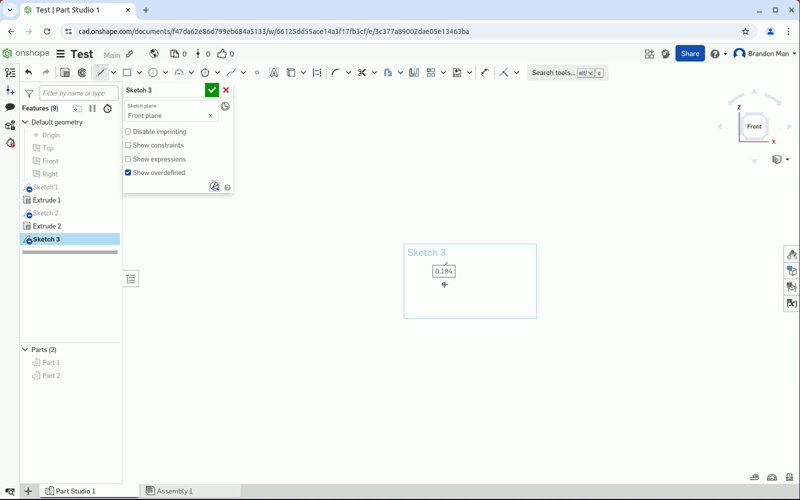
mouse_move(474, 284)
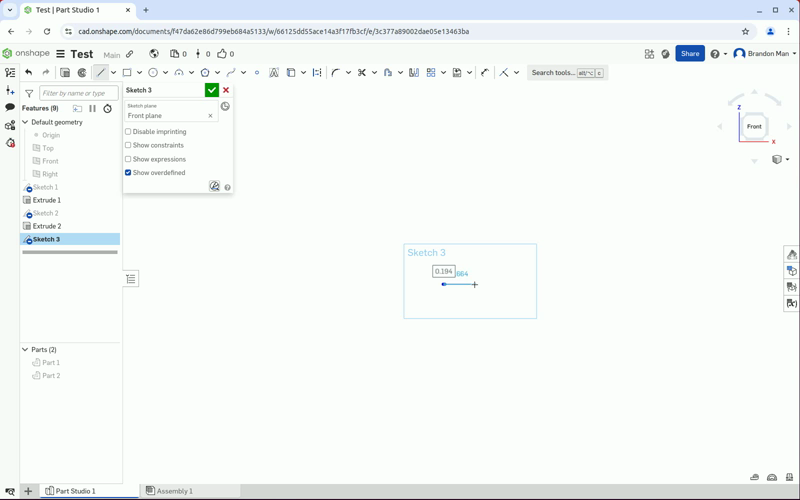
mouse_move(444, 272)
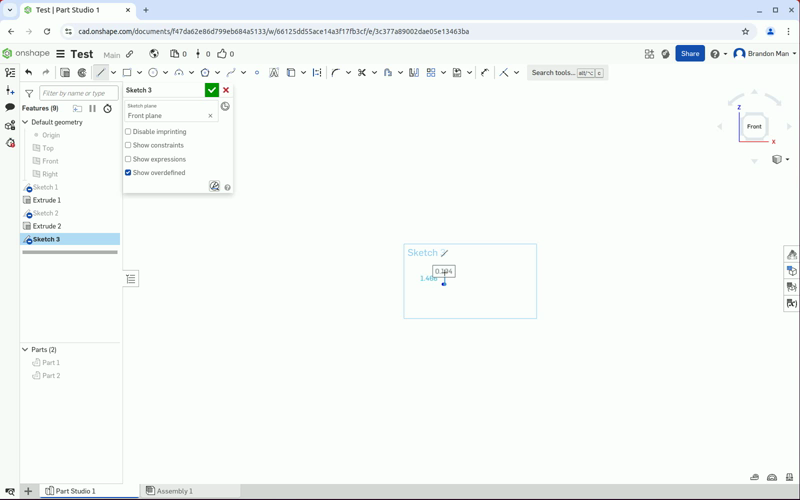
click(444, 272)
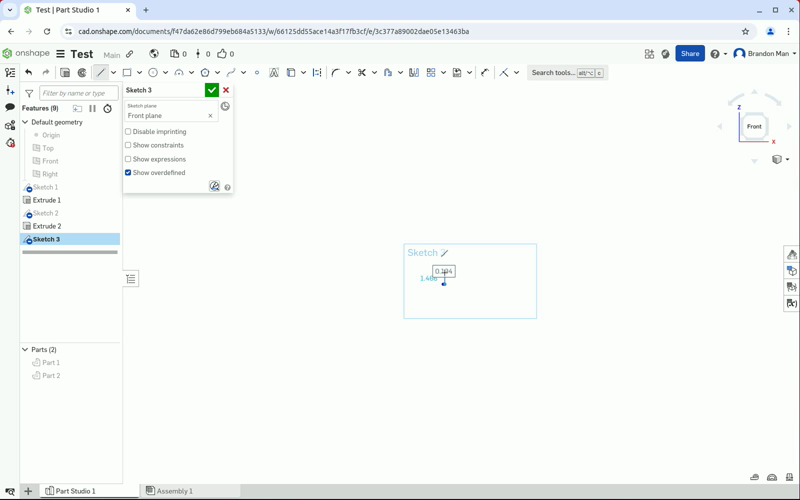
key_up(shift)
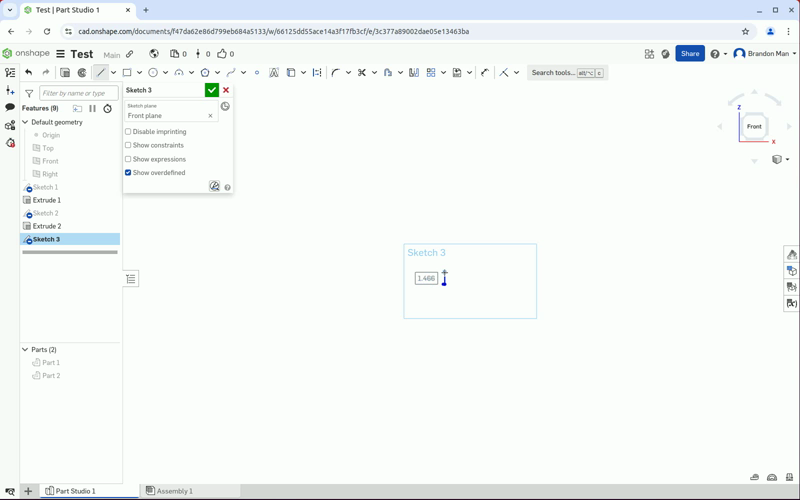
key_down(shift)
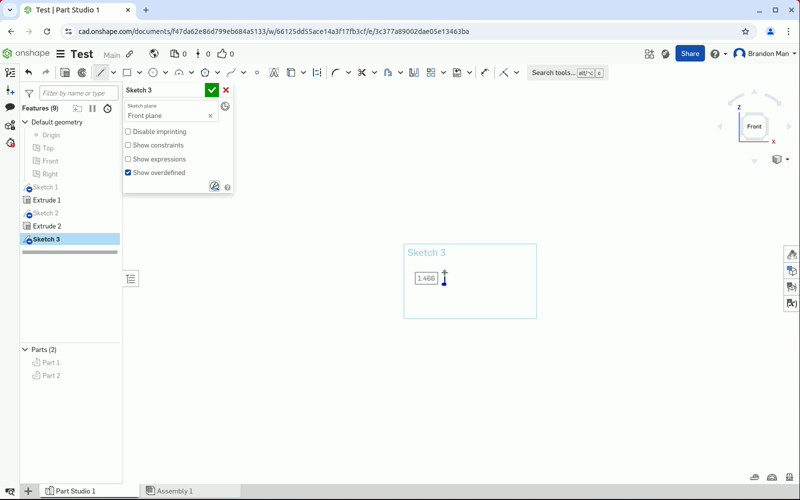
mouse_move(474, 272)
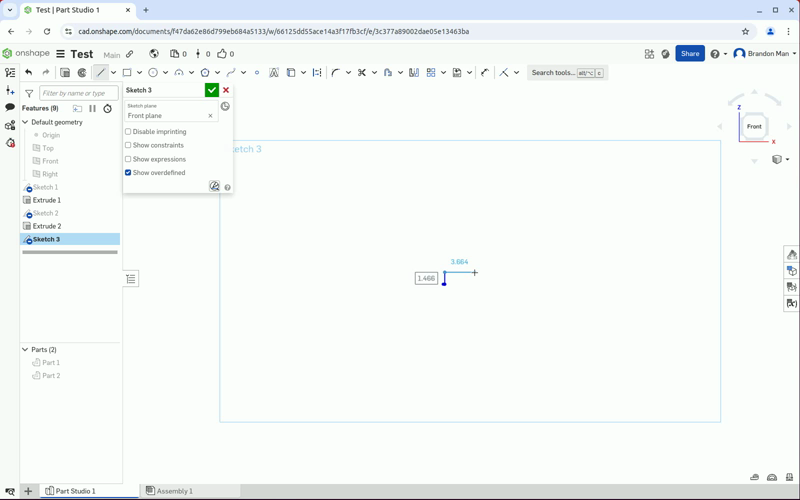
mouse_move(443, 272)
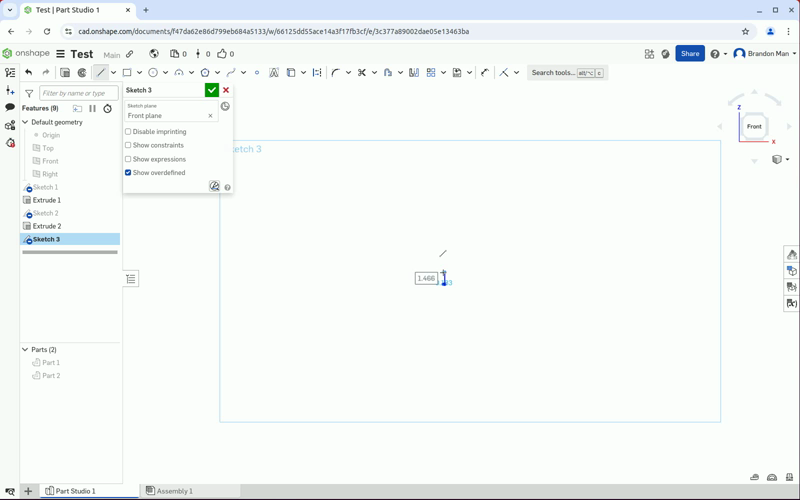
scroll(6)
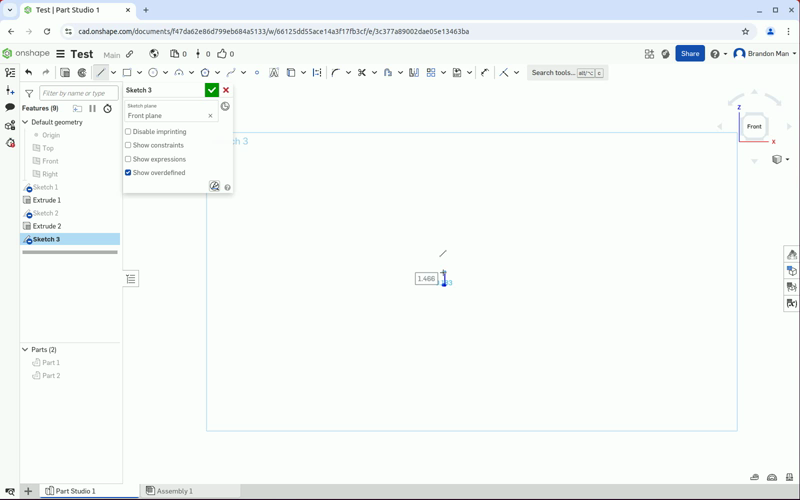
scroll(6)
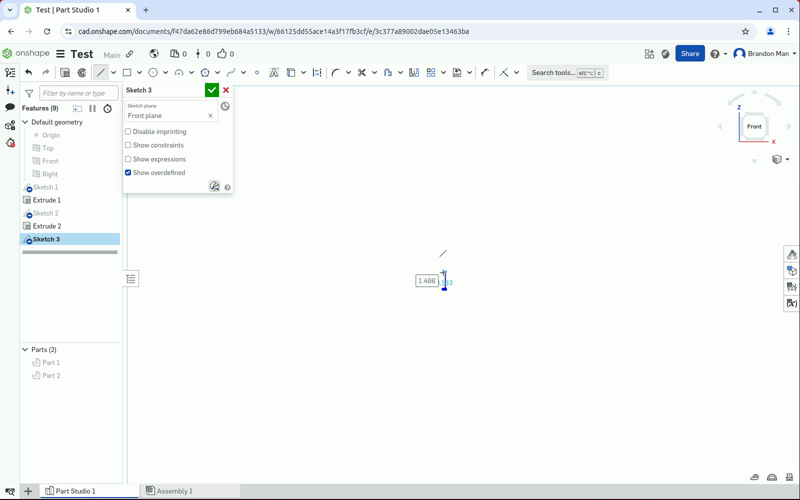
scroll(6)
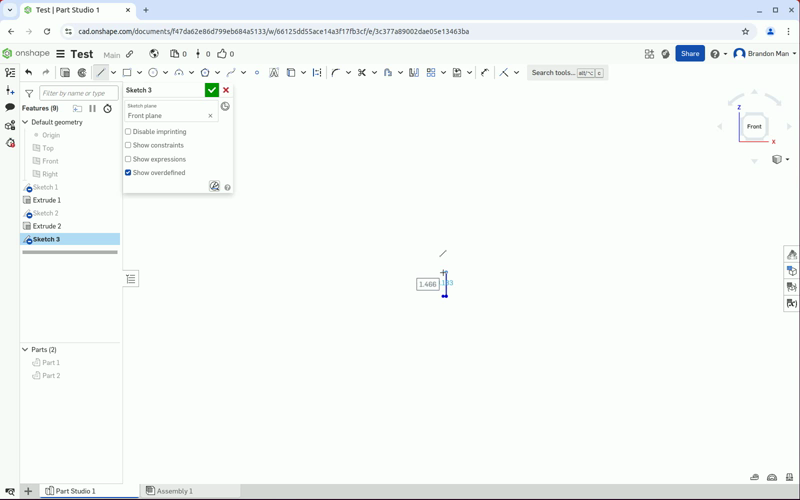
scroll(6)
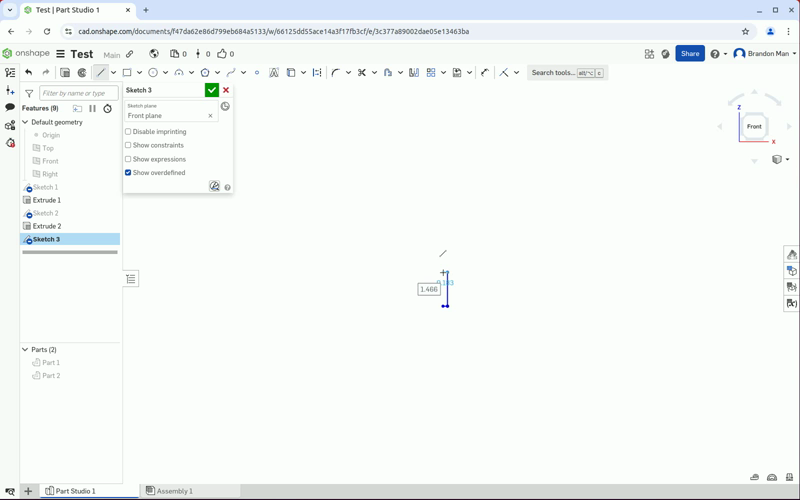
scroll(6)
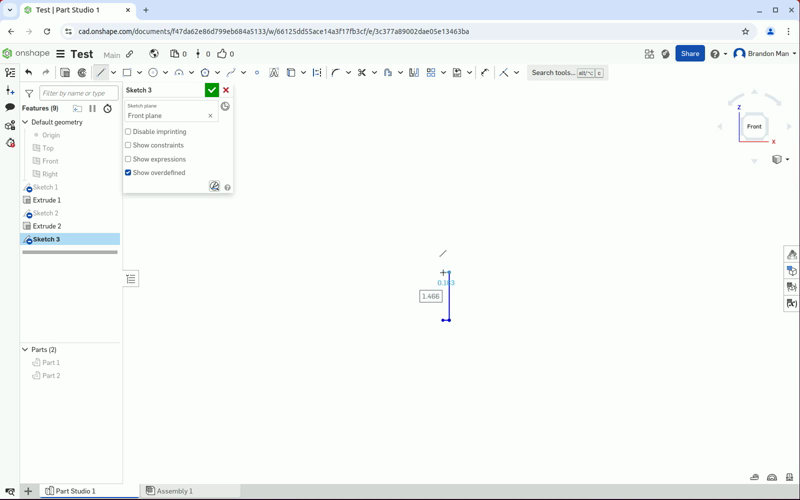
scroll(6)
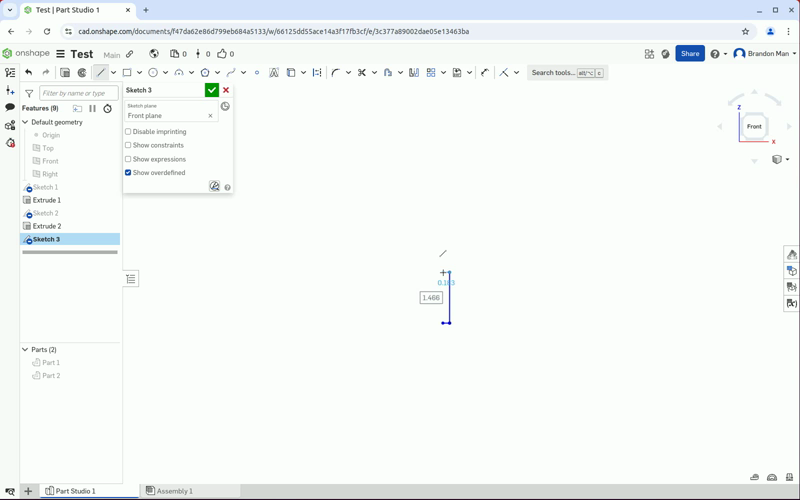
scroll(6)
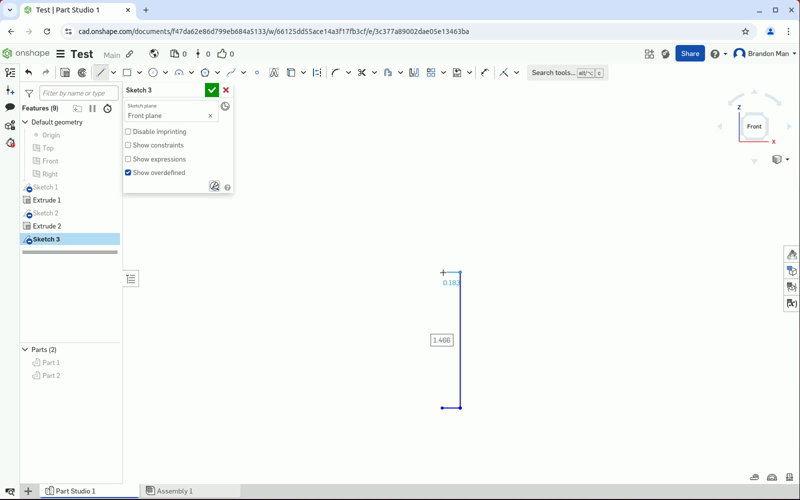
click(443, 272)
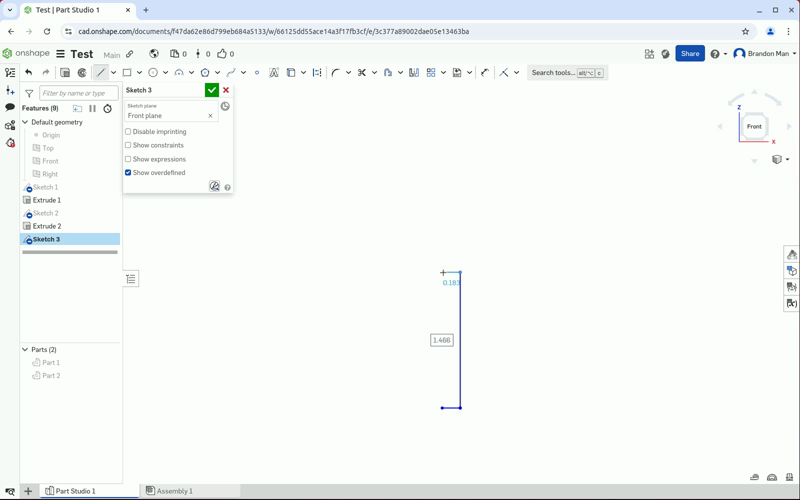
scroll(-6)
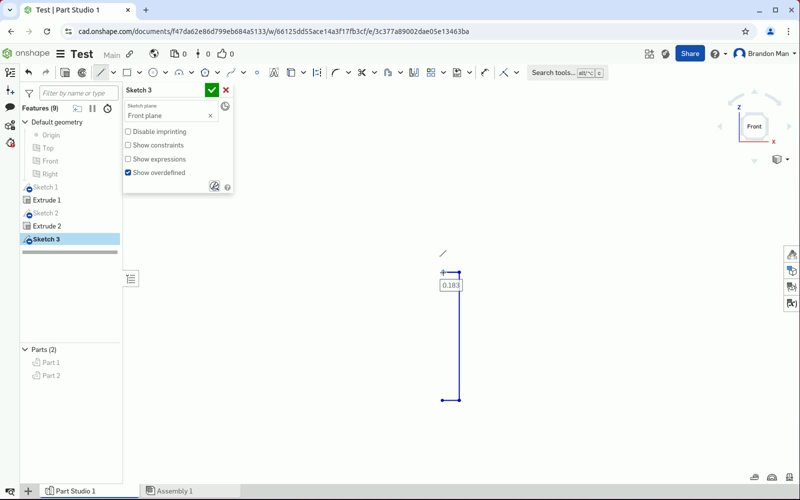
scroll(-6)
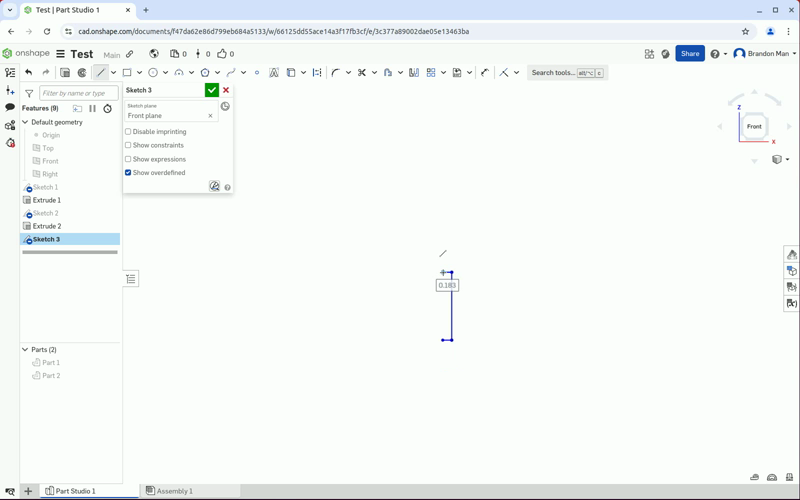
scroll(-6)
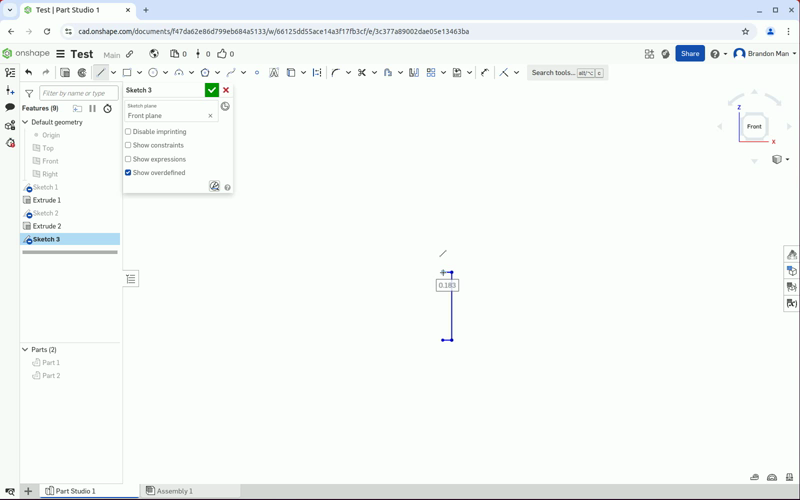
scroll(-6)
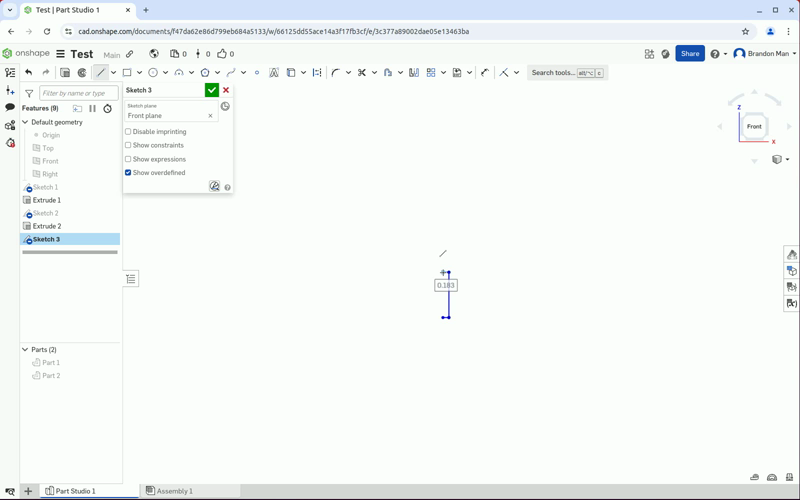
scroll(-6)
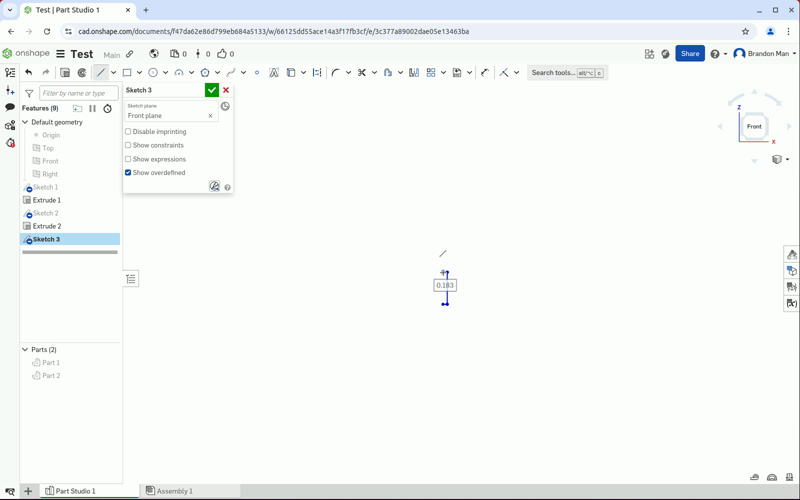
scroll(-6)
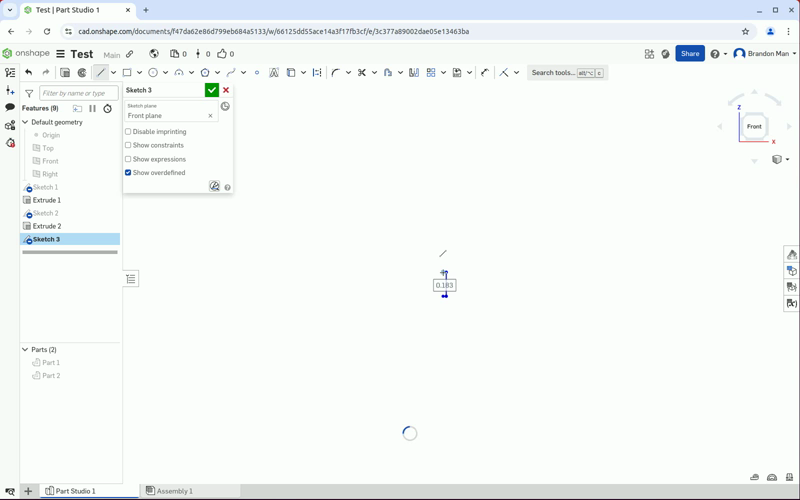
scroll(-6)
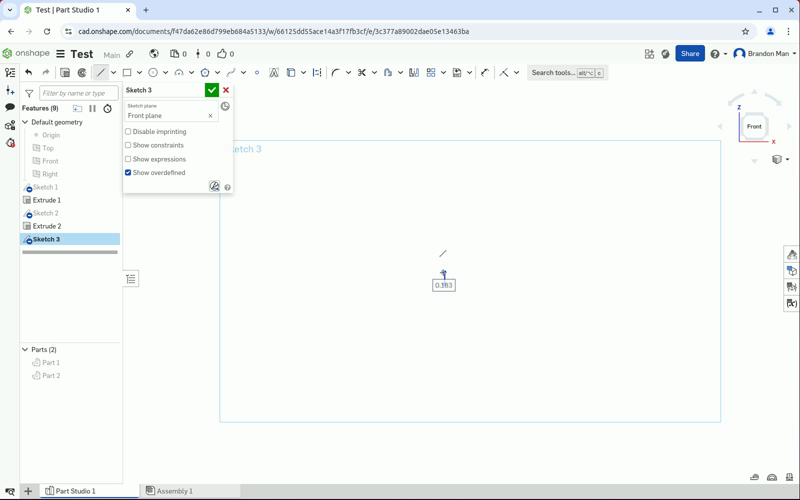
key_up(shift)
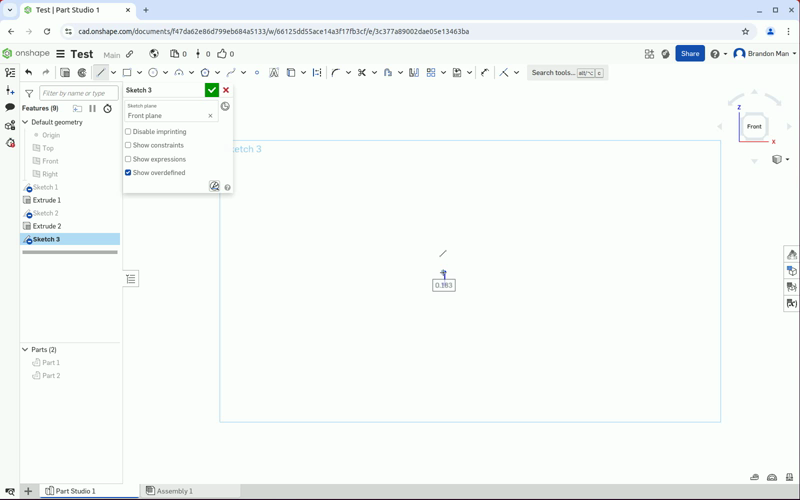
mouse_move(473, 272)
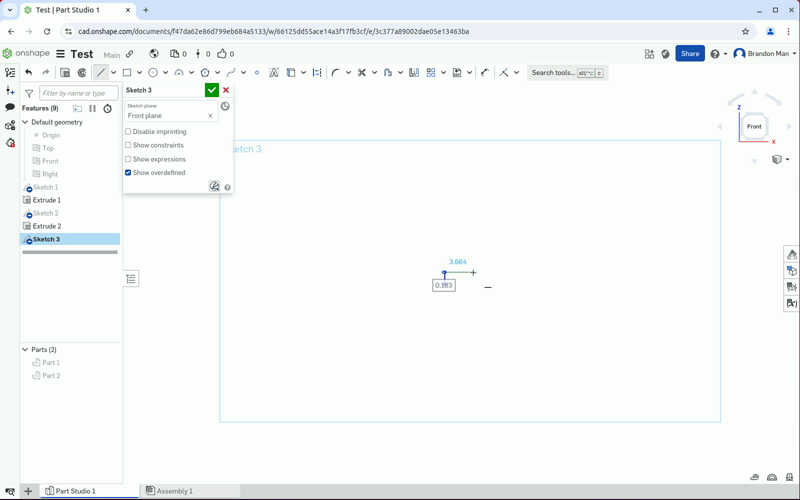
key_down(shift)
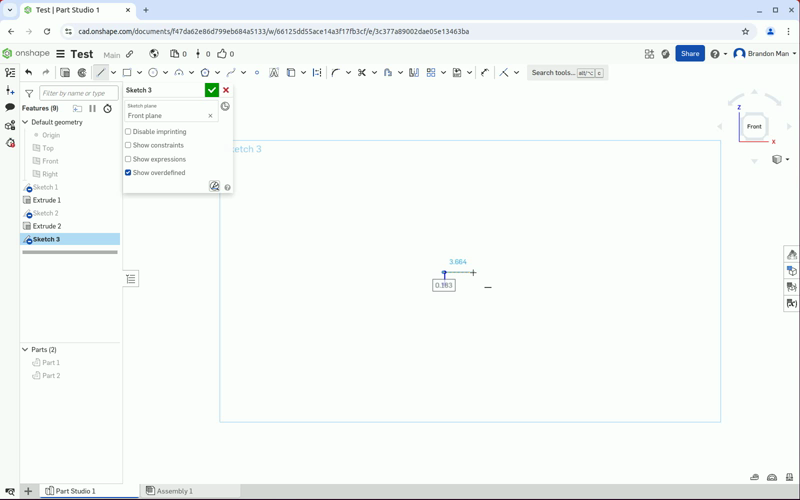
mouse_move(443, 284)
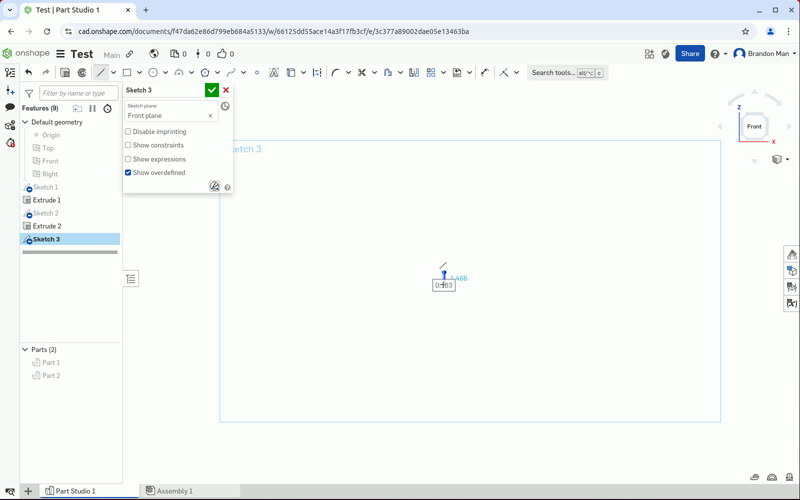
scroll(6)
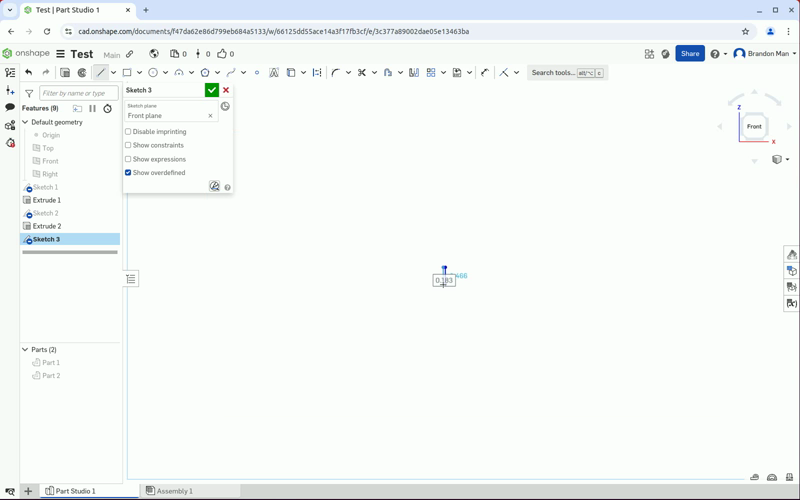
scroll(6)
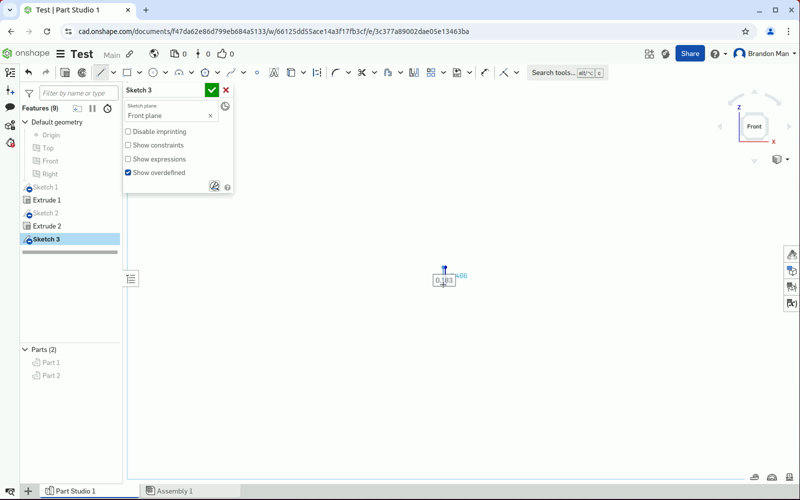
scroll(6)
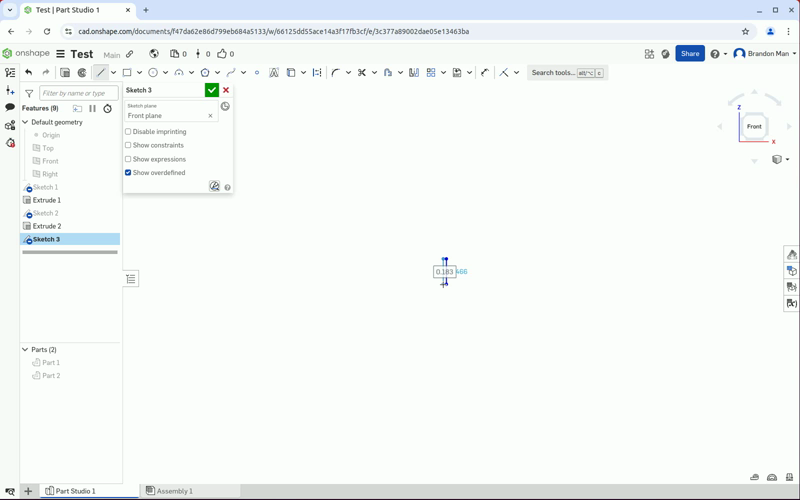
scroll(6)
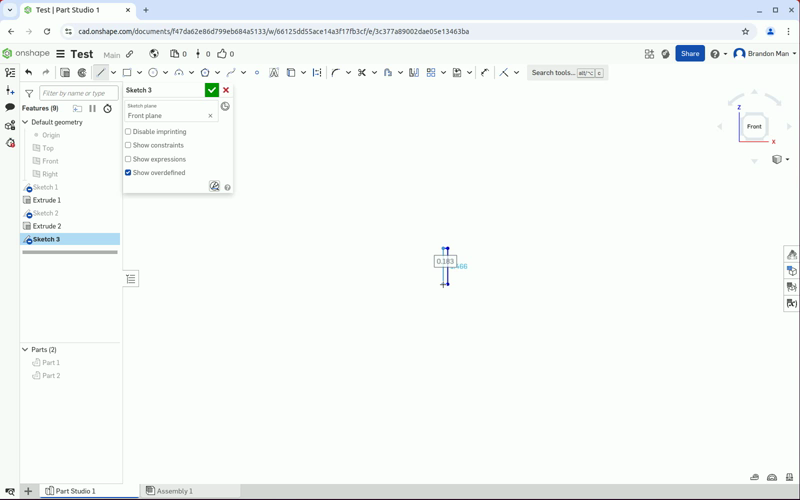
scroll(6)
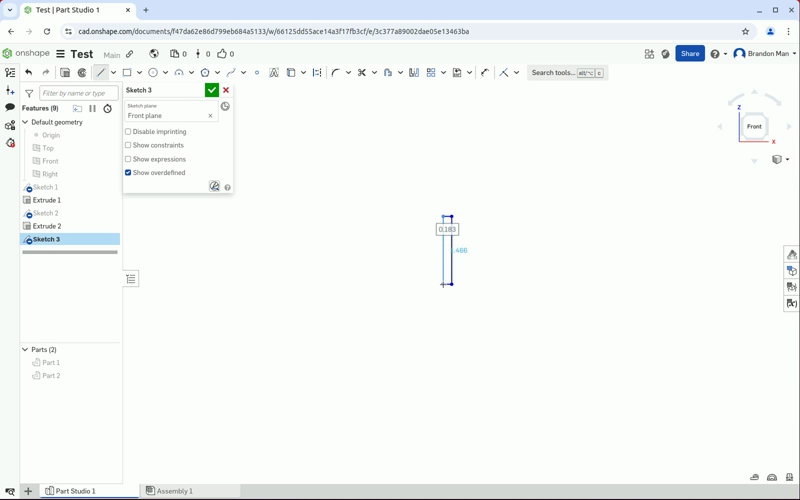
scroll(6)
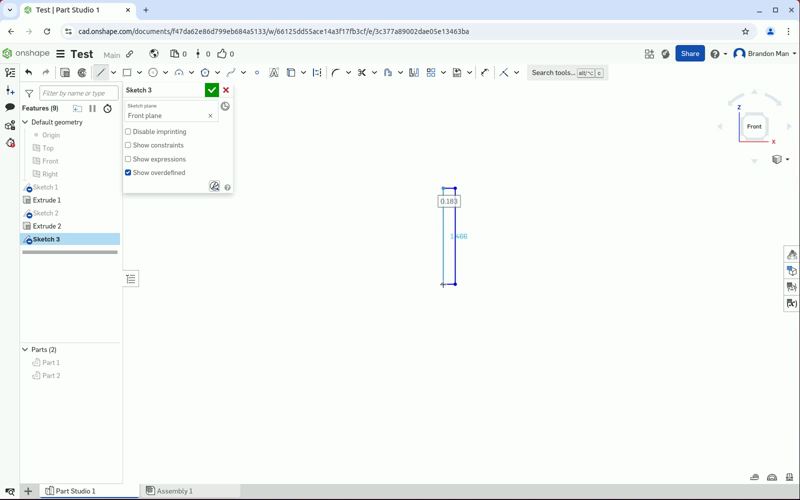
scroll(6)
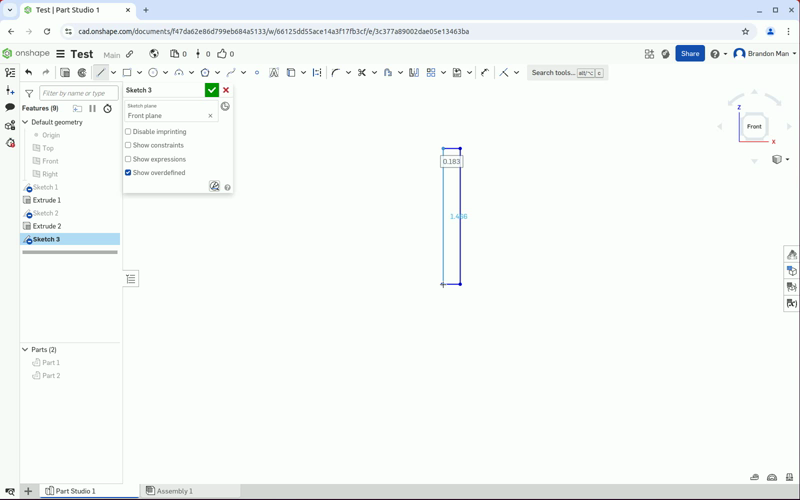
key_up(shift)
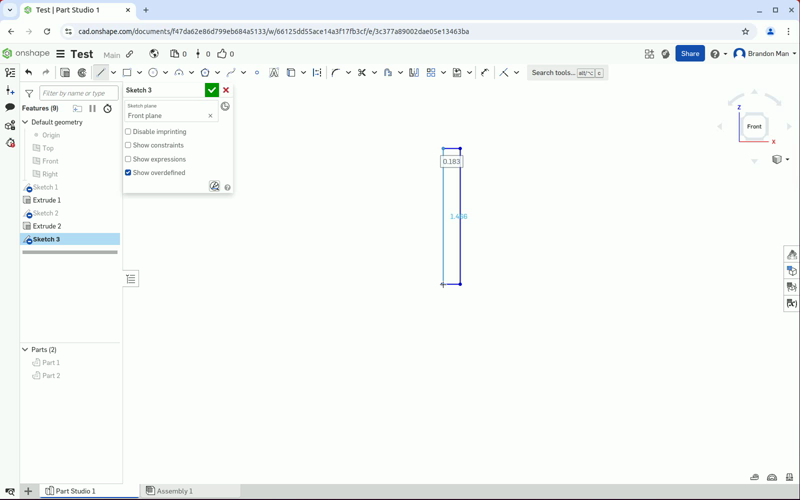
click(443, 284)
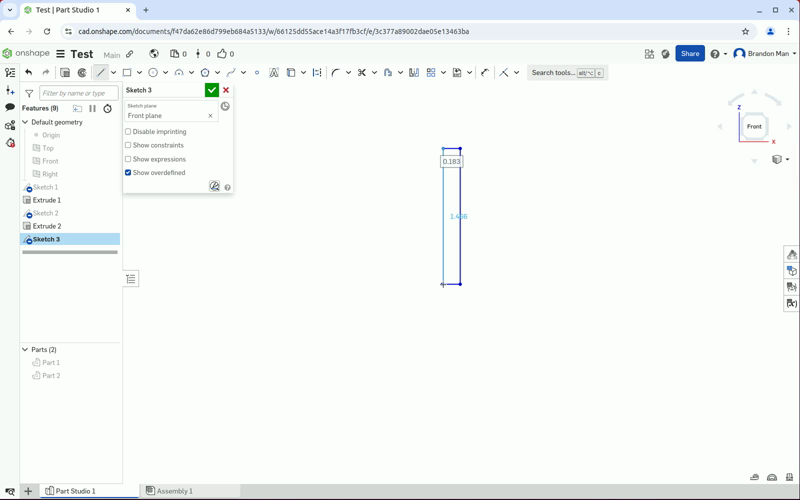
scroll(-6)
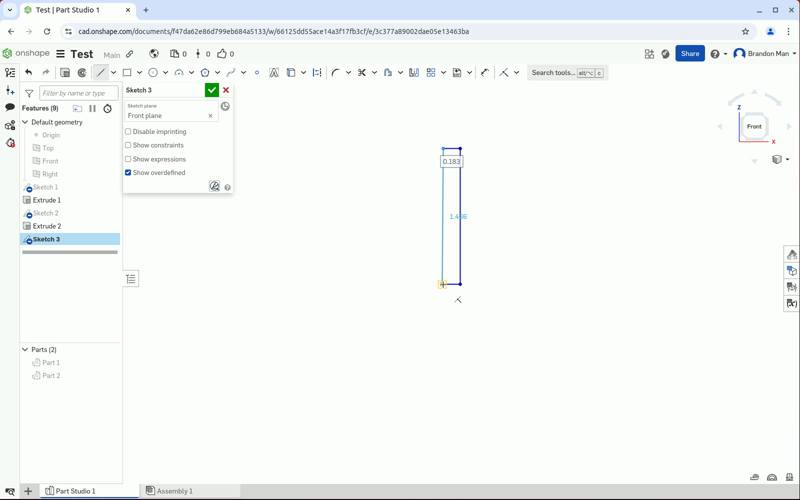
scroll(-6)
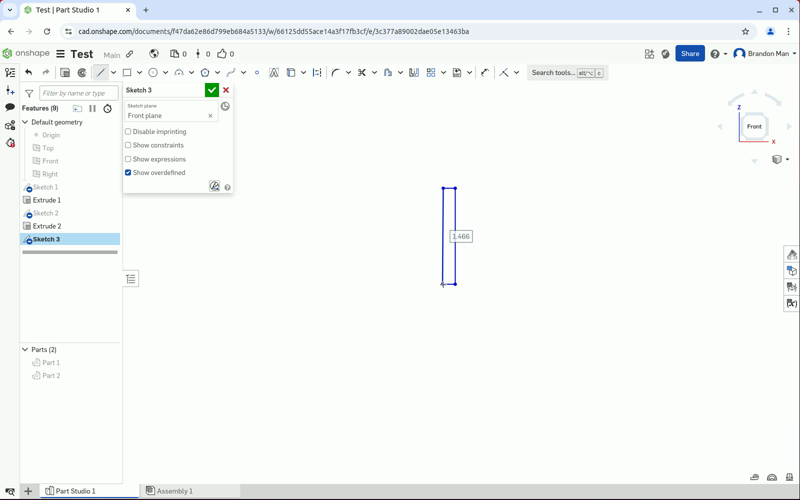
scroll(-6)
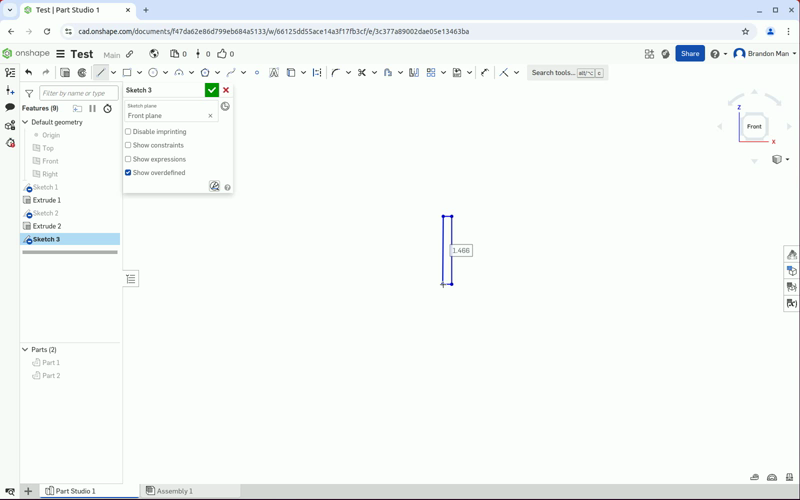
scroll(-6)
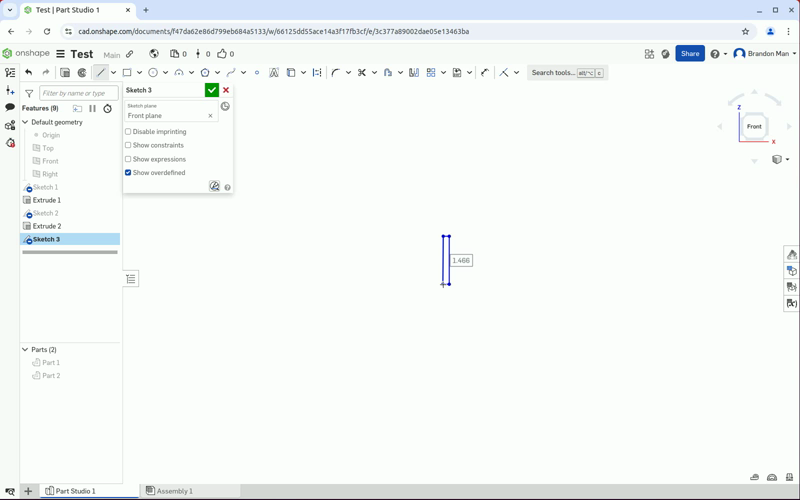
scroll(-6)
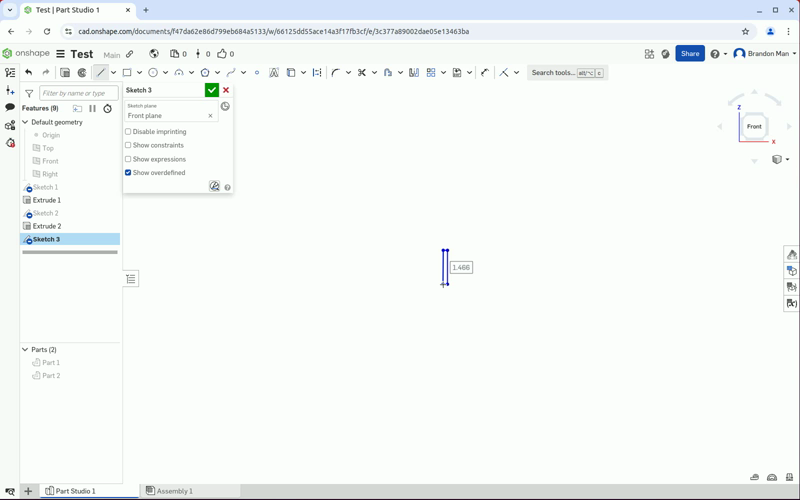
scroll(-6)
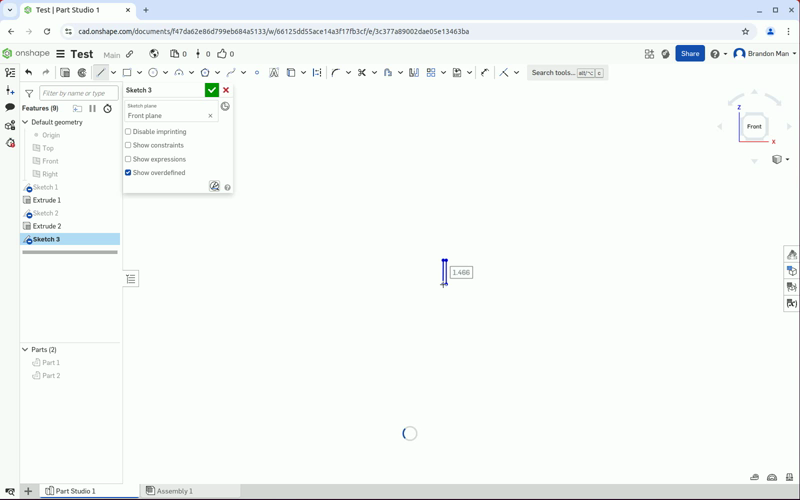
scroll(-6)
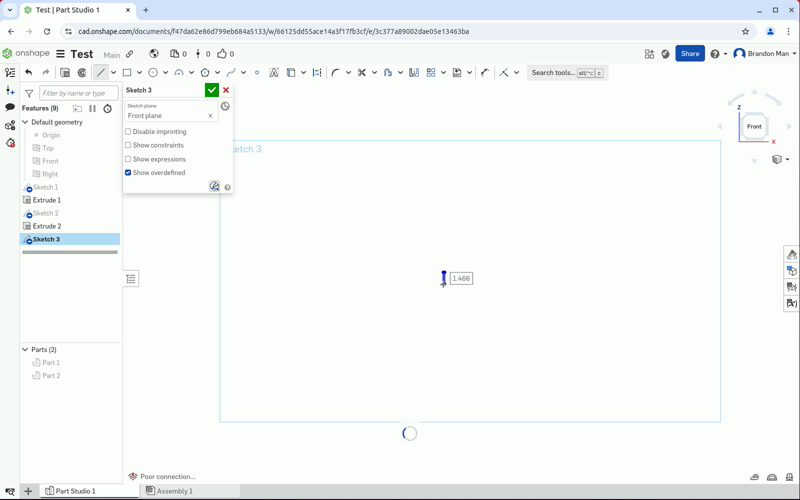
key(esc)
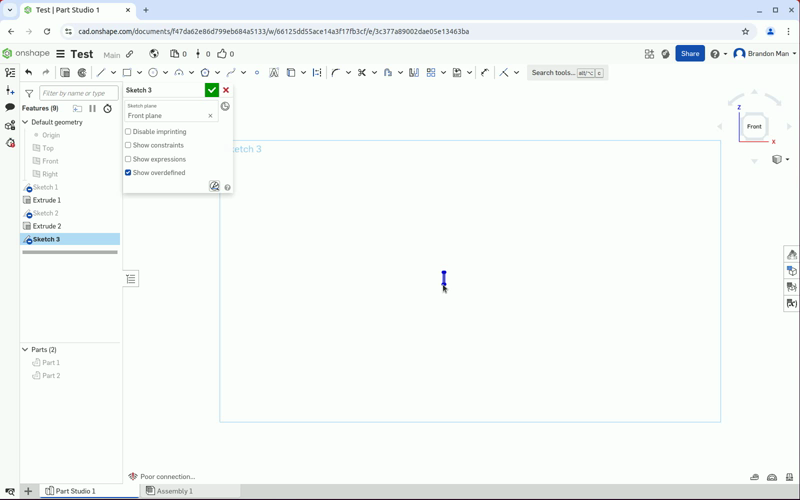
mouse_move(443, 278)
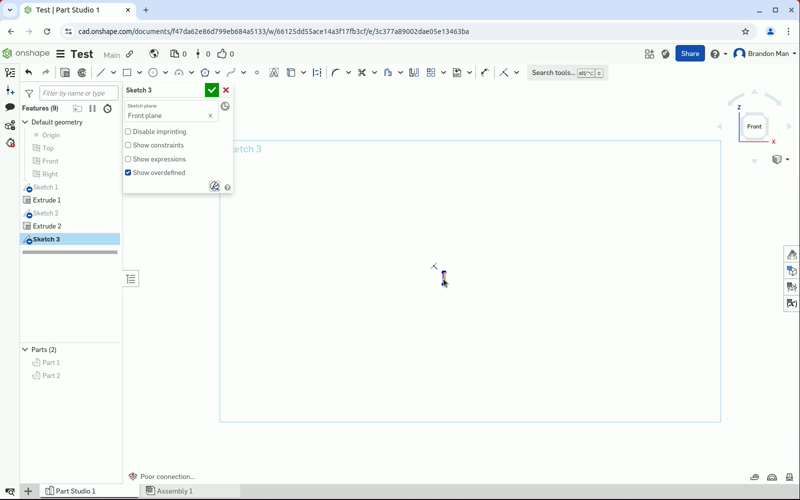
scroll(6)
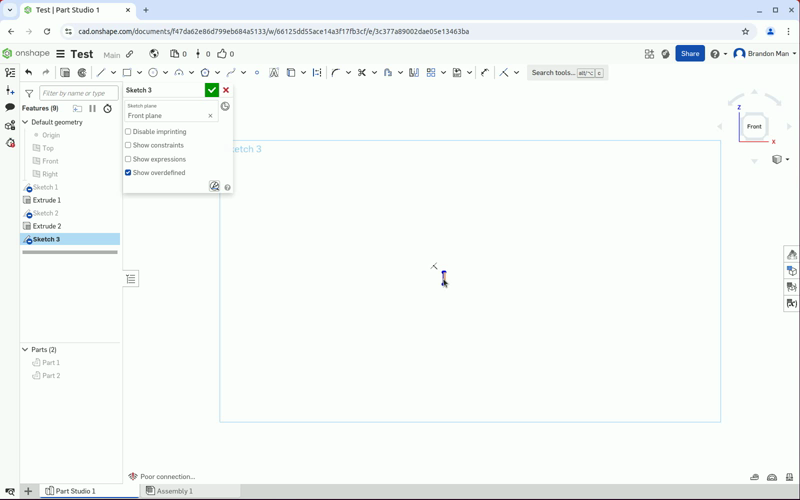
scroll(6)
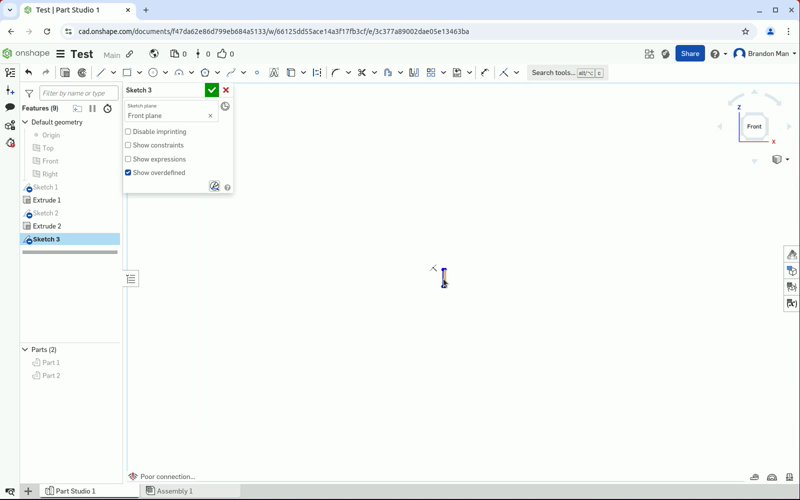
scroll(6)
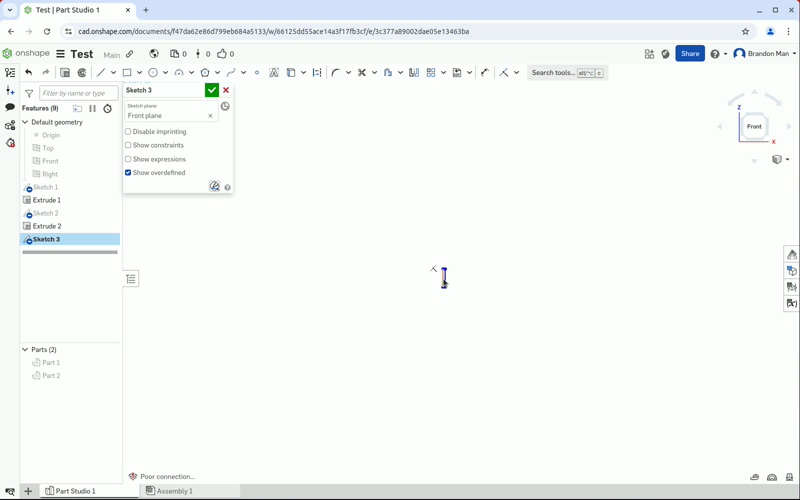
scroll(6)
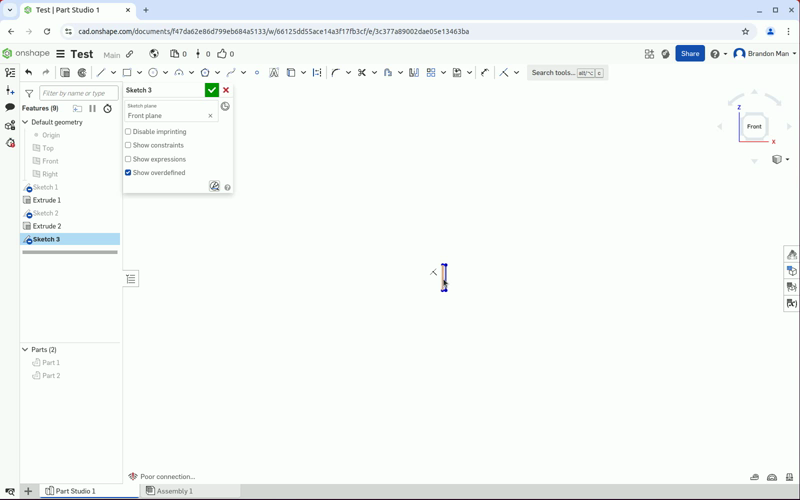
scroll(6)
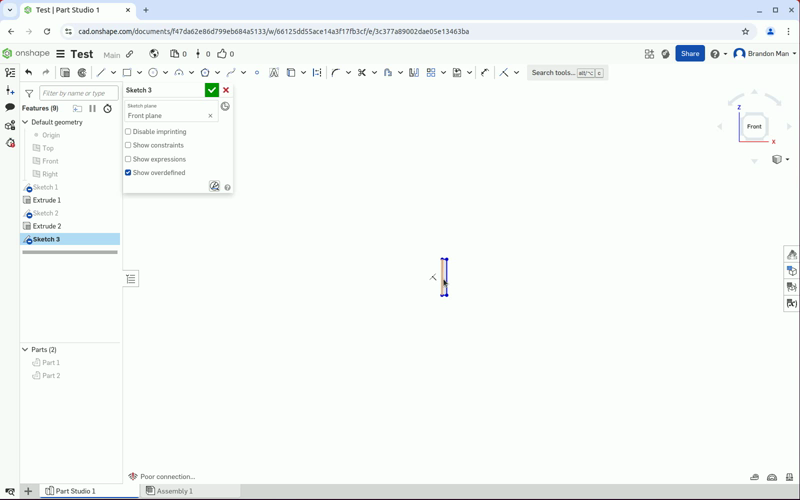
scroll(6)
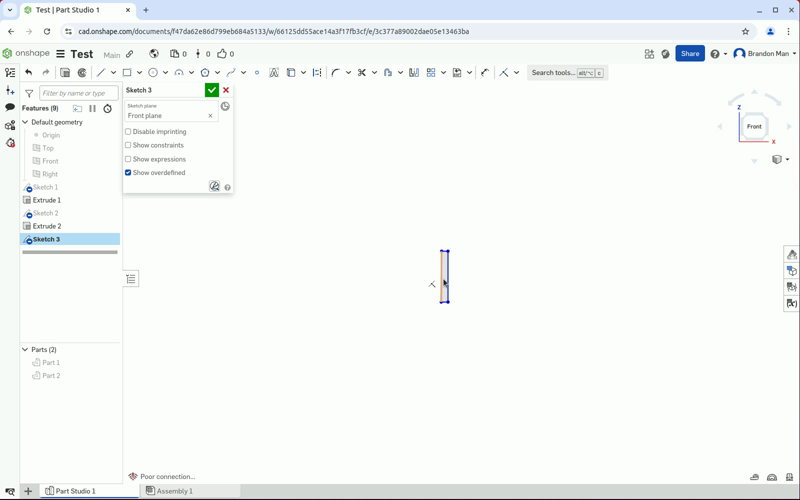
scroll(6)
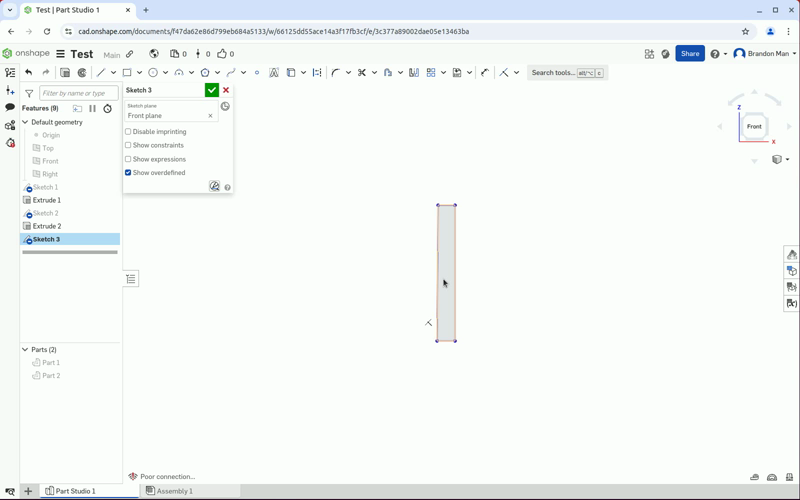
click(443, 278)
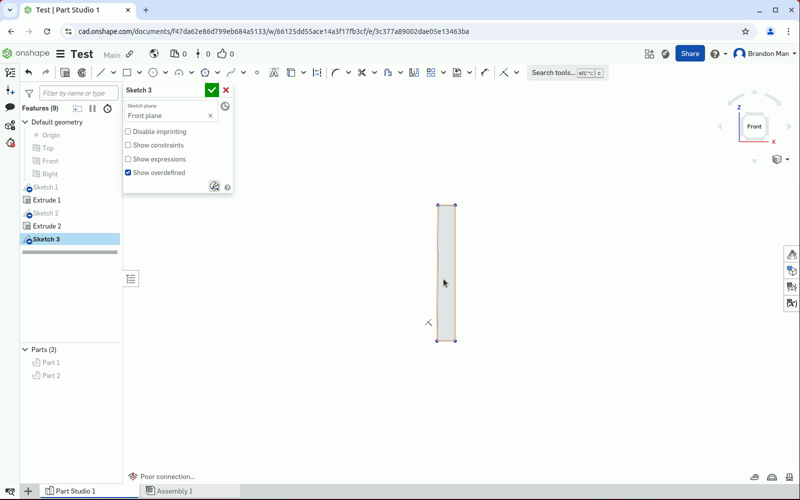
scroll(-6)
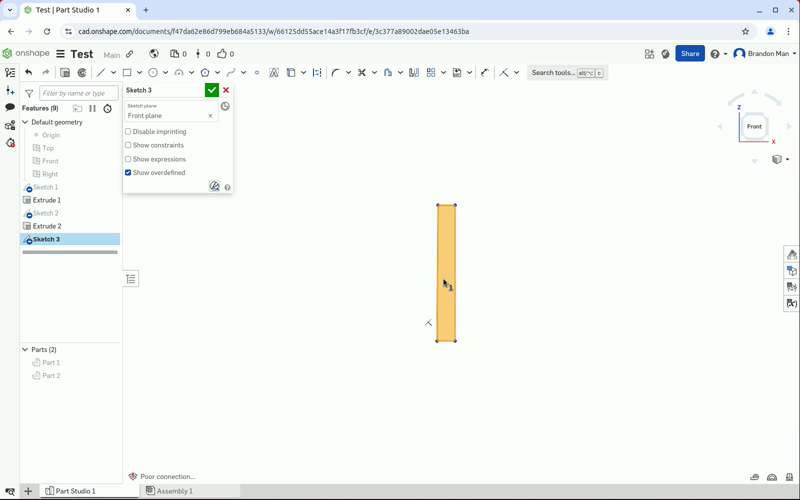
scroll(-6)
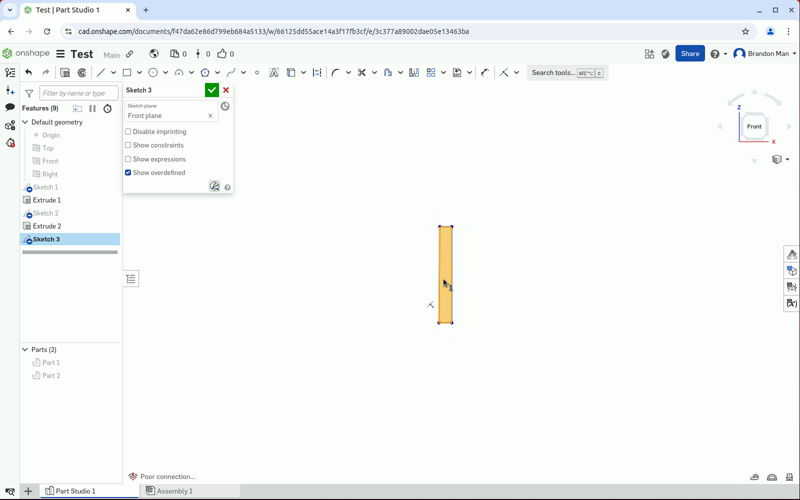
scroll(-6)
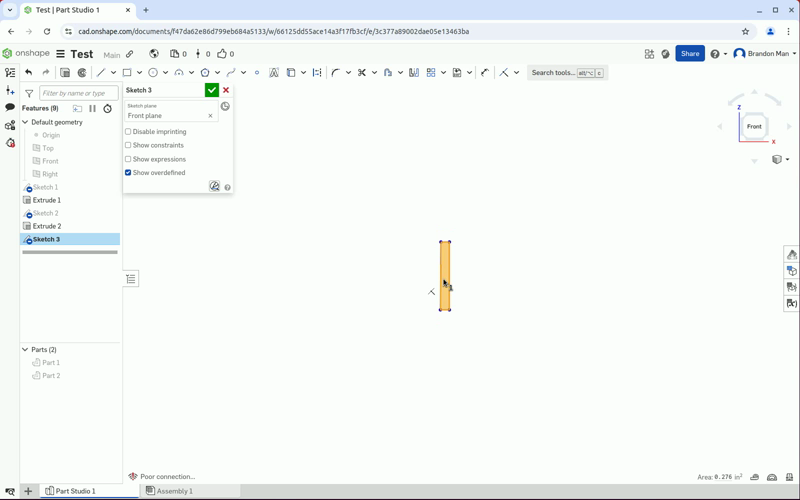
scroll(-6)
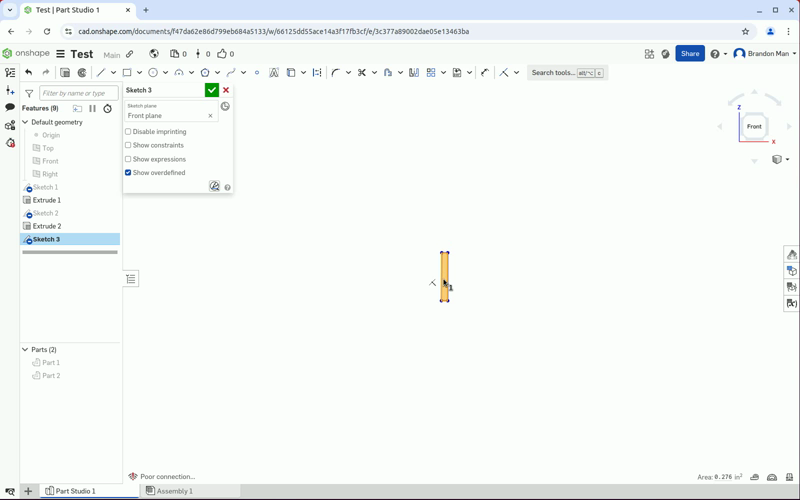
scroll(-6)
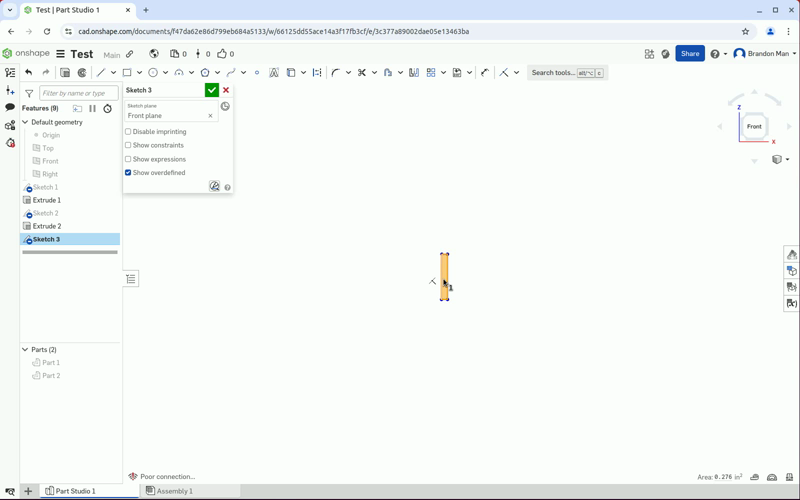
scroll(-6)
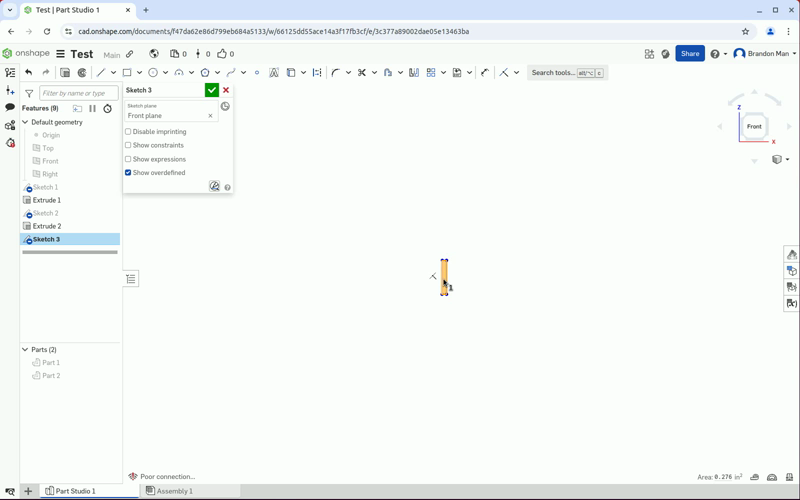
scroll(-6)
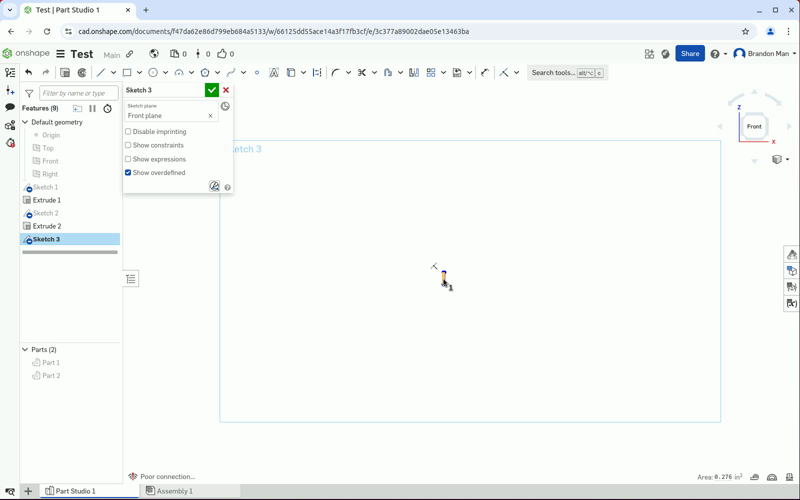
mouse_move(73, 352)
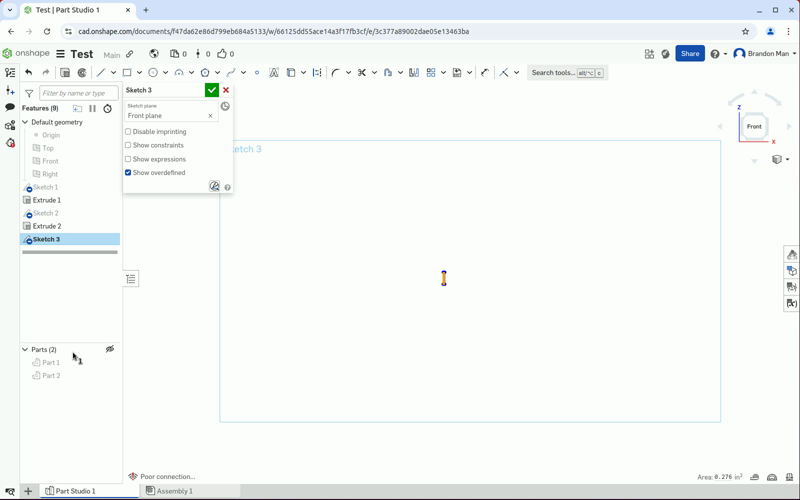
key(shift+y)
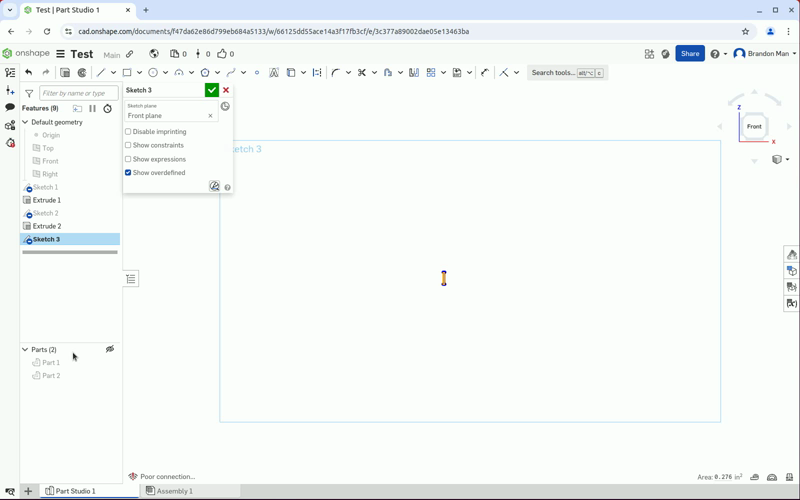
key(shift+e)
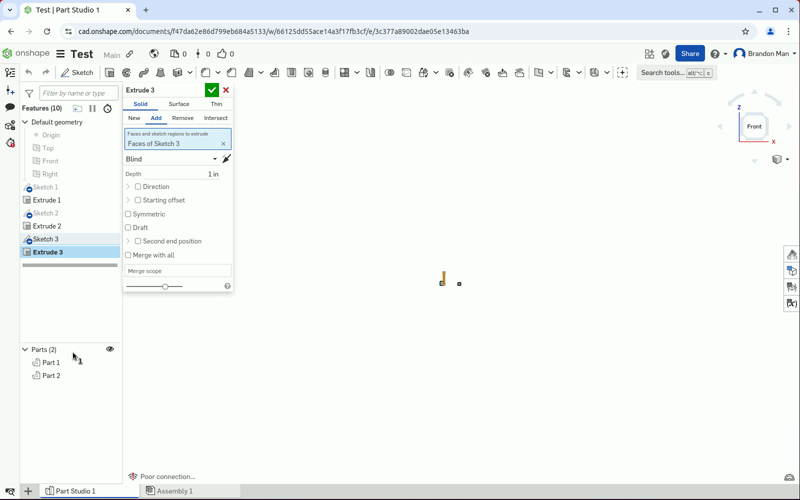
mouse_move(143, 106)
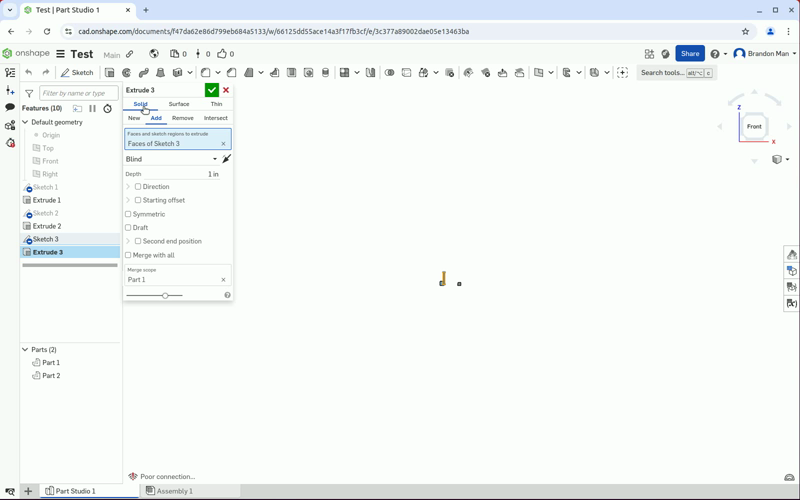
click(143, 106)
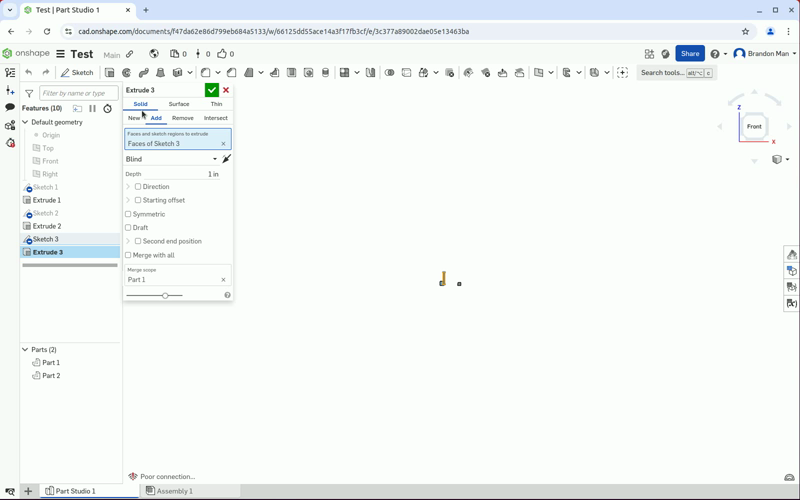
mouse_move(137, 120)
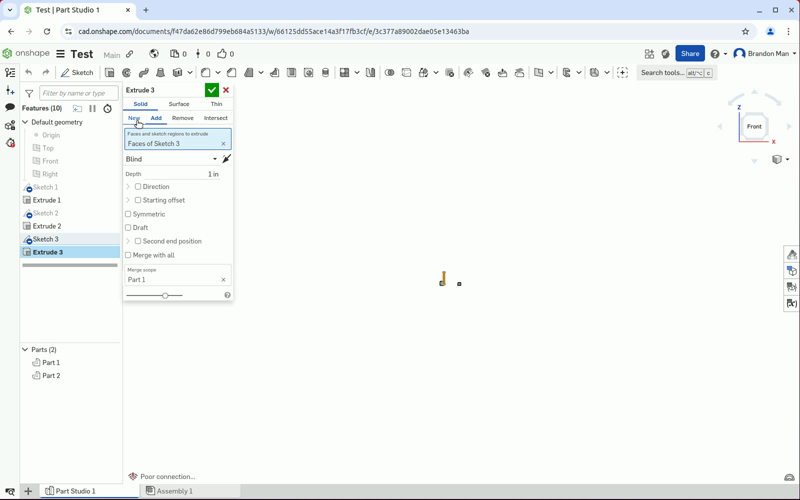
click(137, 120)
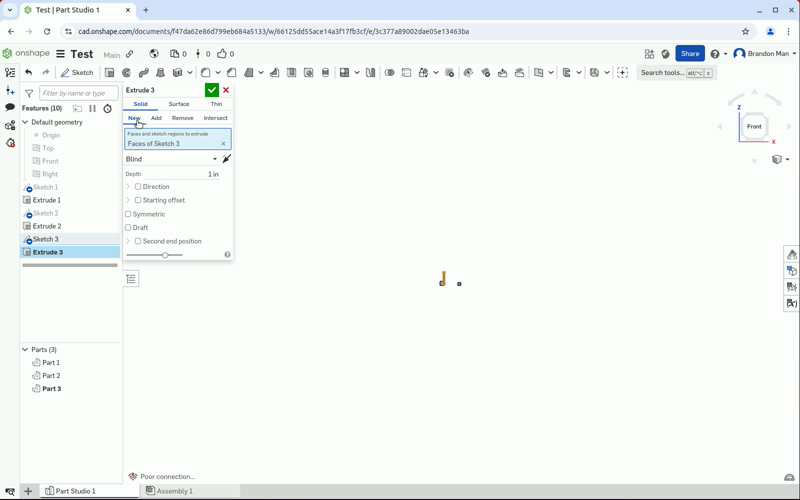
key(tab, 4)
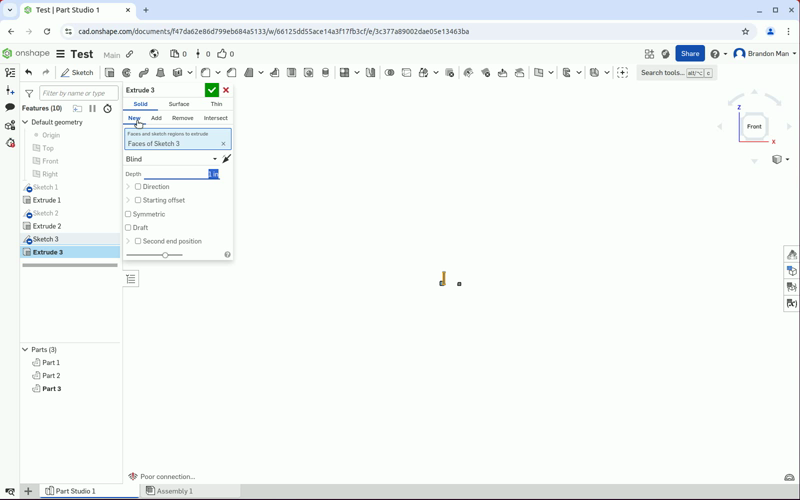
text(23.108)
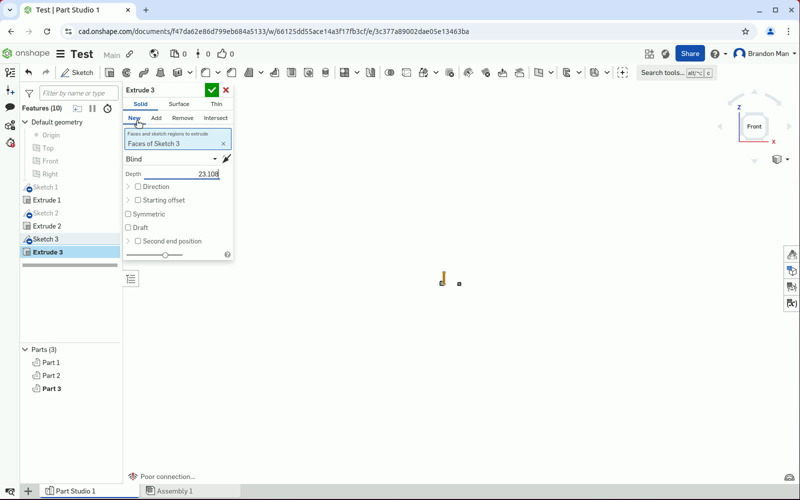
key(enter)
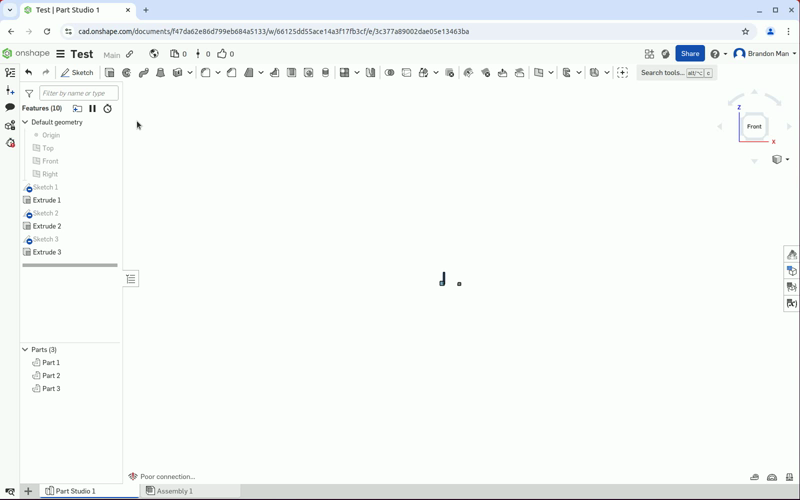
key(shift+h)
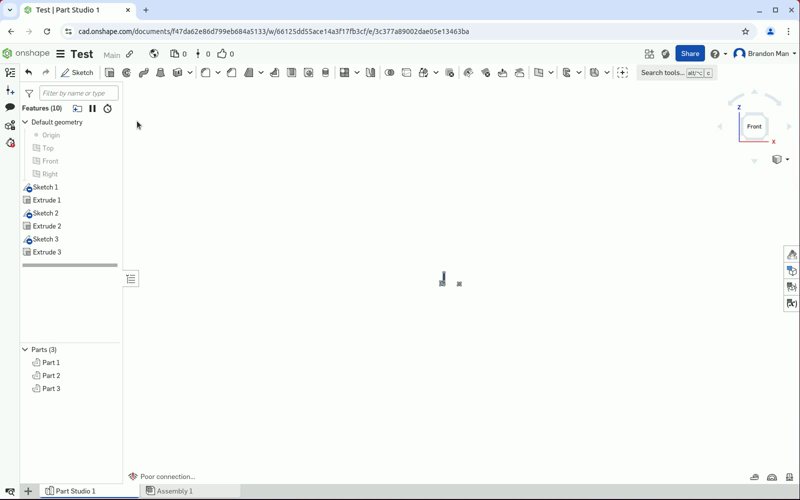
key(shift+h)
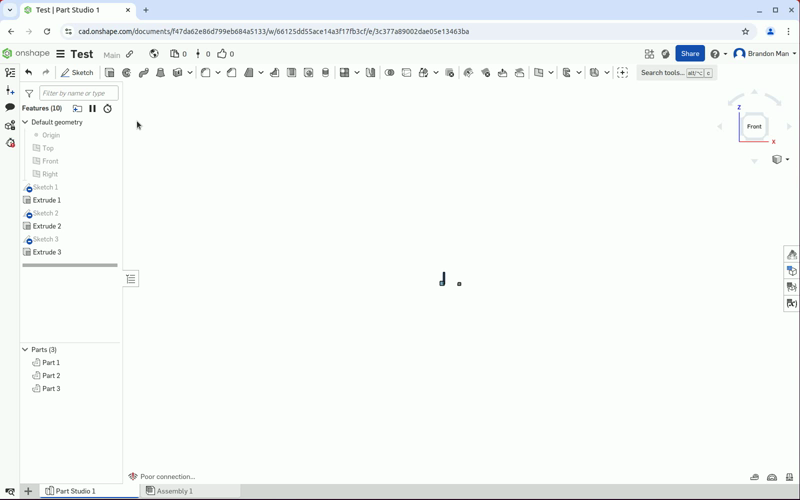
mouse_move(73, 189)
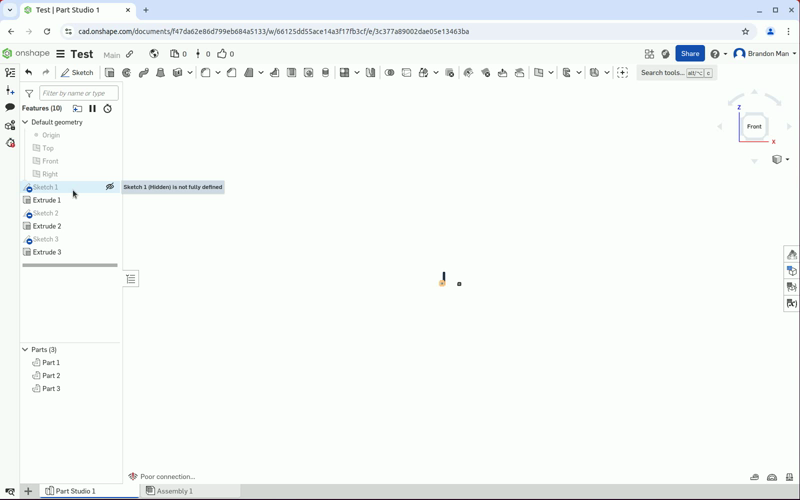
click(73, 189)
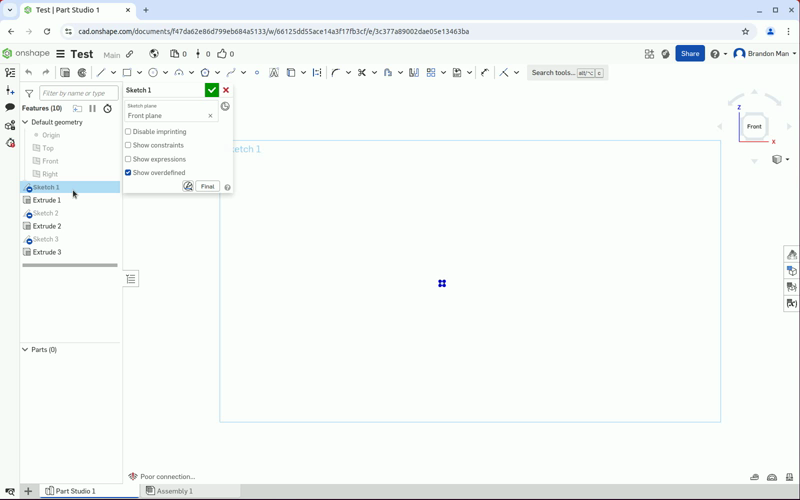
mouse_move(229, 92)
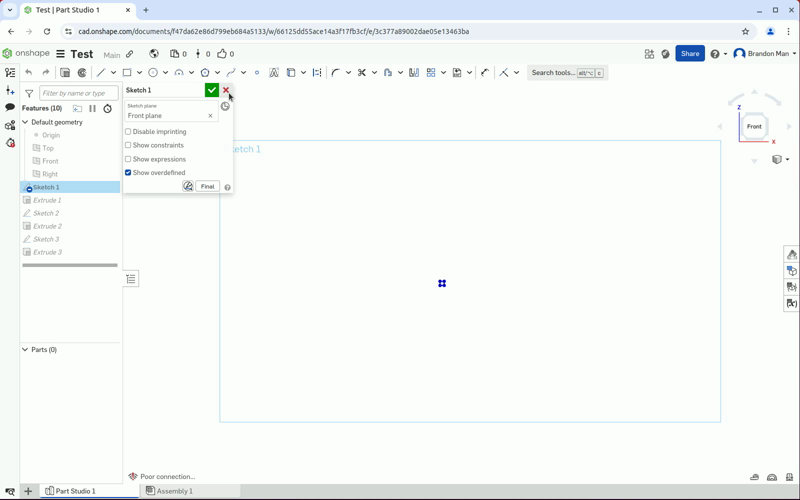
click(229, 92)
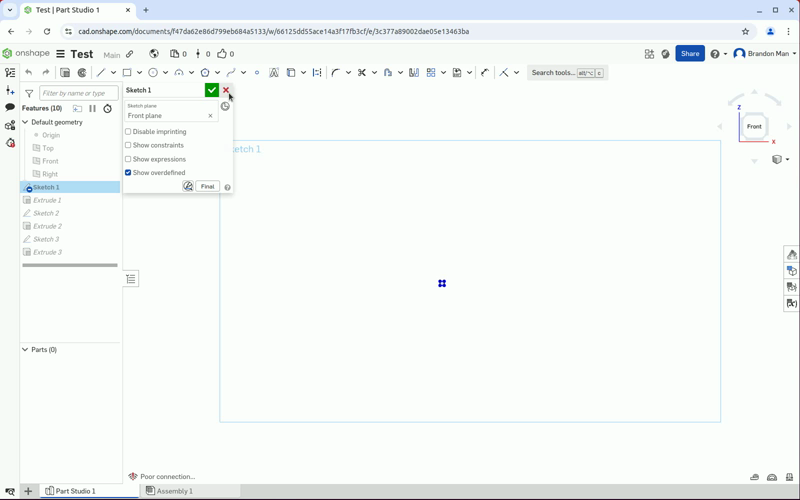
key(shift+s)
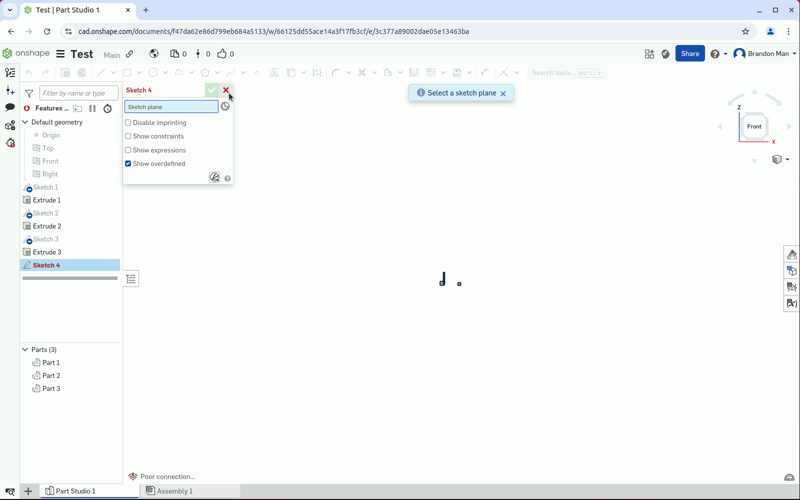
mouse_move(73, 163)
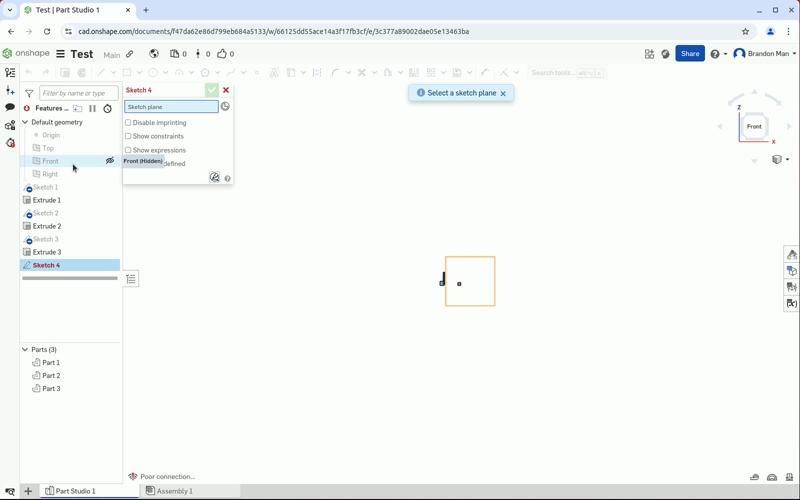
click(73, 163)
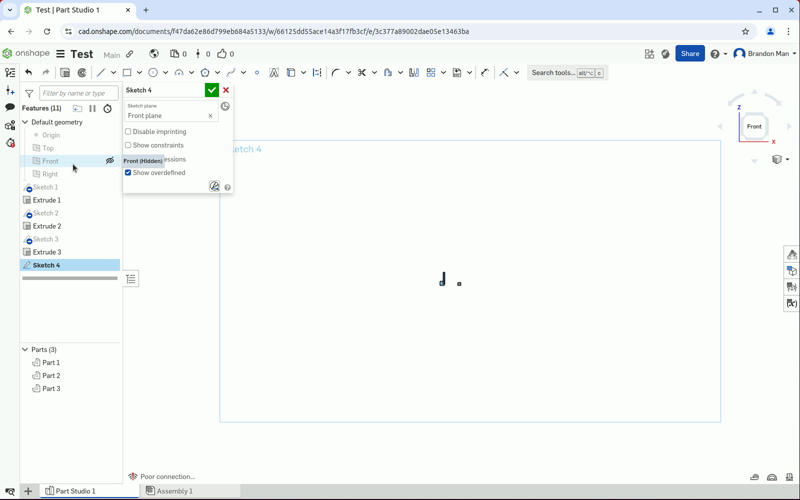
mouse_move(73, 352)
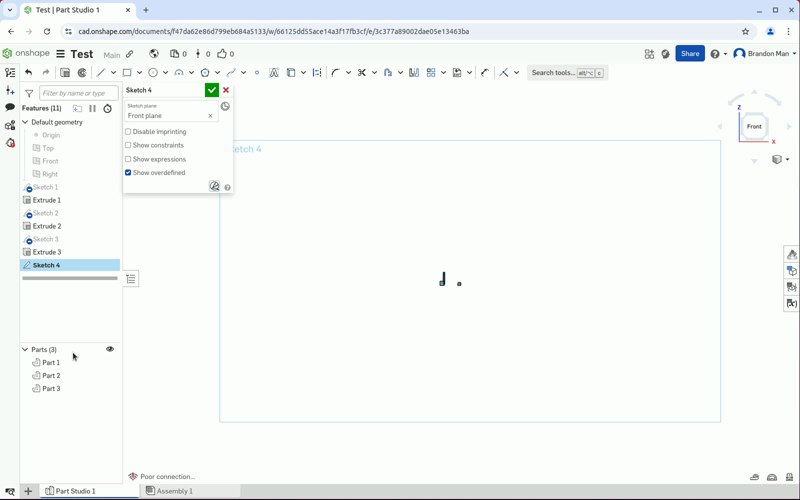
key(y)
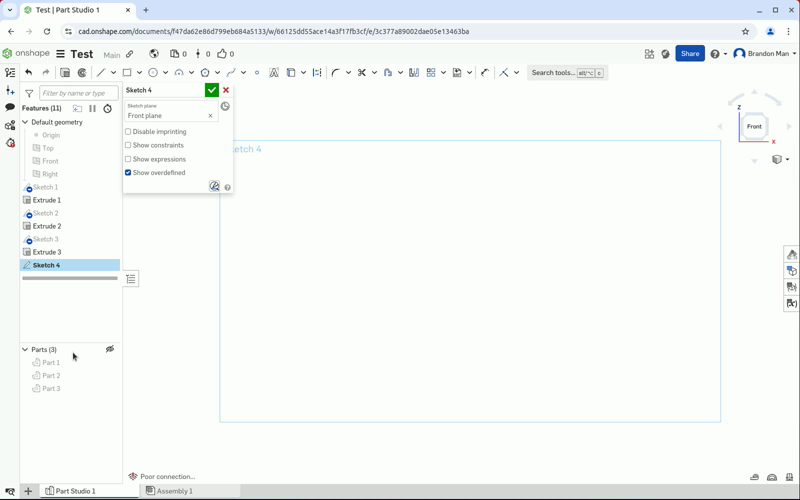
key(l)
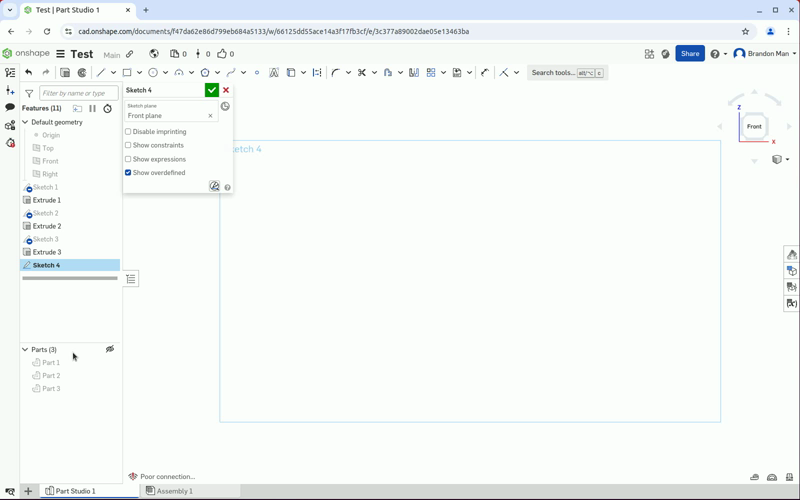
key_down(shift)
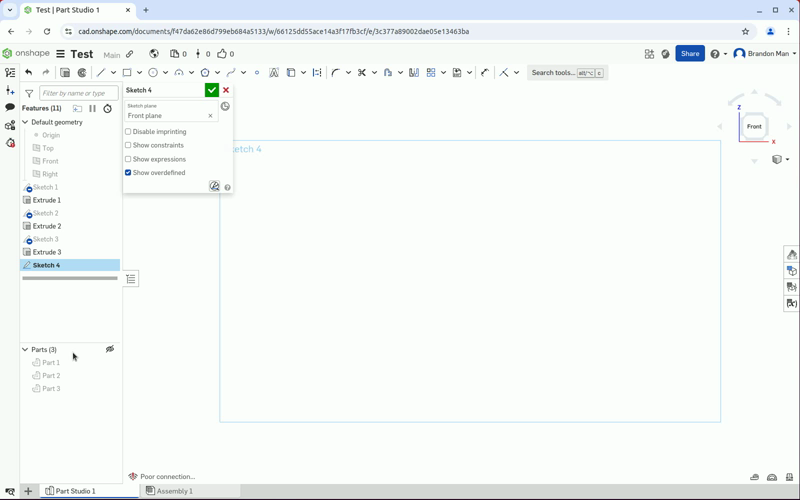
mouse_move(457, 284)
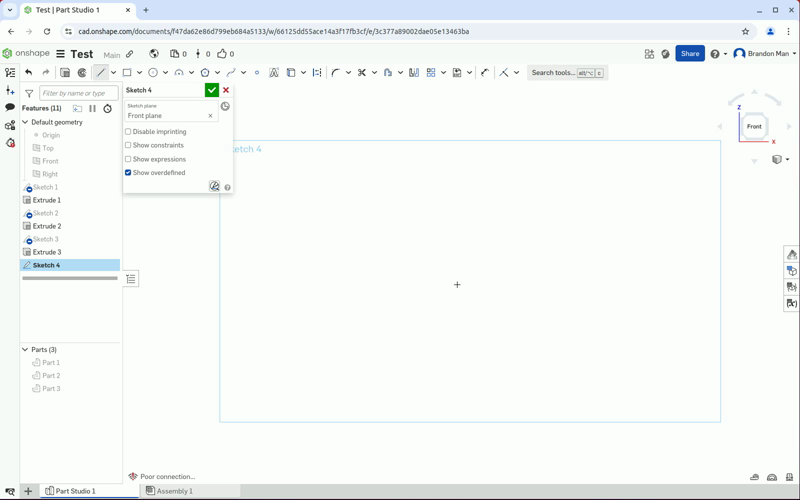
click(457, 284)
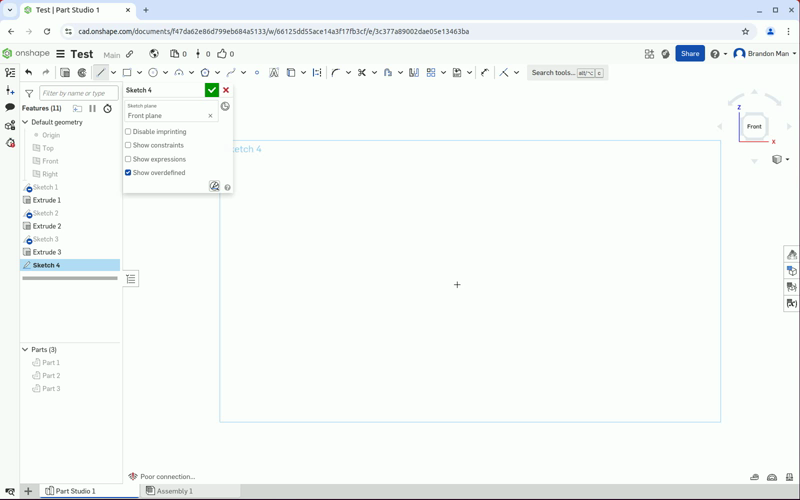
key_up(shift)
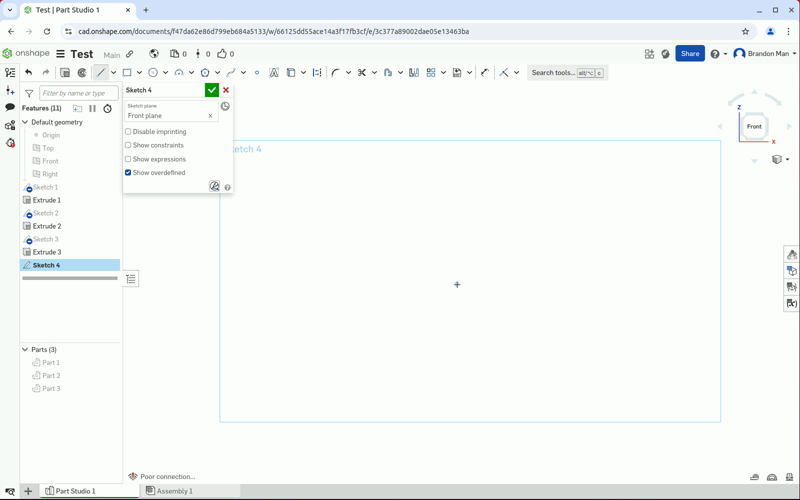
key_down(shift)
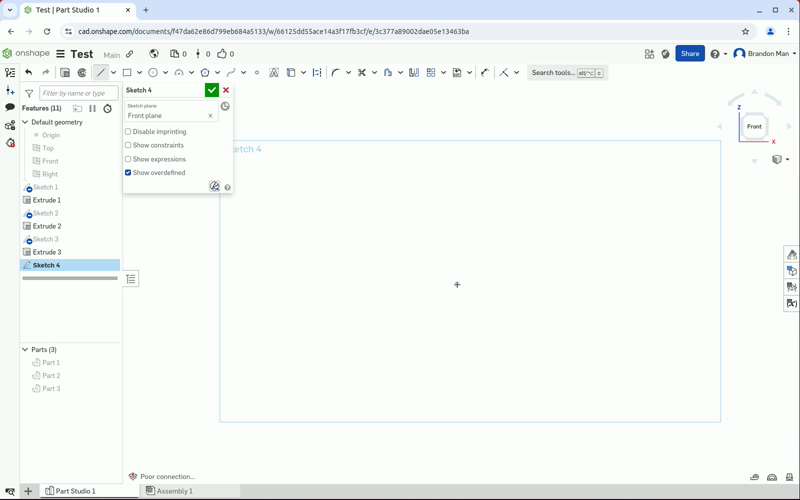
mouse_move(487, 284)
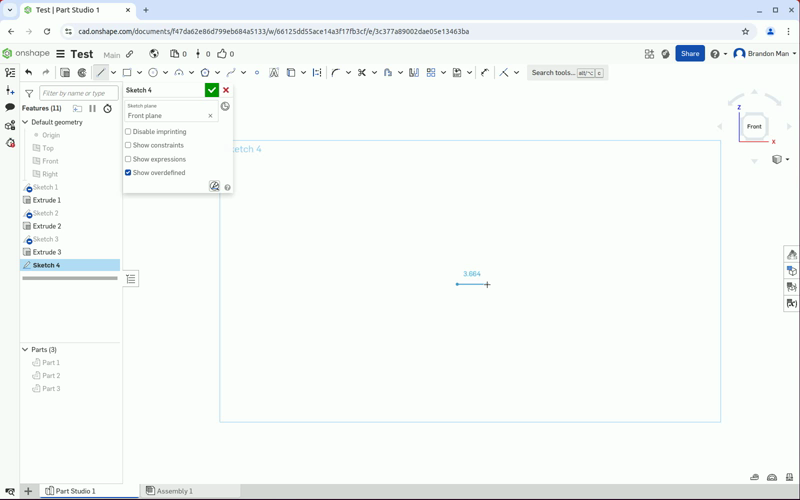
mouse_move(458, 284)
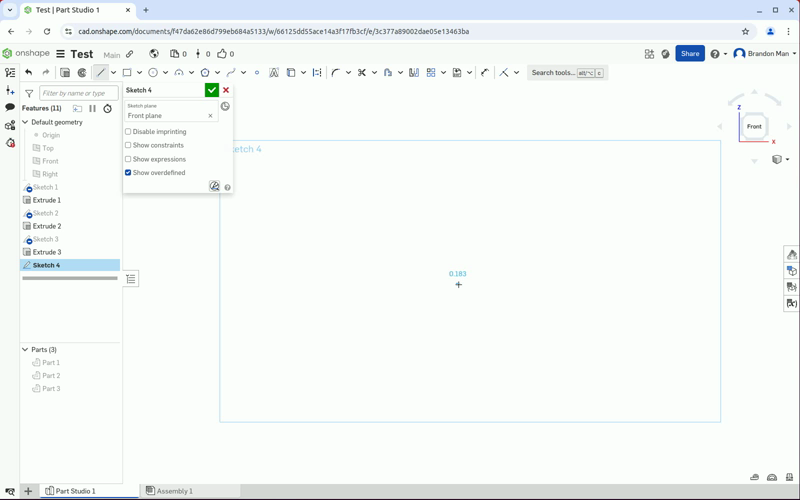
scroll(6)
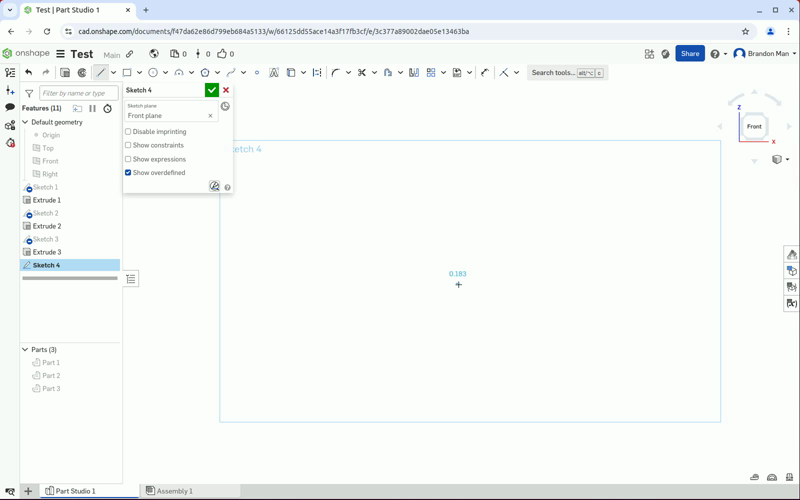
scroll(6)
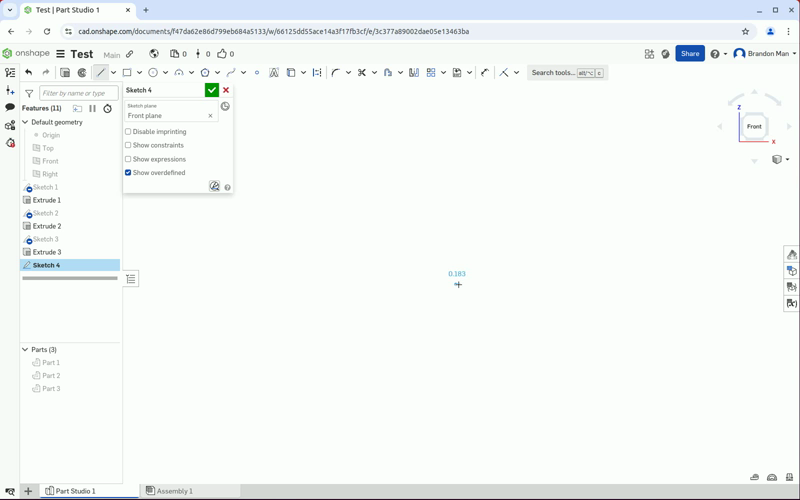
scroll(6)
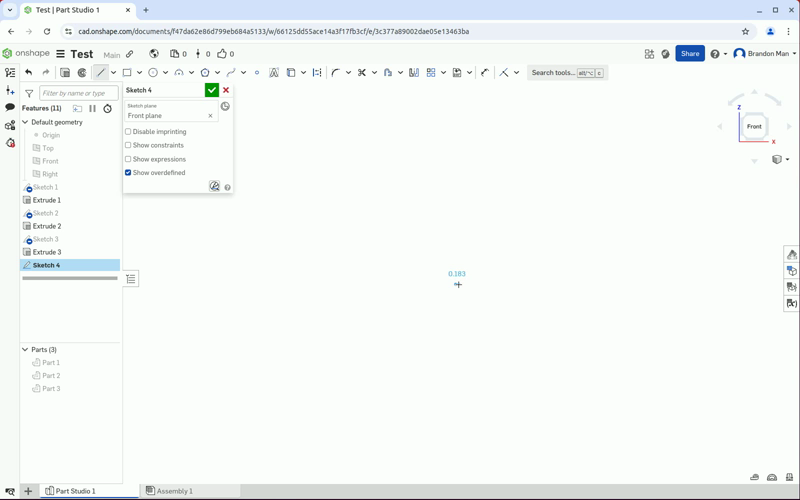
scroll(6)
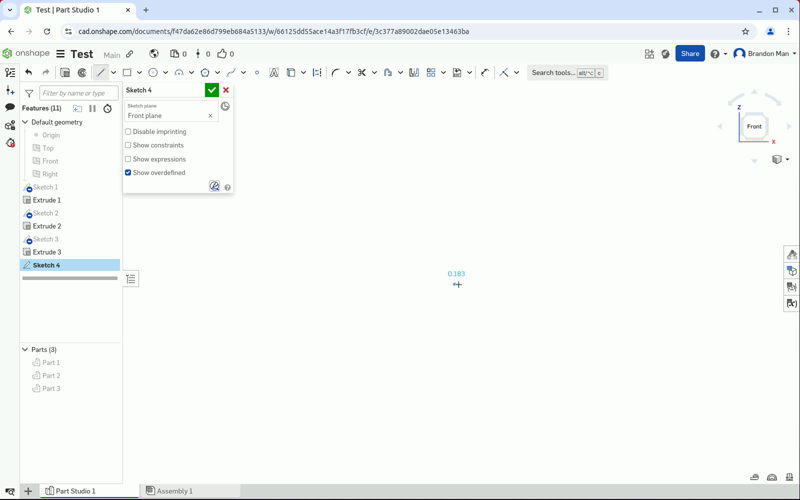
scroll(6)
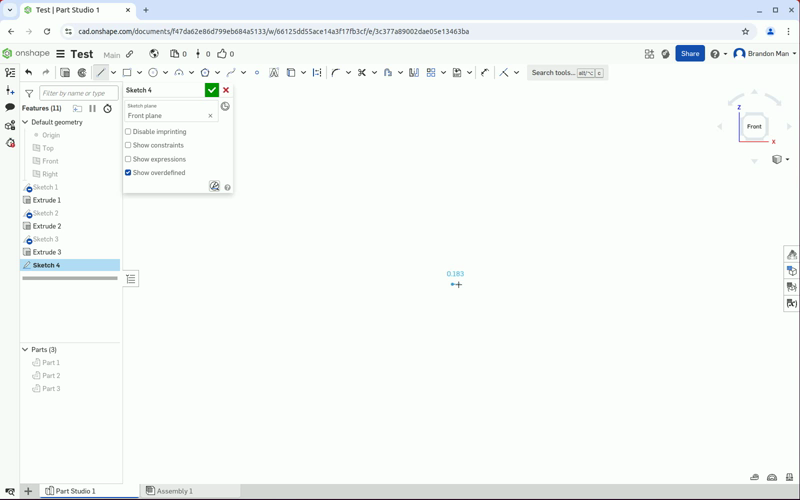
scroll(6)
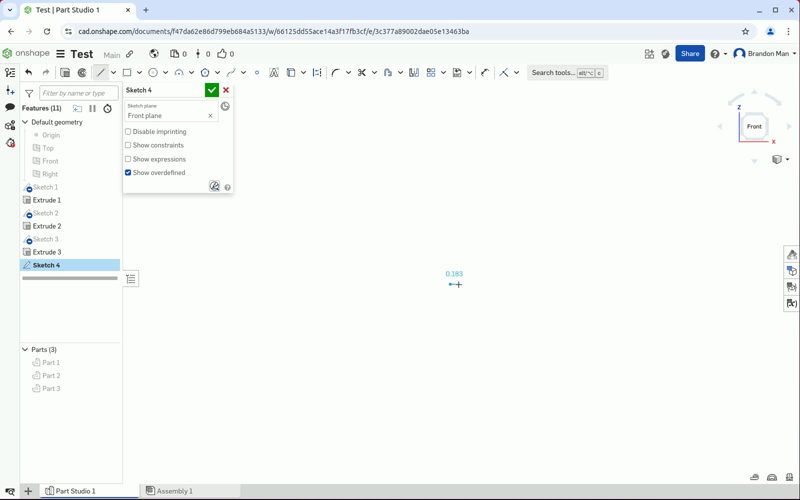
scroll(6)
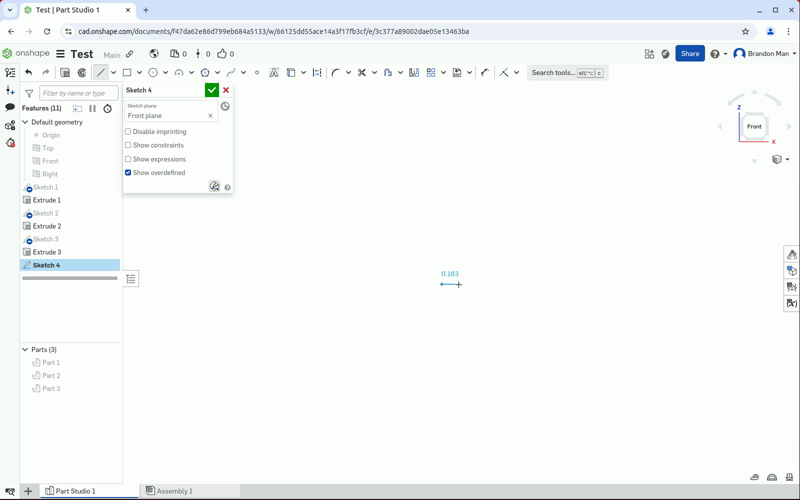
click(458, 284)
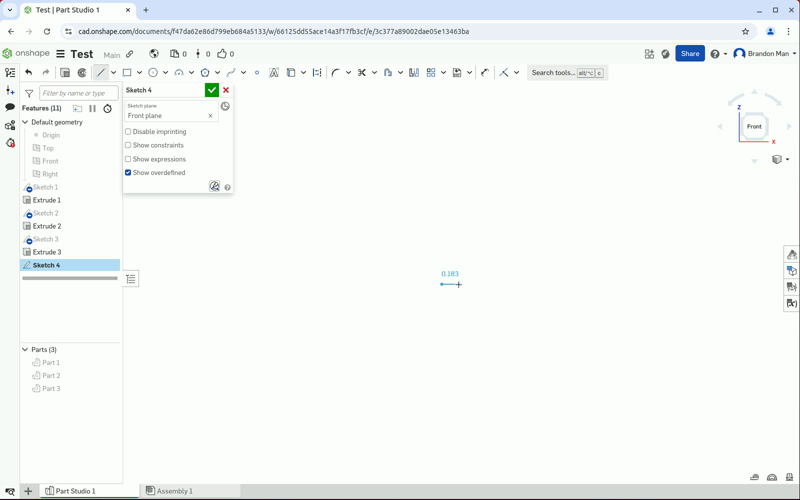
scroll(-6)
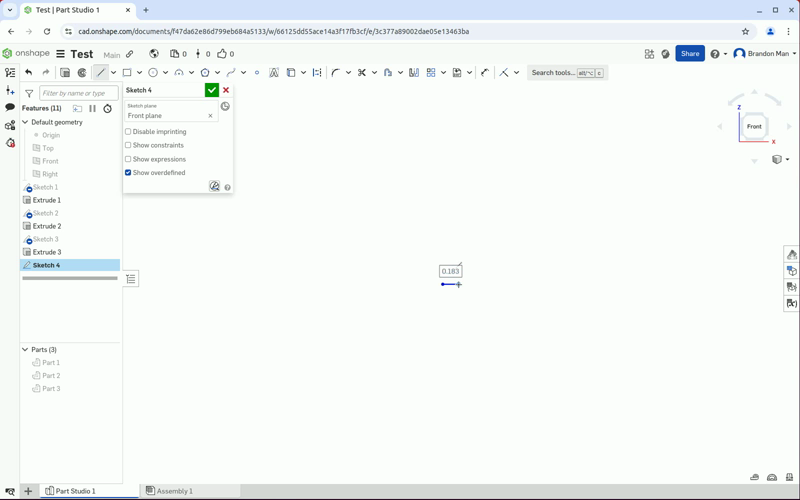
scroll(-6)
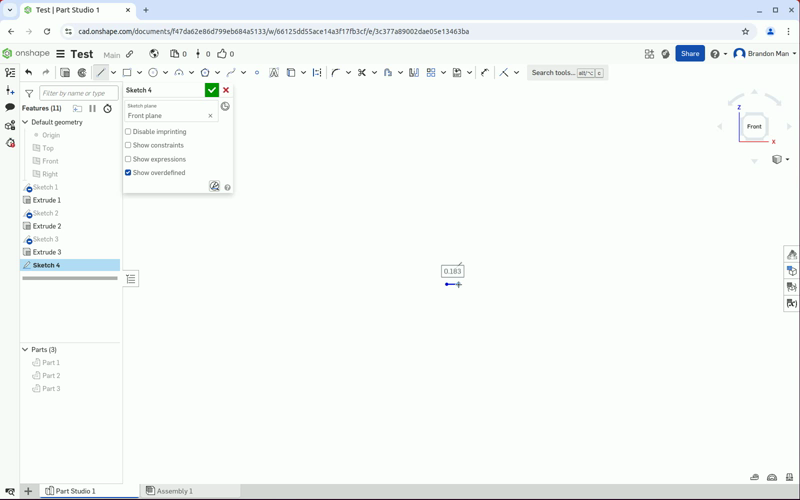
scroll(-6)
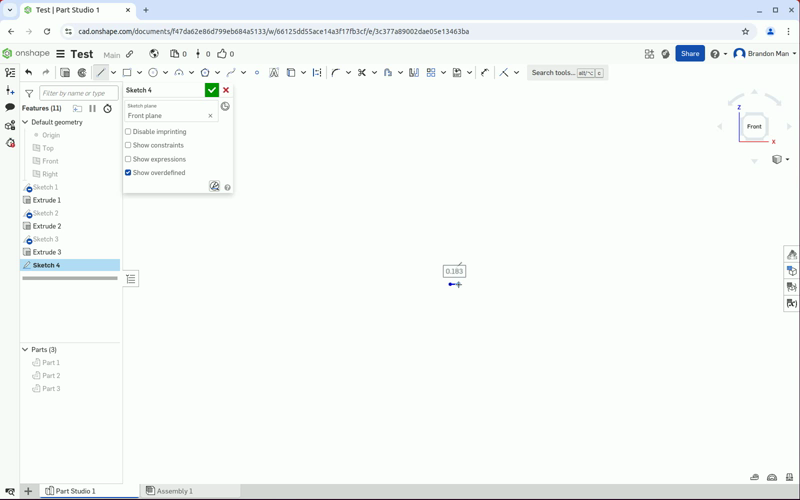
scroll(-6)
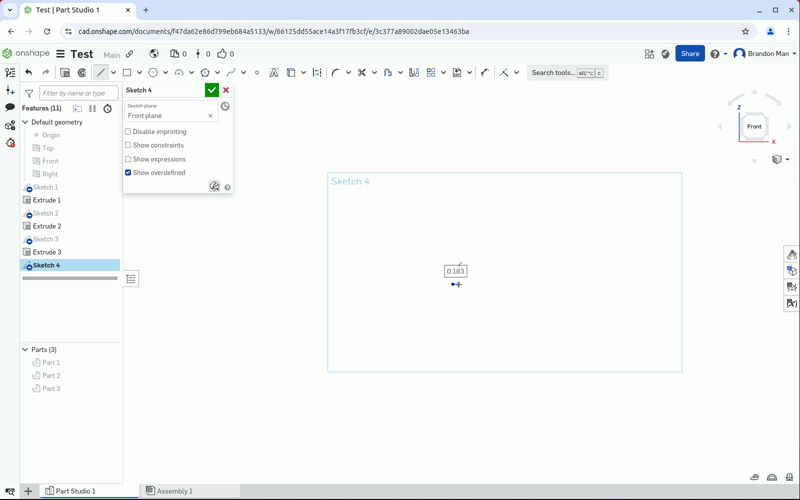
scroll(-6)
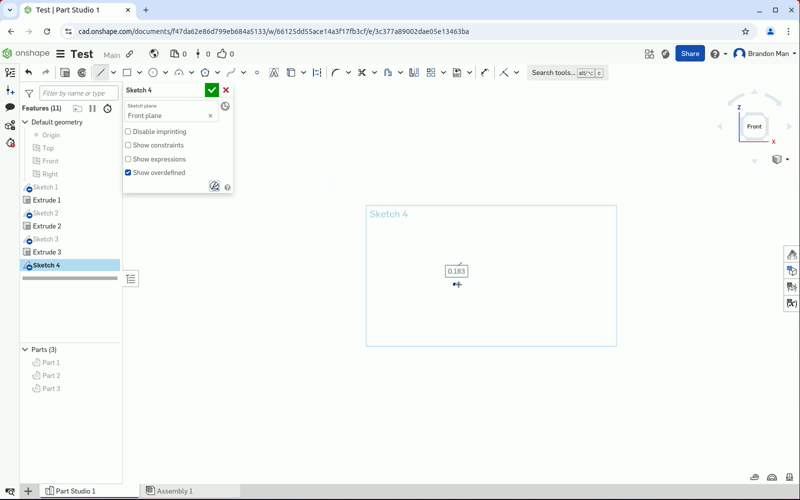
scroll(-6)
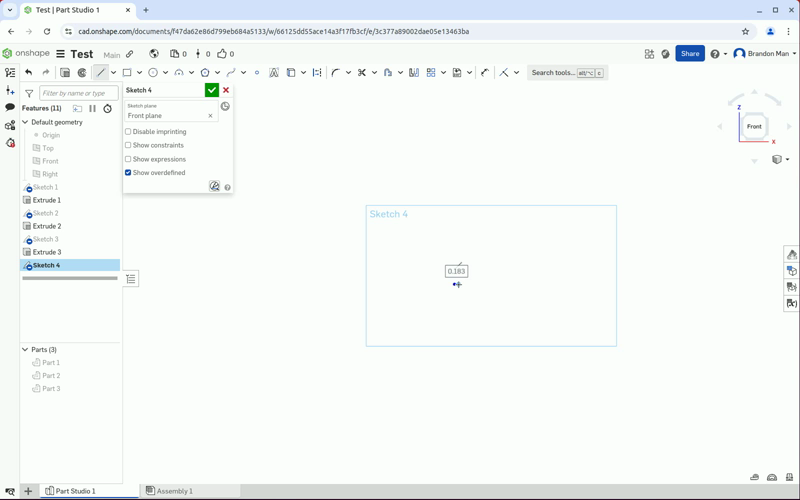
scroll(-6)
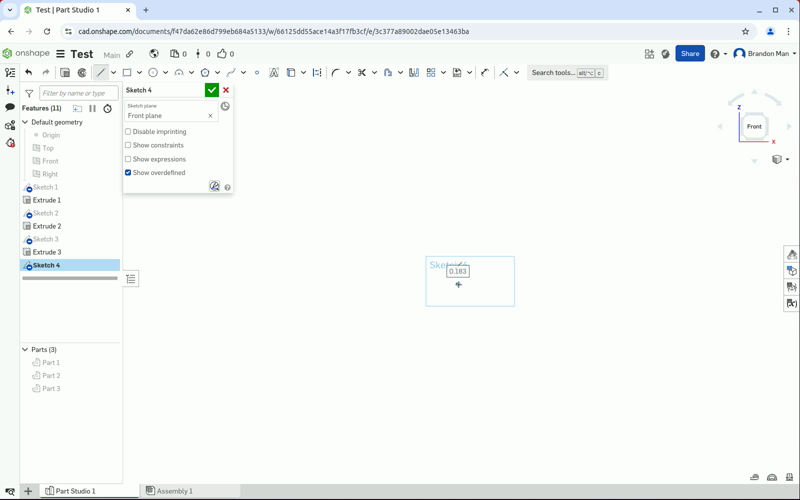
key_up(shift)
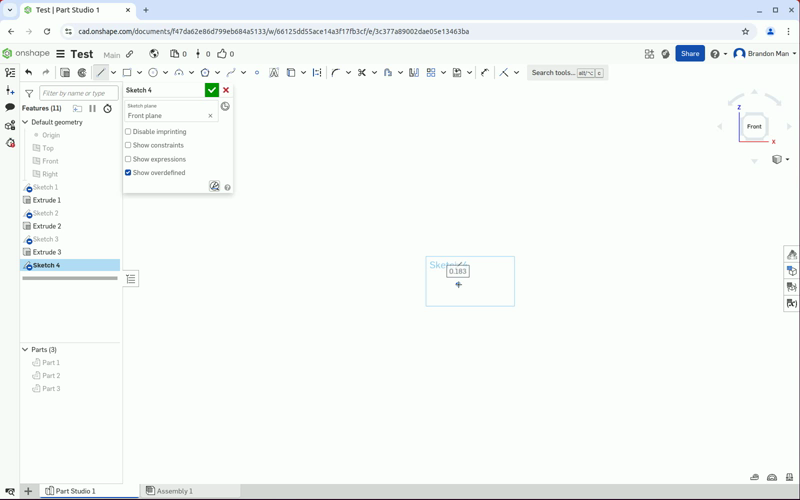
key_down(shift)
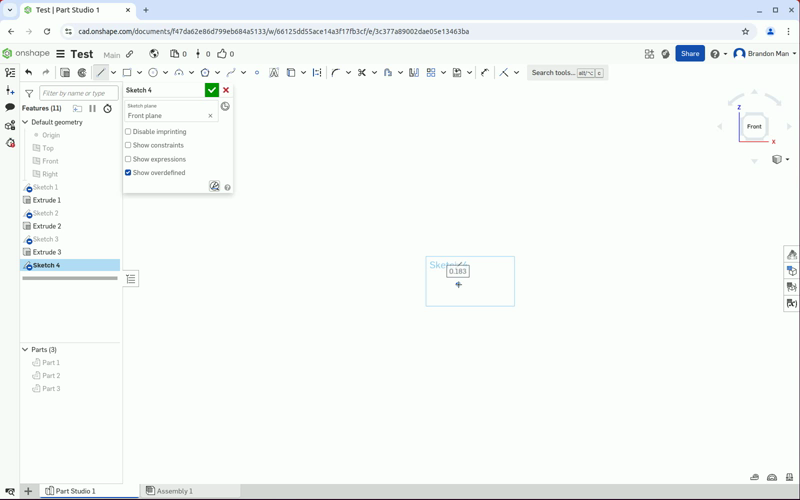
mouse_move(488, 284)
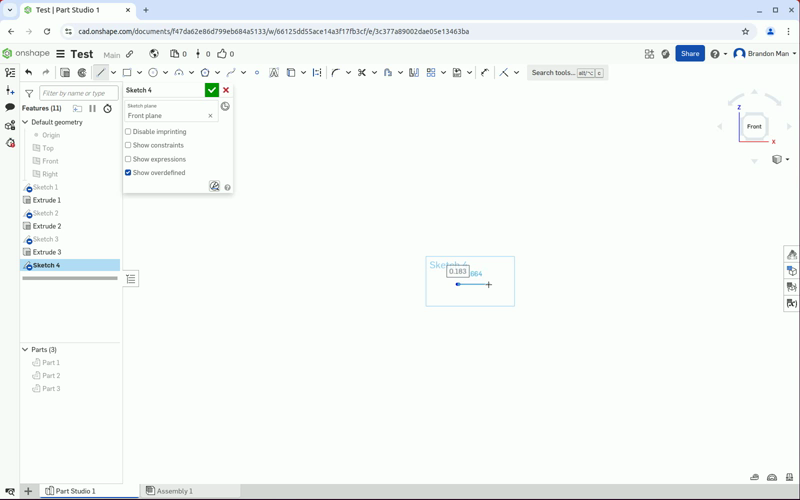
mouse_move(458, 272)
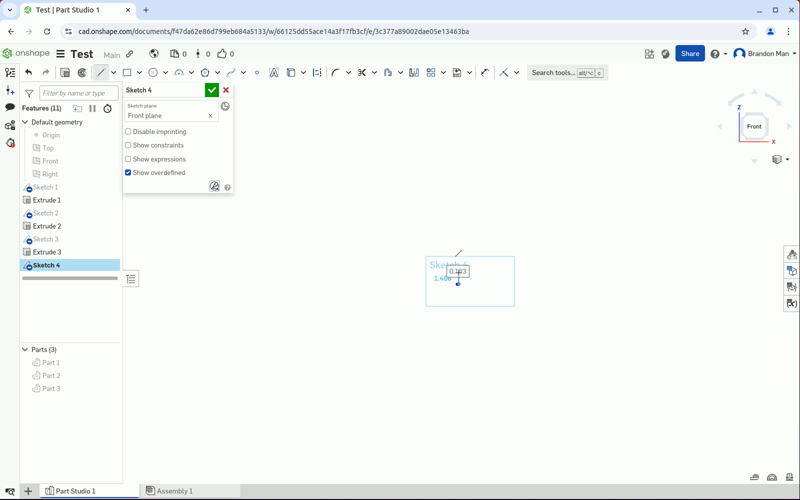
click(458, 272)
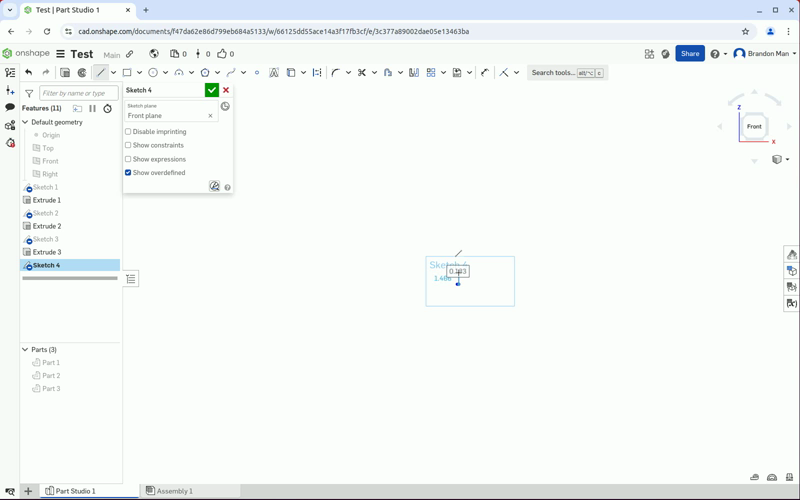
key_up(shift)
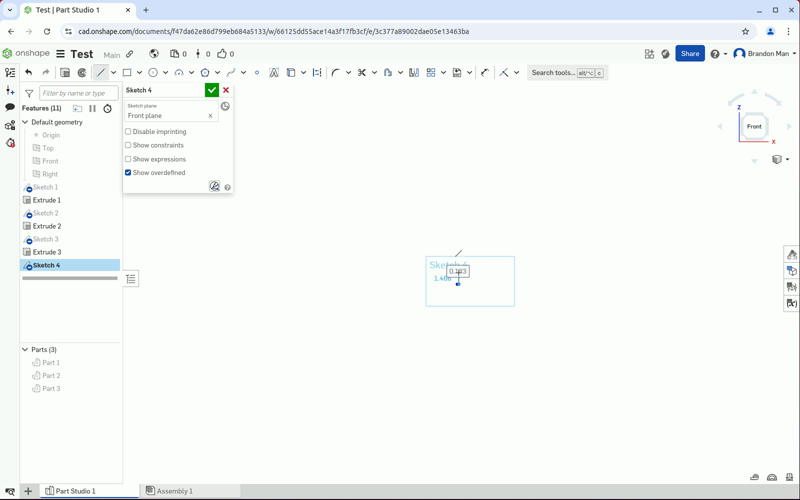
key_down(shift)
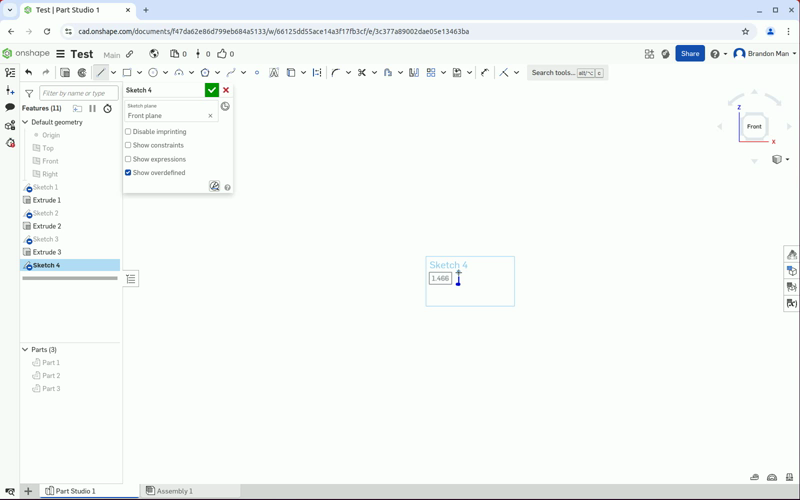
mouse_move(488, 272)
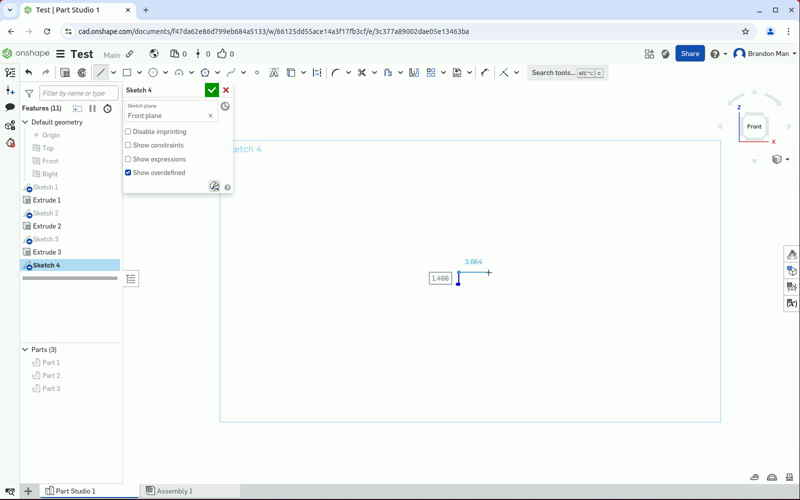
mouse_move(457, 272)
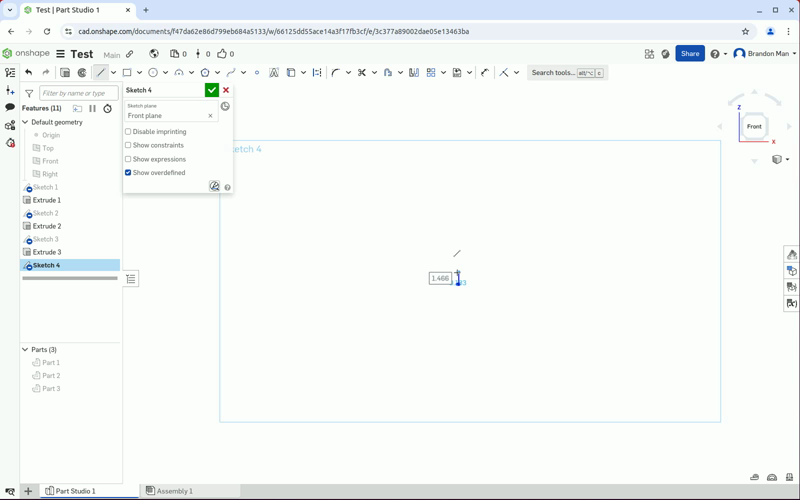
scroll(6)
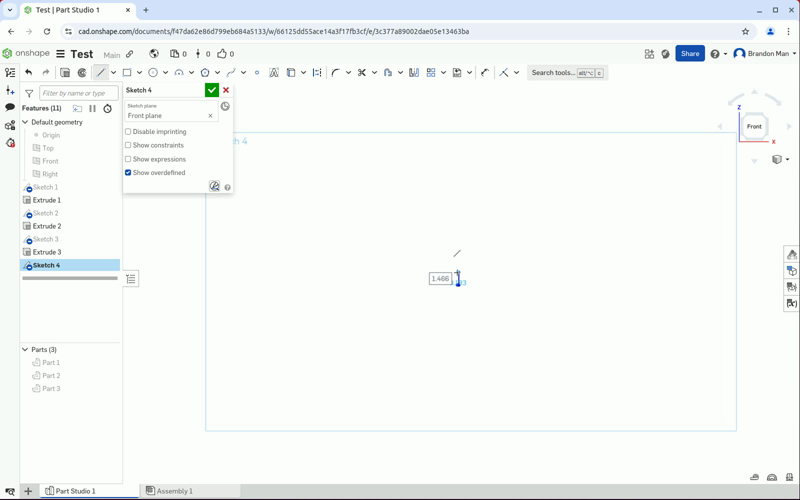
scroll(6)
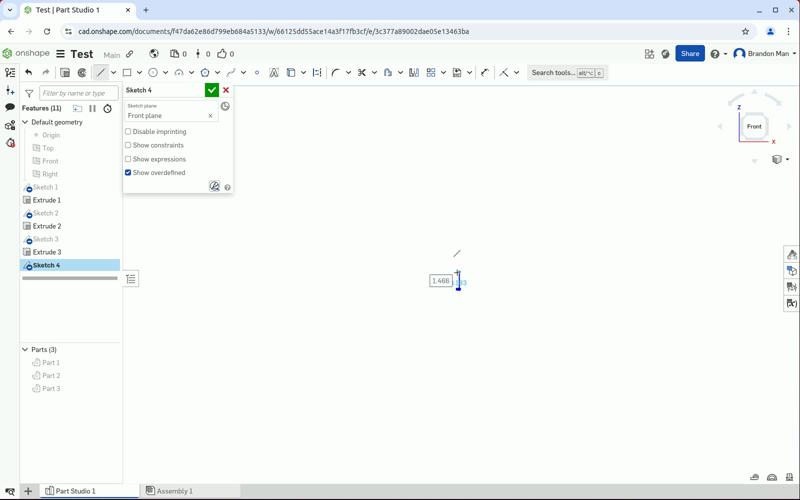
scroll(6)
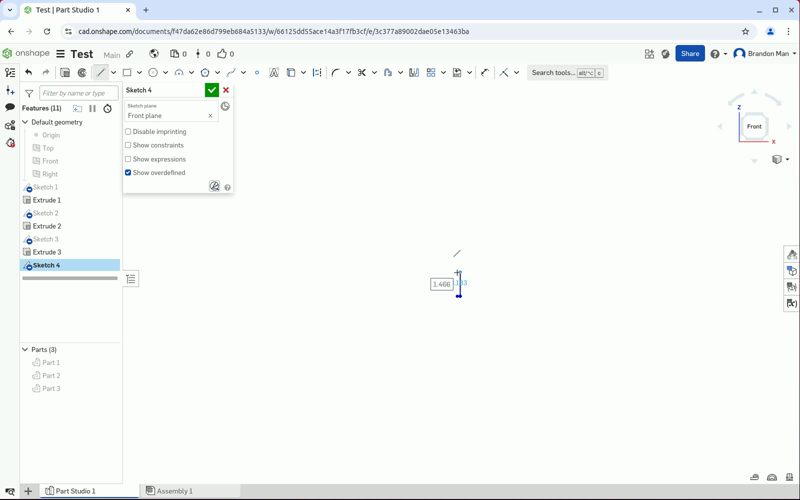
scroll(6)
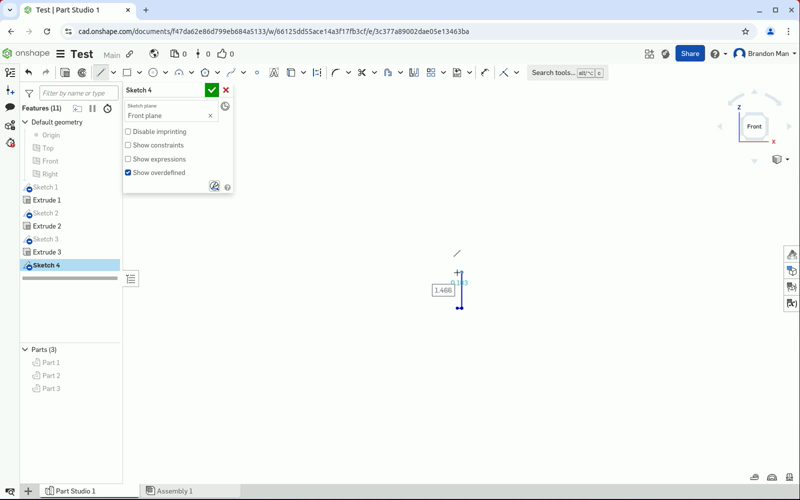
scroll(6)
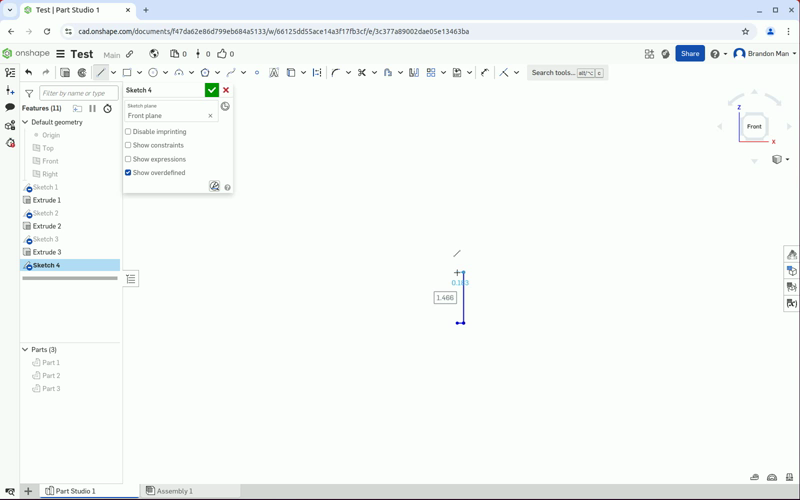
scroll(6)
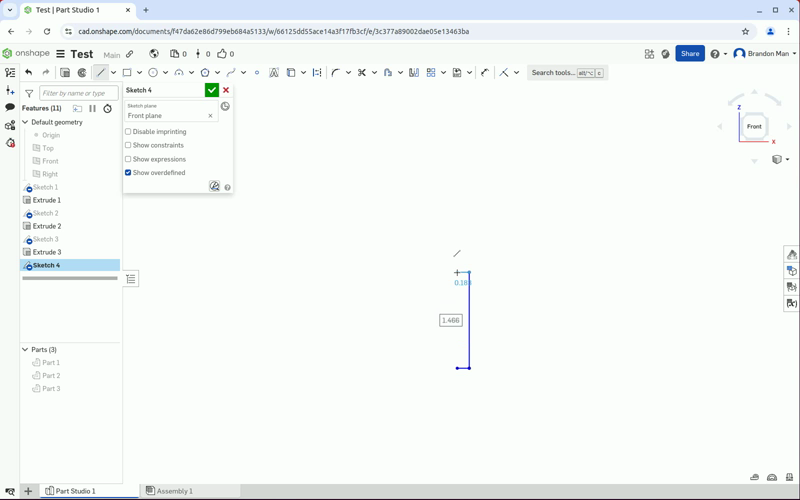
scroll(6)
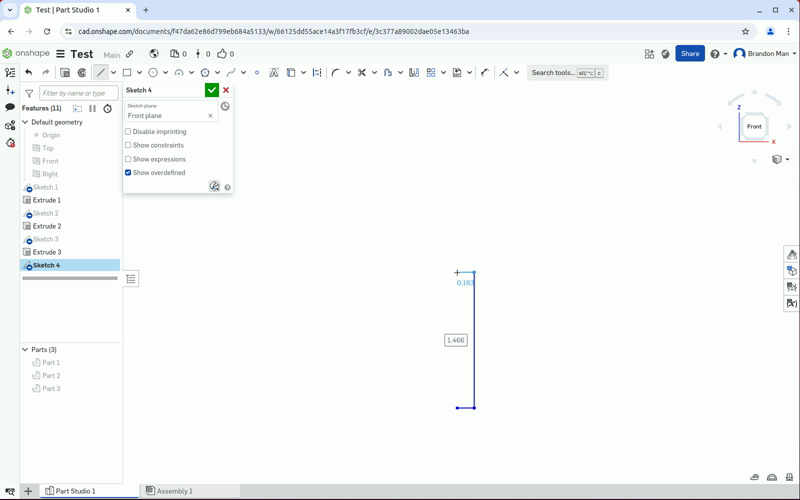
click(457, 272)
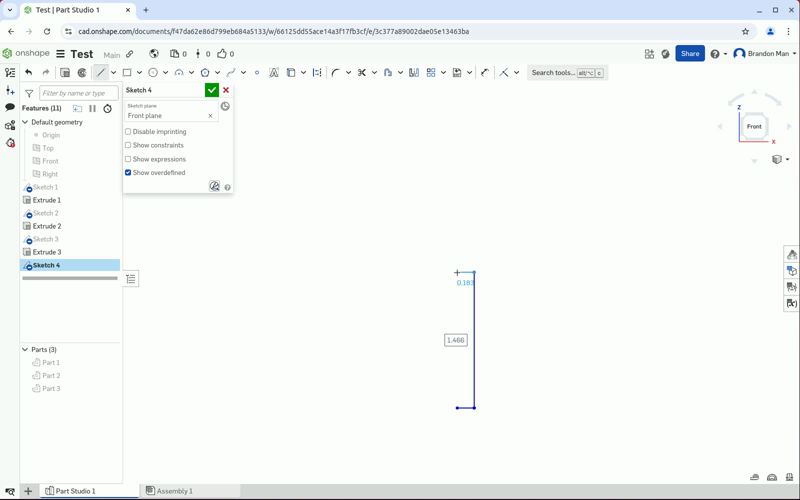
scroll(-6)
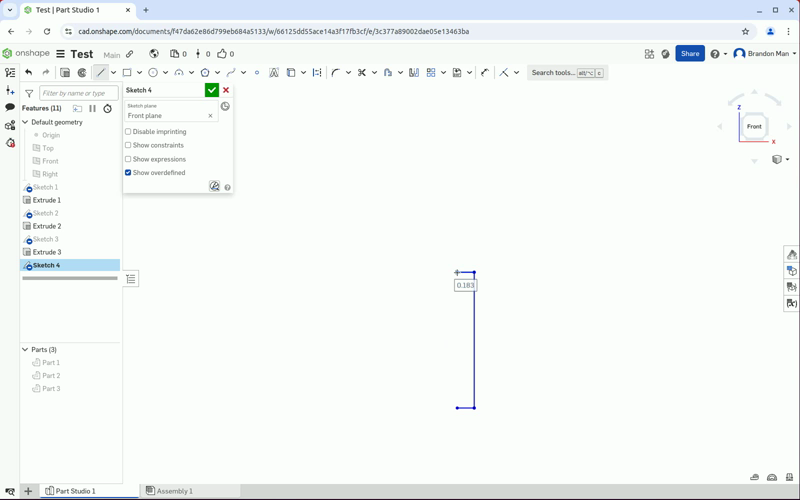
scroll(-6)
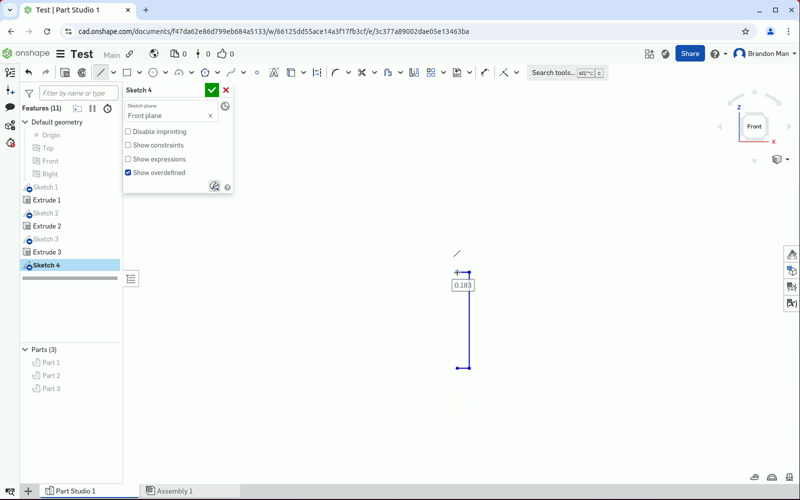
scroll(-6)
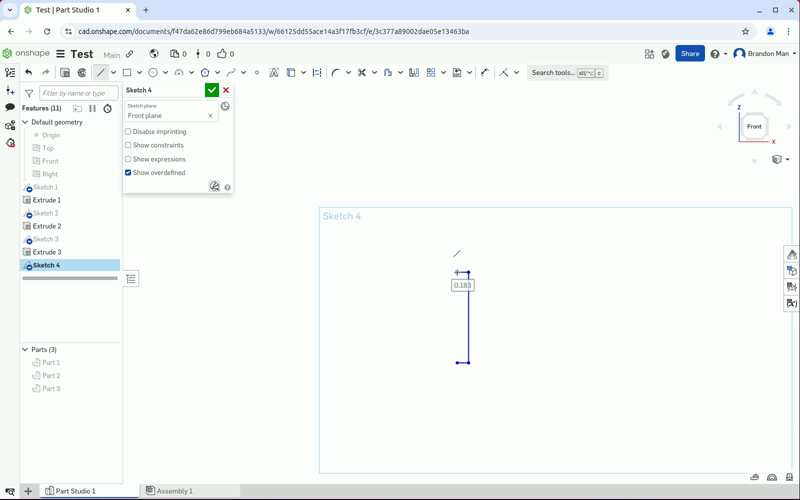
scroll(-6)
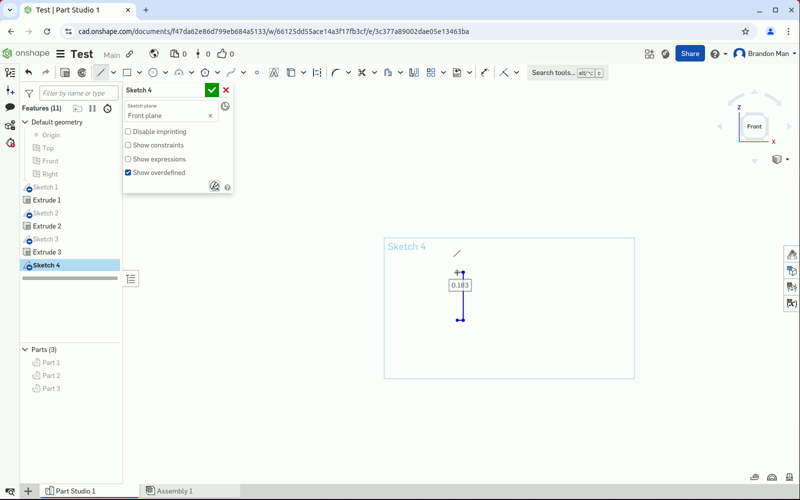
scroll(-6)
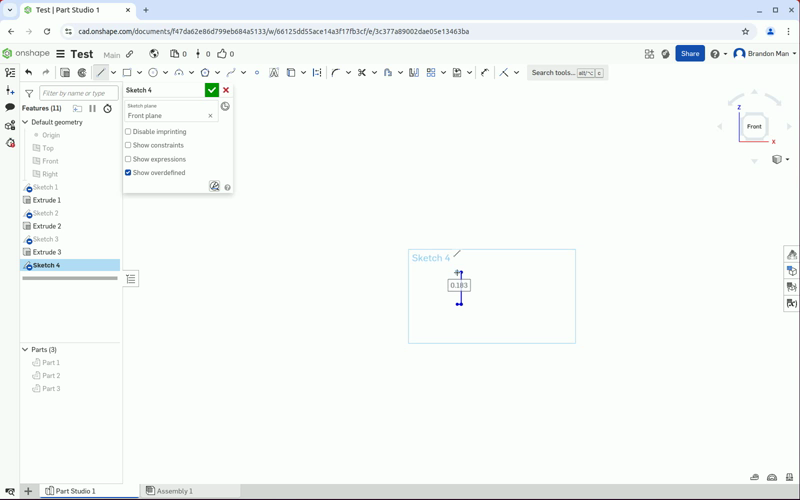
scroll(-6)
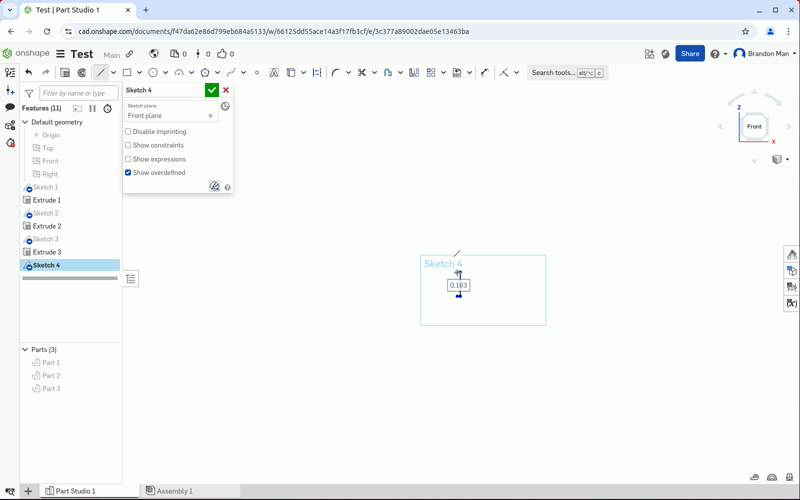
scroll(-6)
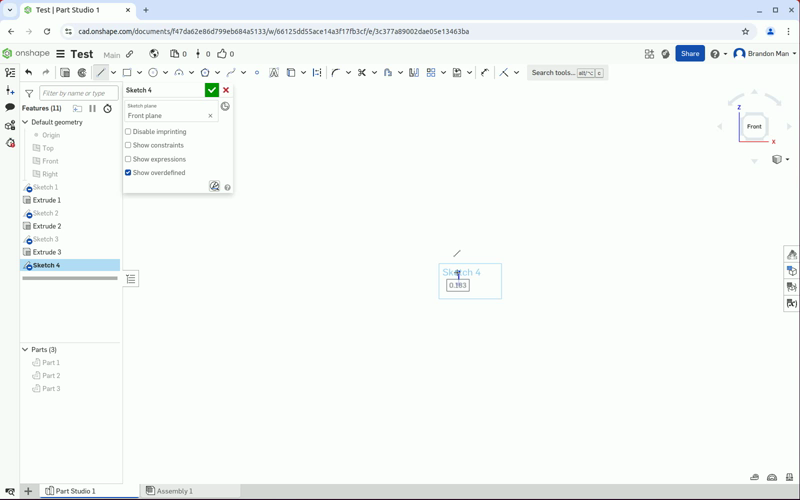
key_up(shift)
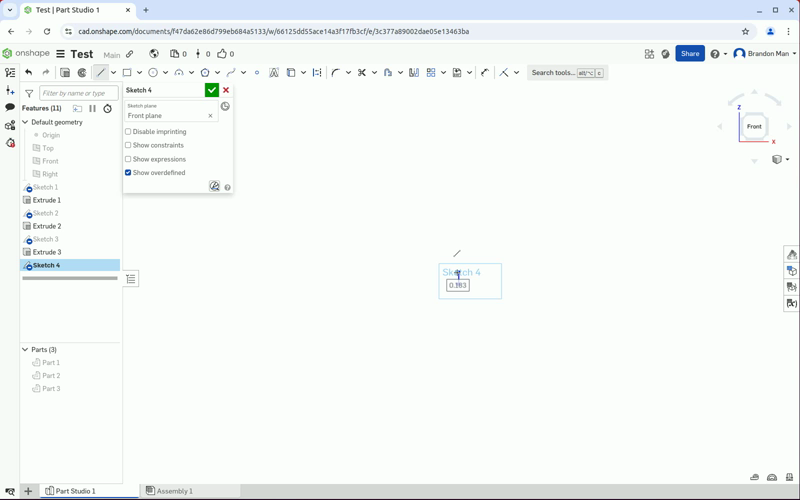
mouse_move(487, 272)
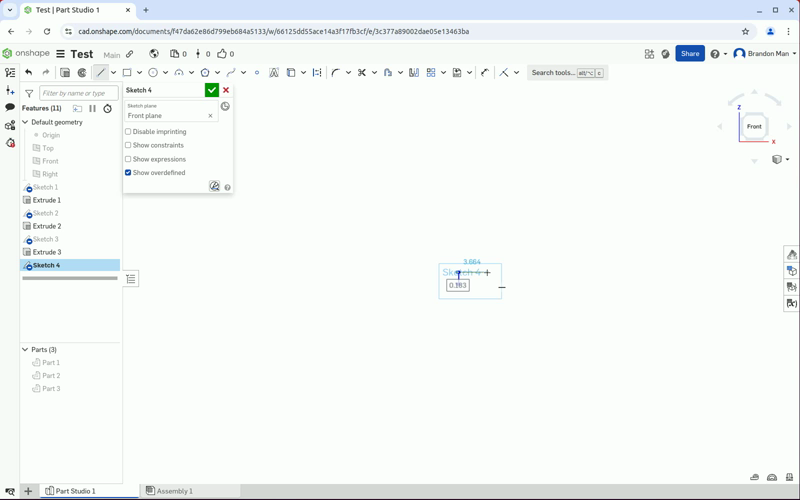
key_down(shift)
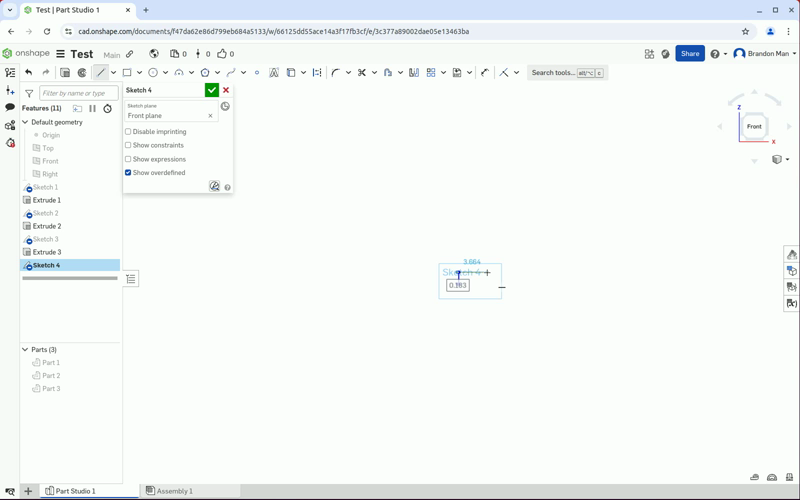
mouse_move(457, 284)
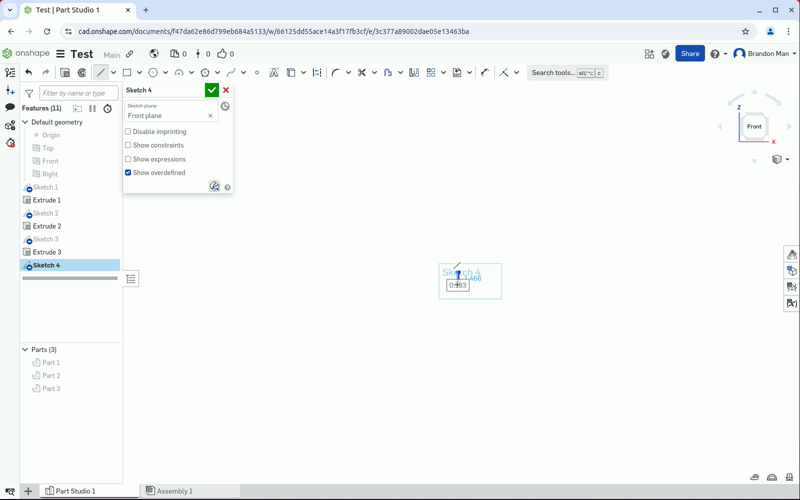
scroll(6)
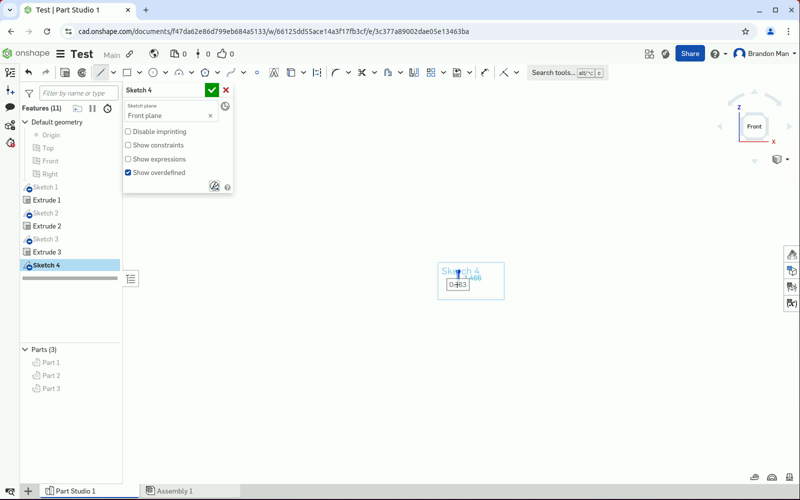
scroll(6)
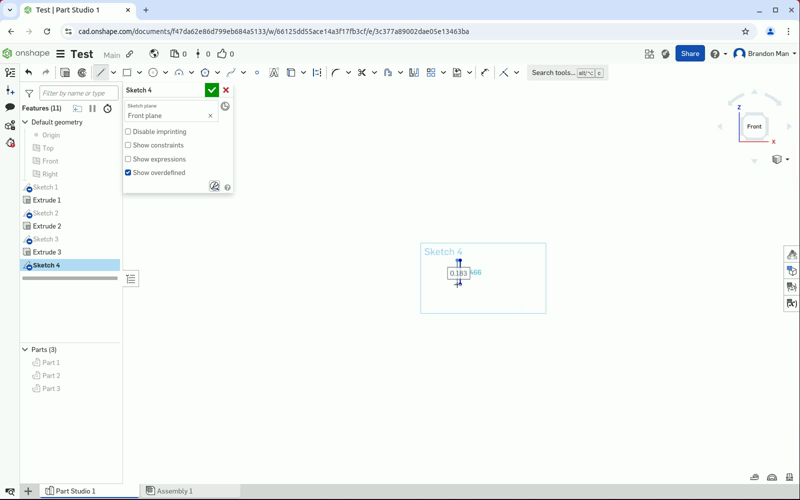
scroll(6)
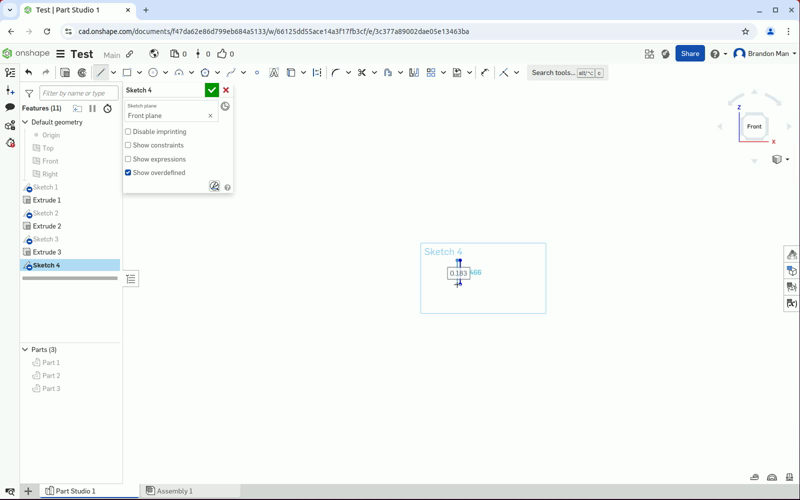
scroll(6)
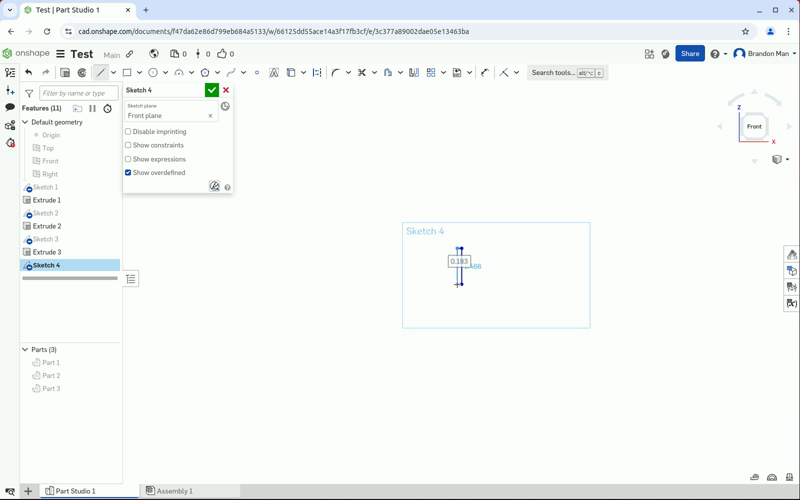
scroll(6)
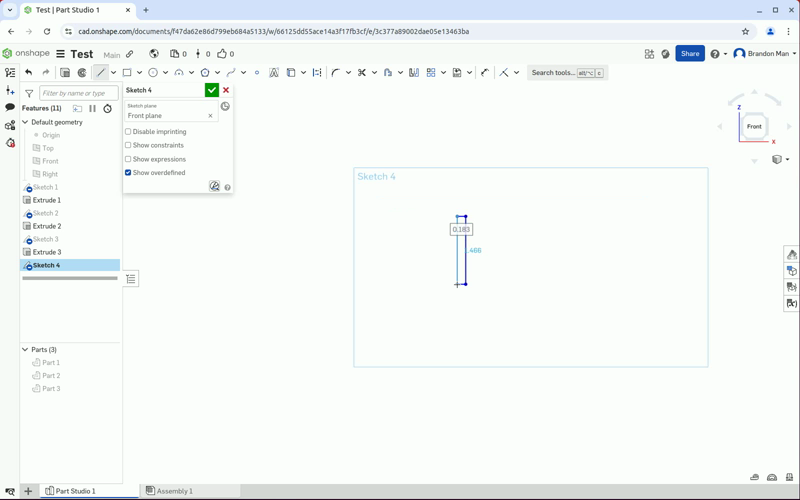
scroll(6)
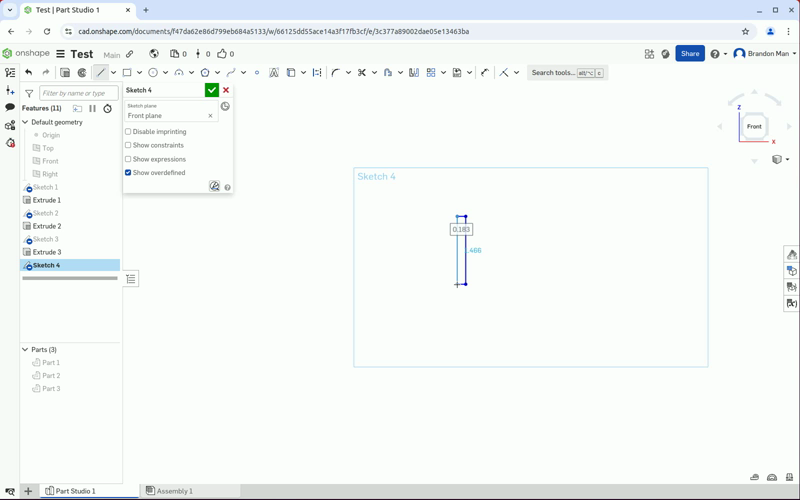
scroll(6)
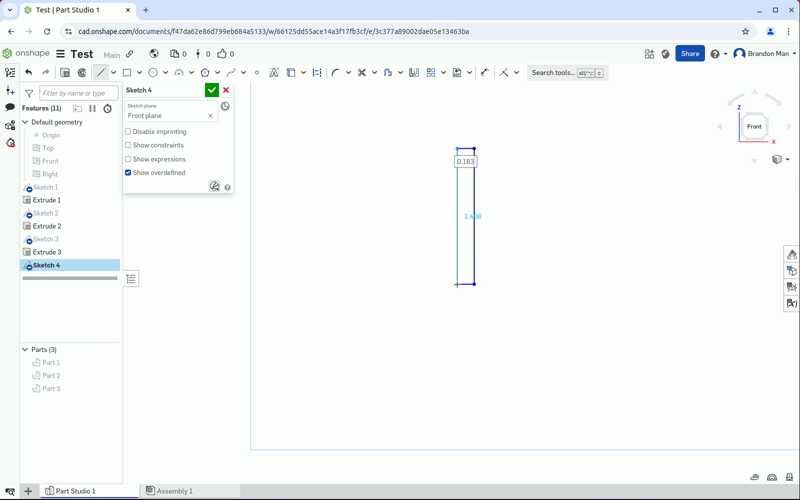
key_up(shift)
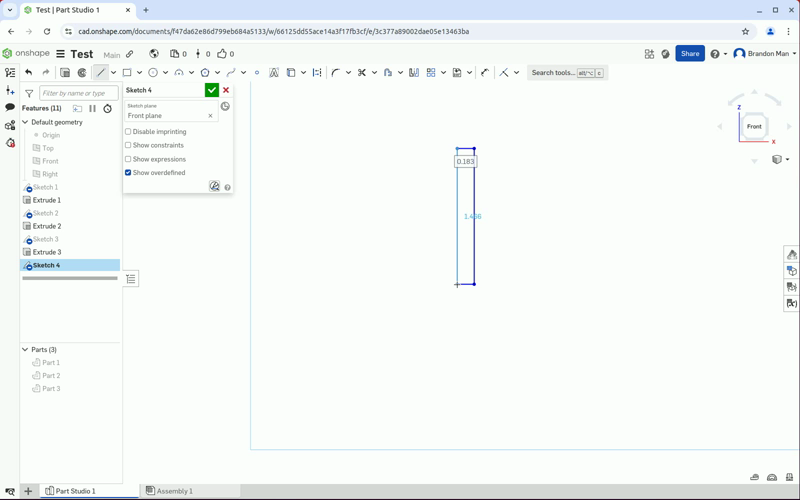
click(457, 284)
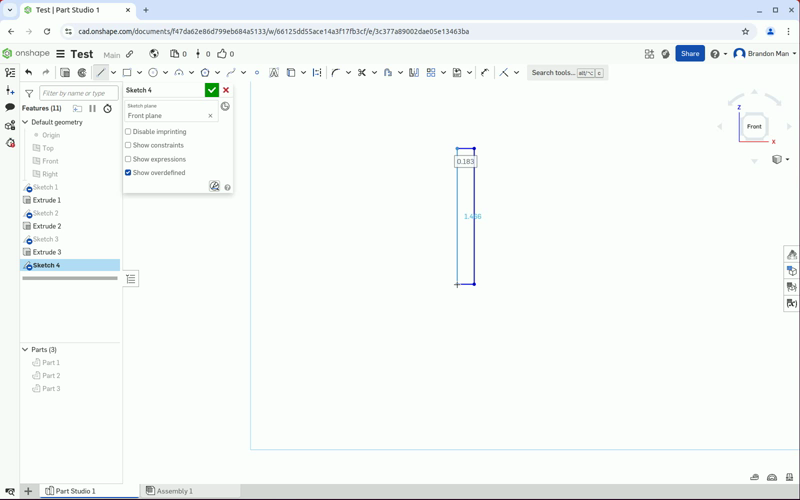
scroll(-6)
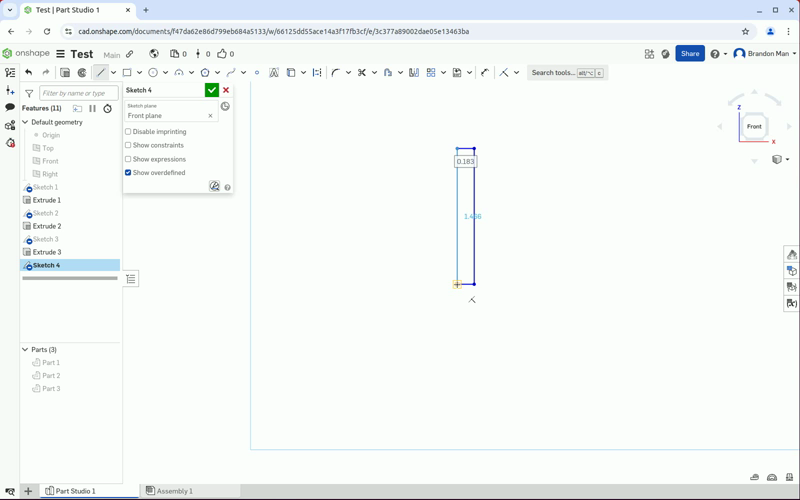
scroll(-6)
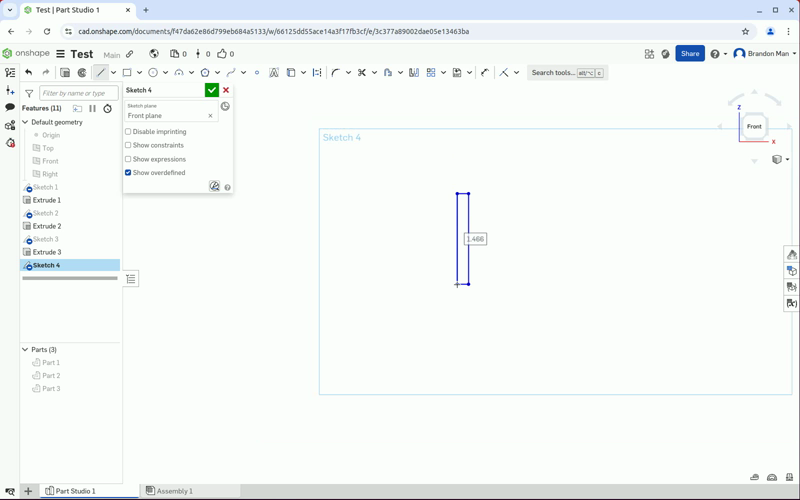
scroll(-6)
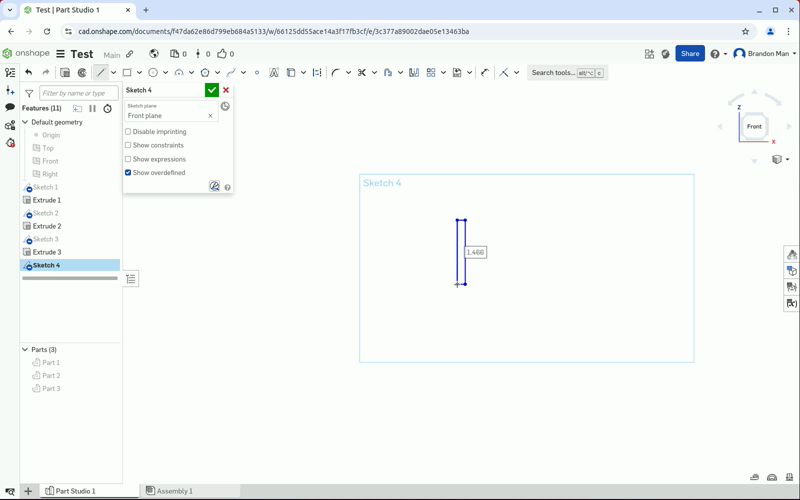
scroll(-6)
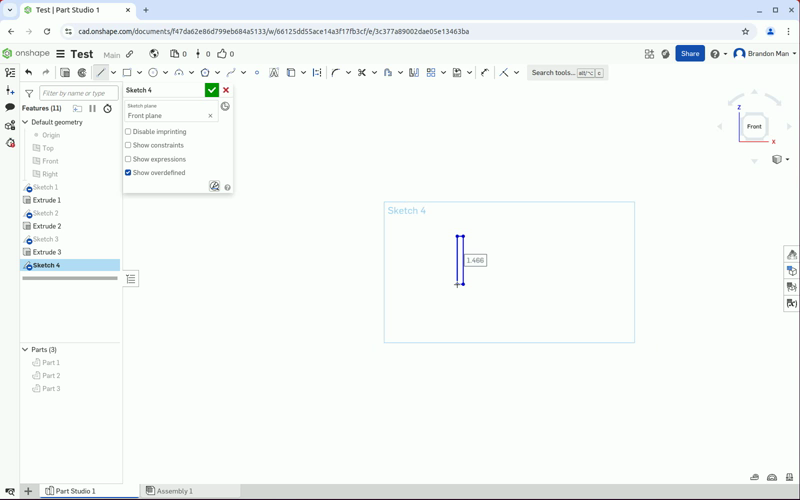
scroll(-6)
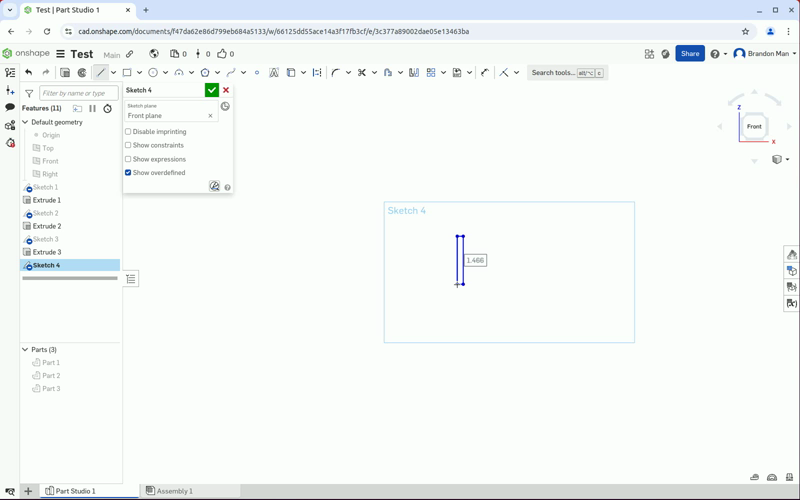
scroll(-6)
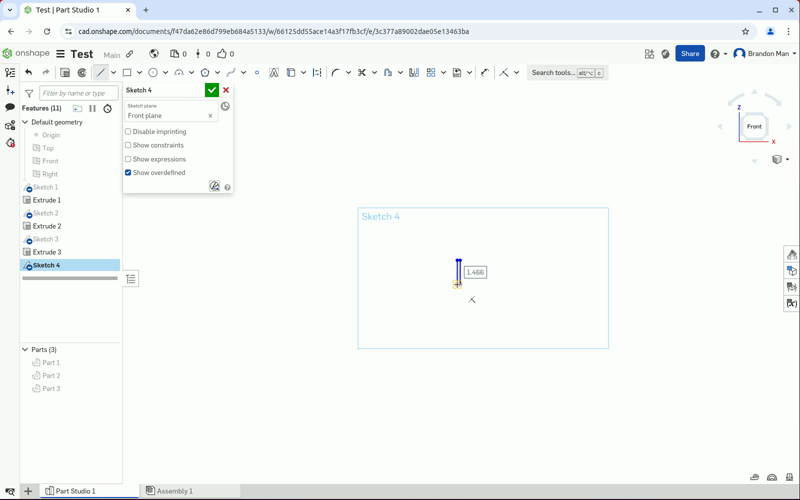
scroll(-6)
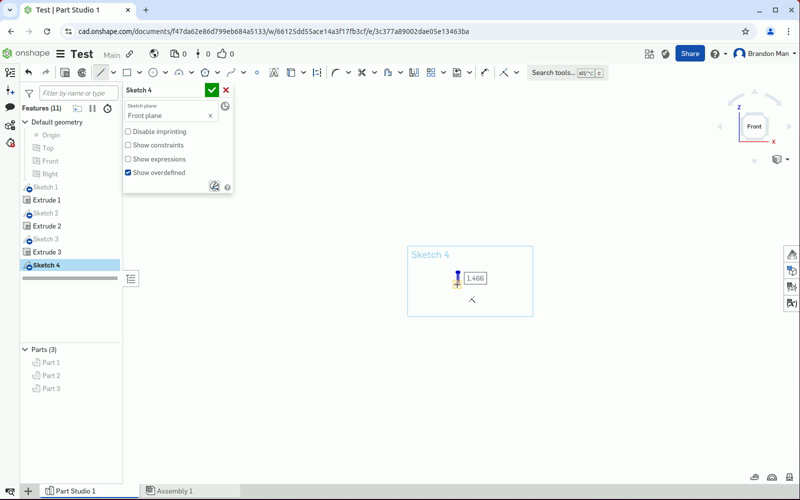
key(esc)
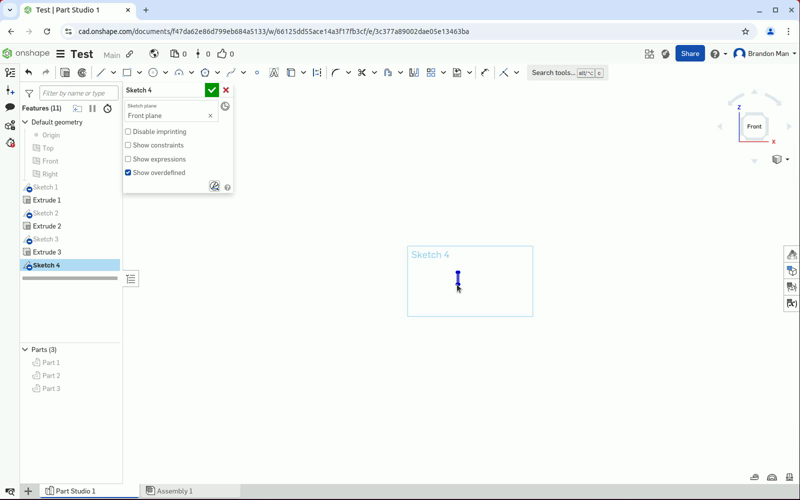
mouse_move(457, 272)
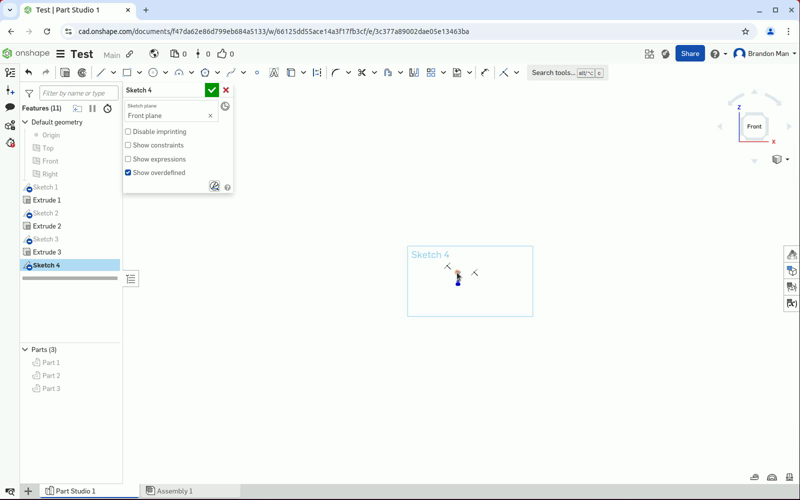
scroll(6)
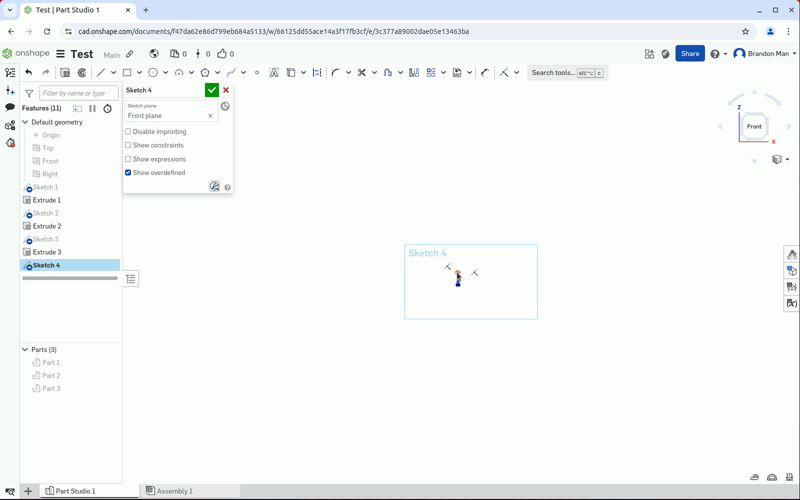
scroll(6)
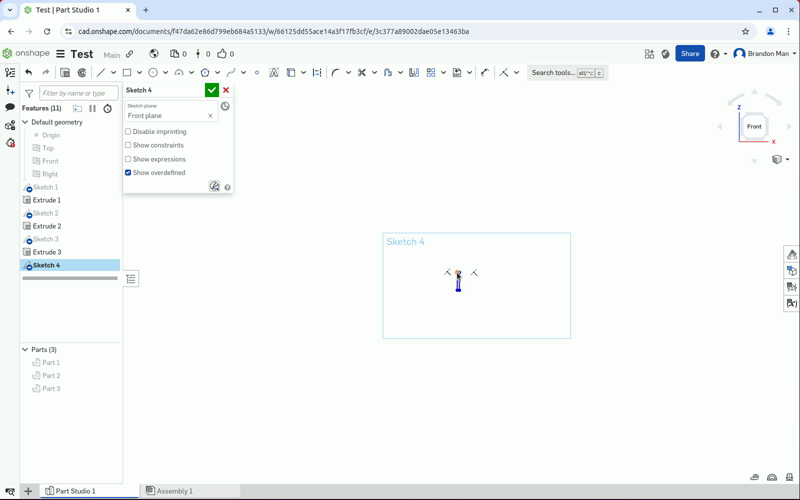
scroll(6)
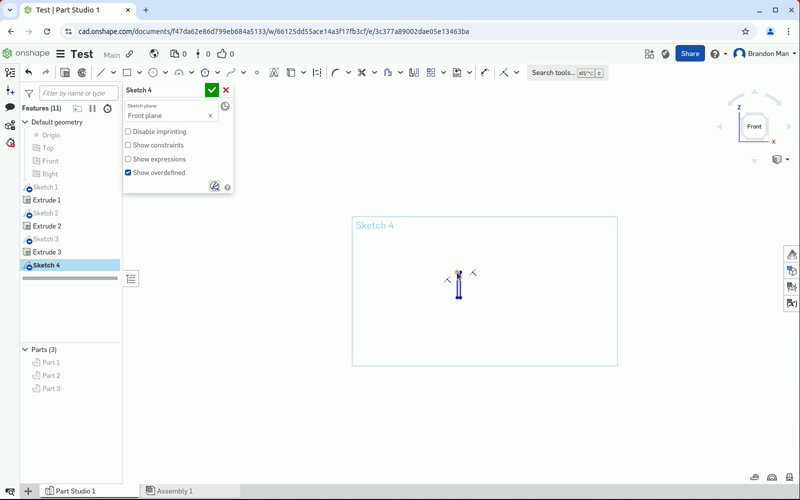
scroll(6)
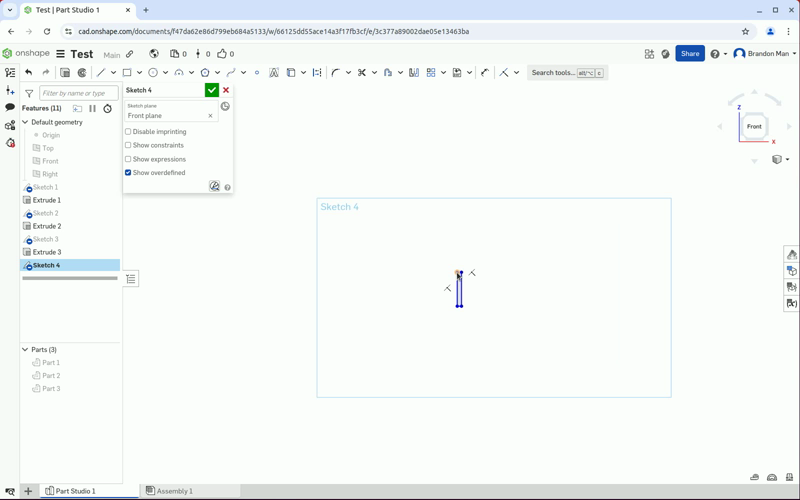
scroll(6)
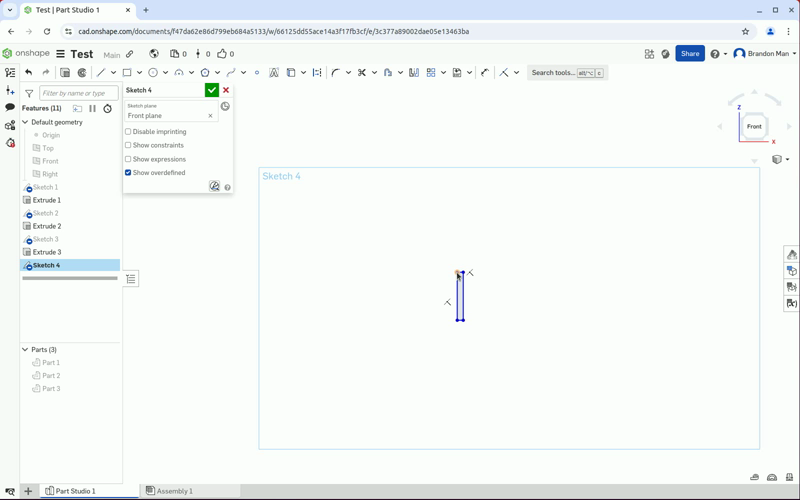
scroll(6)
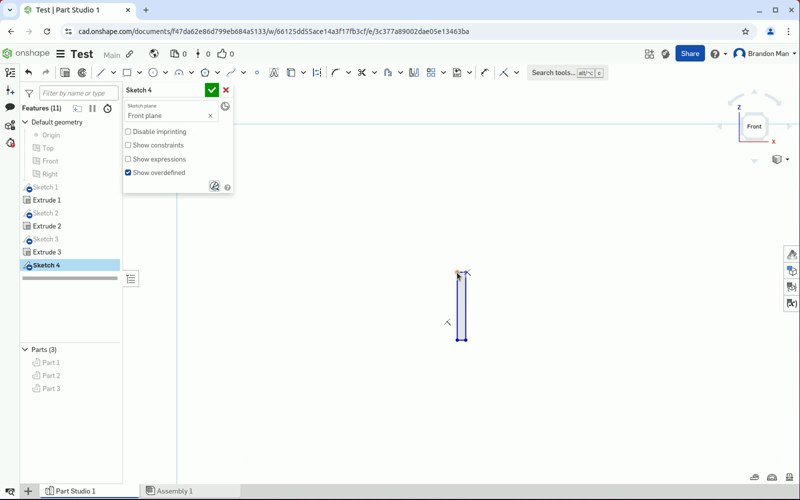
scroll(6)
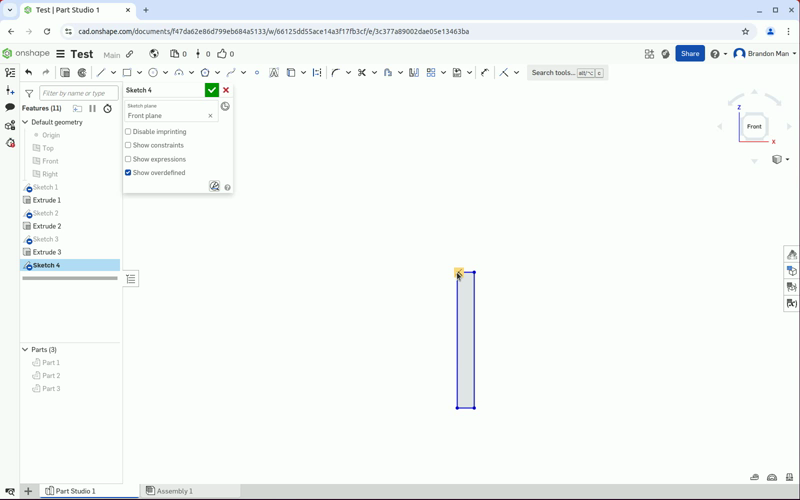
click(457, 272)
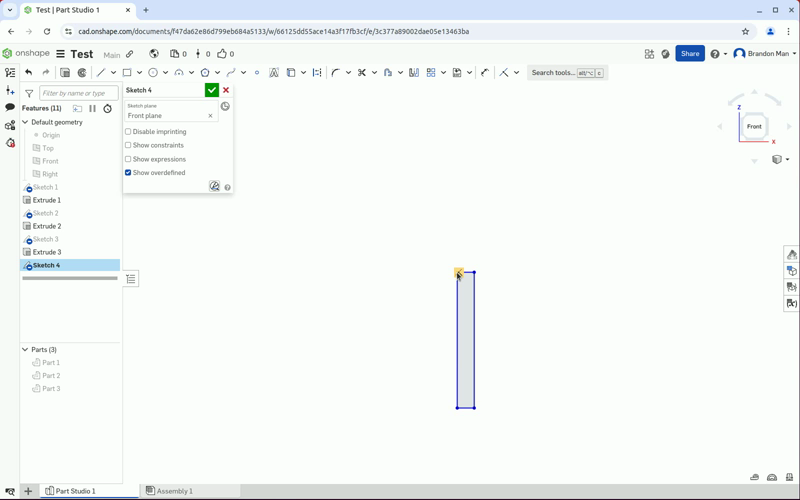
scroll(-6)
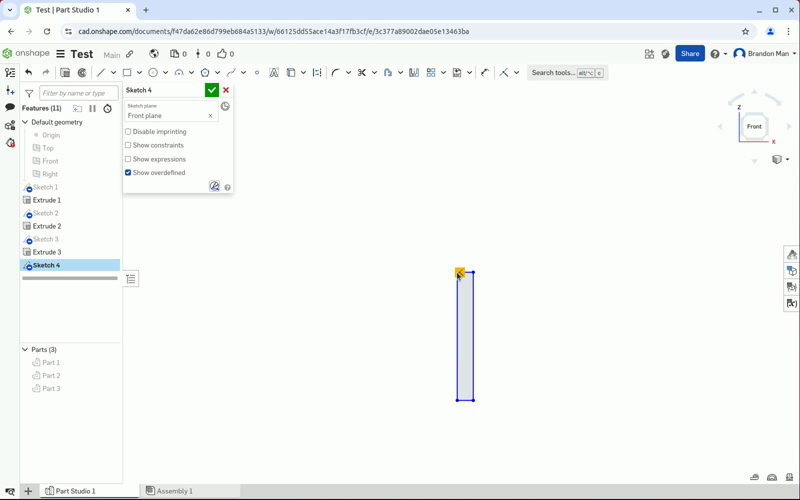
scroll(-6)
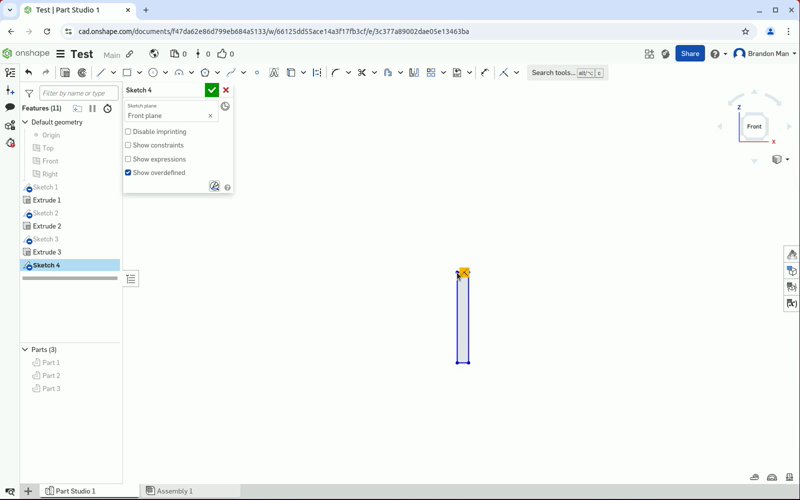
scroll(-6)
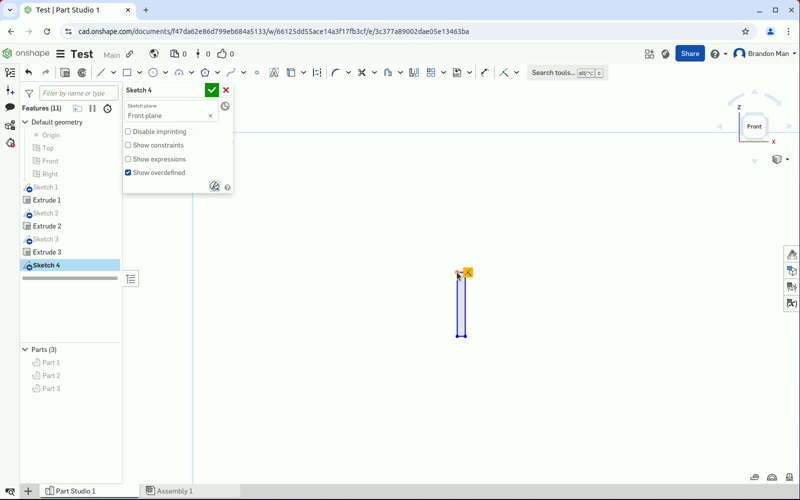
scroll(-6)
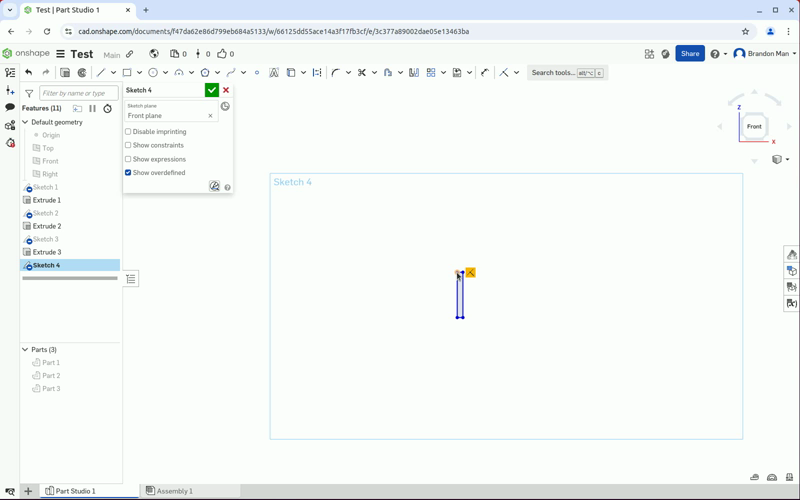
scroll(-6)
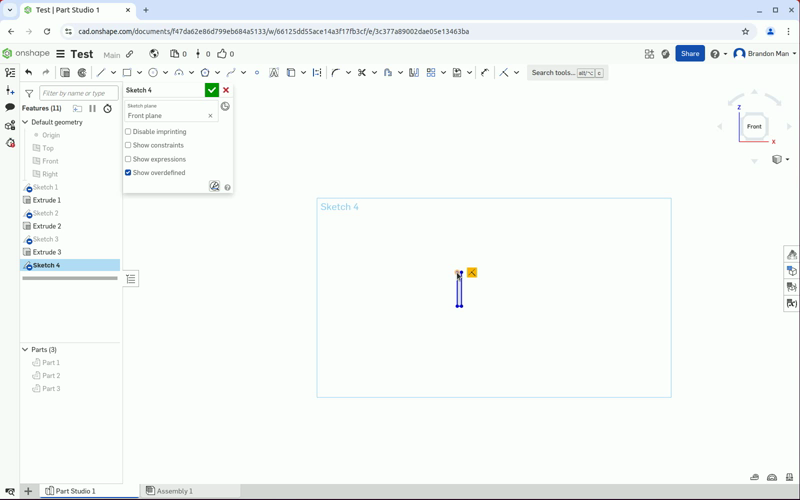
scroll(-6)
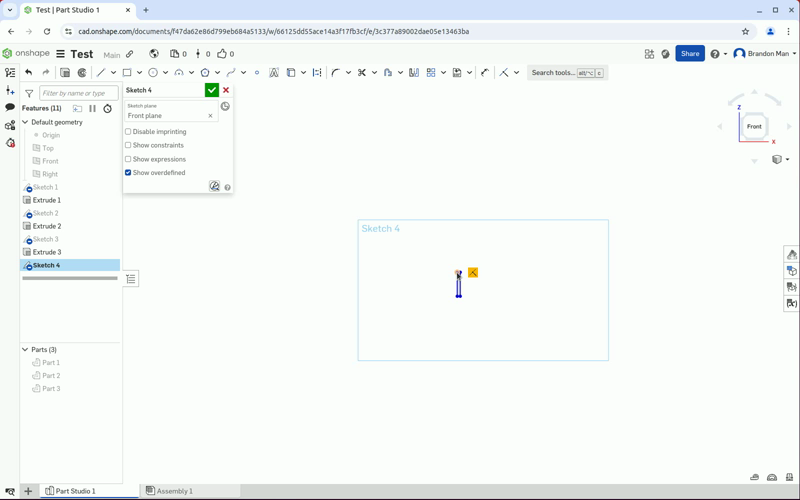
scroll(-6)
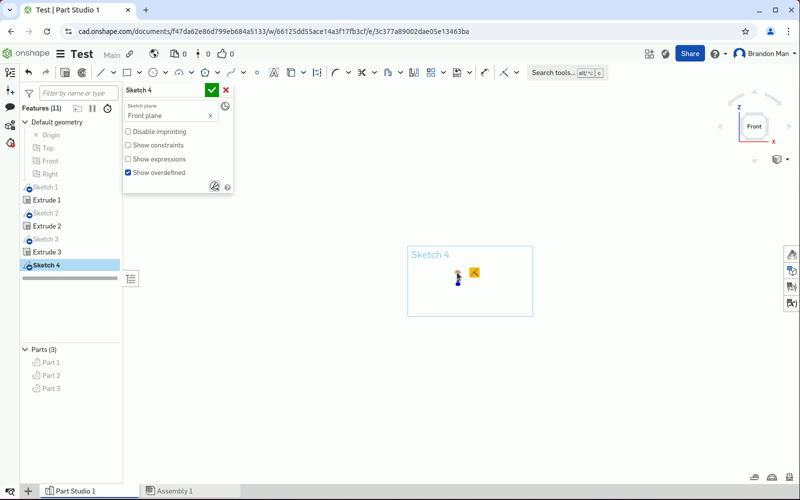
mouse_move(73, 352)
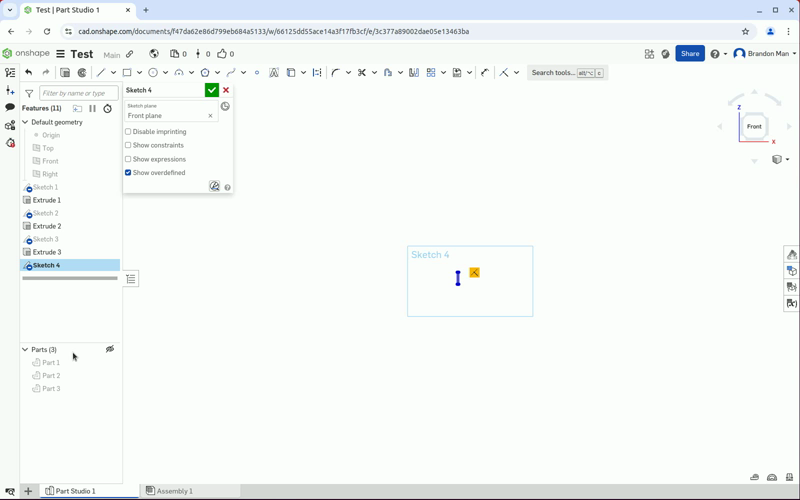
key(shift+y)
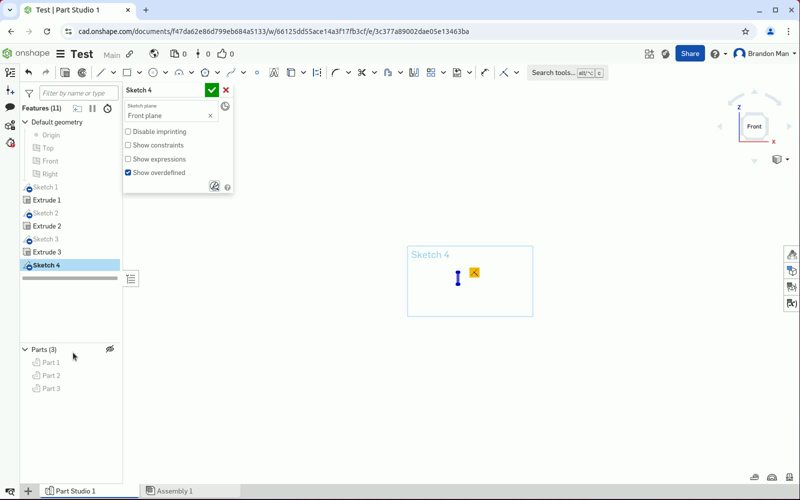
key(shift+e)
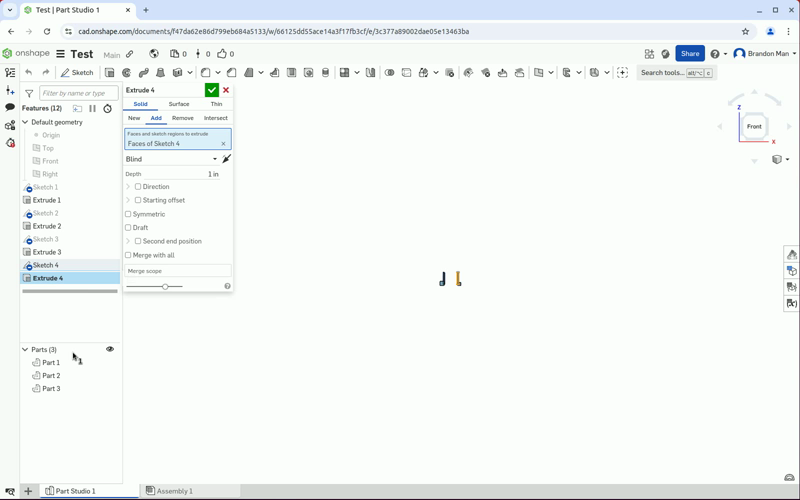
mouse_move(143, 106)
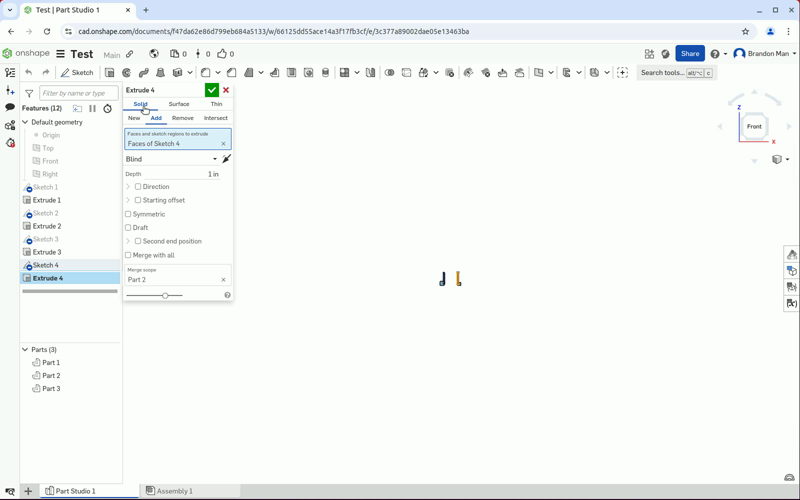
click(143, 106)
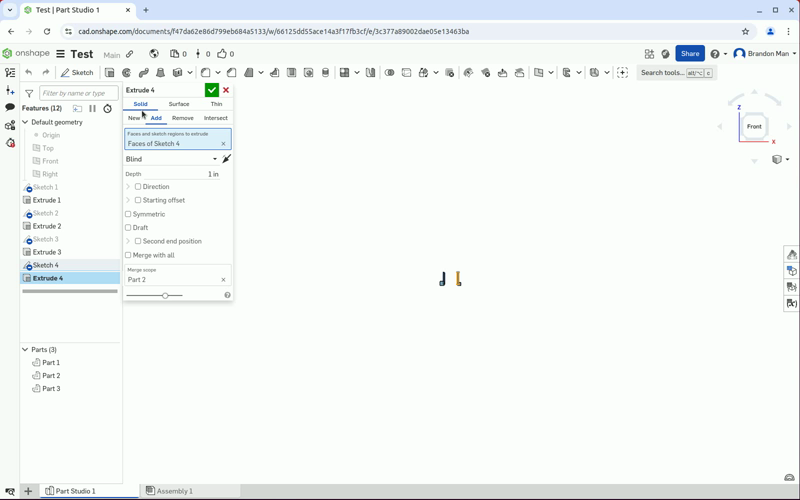
mouse_move(137, 120)
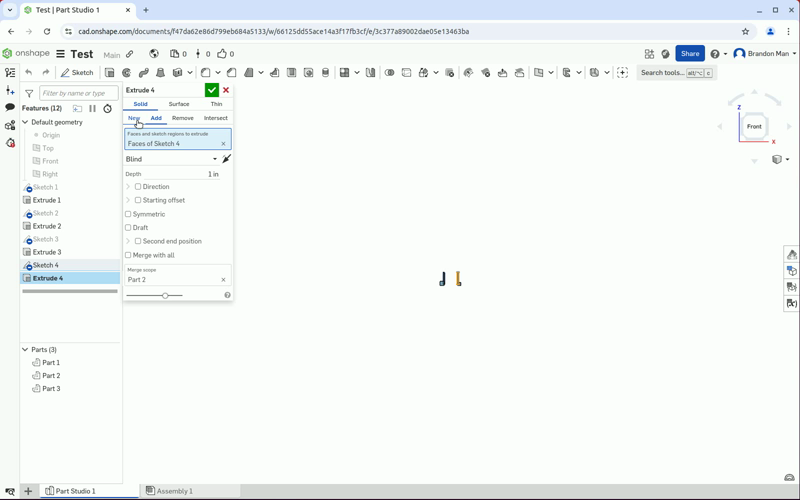
click(137, 120)
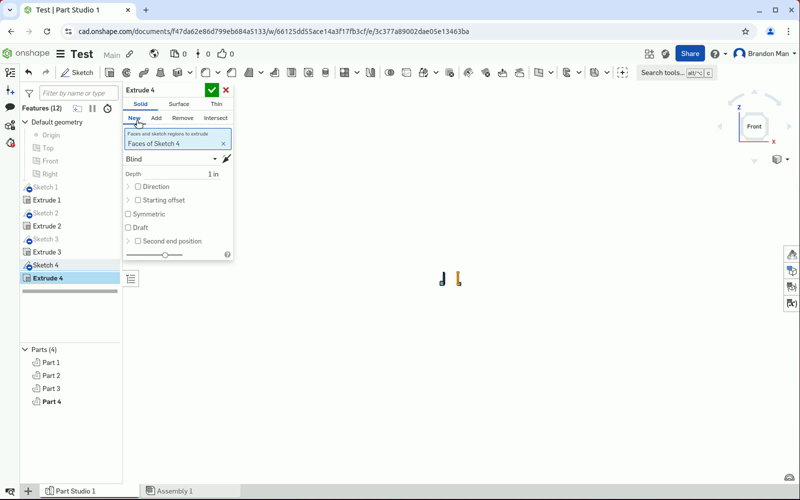
key(tab, 4)
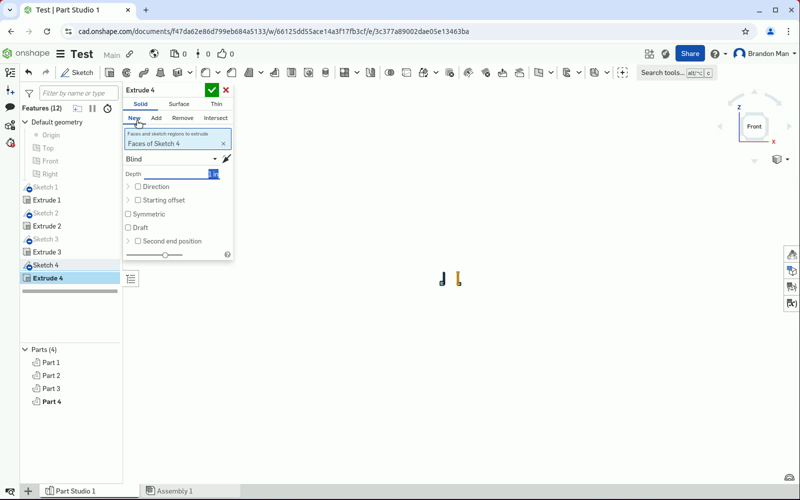
text(23.108)
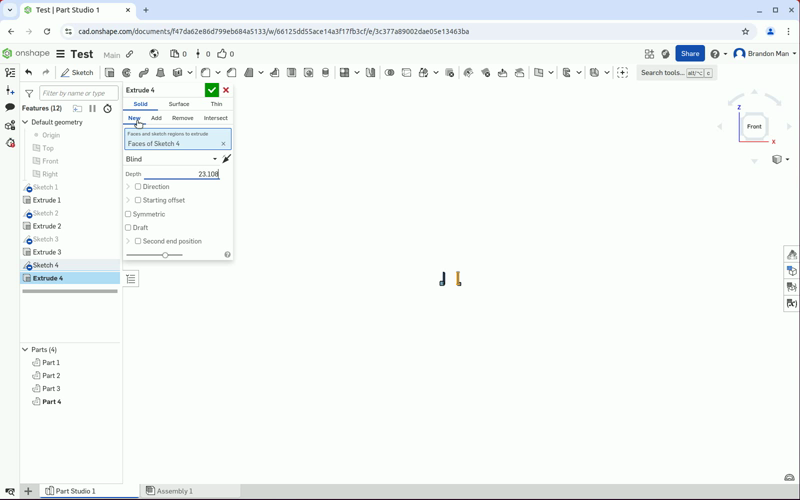
key(enter)
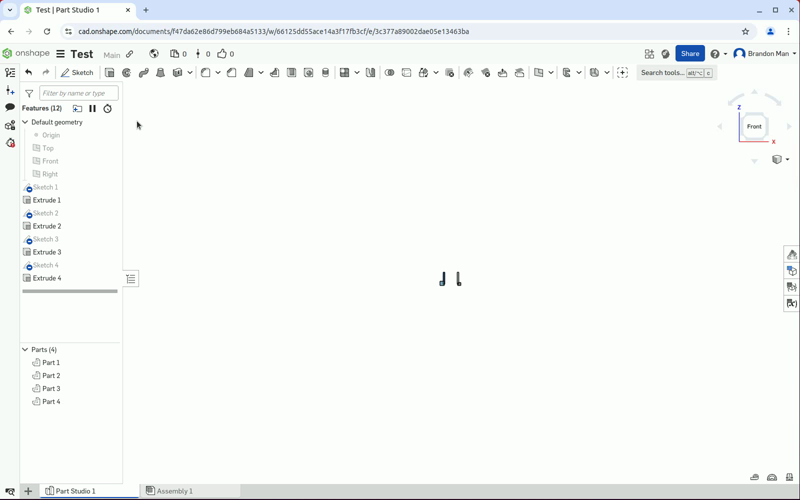
key(shift+h)
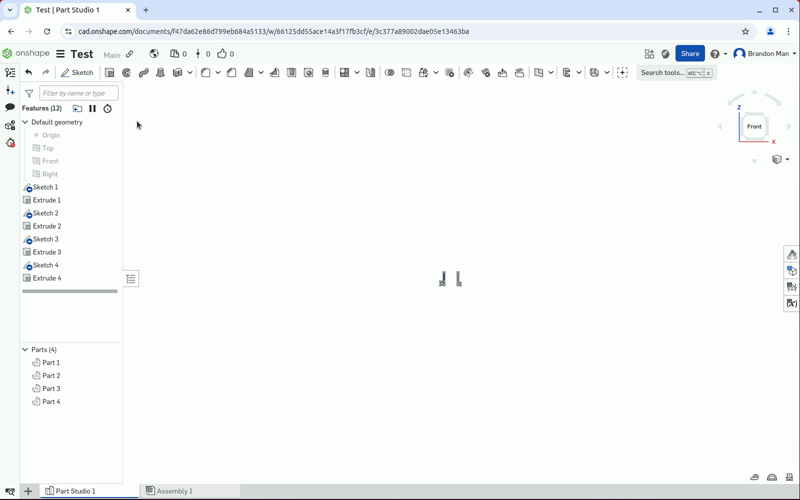
key(shift+h)
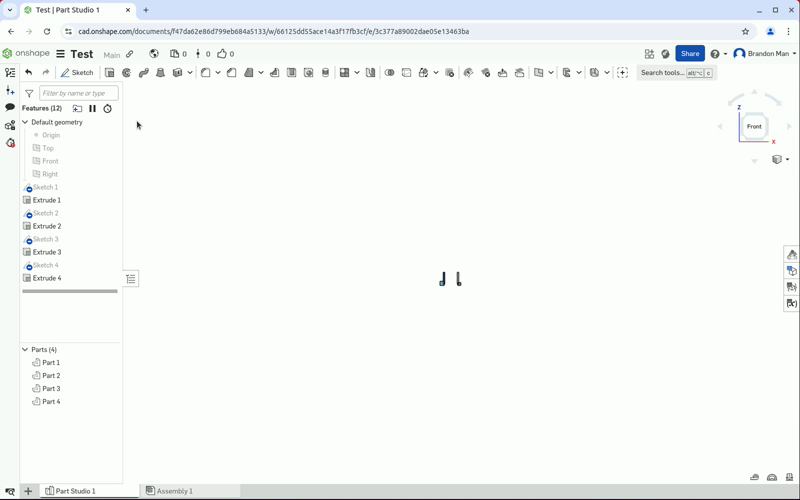
mouse_move(73, 189)
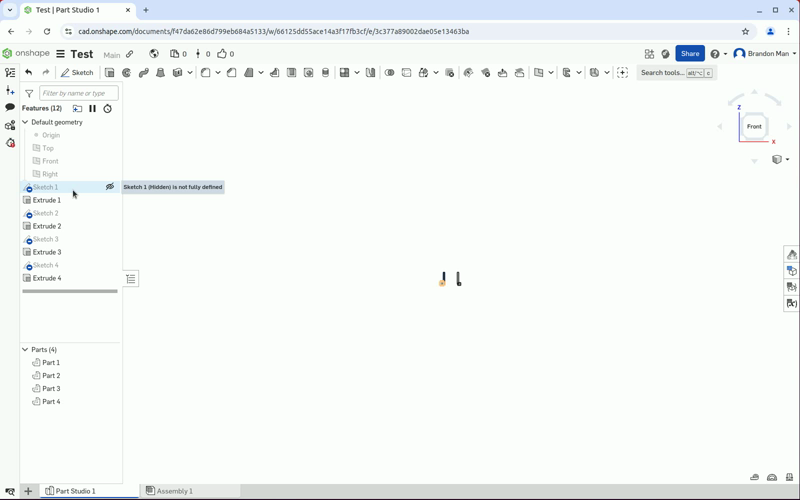
click(73, 189)
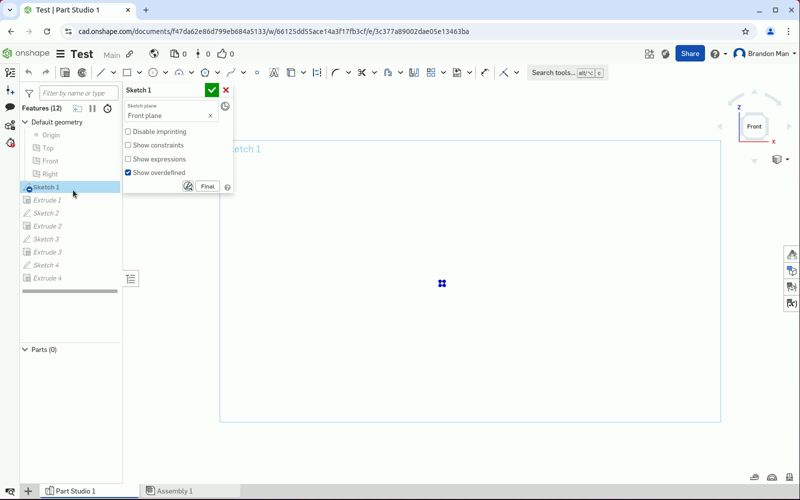
mouse_move(229, 92)
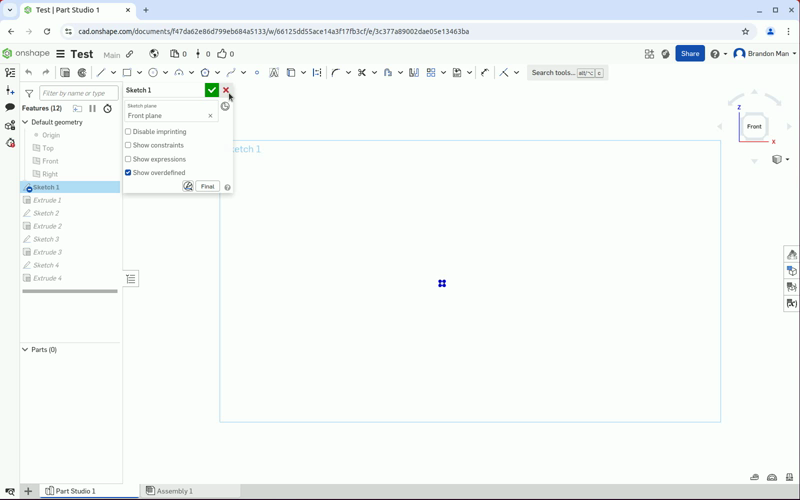
click(229, 92)
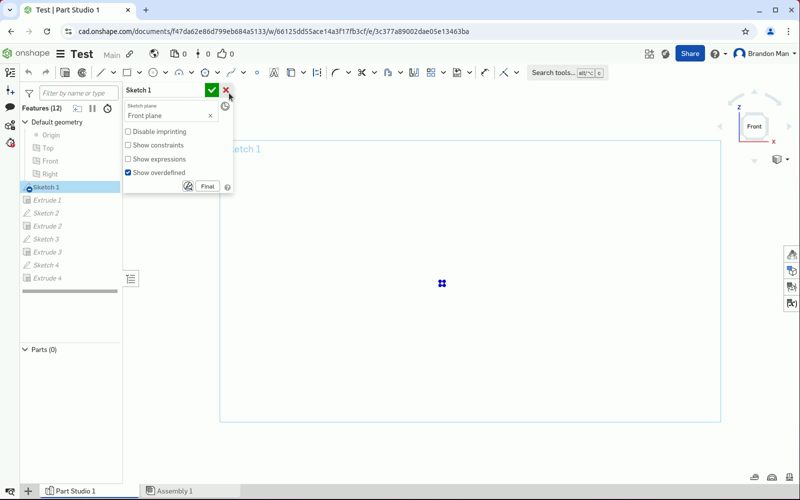
key(shift+s)
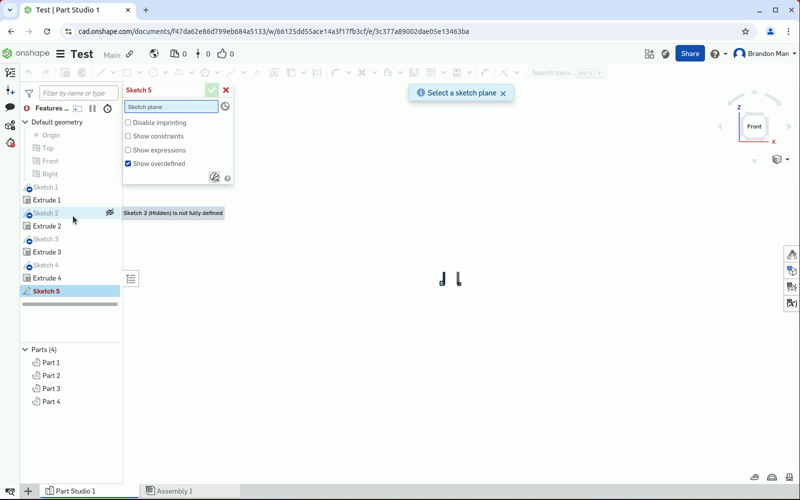
scroll(3)
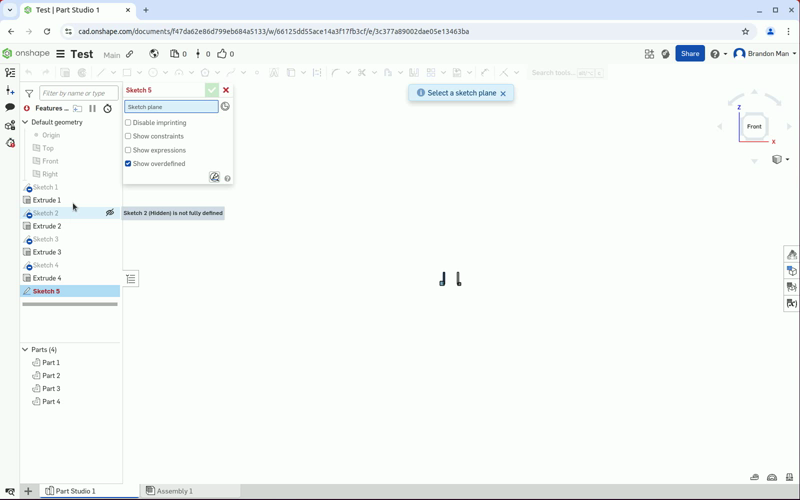
mouse_move(73, 163)
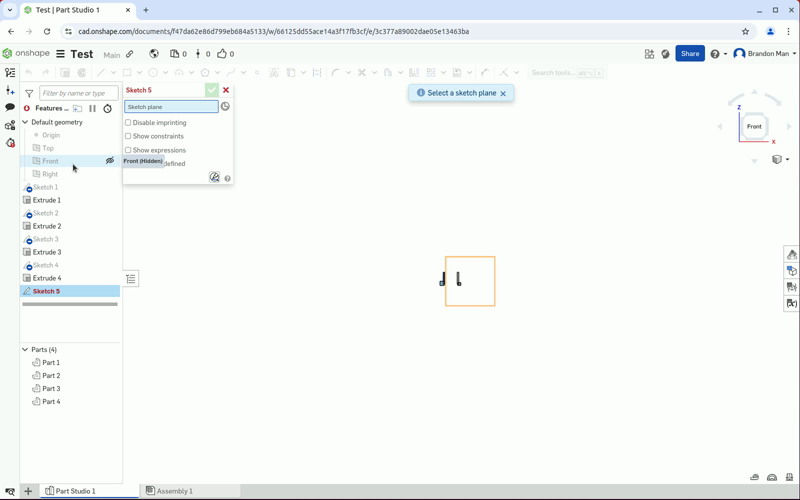
click(73, 163)
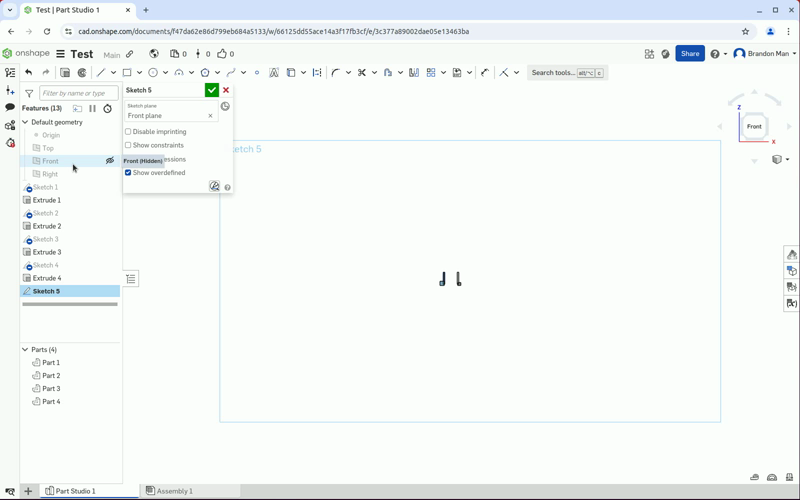
mouse_move(73, 352)
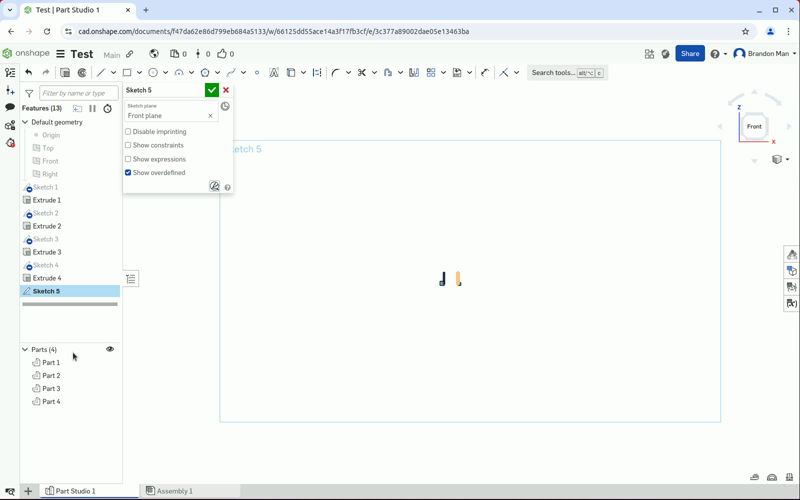
key(y)
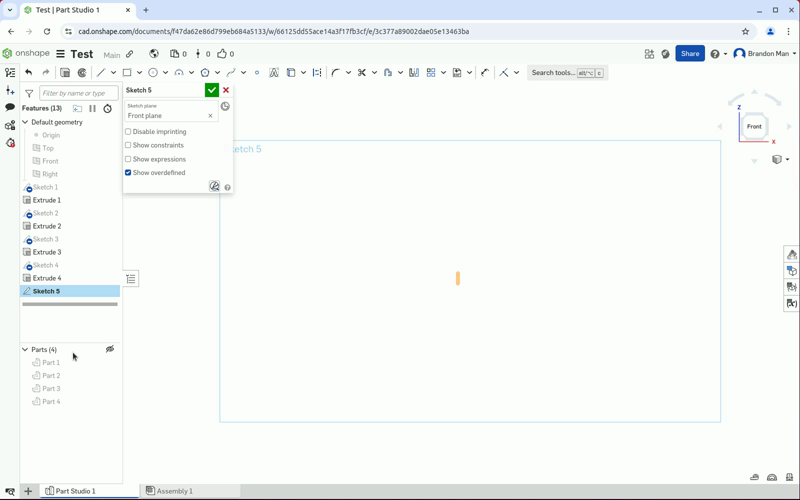
key(l)
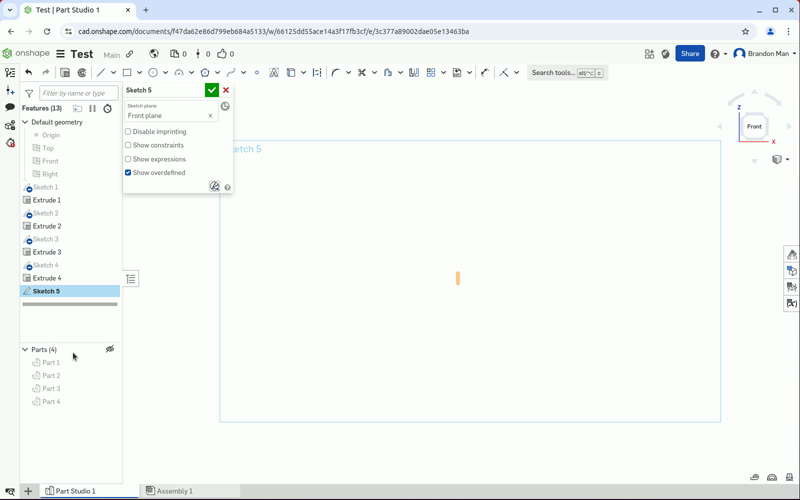
key_down(shift)
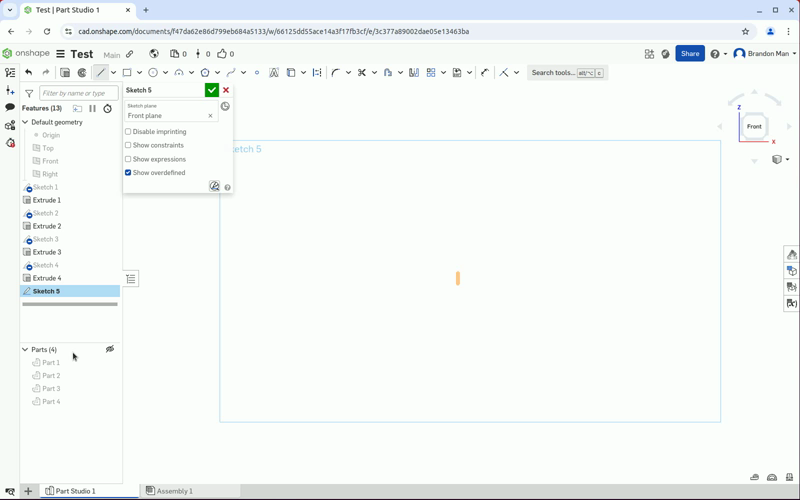
mouse_move(444, 285)
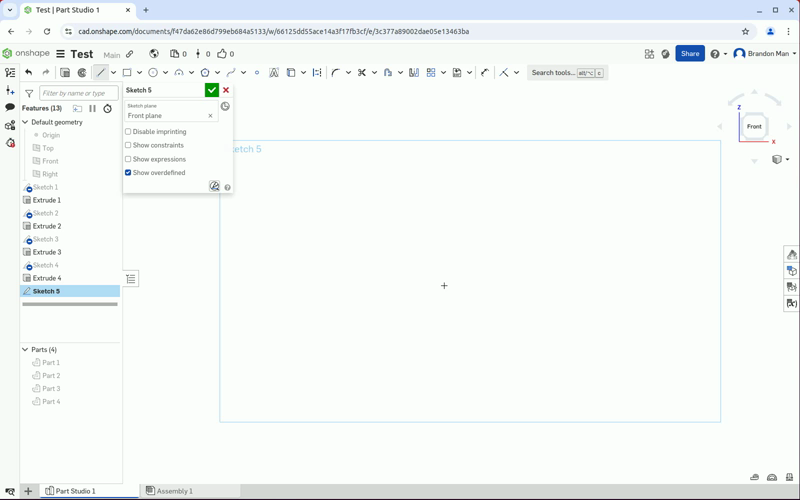
click(444, 285)
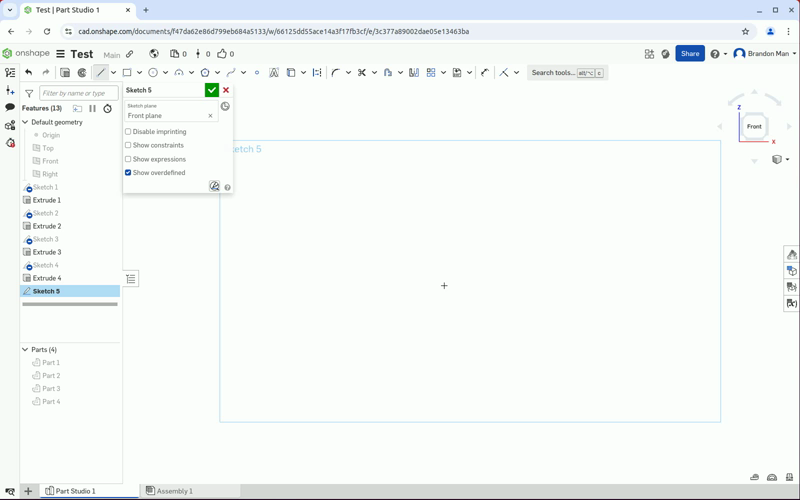
key_up(shift)
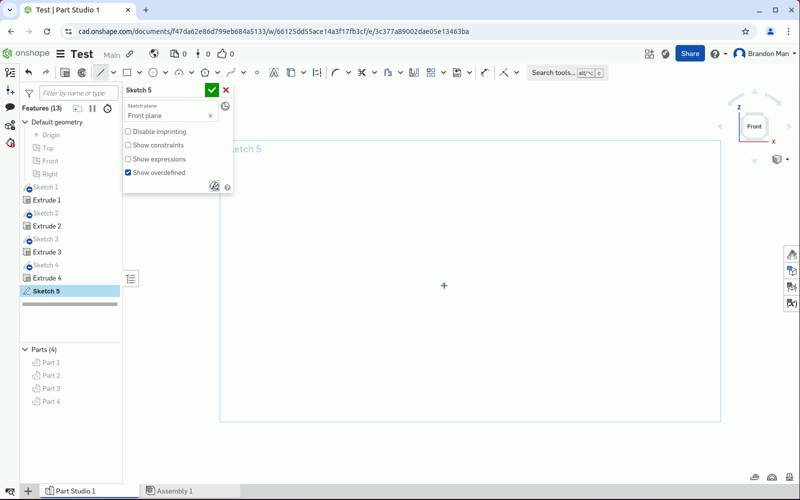
key_down(shift)
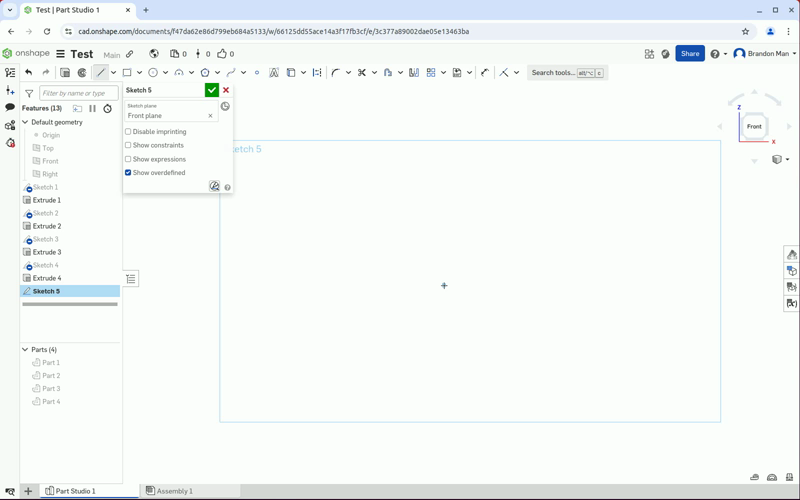
mouse_move(474, 285)
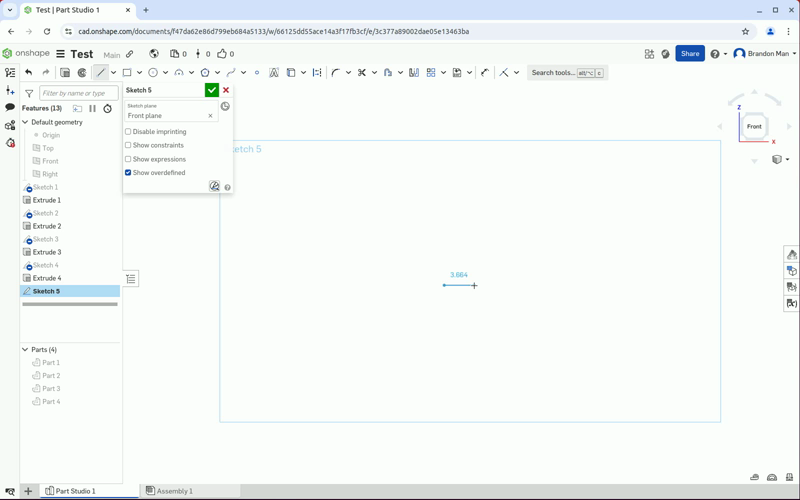
mouse_move(459, 285)
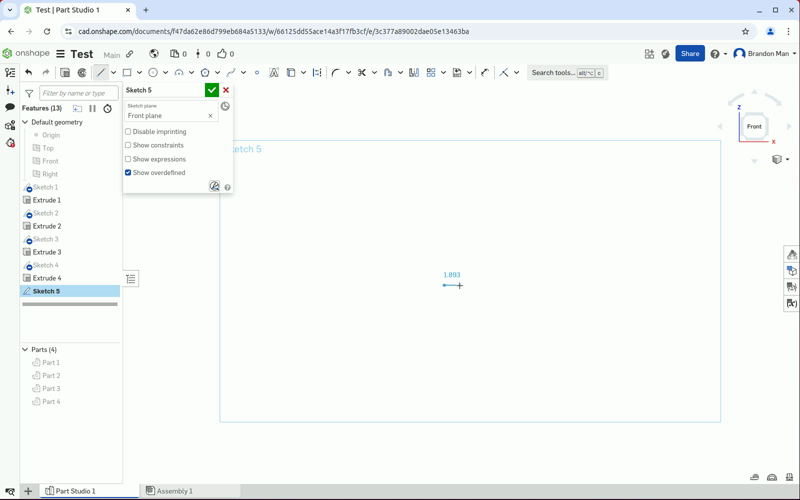
click(459, 285)
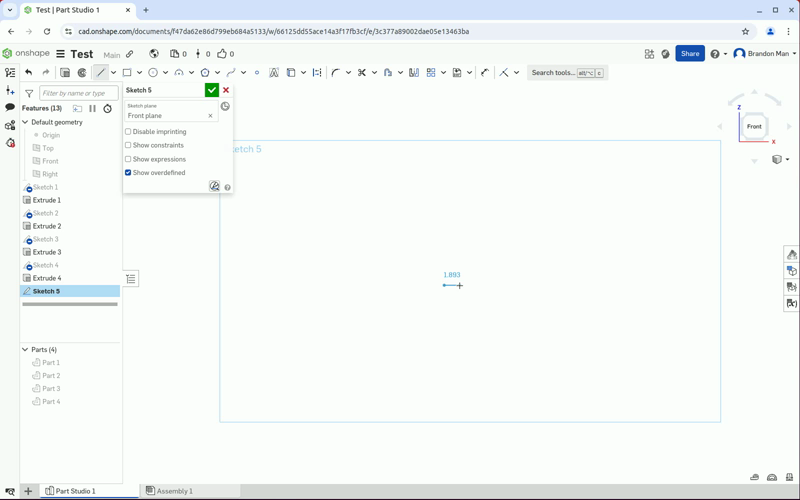
key_up(shift)
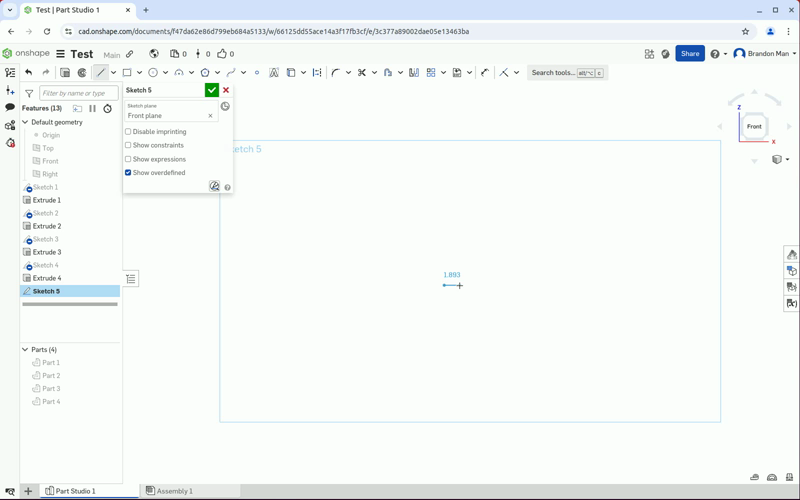
key_down(shift)
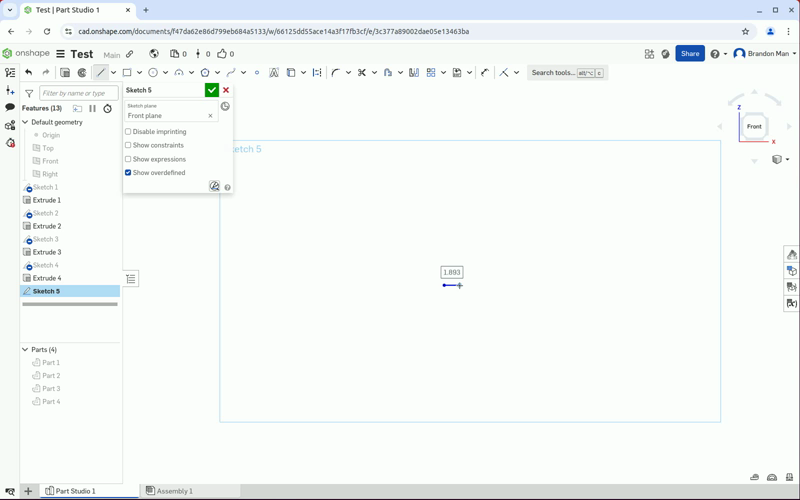
mouse_move(489, 285)
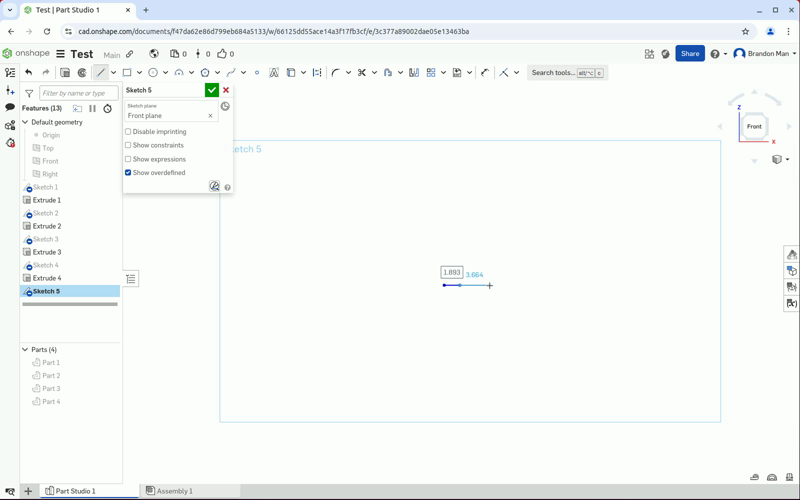
mouse_move(459, 284)
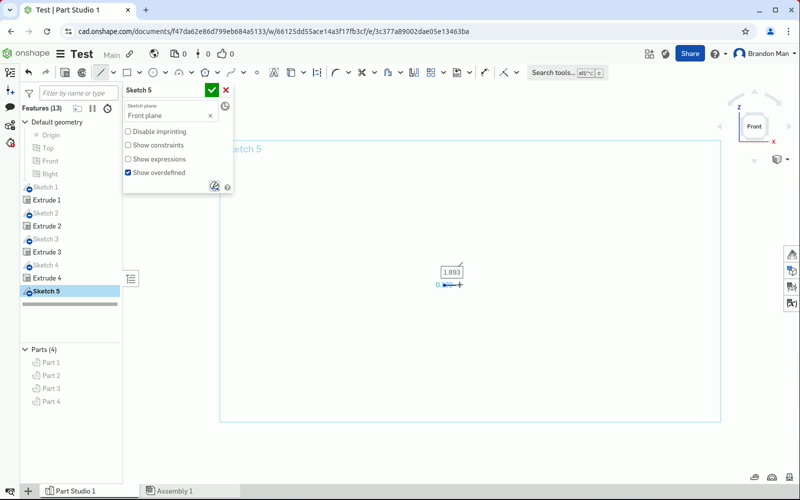
scroll(6)
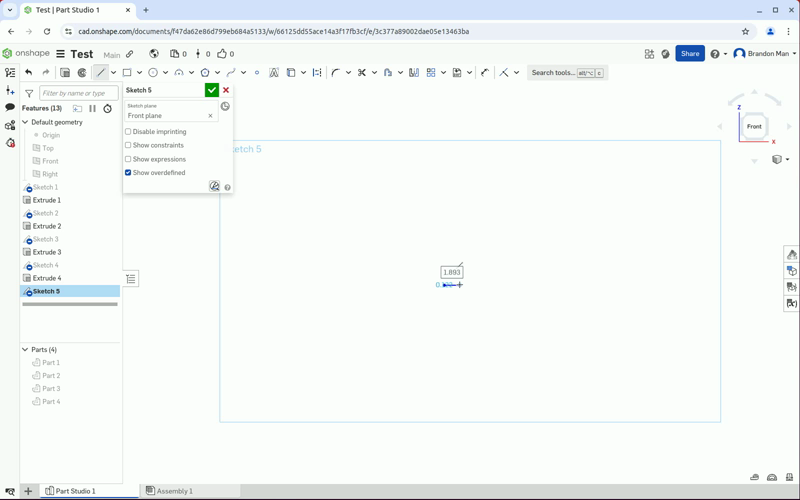
scroll(6)
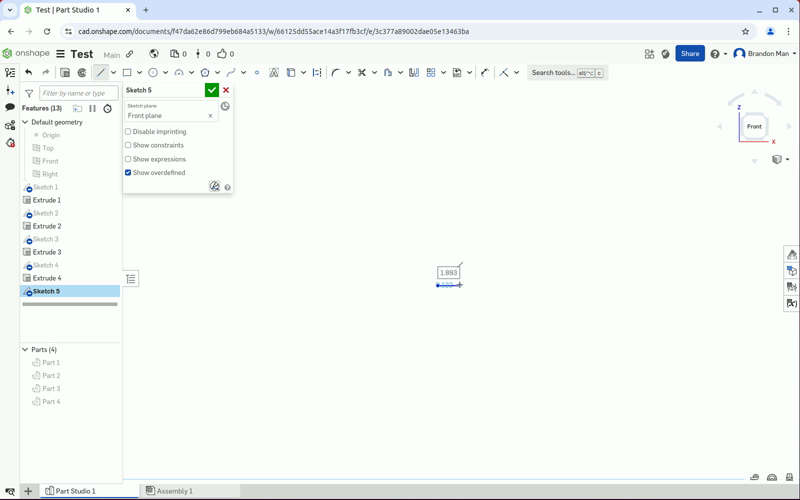
scroll(6)
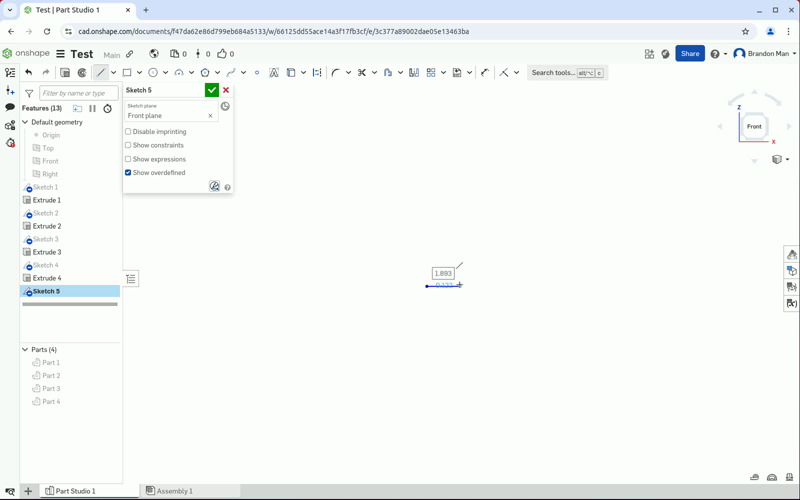
scroll(6)
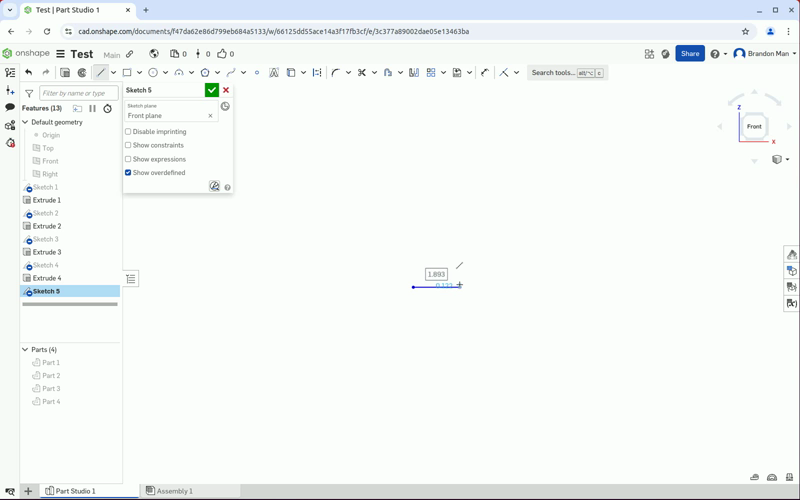
scroll(6)
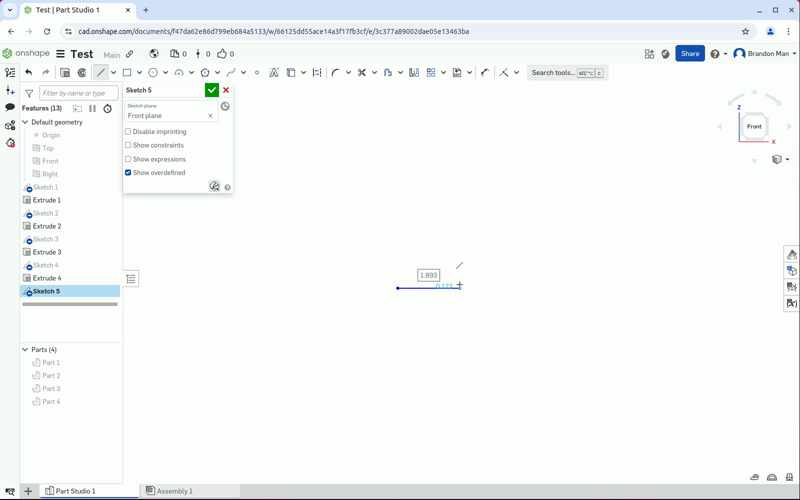
scroll(6)
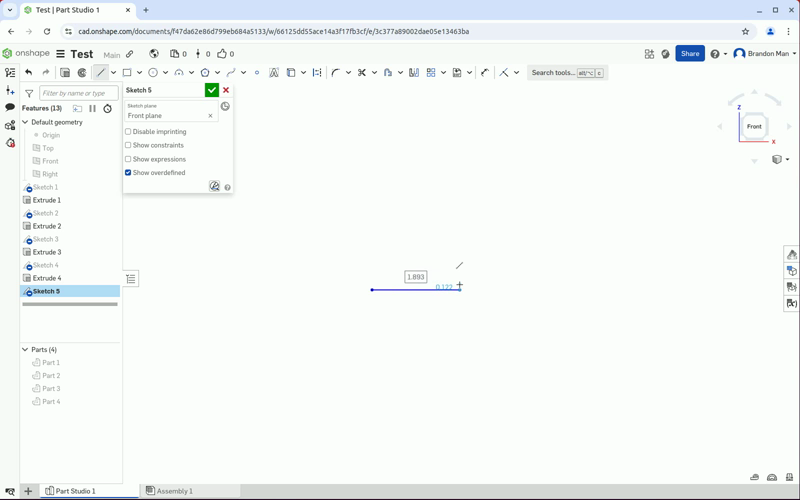
scroll(6)
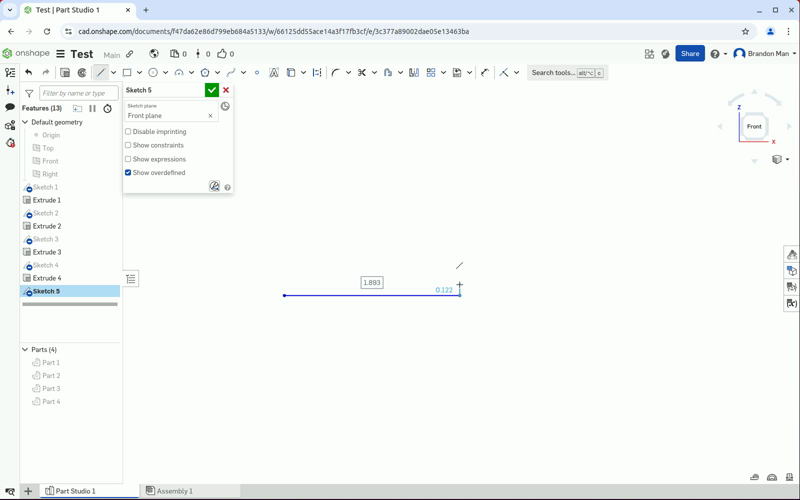
click(459, 284)
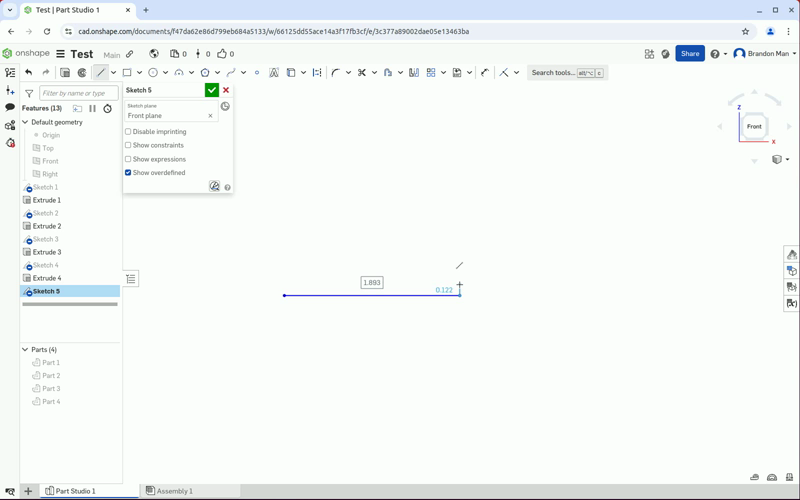
scroll(-6)
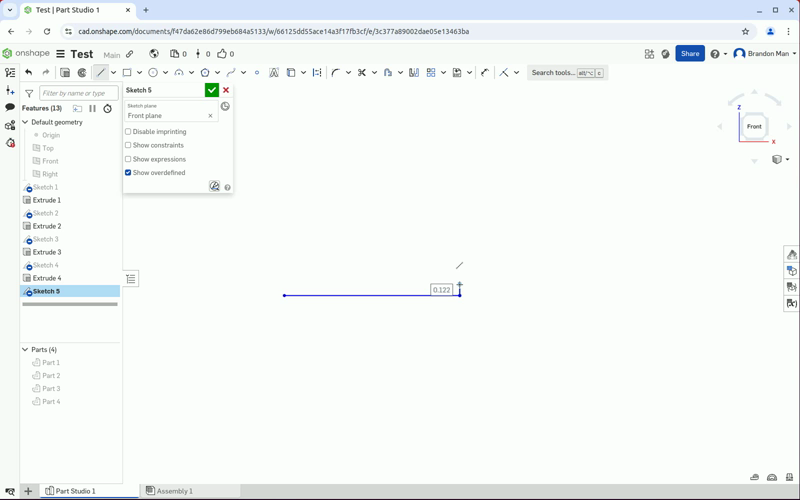
scroll(-6)
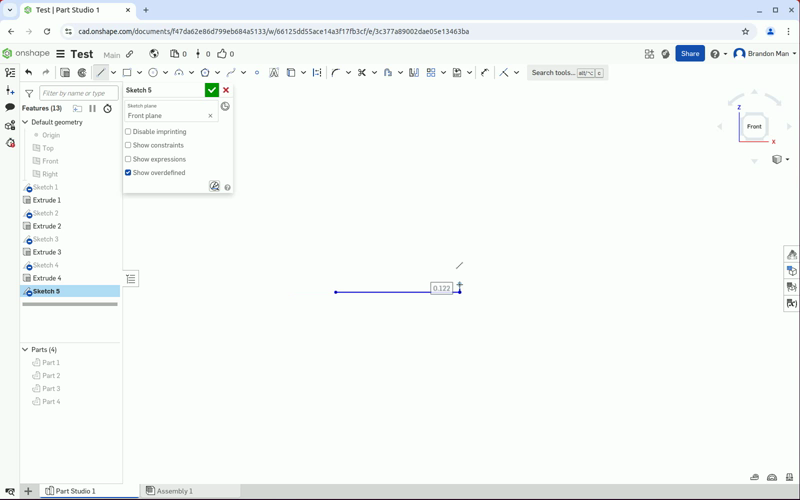
scroll(-6)
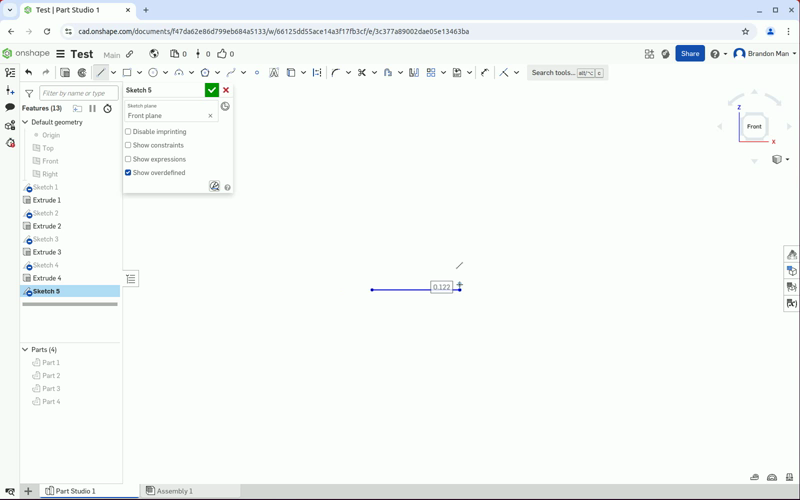
scroll(-6)
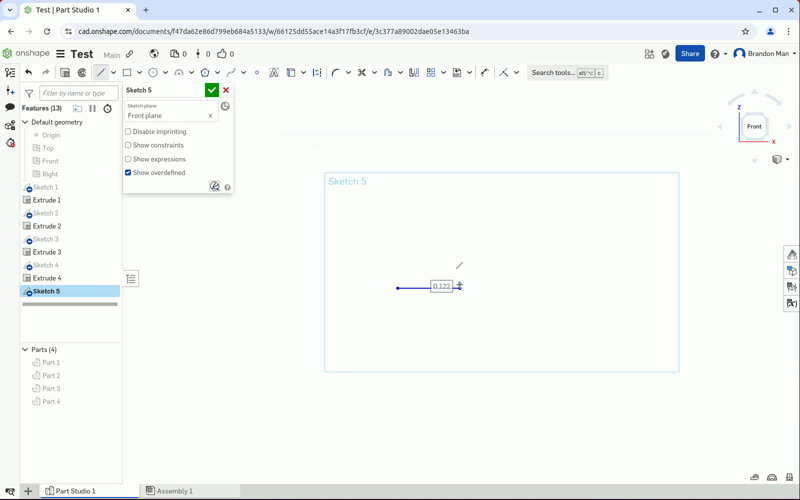
scroll(-6)
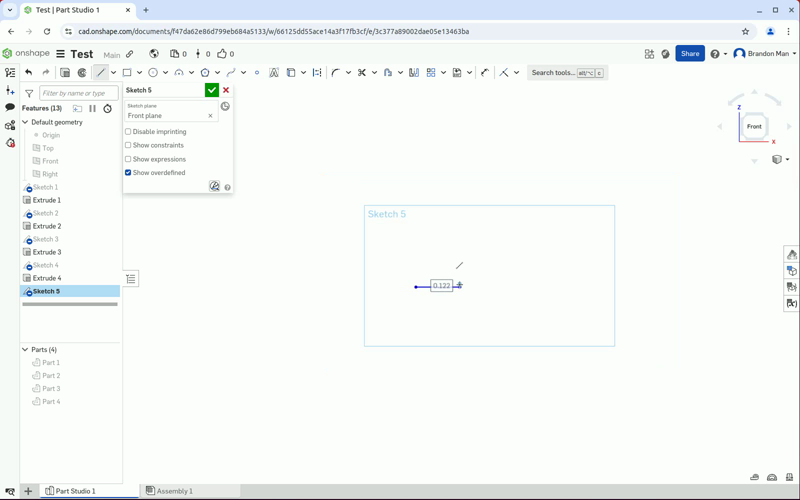
scroll(-6)
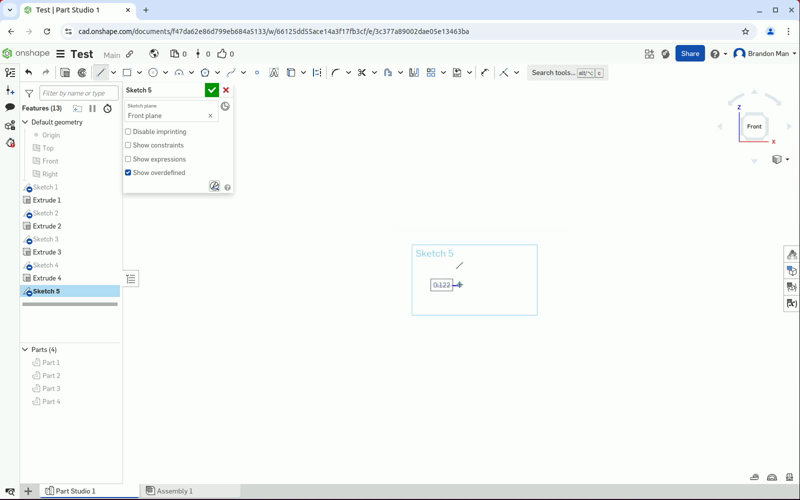
scroll(-6)
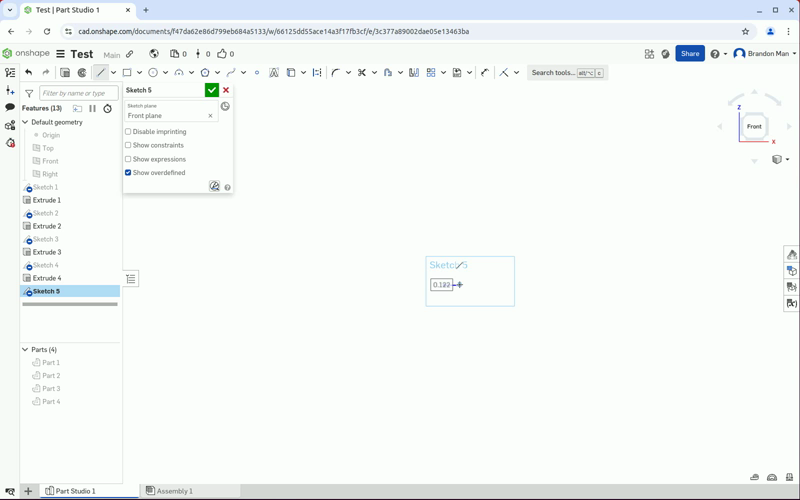
key_up(shift)
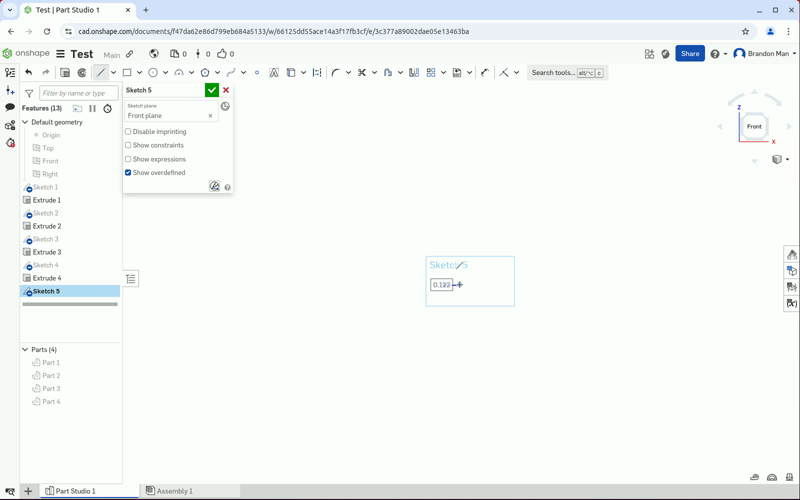
key_down(shift)
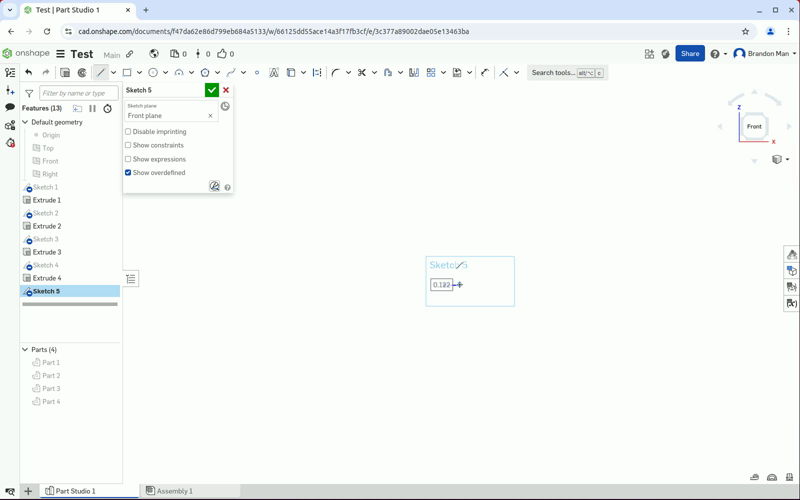
mouse_move(489, 284)
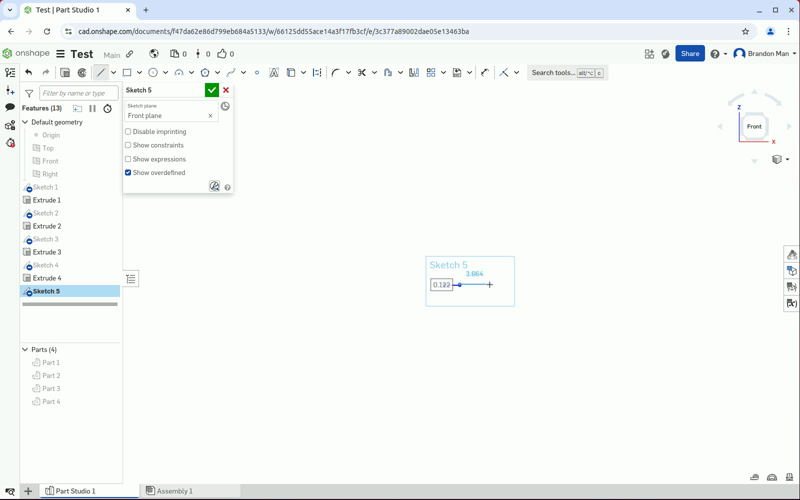
mouse_move(444, 284)
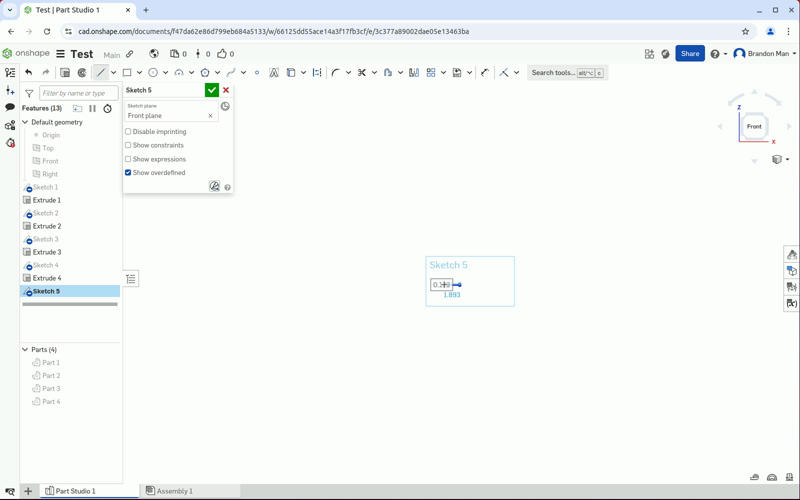
scroll(6)
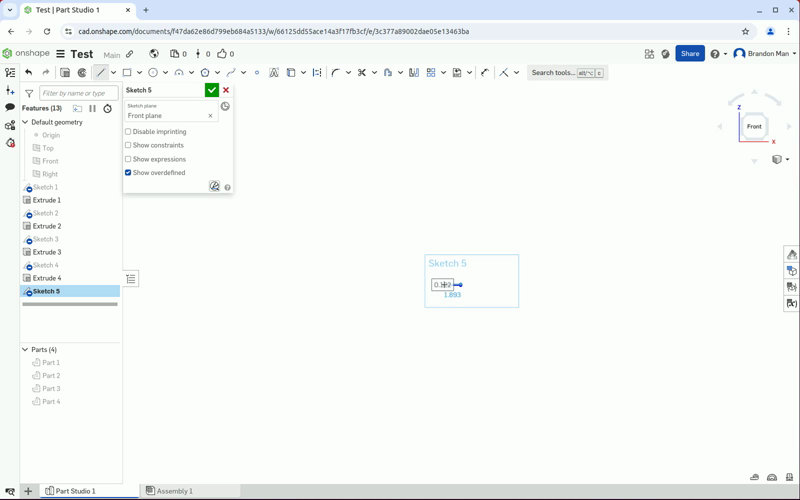
scroll(6)
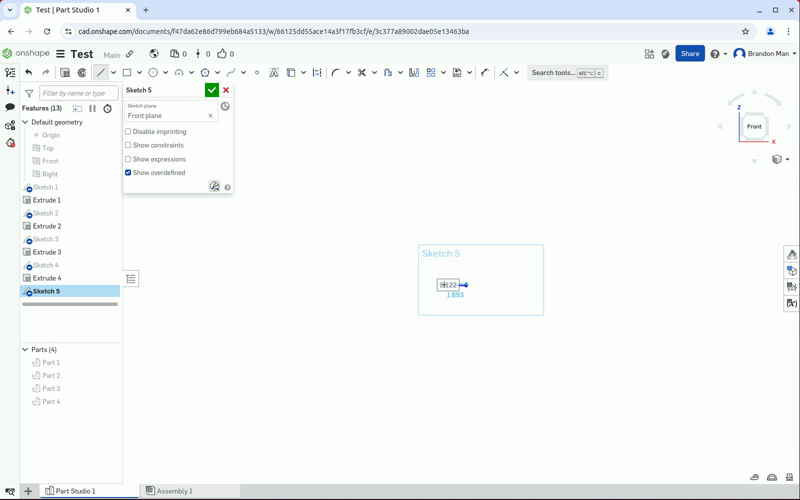
scroll(6)
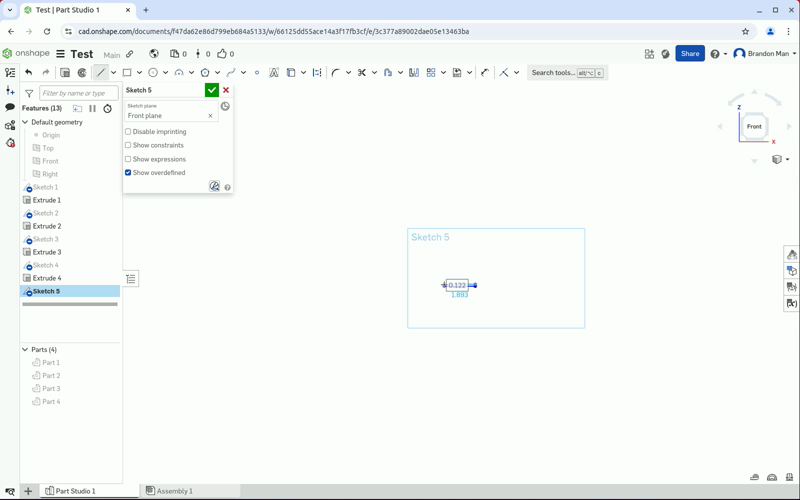
scroll(6)
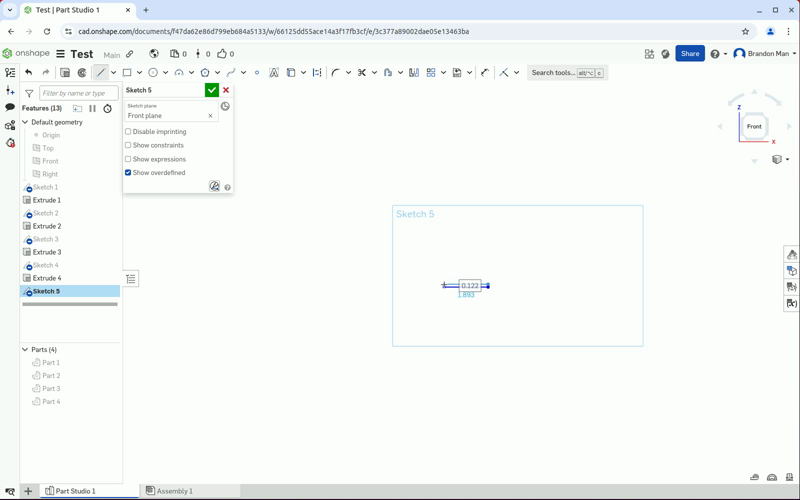
scroll(6)
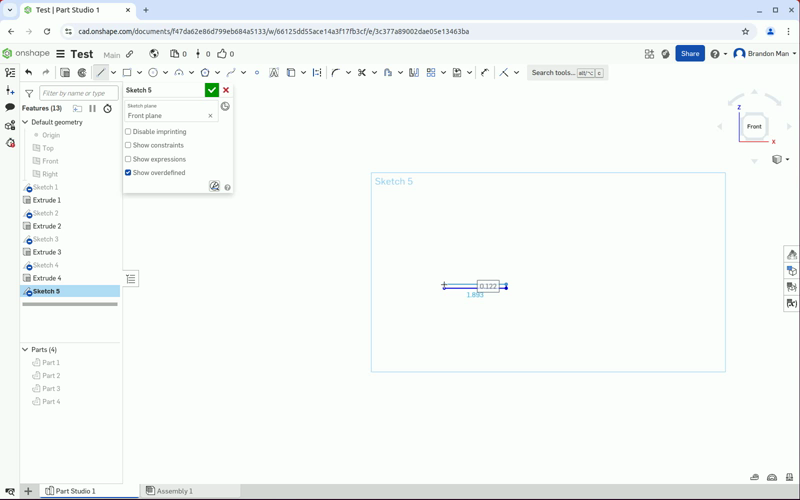
scroll(6)
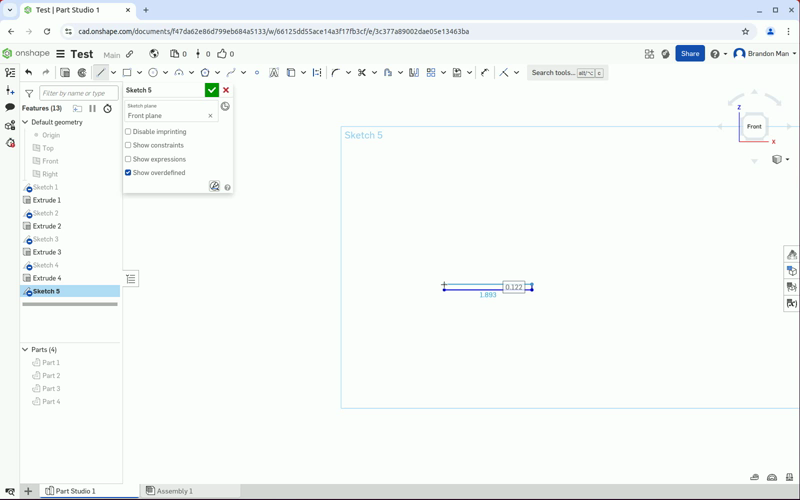
scroll(6)
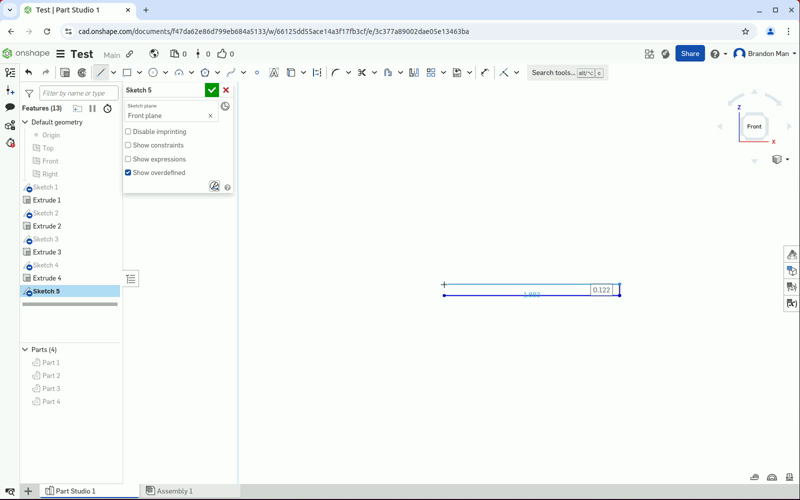
click(444, 284)
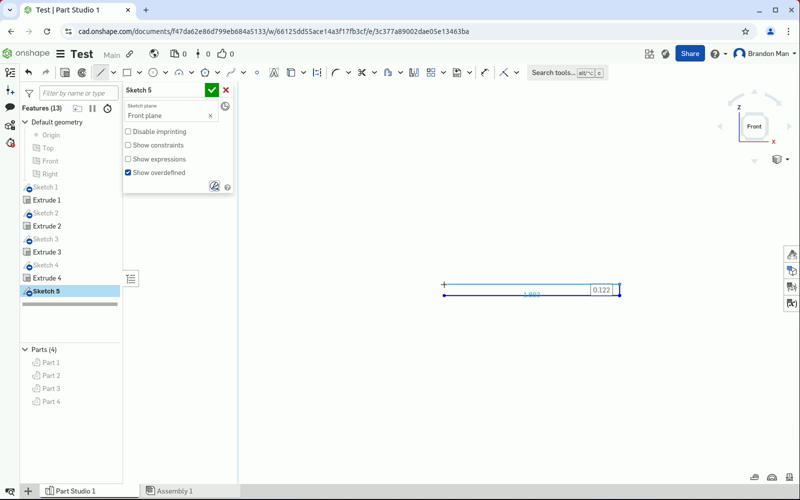
scroll(-6)
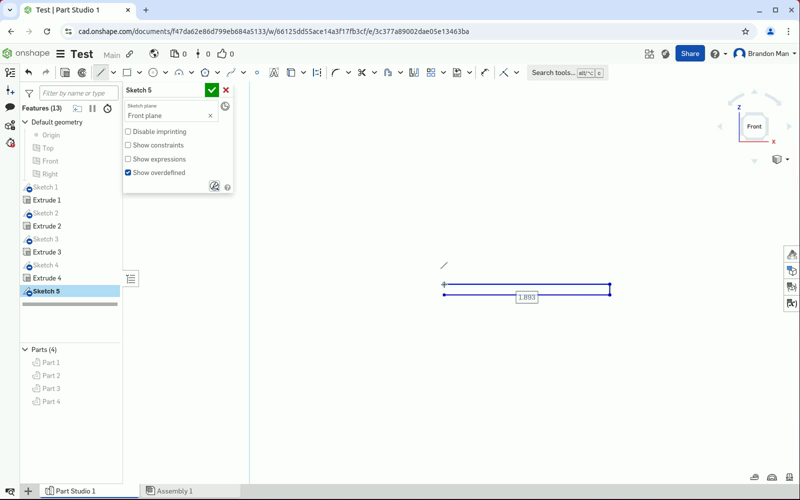
scroll(-6)
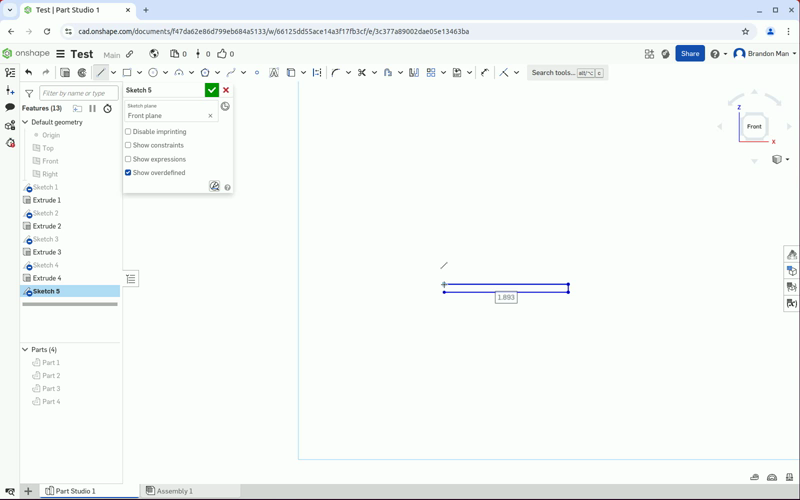
scroll(-6)
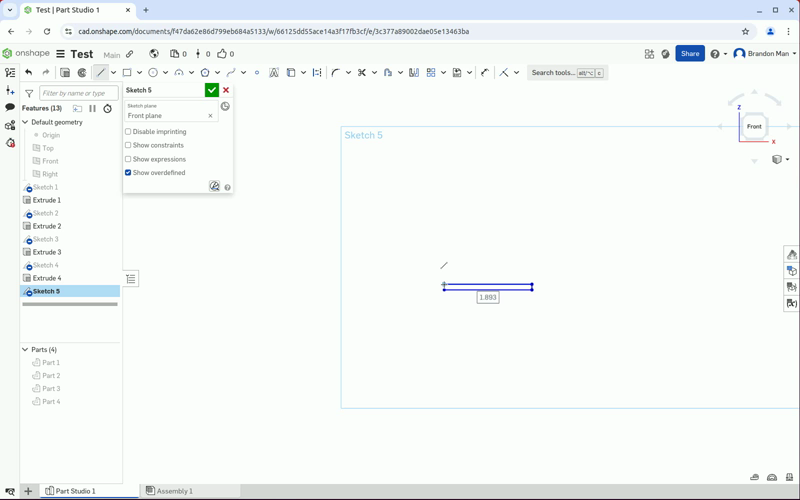
scroll(-6)
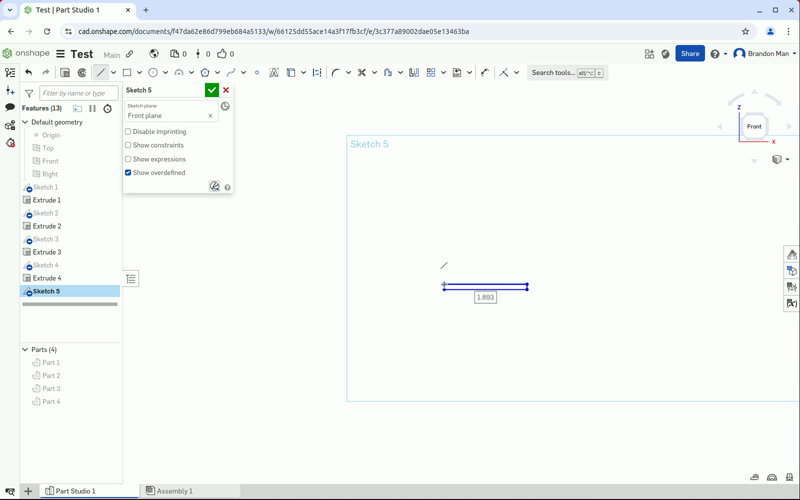
scroll(-6)
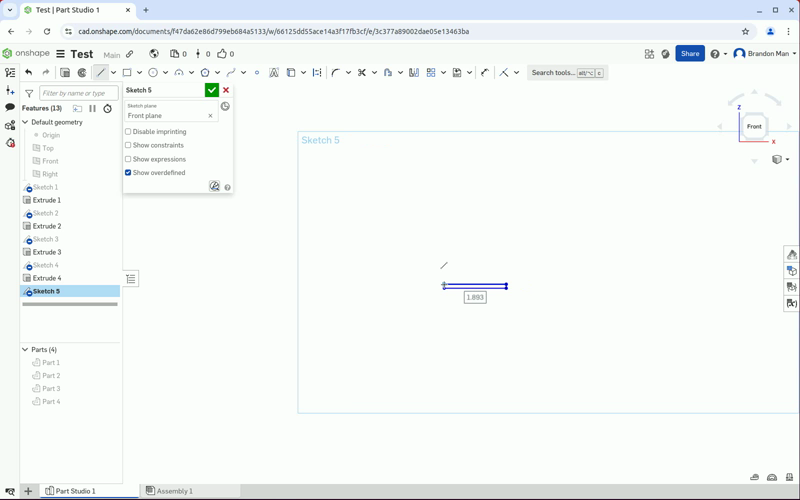
scroll(-6)
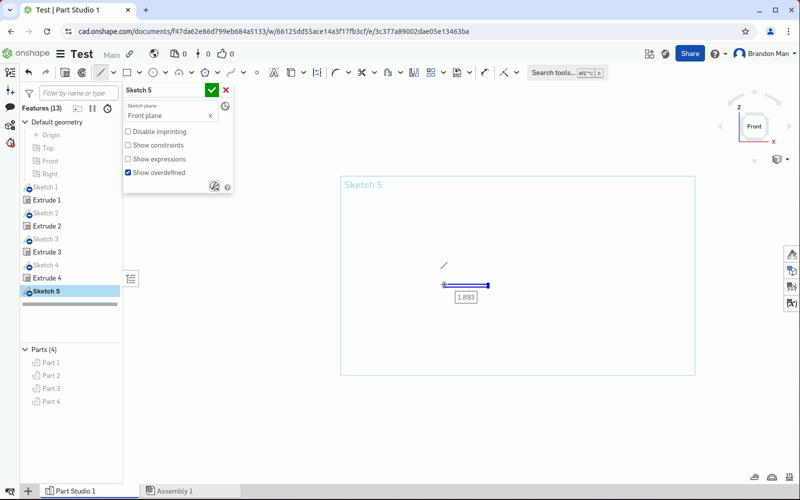
scroll(-6)
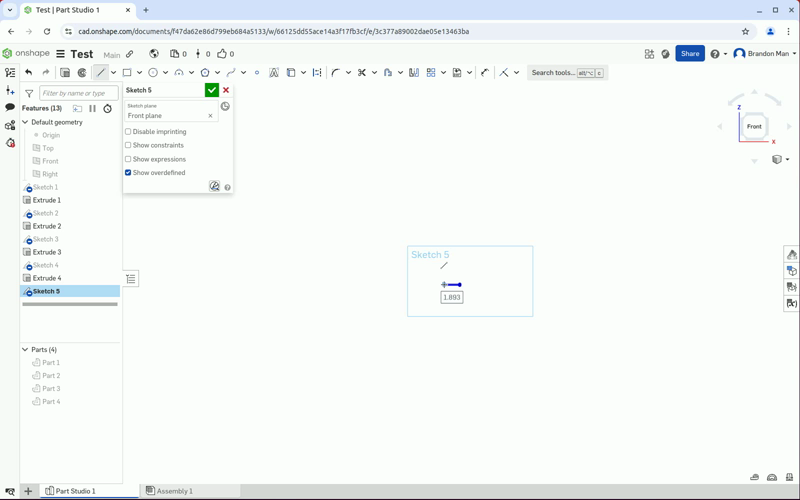
key_up(shift)
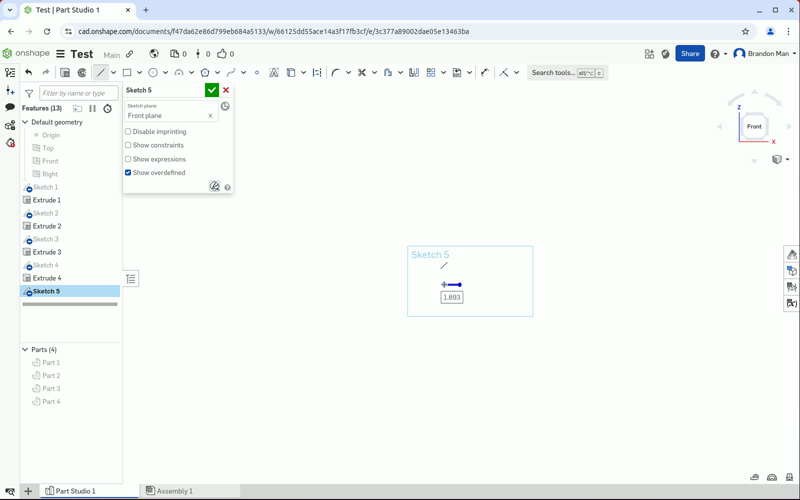
mouse_move(474, 284)
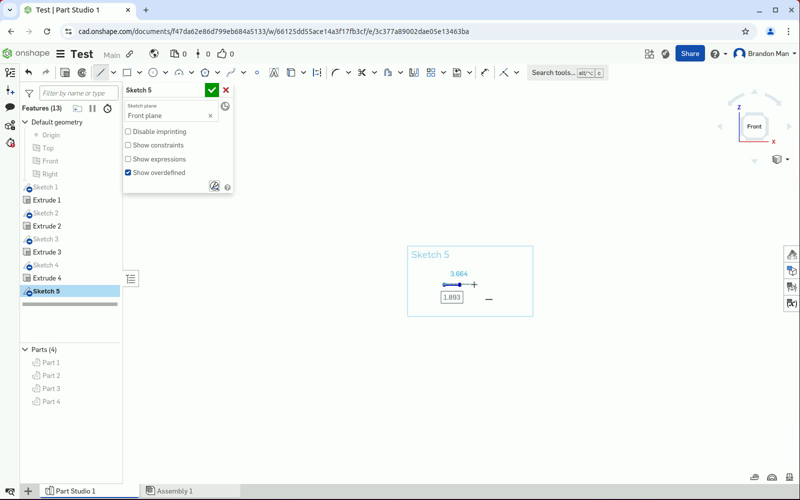
key_down(shift)
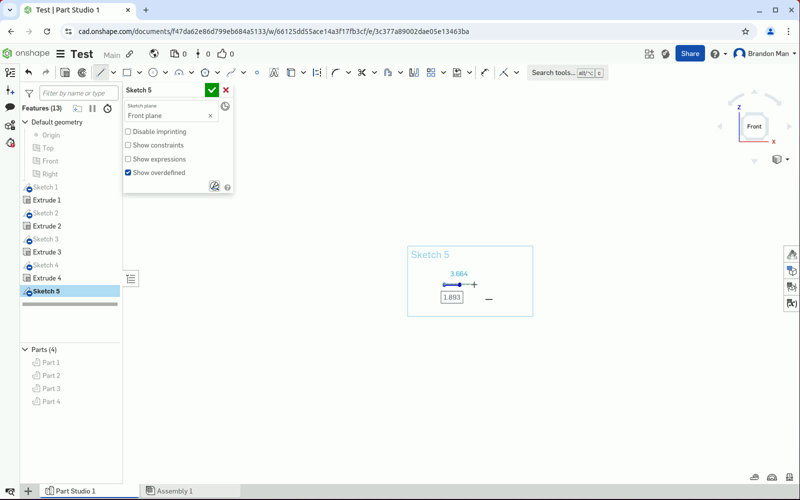
mouse_move(444, 285)
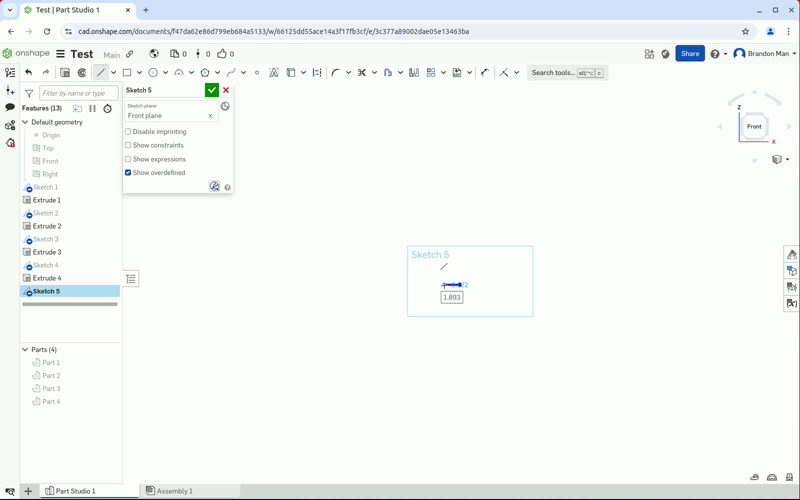
scroll(6)
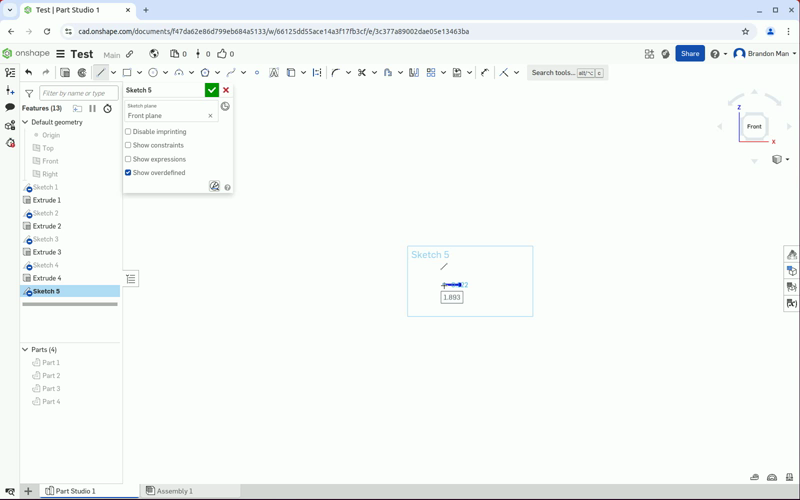
scroll(6)
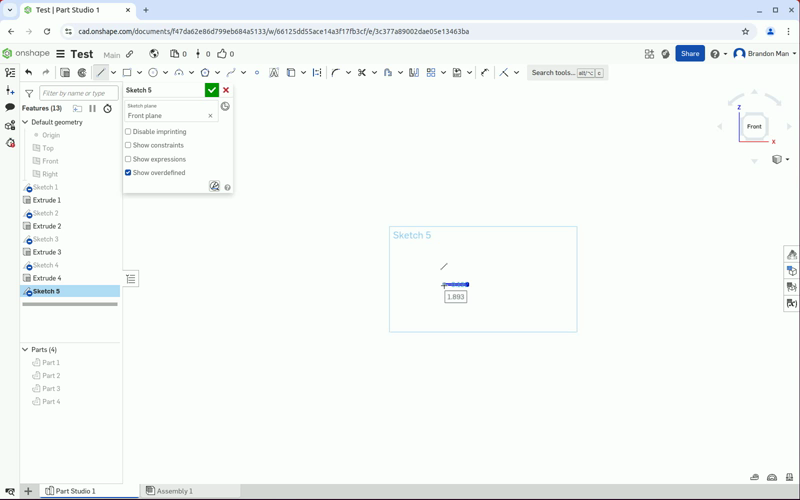
scroll(6)
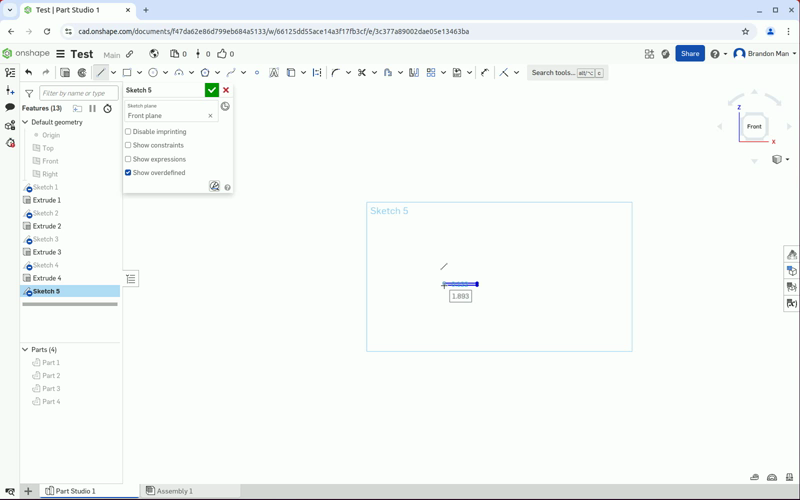
scroll(6)
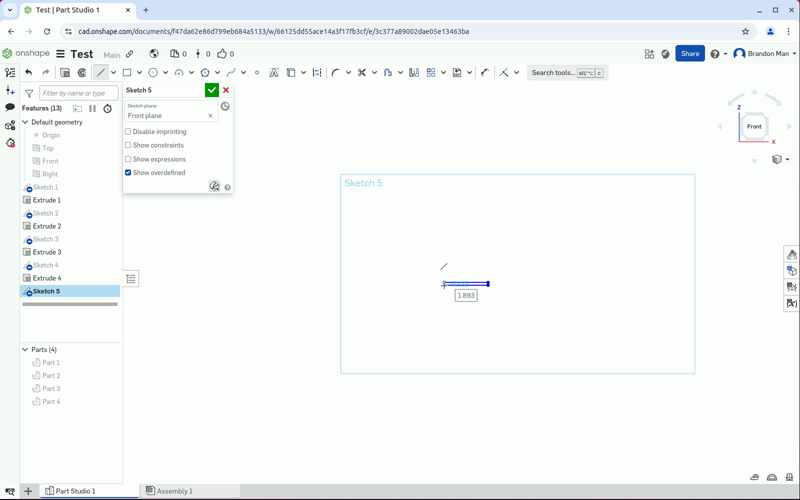
scroll(6)
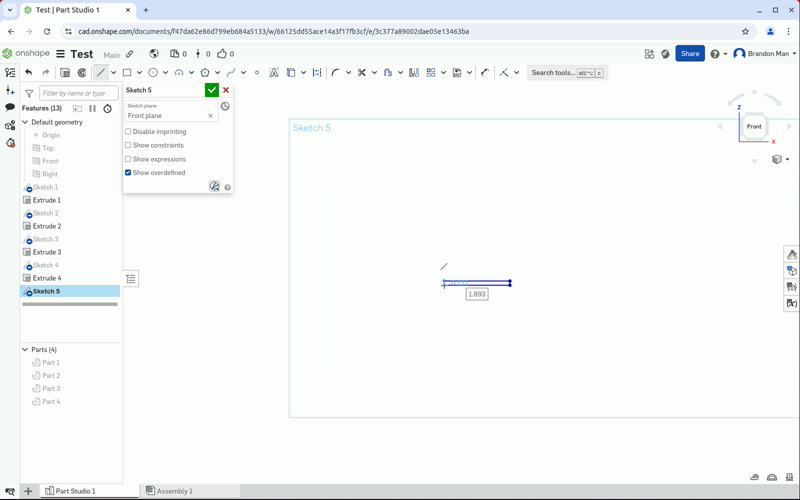
scroll(6)
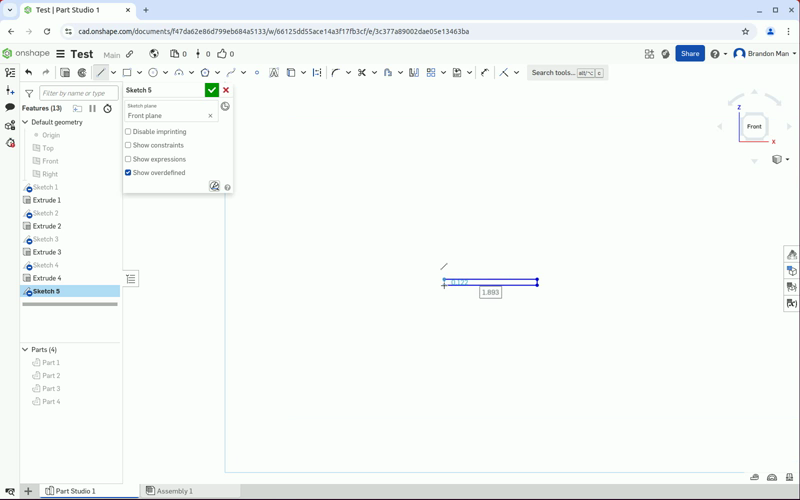
scroll(6)
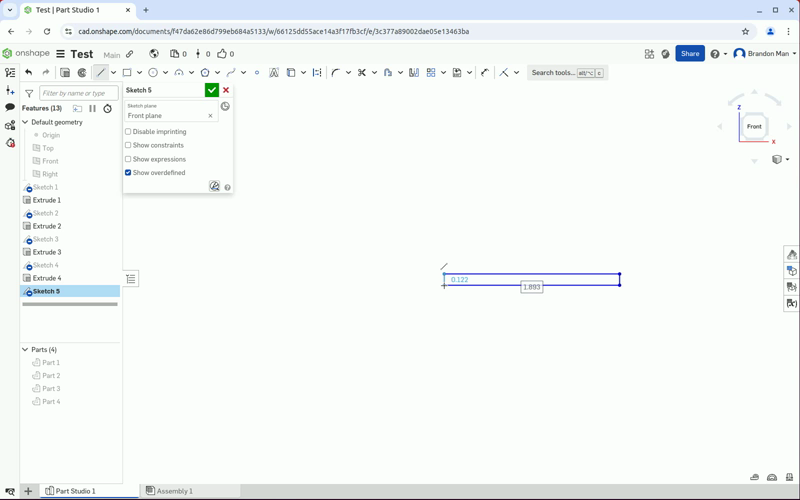
key_up(shift)
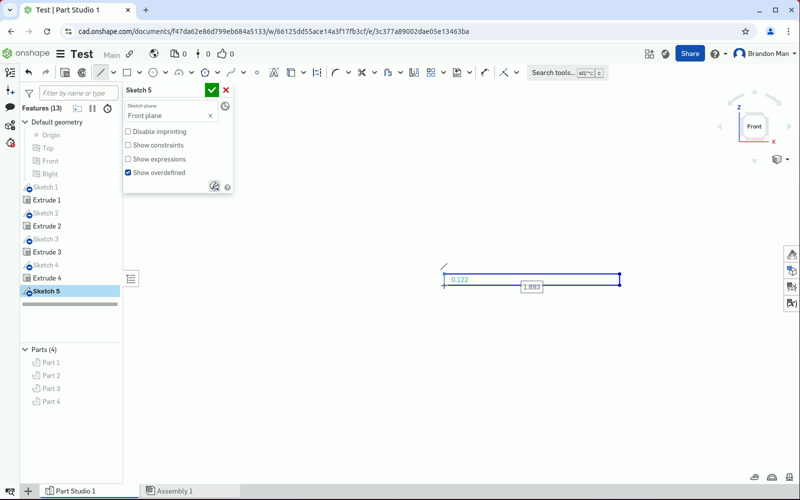
click(444, 285)
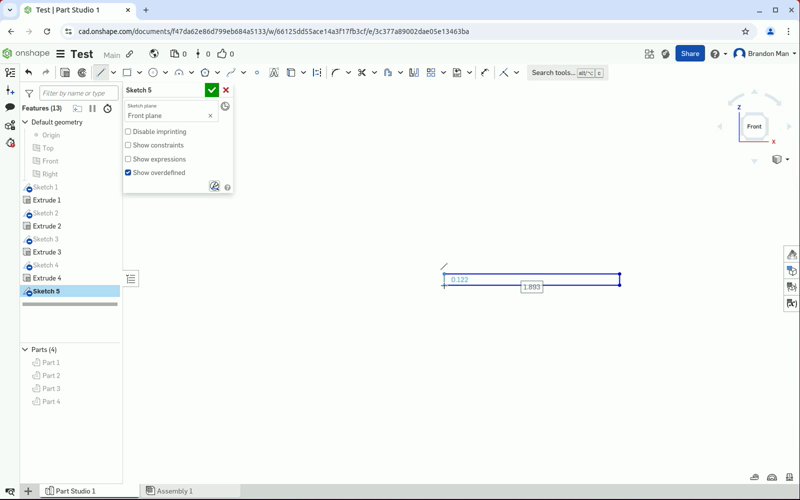
scroll(-6)
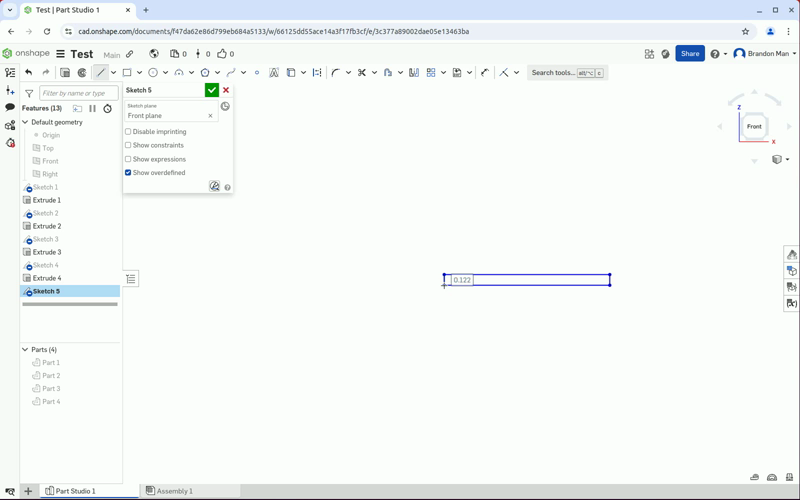
scroll(-6)
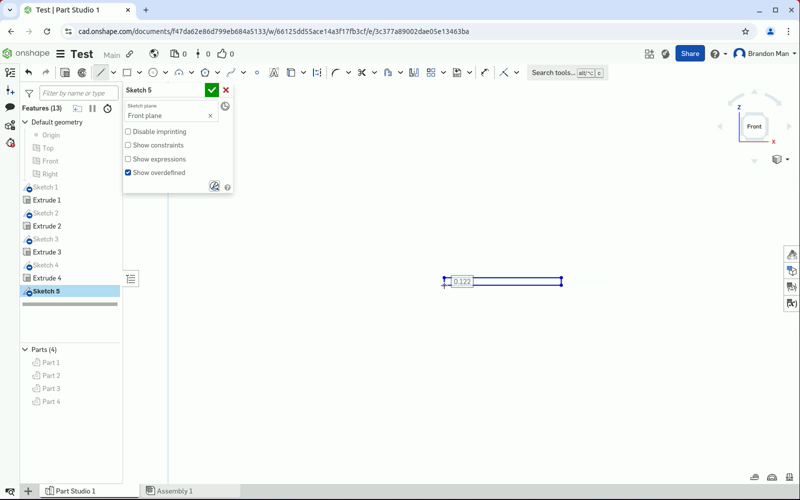
scroll(-6)
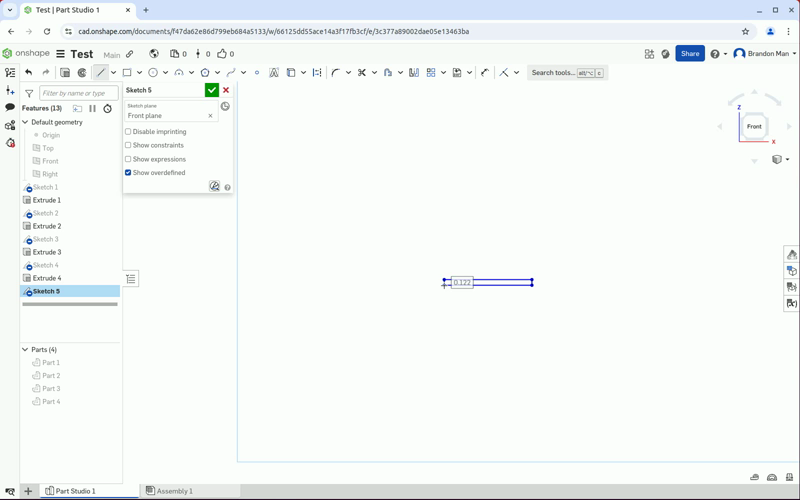
scroll(-6)
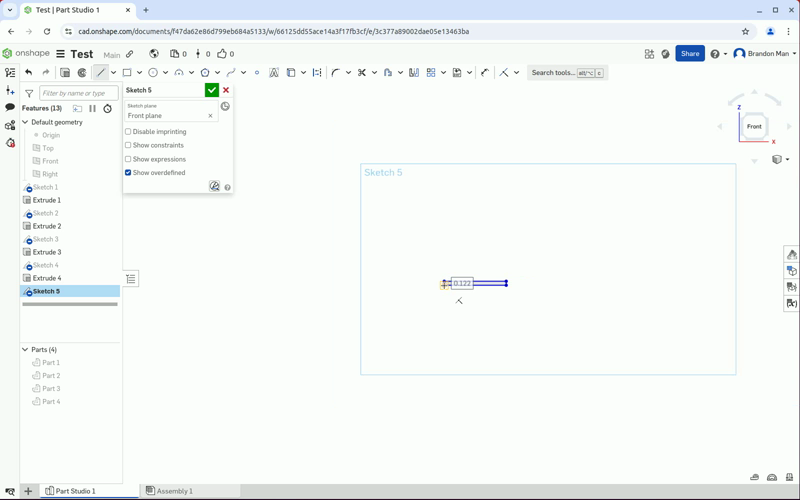
scroll(-6)
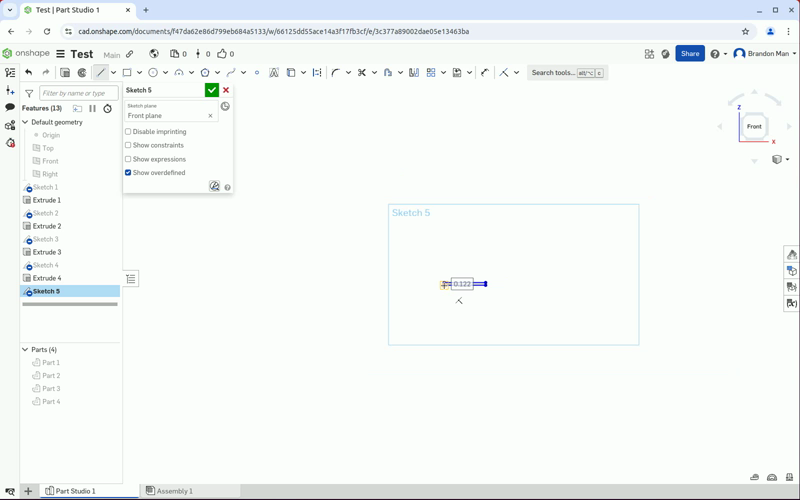
scroll(-6)
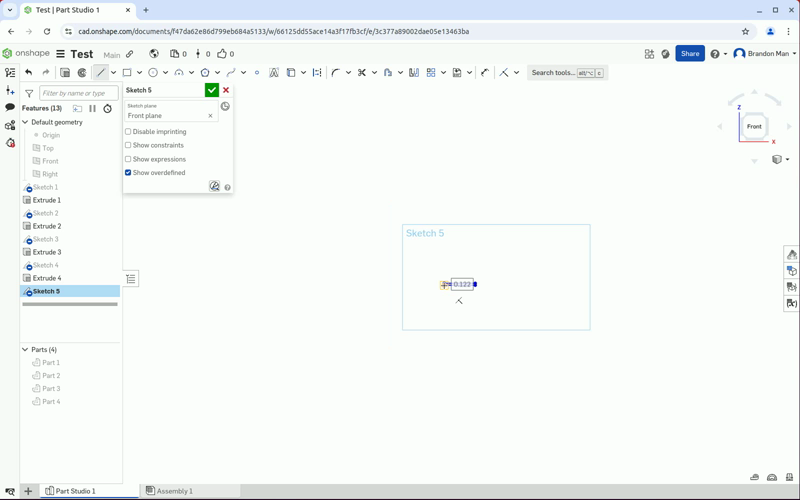
scroll(-6)
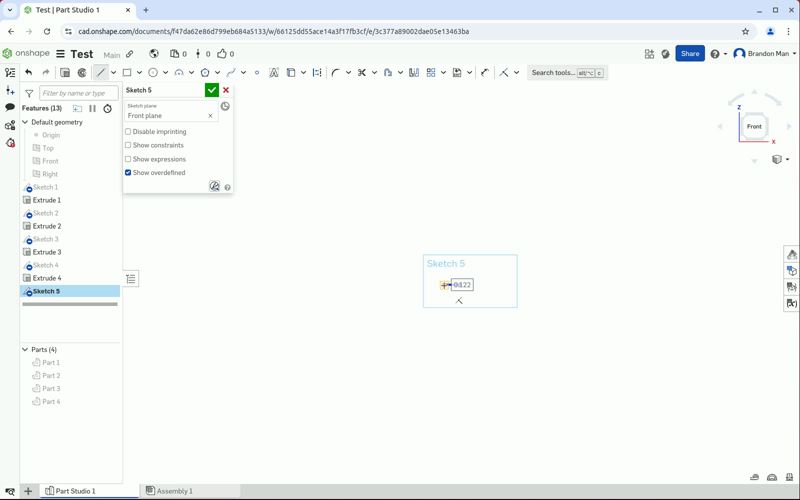
key(esc)
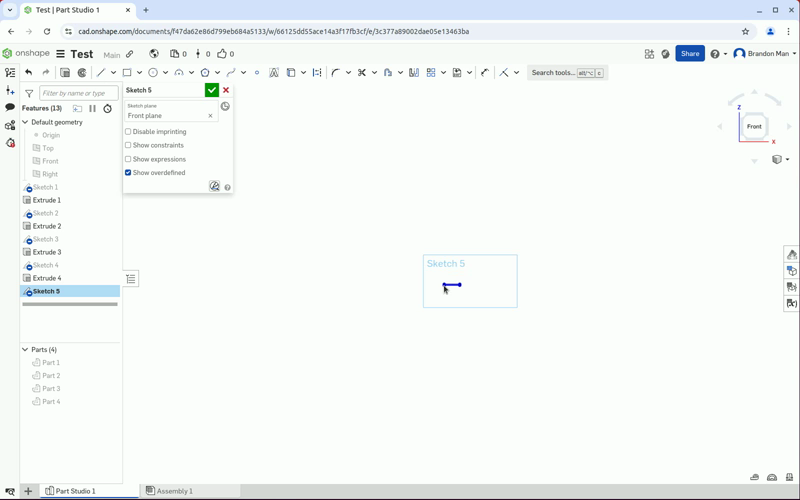
mouse_move(444, 284)
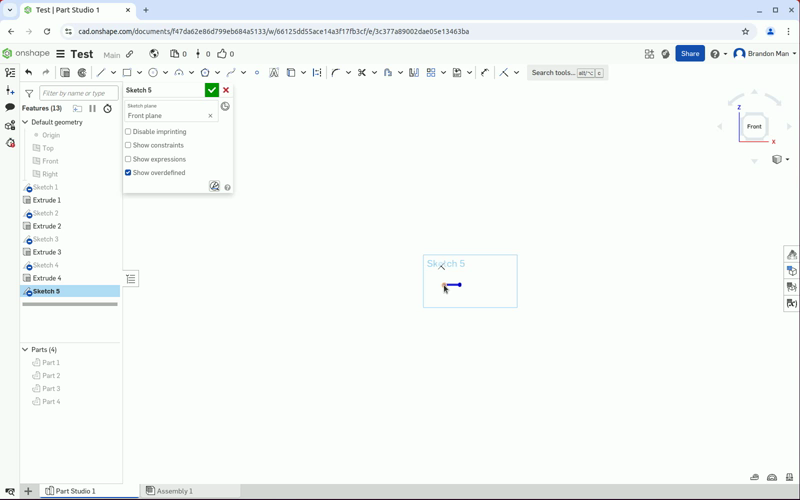
scroll(6)
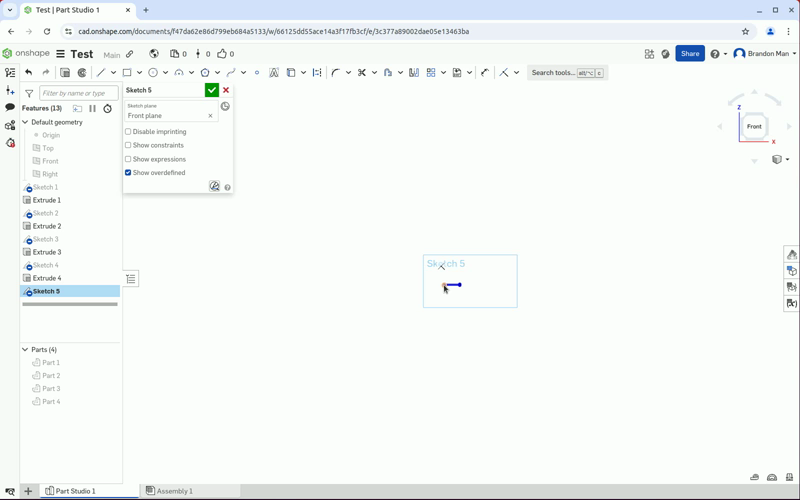
scroll(6)
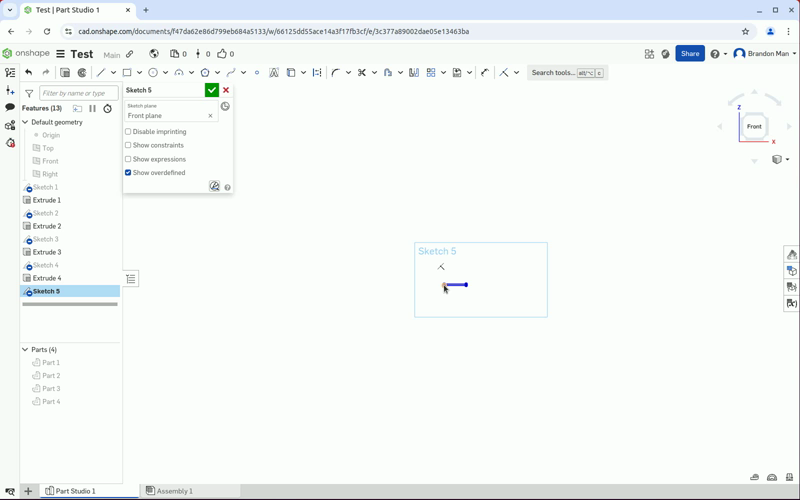
scroll(6)
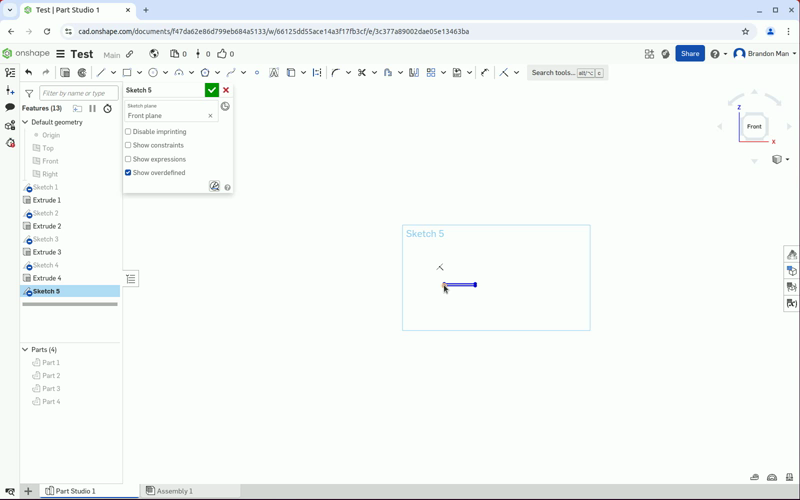
scroll(6)
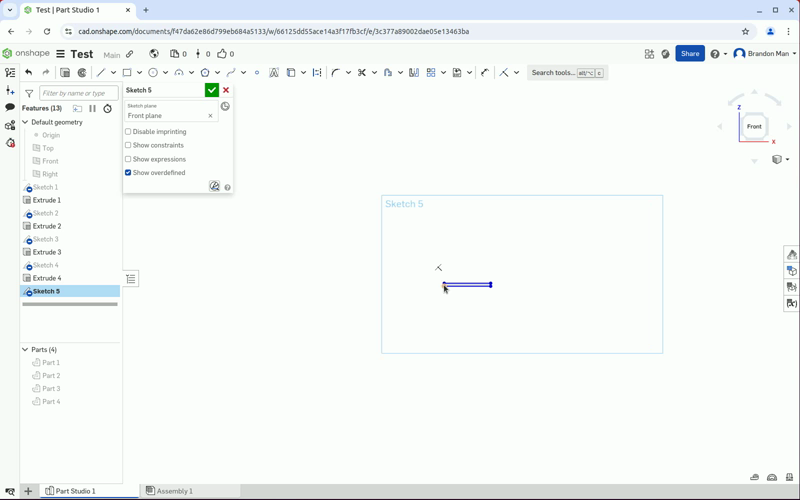
scroll(6)
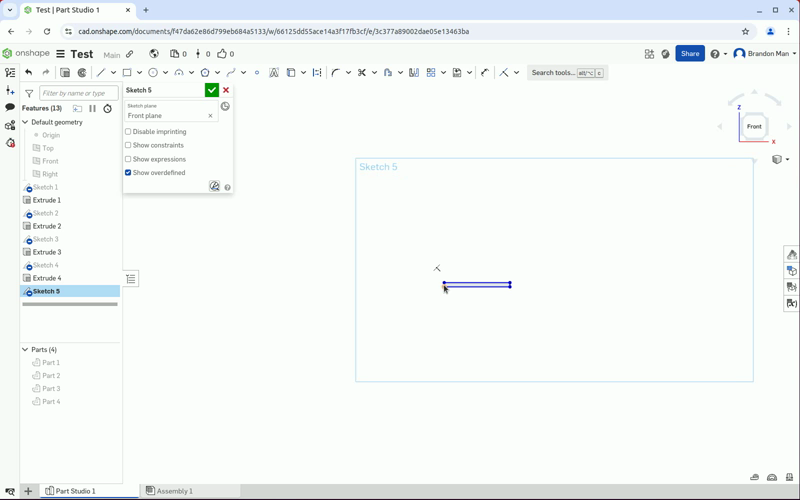
scroll(6)
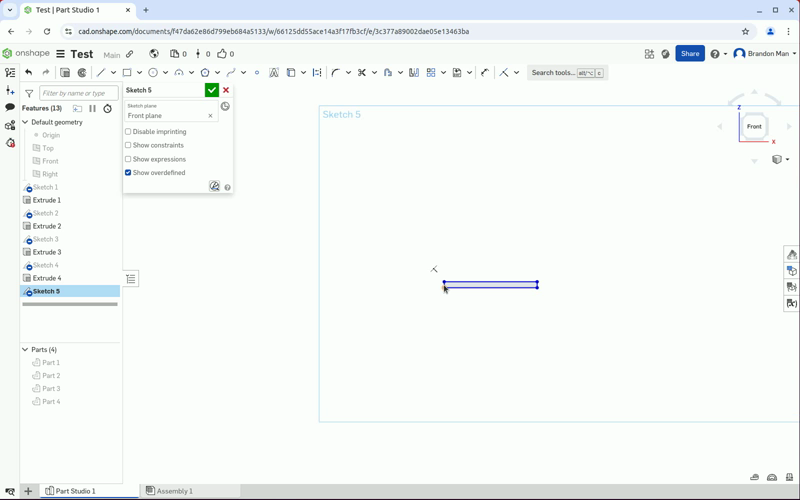
scroll(6)
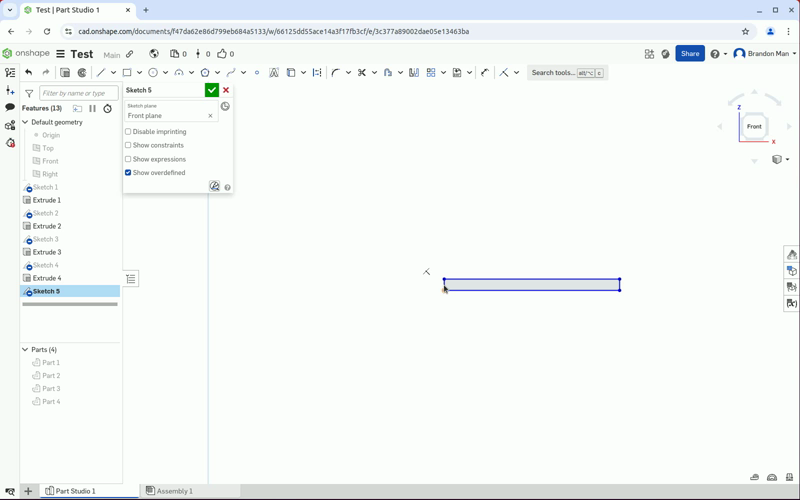
click(444, 284)
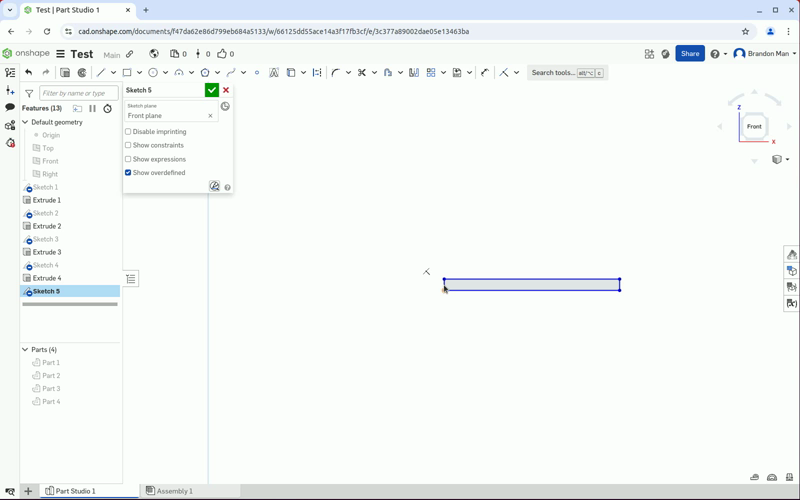
scroll(-6)
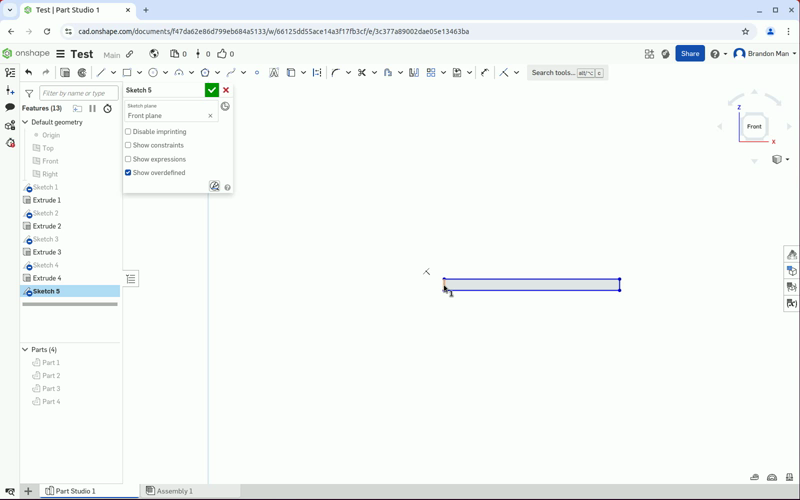
scroll(-6)
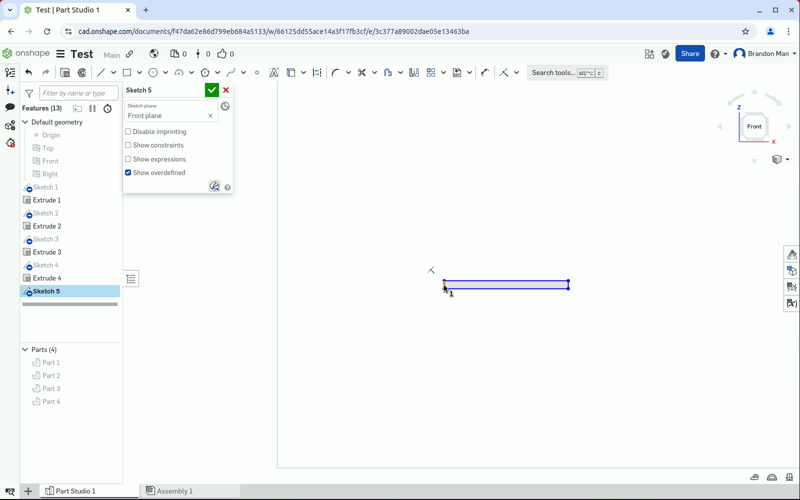
scroll(-6)
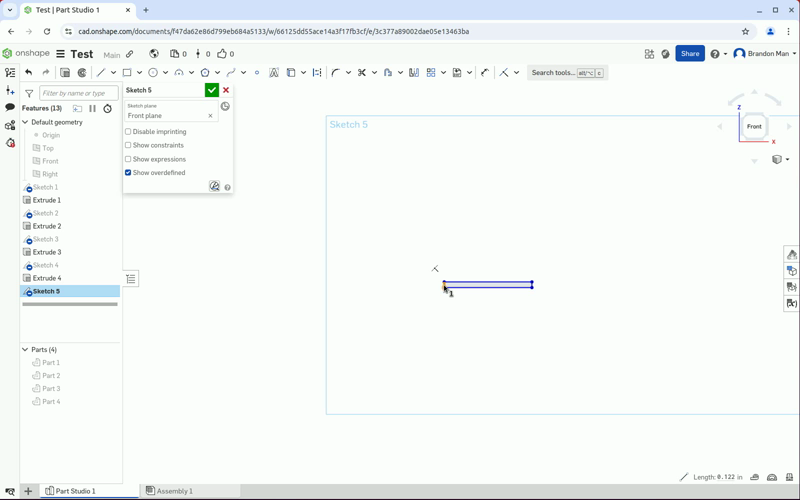
scroll(-6)
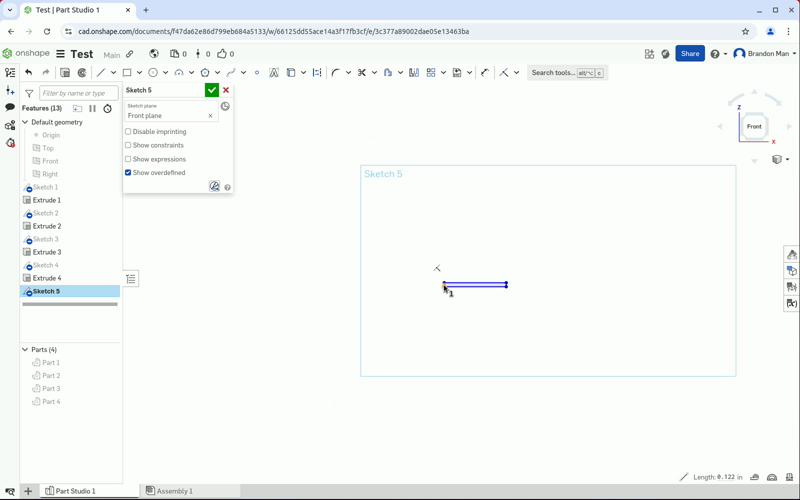
scroll(-6)
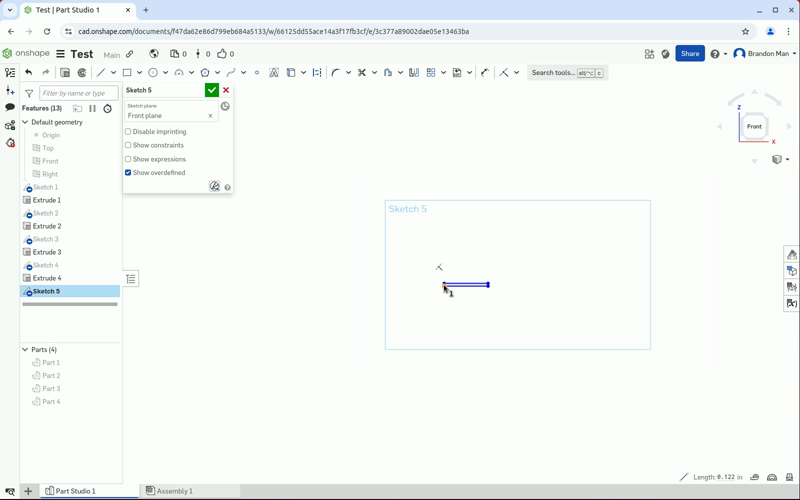
scroll(-6)
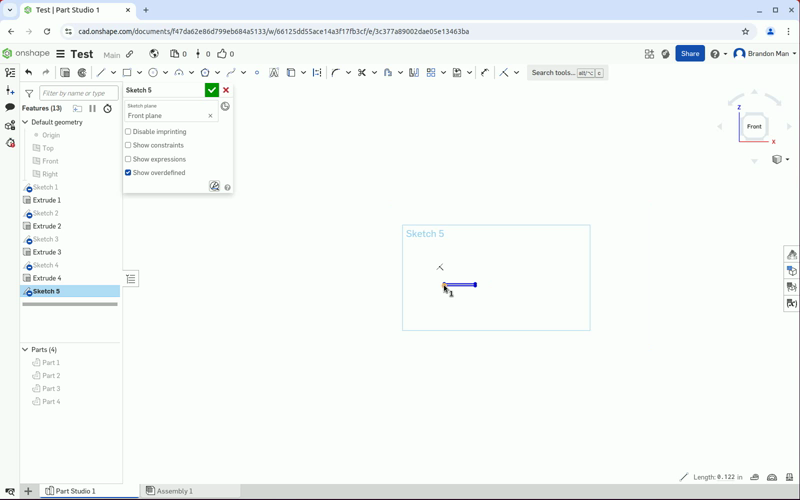
scroll(-6)
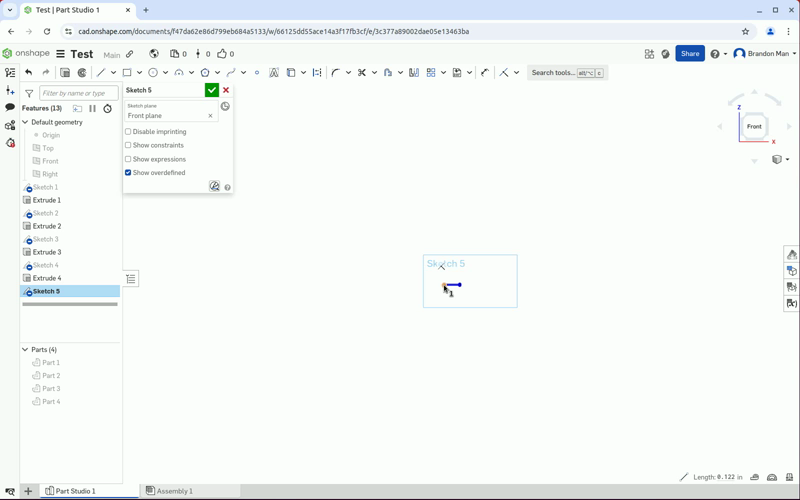
mouse_move(73, 352)
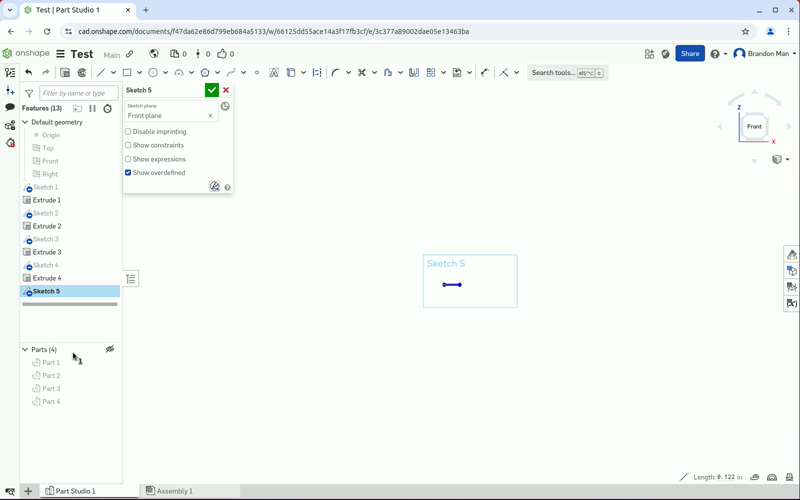
key(shift+y)
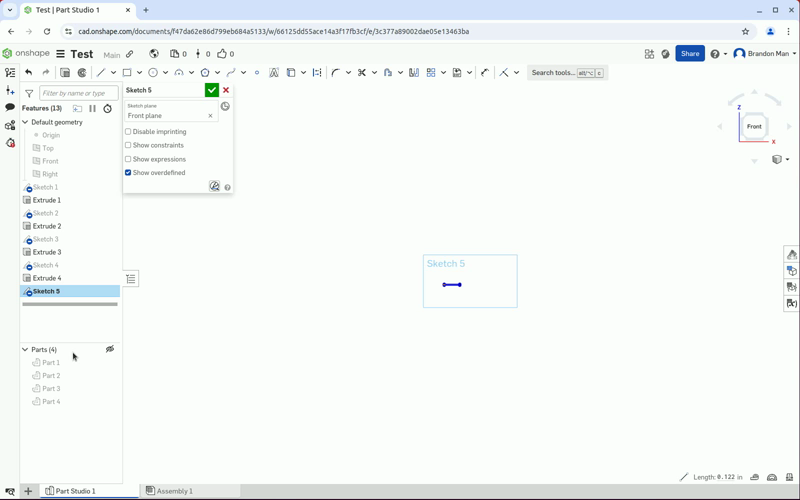
key(shift+e)
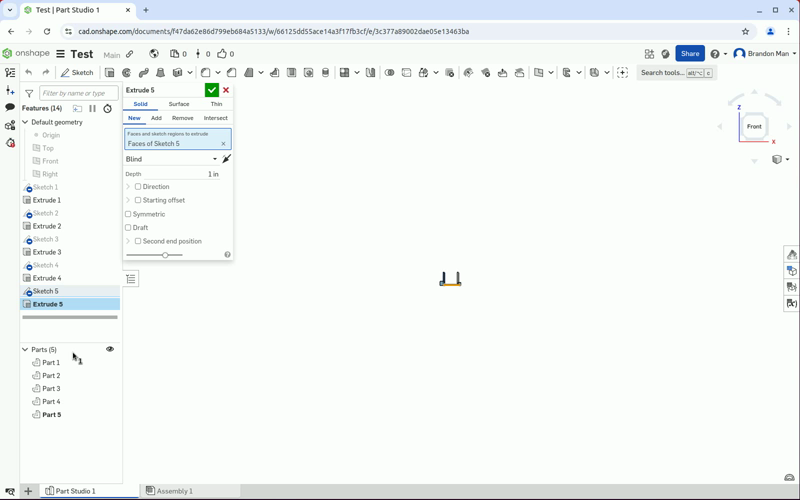
mouse_move(143, 106)
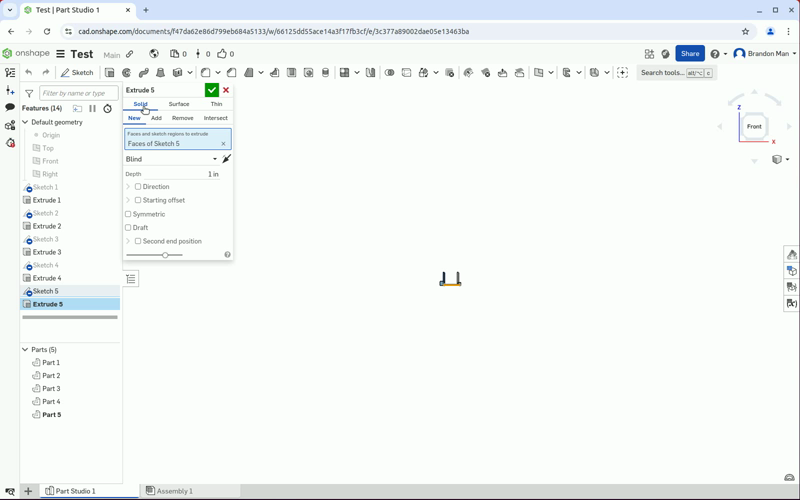
click(143, 106)
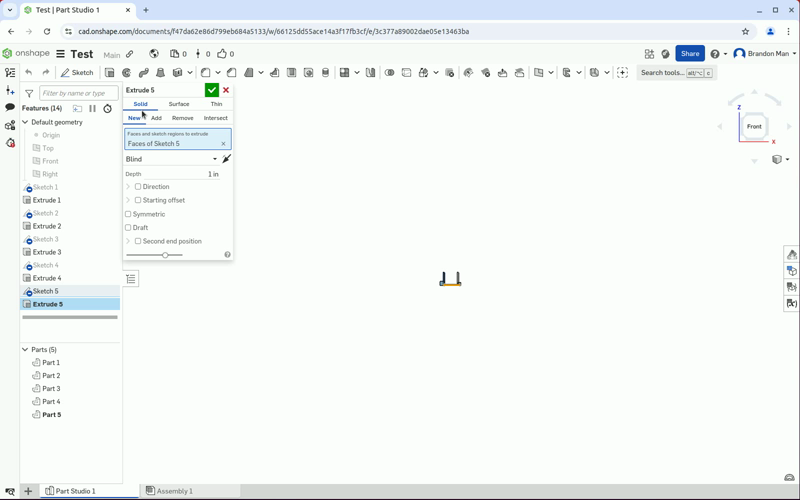
mouse_move(137, 120)
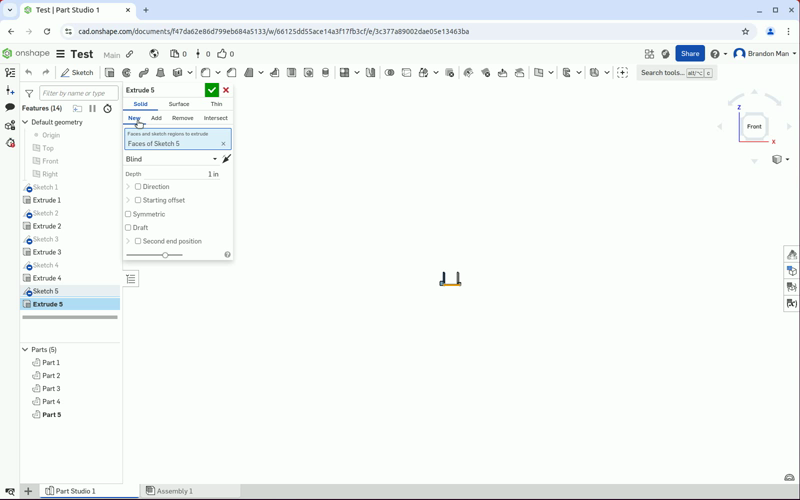
click(137, 120)
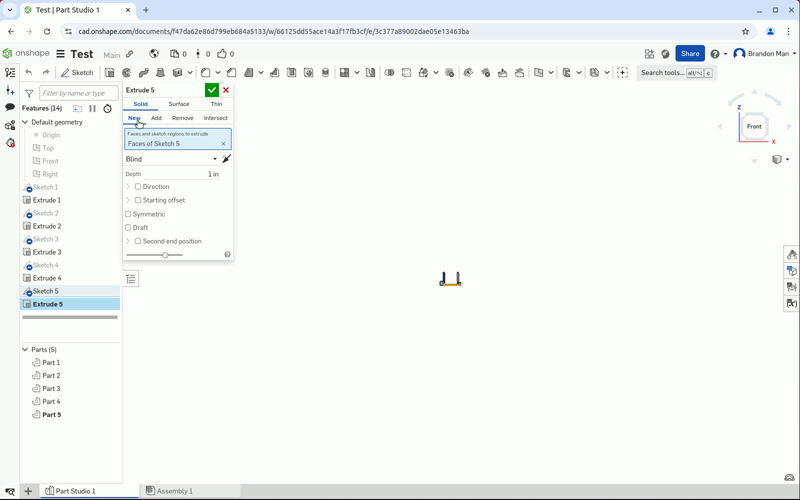
key(tab, 4)
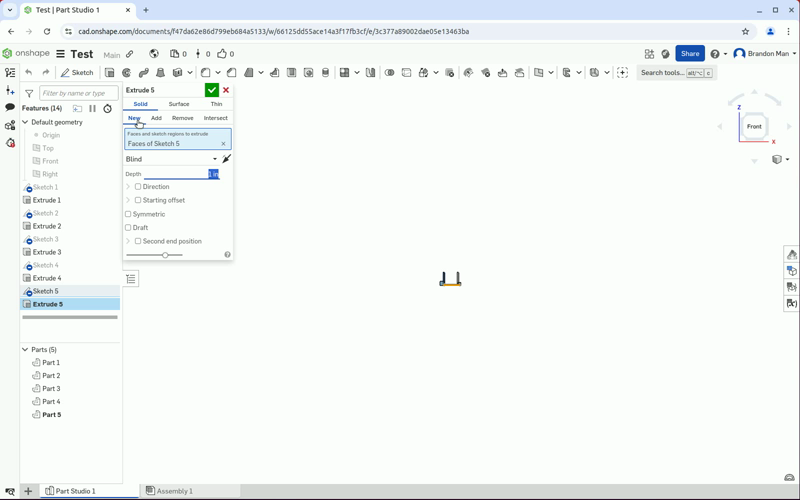
text(23.108)
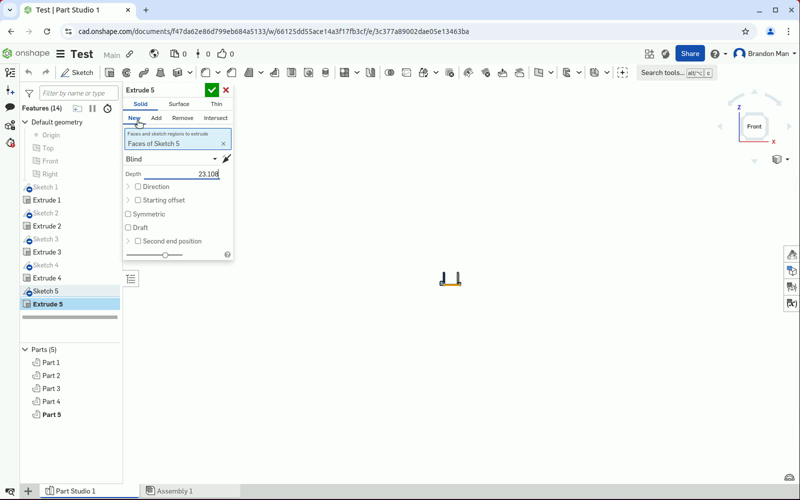
key(enter)
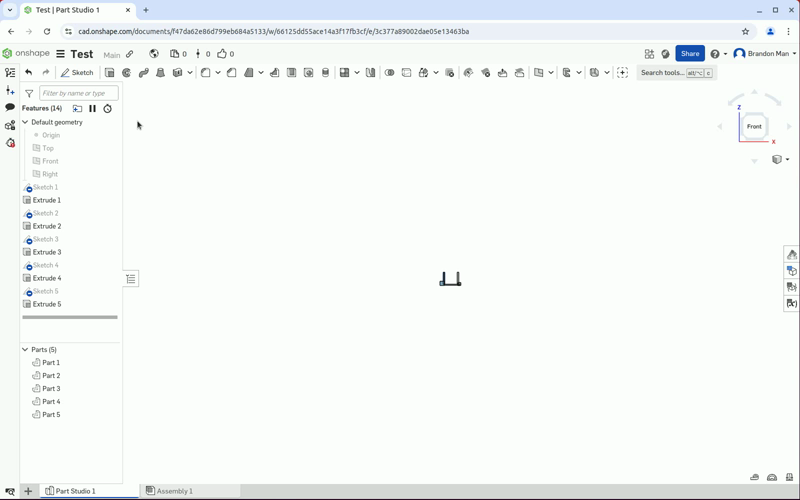
key(shift+h)
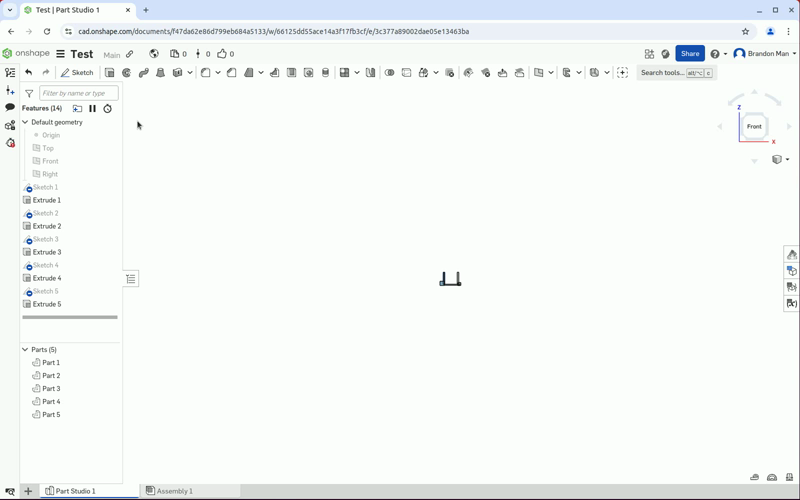
key(shift+h)
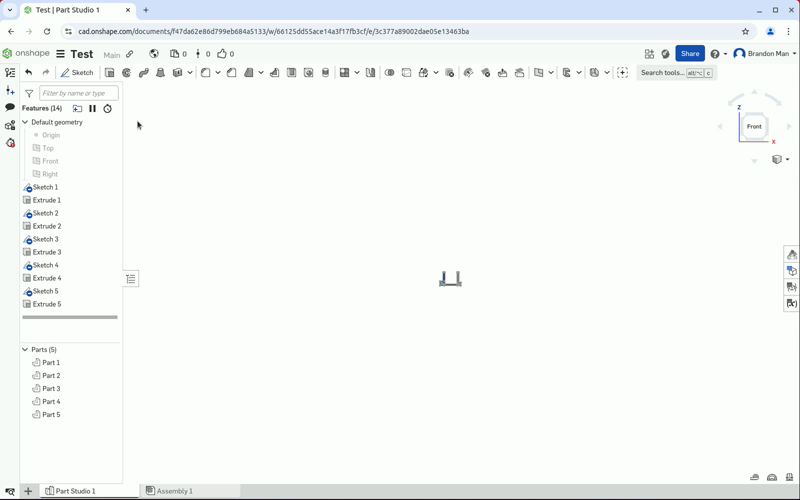
key(shift+7)
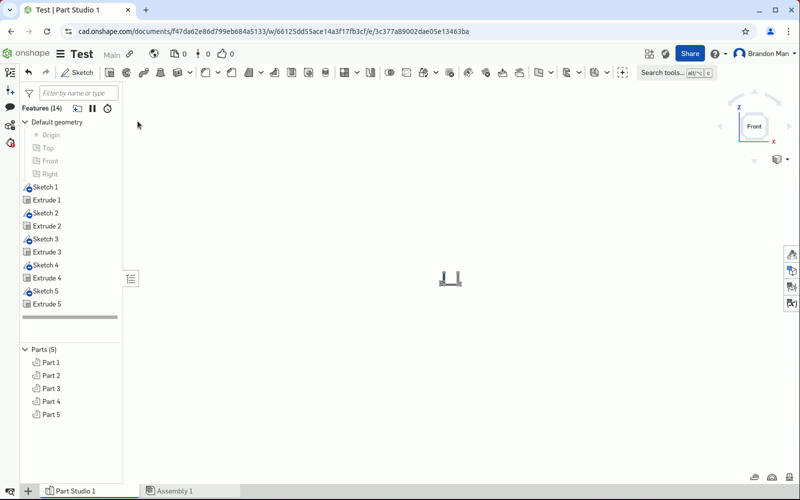
key(left, 2)
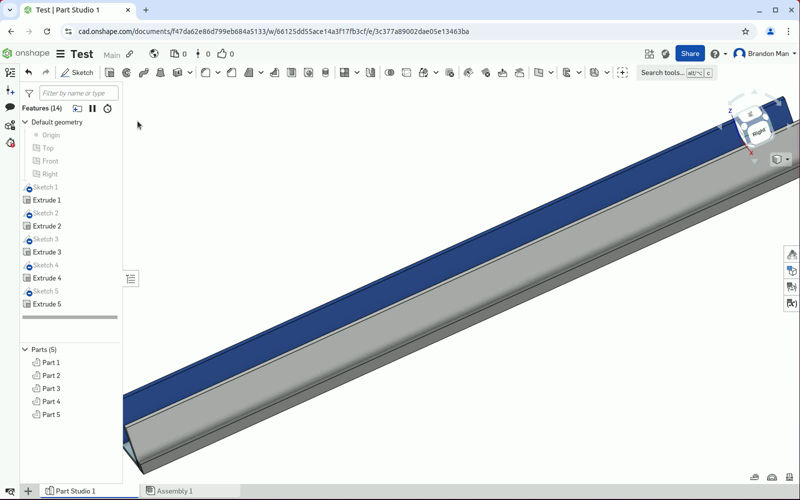
key(down, 2)
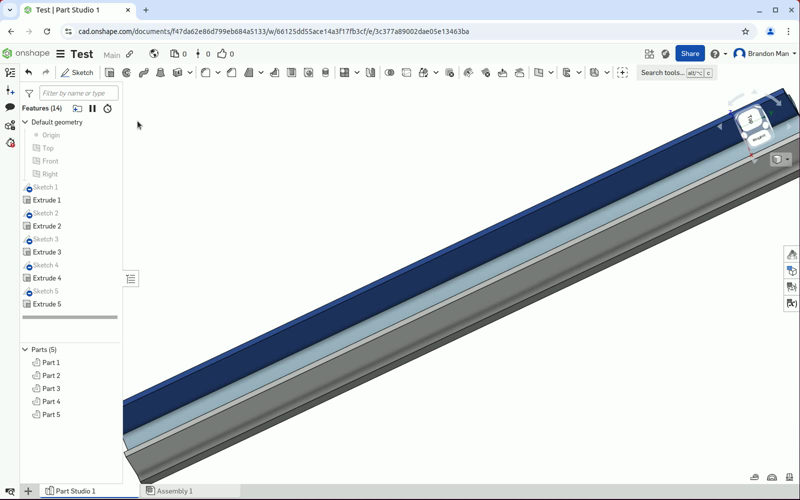
key(up, 2)
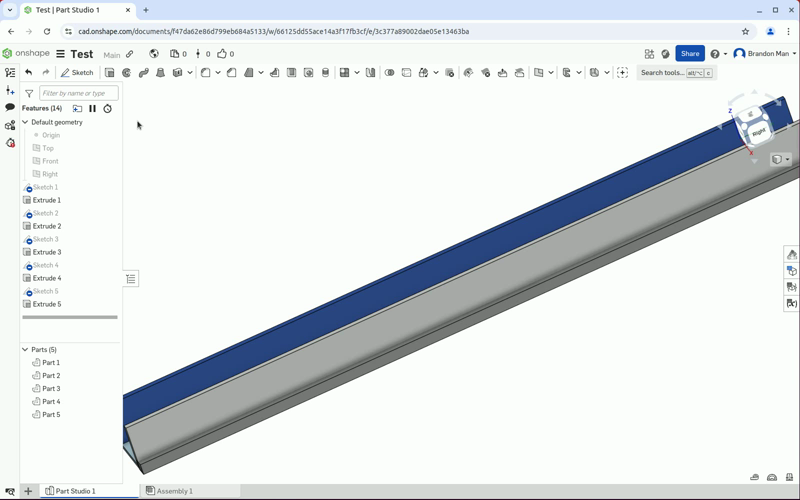
key(right, 2)
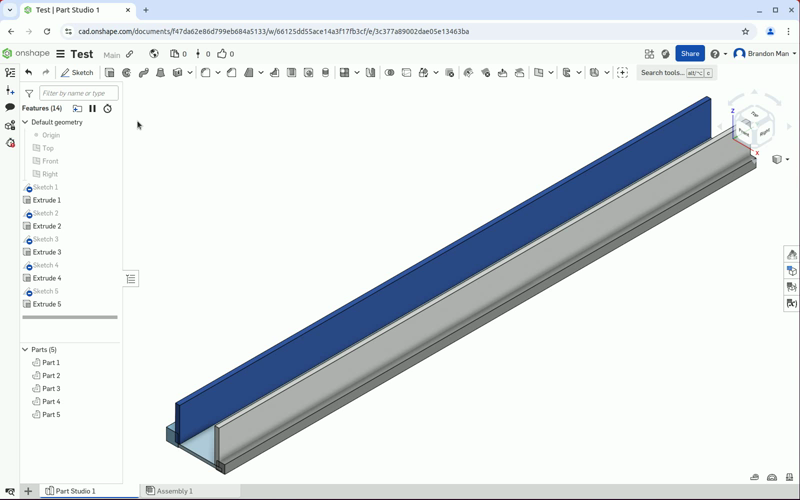
mouse_move(73, 189)
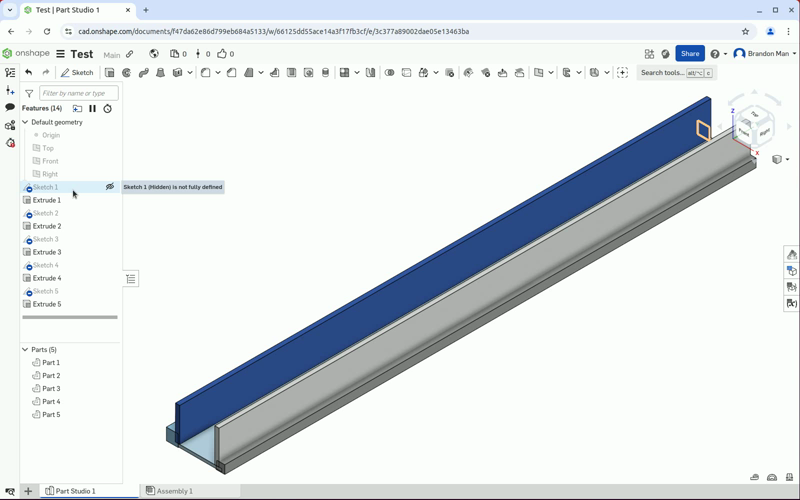
click(73, 189)